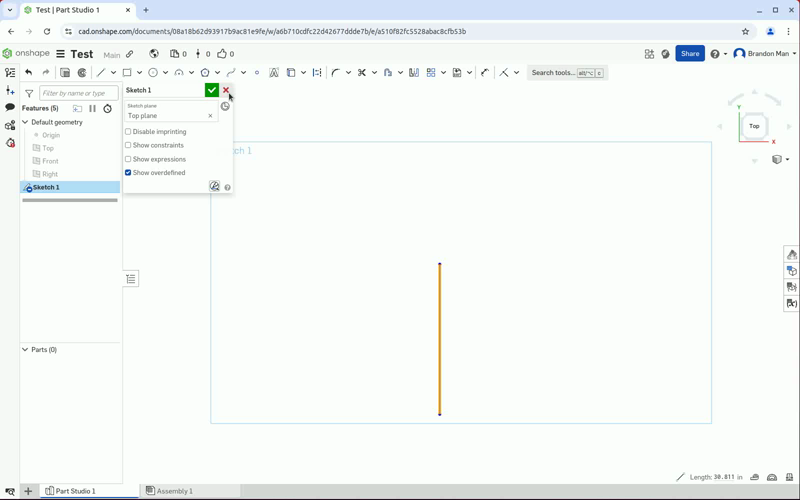
key(shift+h)
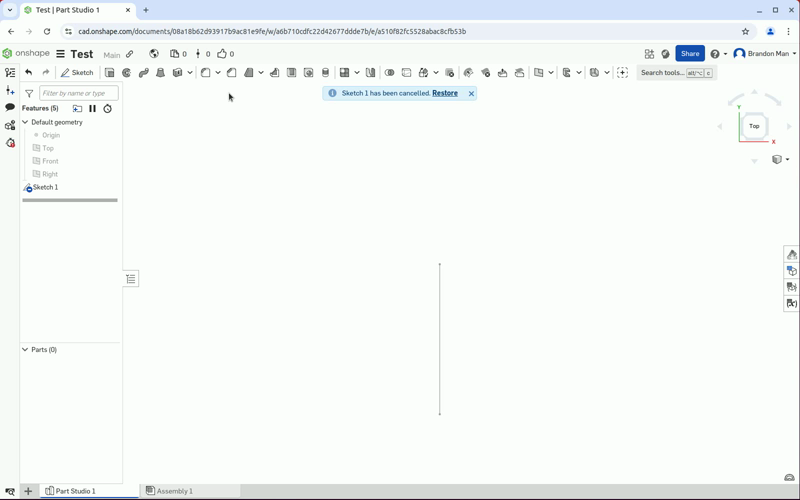
mouse_move(73, 352)
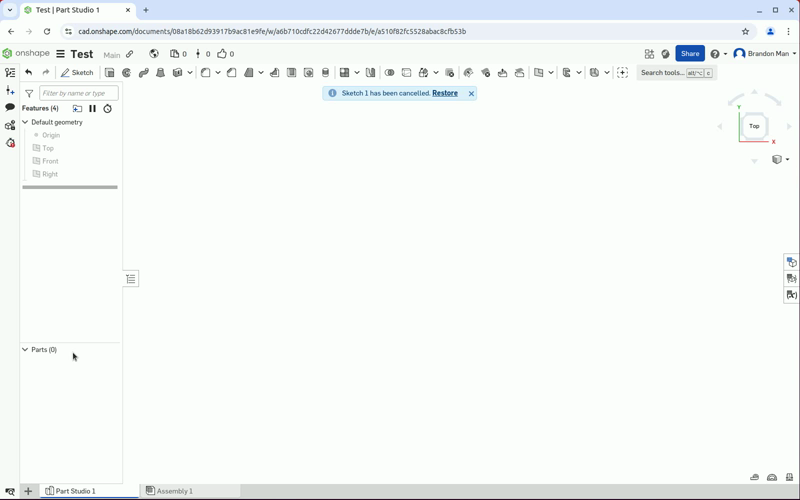
key(y)
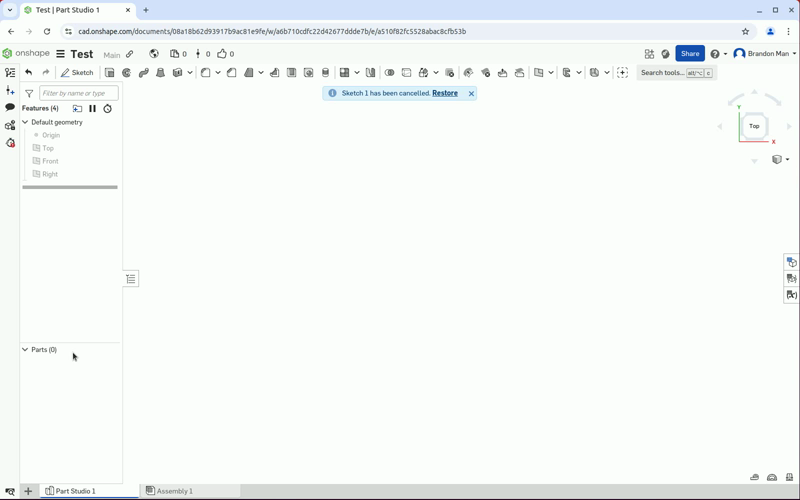
key(shift+p)
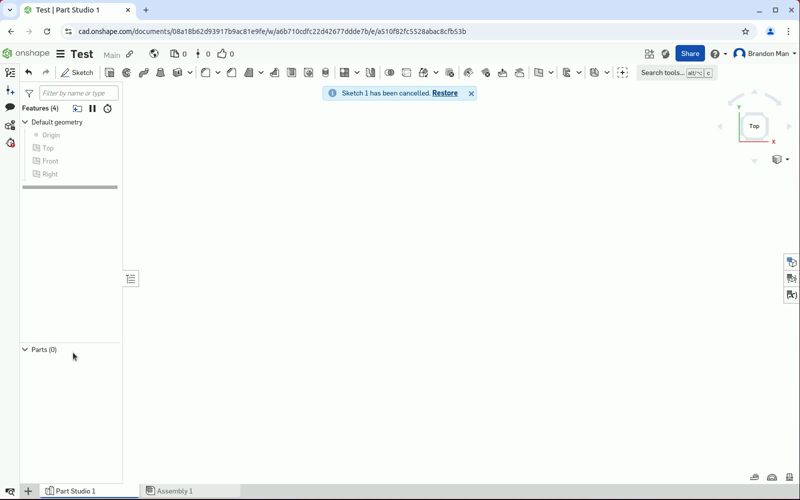
key(space)
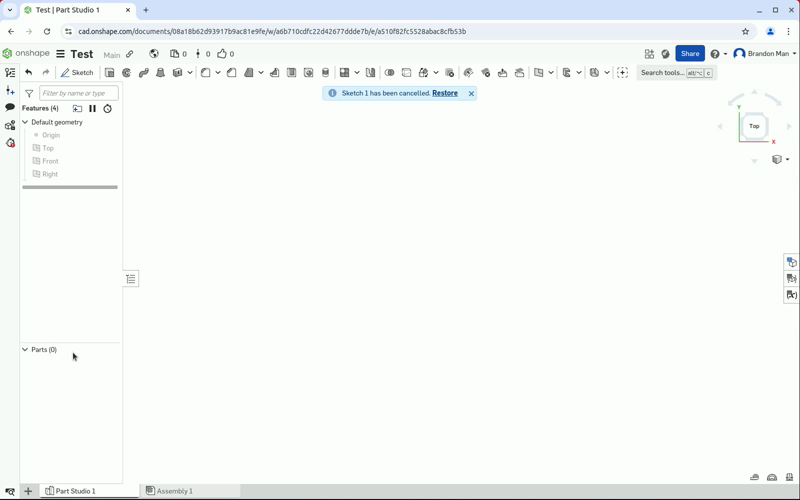
key_down(shift)
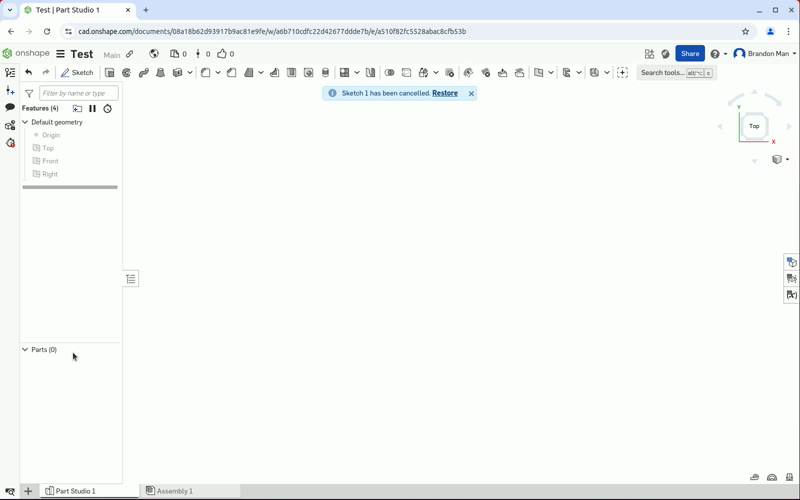
key(up)
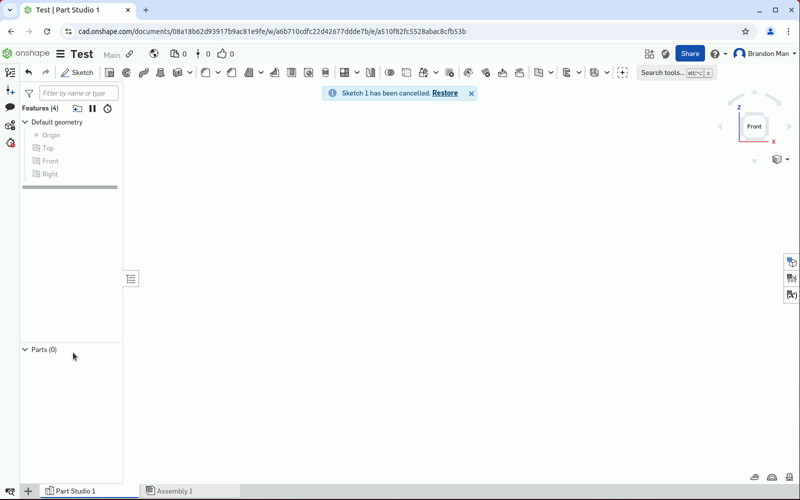
key_up(shift)
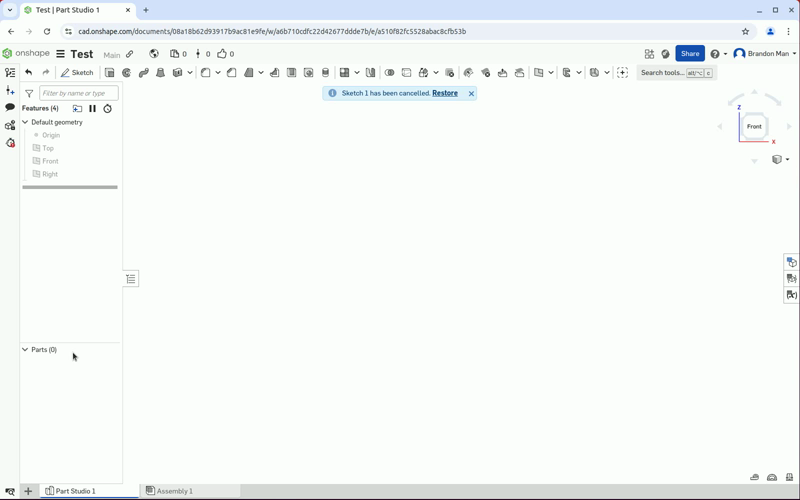
key(space)
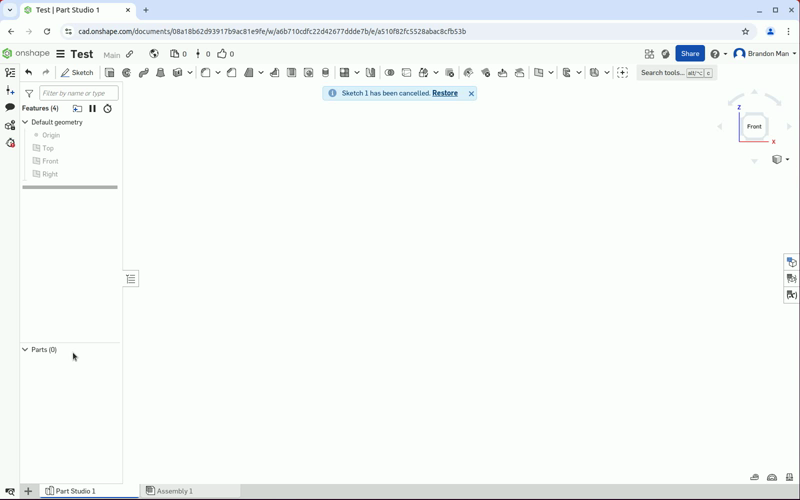
key_down(shift)
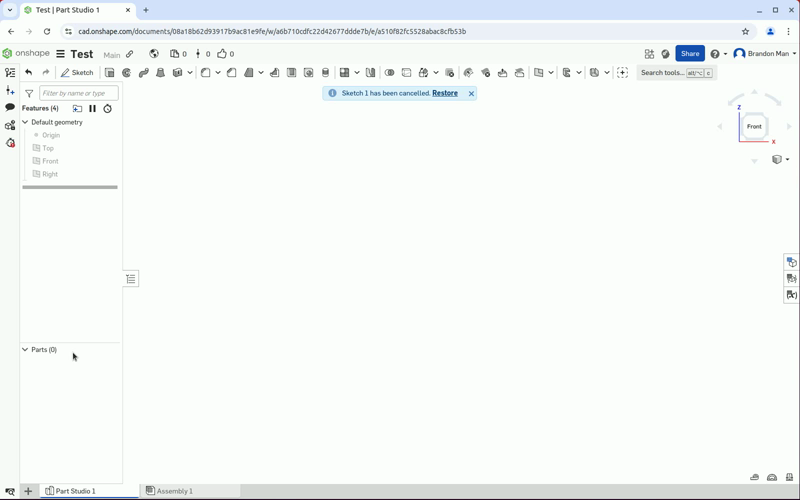
key(left)
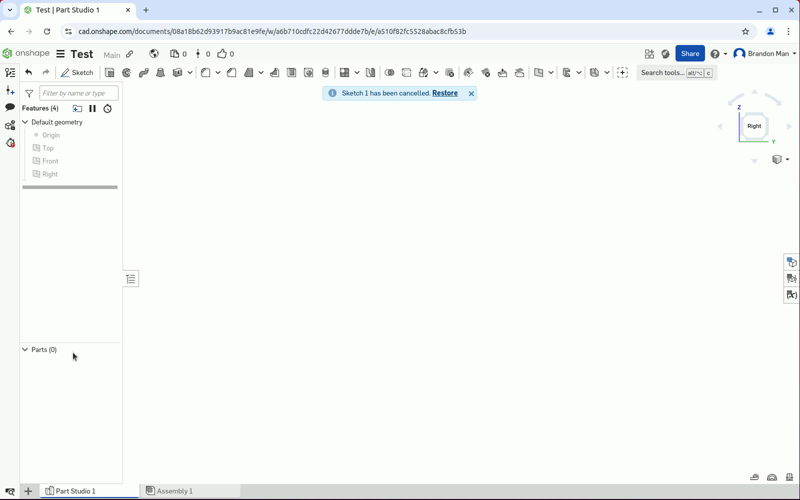
key_up(shift)
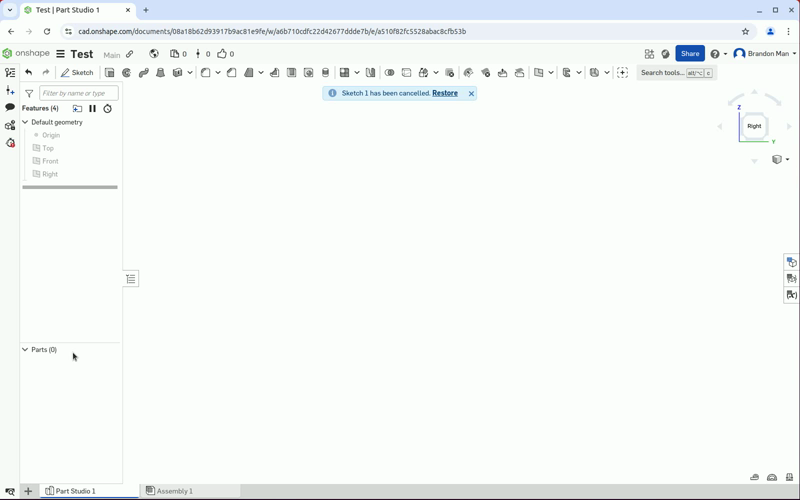
mouse_move(73, 352)
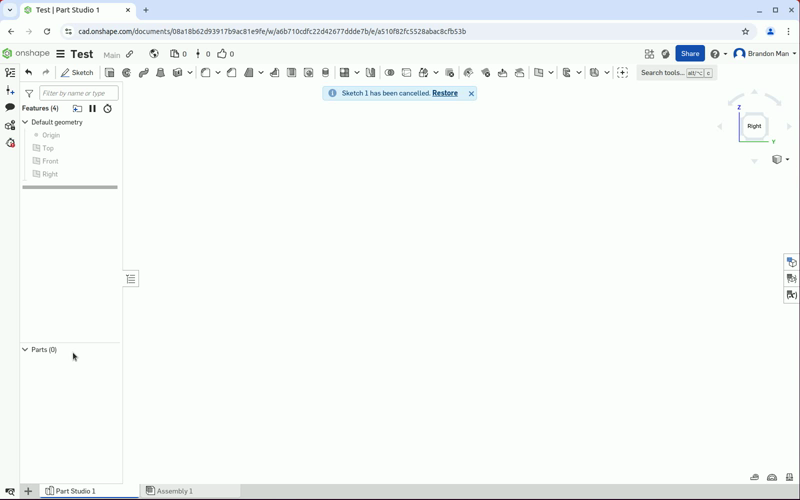
key(shift+y)
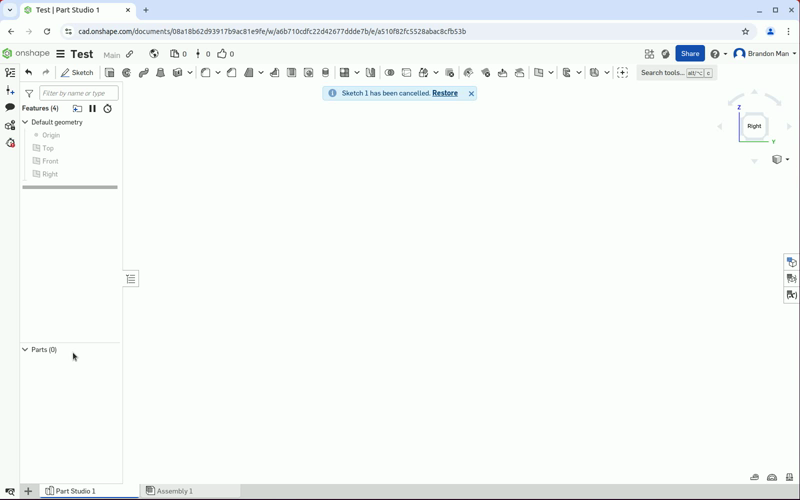
key(shift+s)
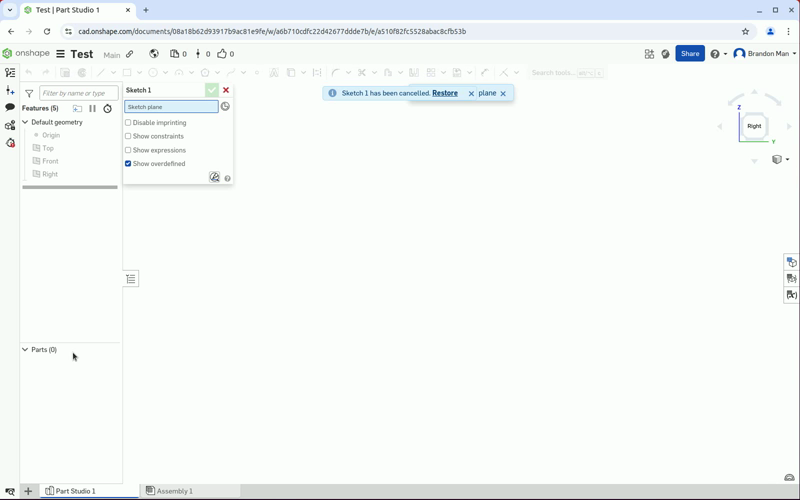
mouse_move(73, 176)
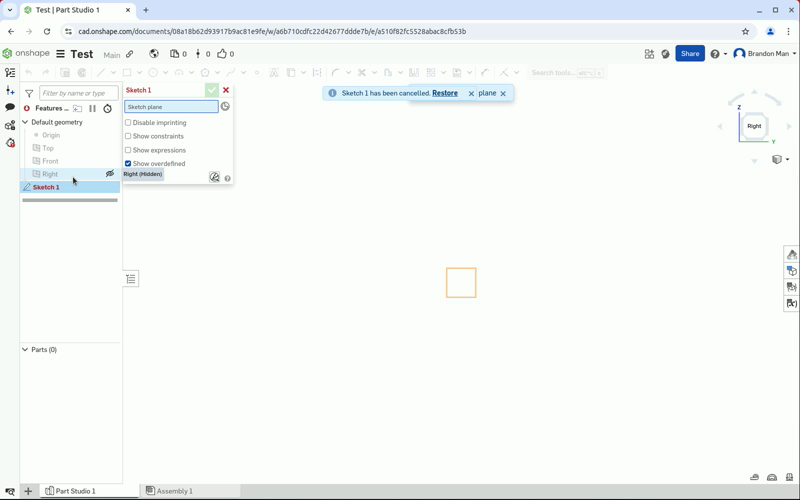
click(73, 176)
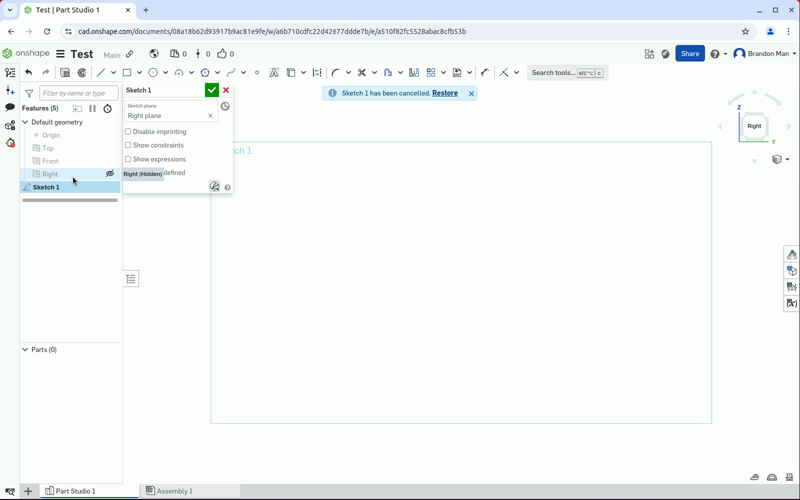
mouse_move(73, 352)
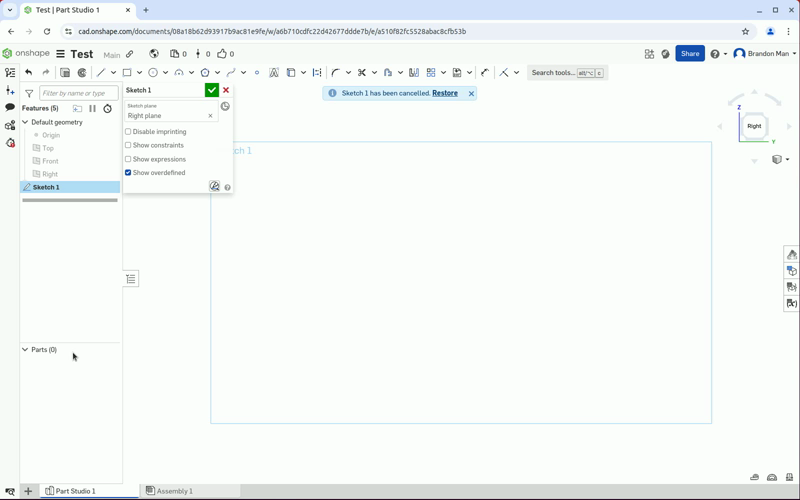
key(y)
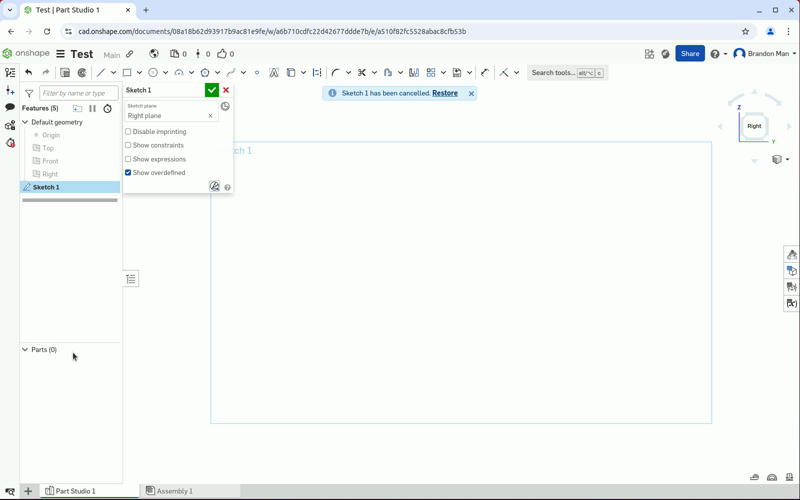
key(c)
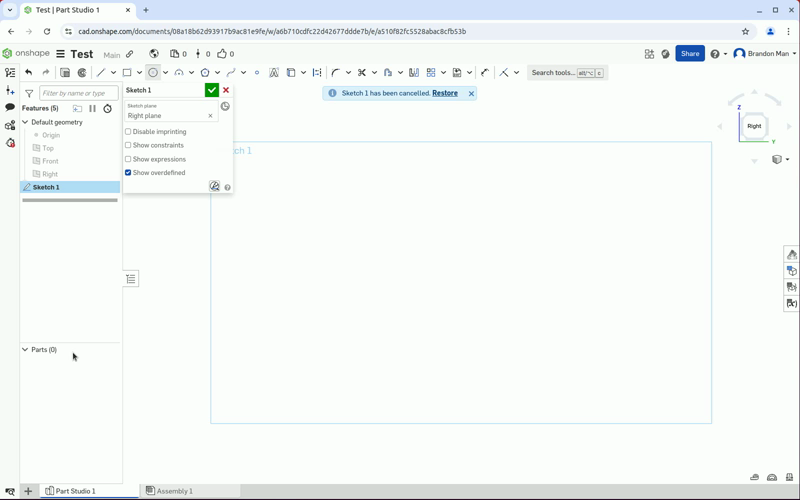
key_down(shift)
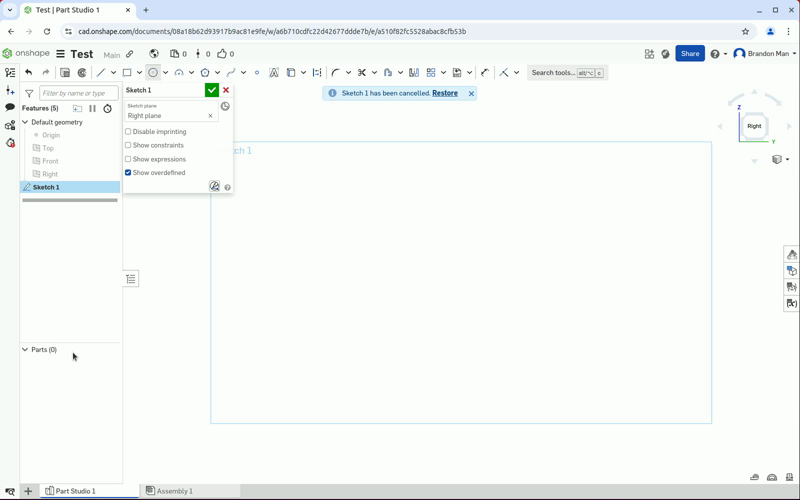
mouse_move(461, 282)
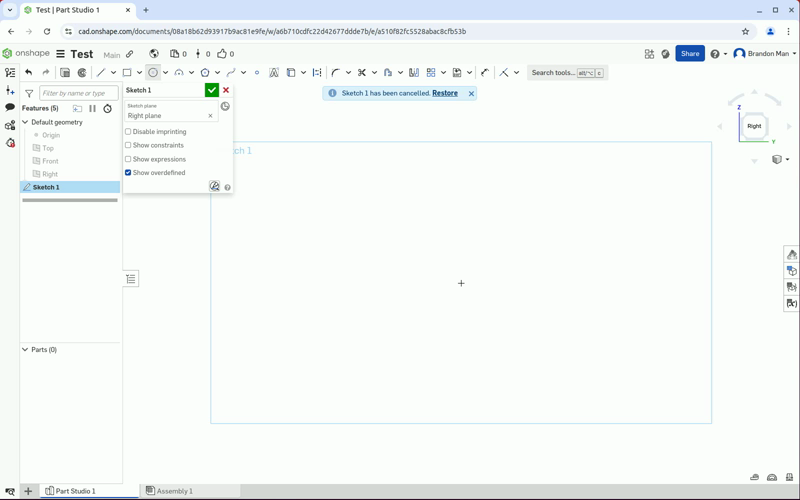
click(461, 282)
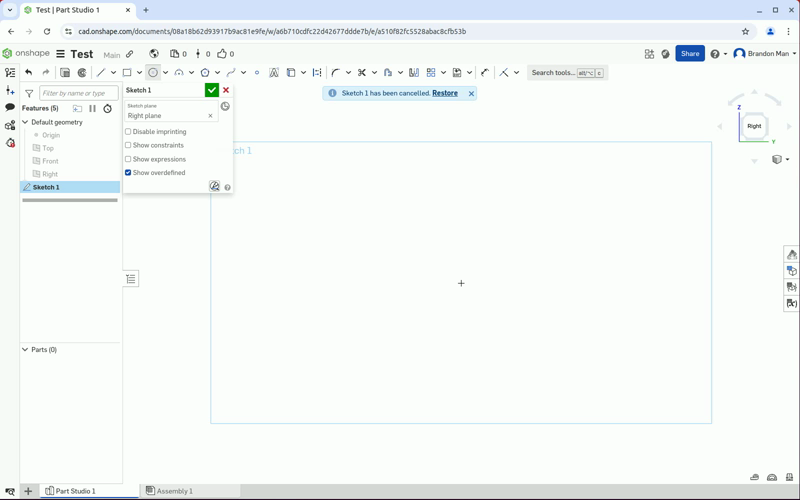
key_up(shift)
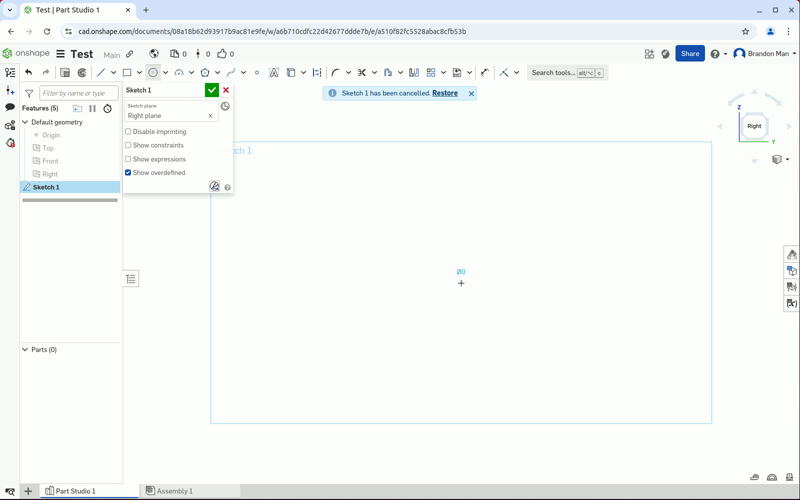
mouse_move(468, 282)
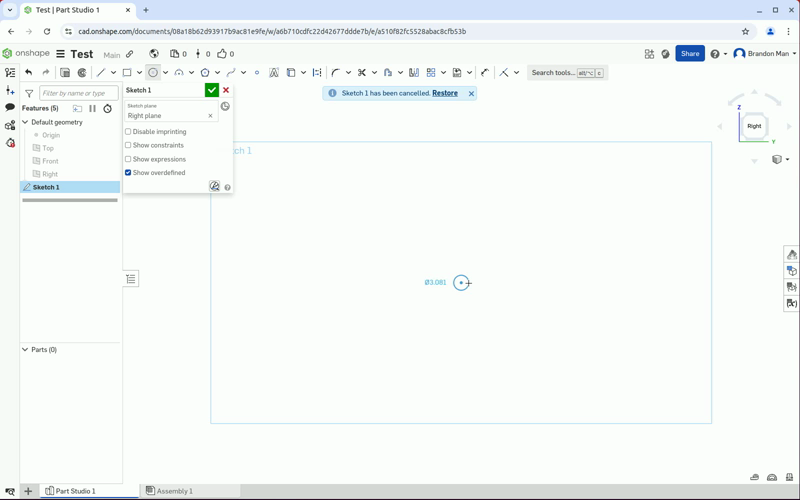
click(468, 282)
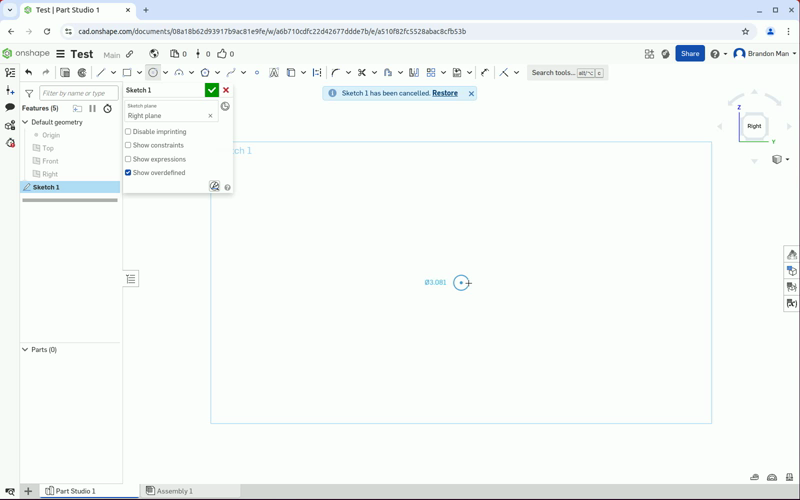
key(esc)
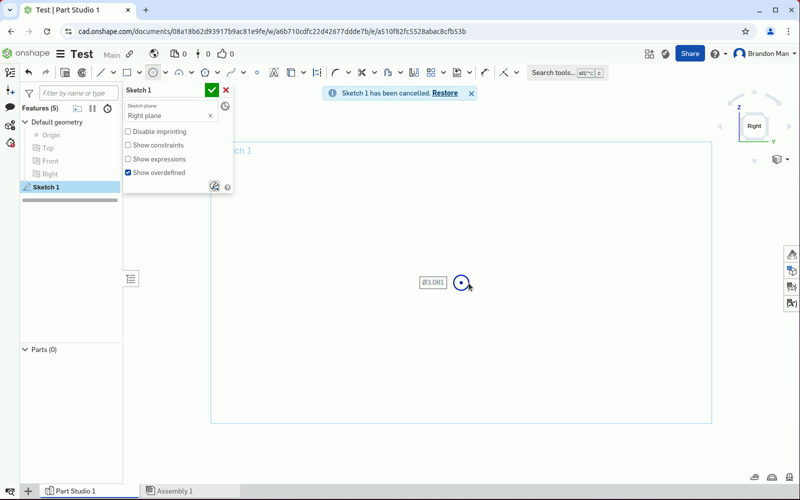
key(c)
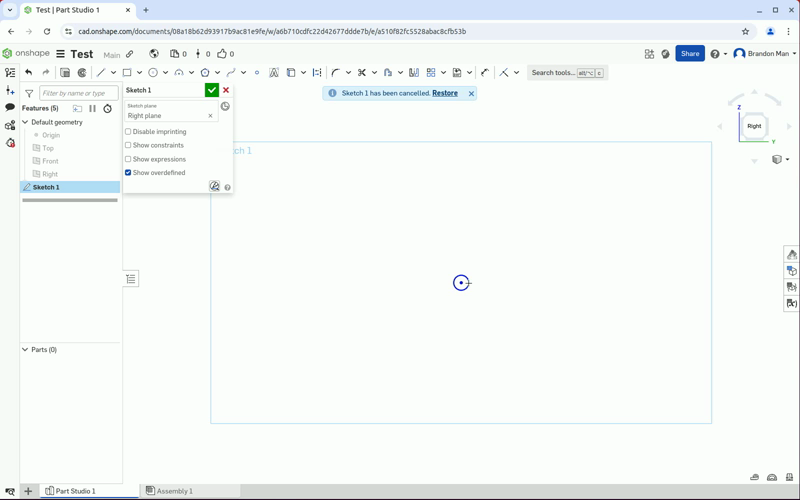
key_down(shift)
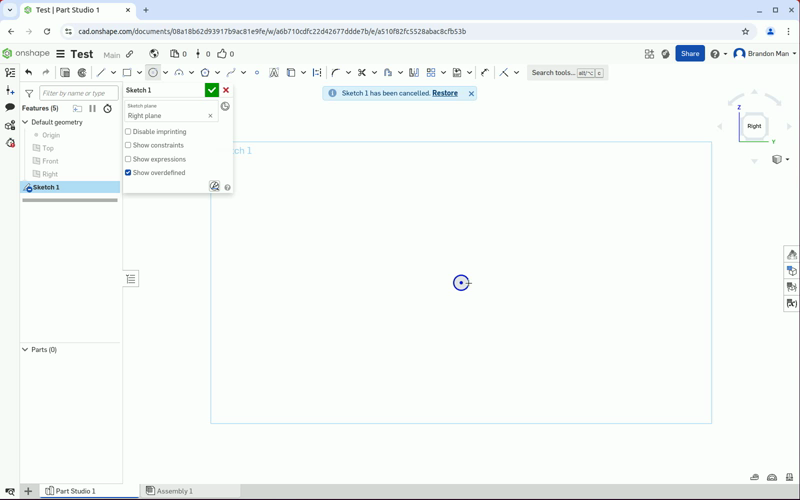
mouse_move(461, 282)
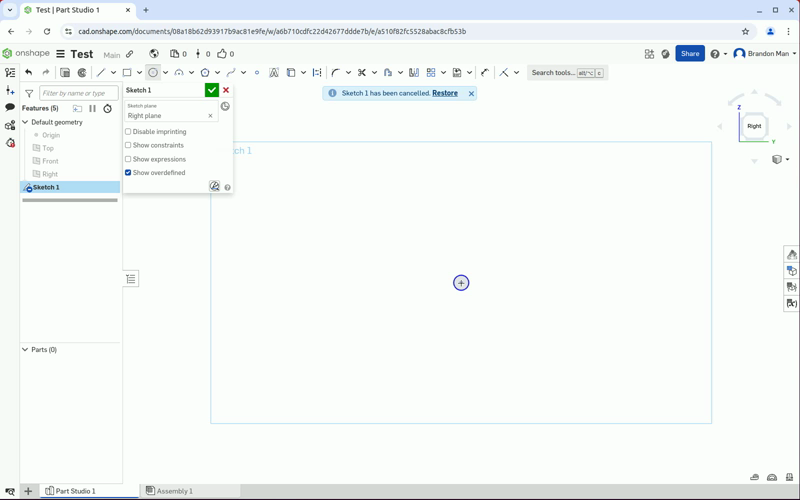
click(461, 282)
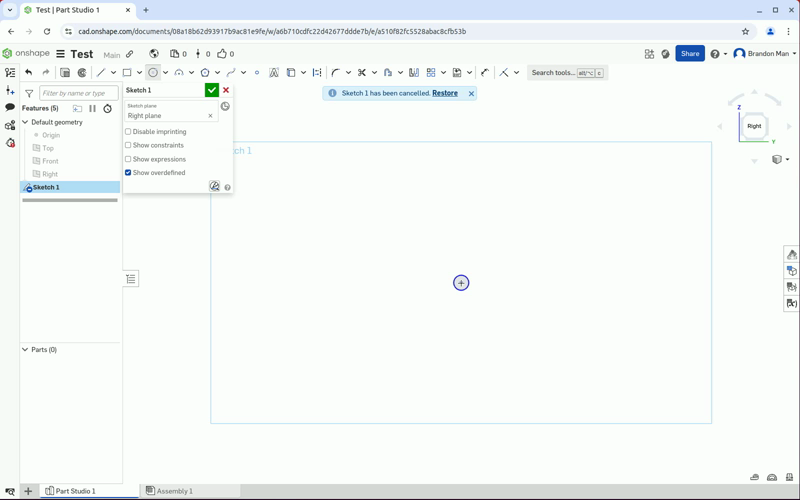
key_up(shift)
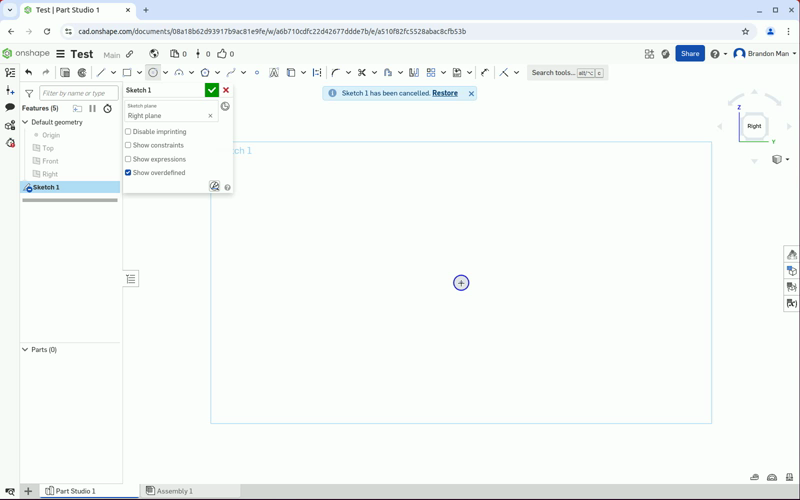
mouse_move(465, 282)
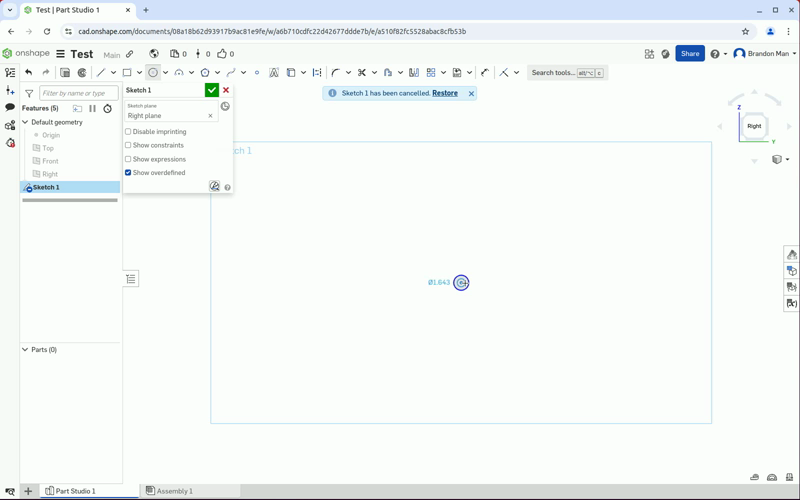
scroll(6)
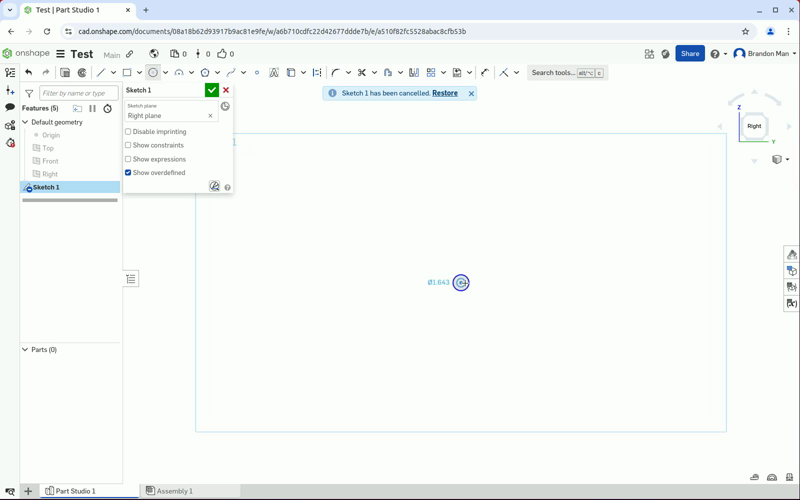
scroll(6)
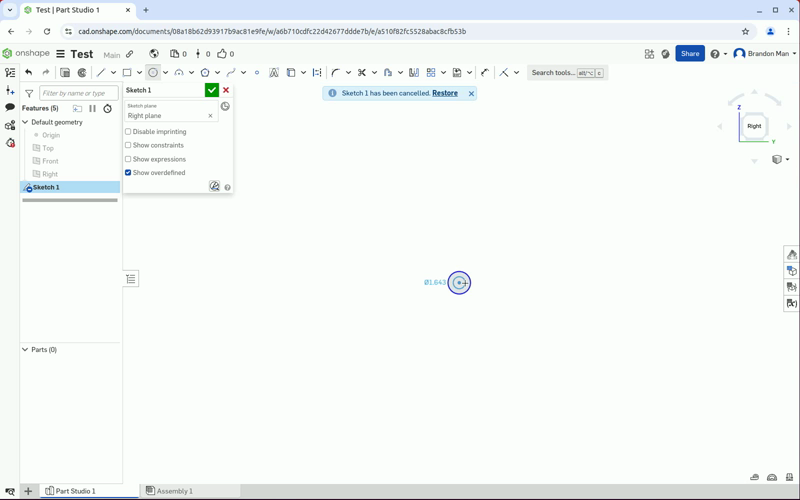
scroll(6)
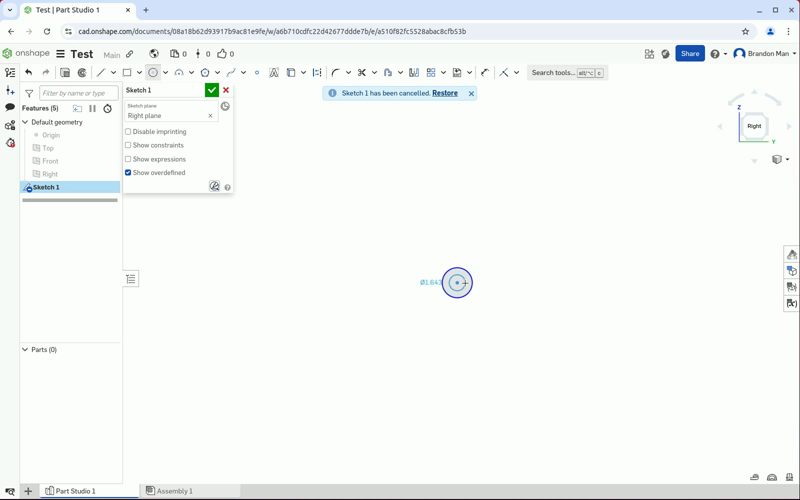
scroll(6)
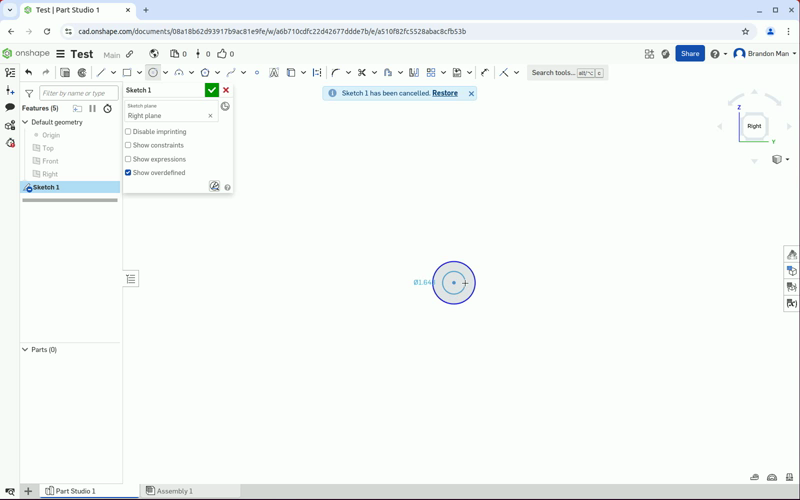
scroll(6)
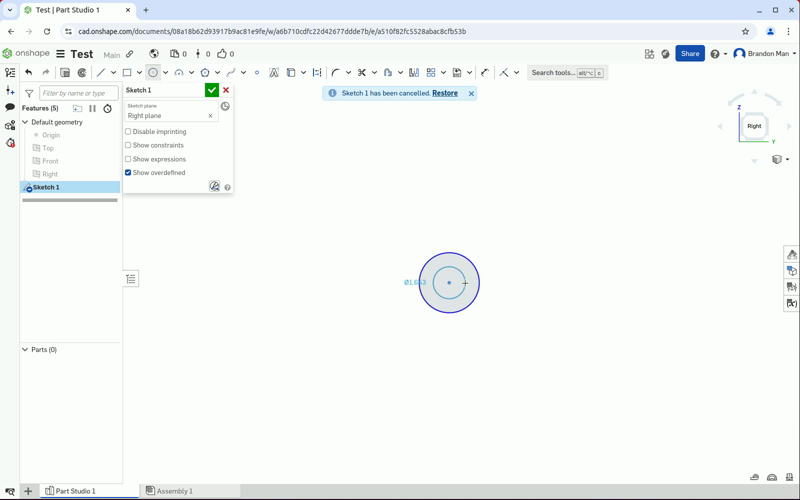
scroll(6)
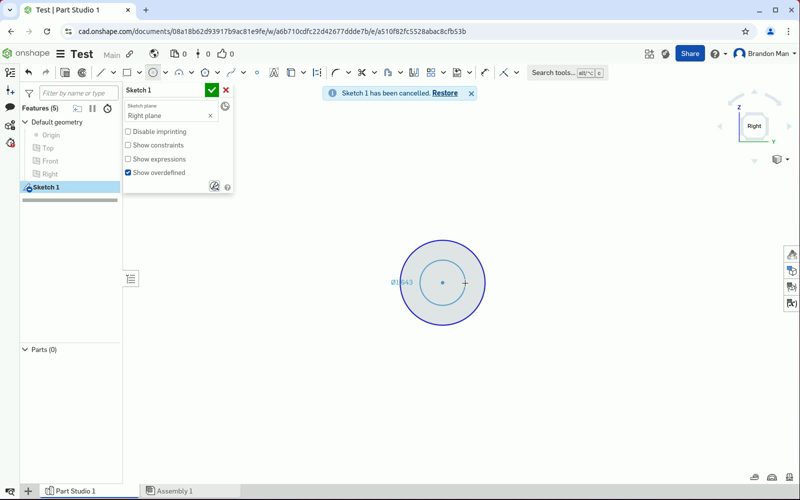
scroll(6)
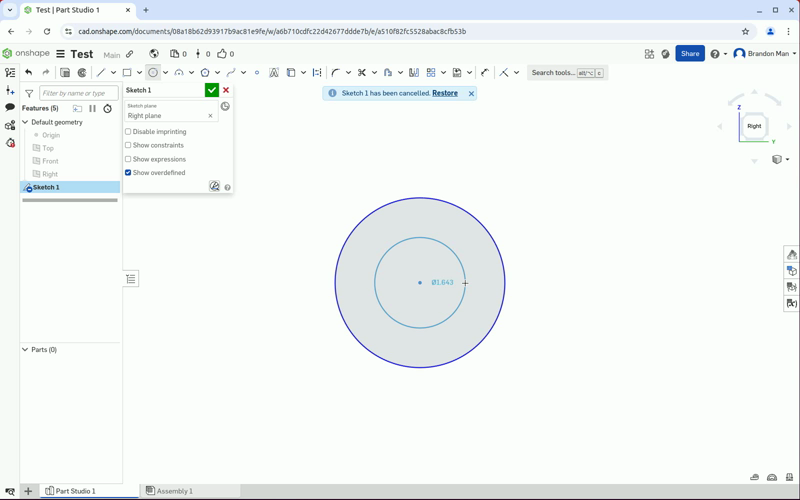
click(465, 282)
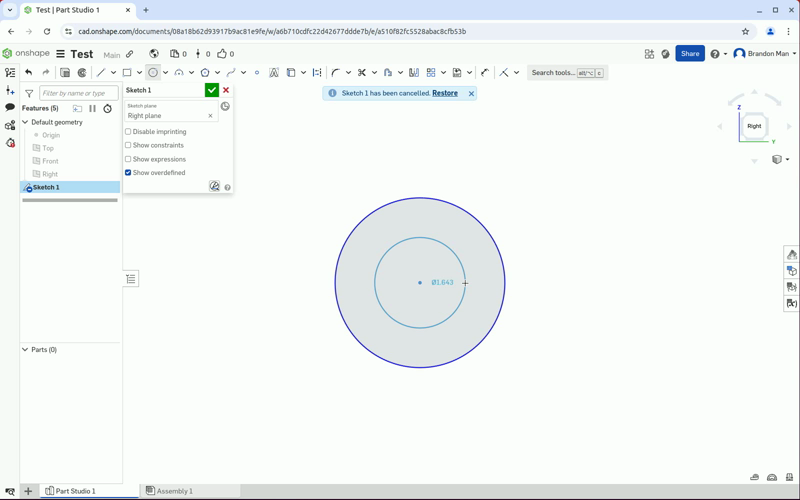
scroll(-6)
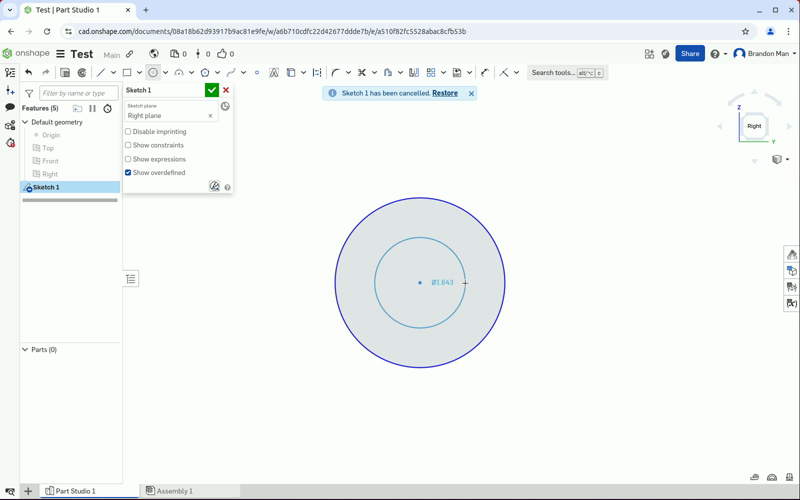
scroll(-6)
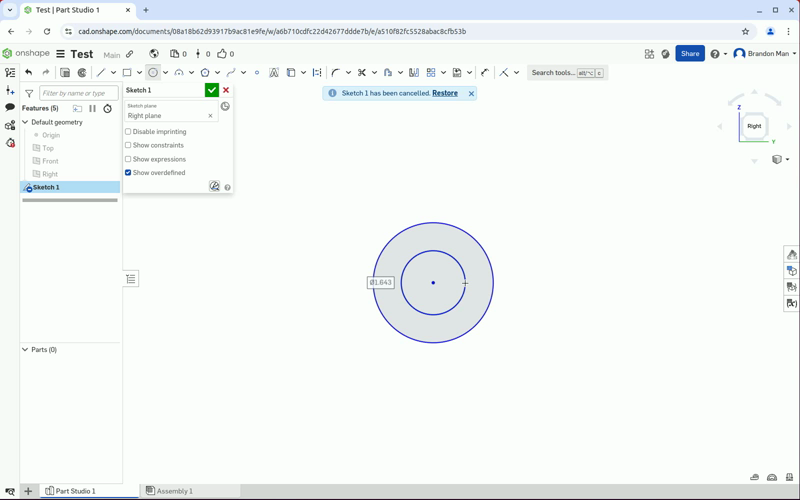
scroll(-6)
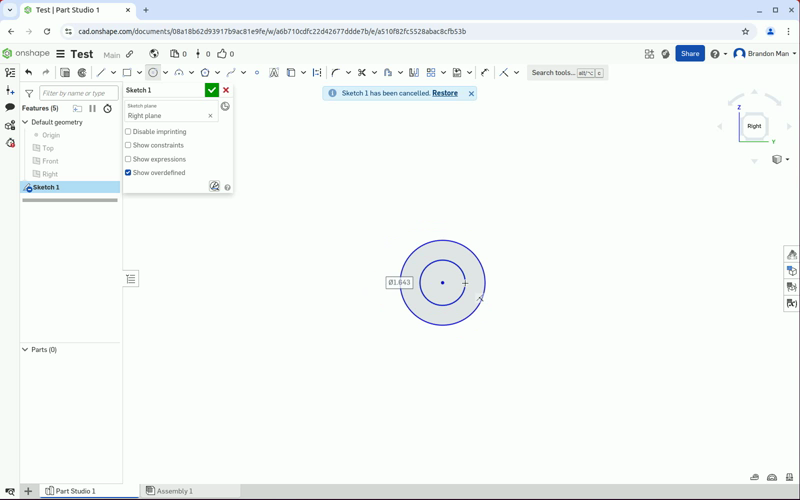
scroll(-6)
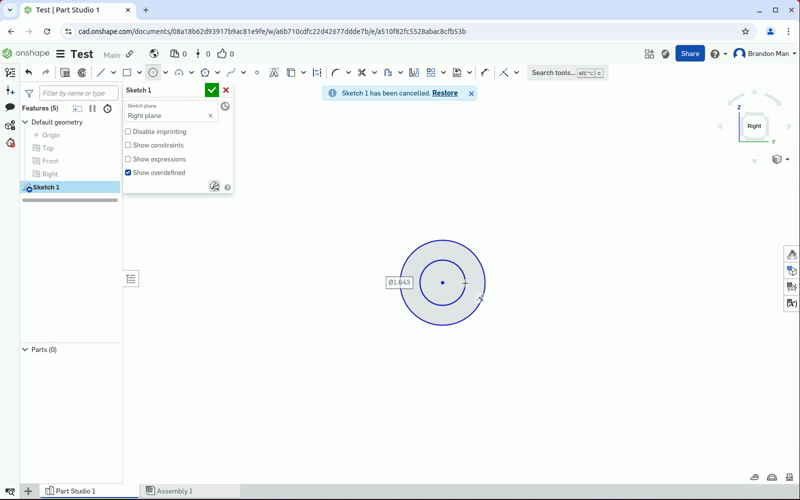
scroll(-6)
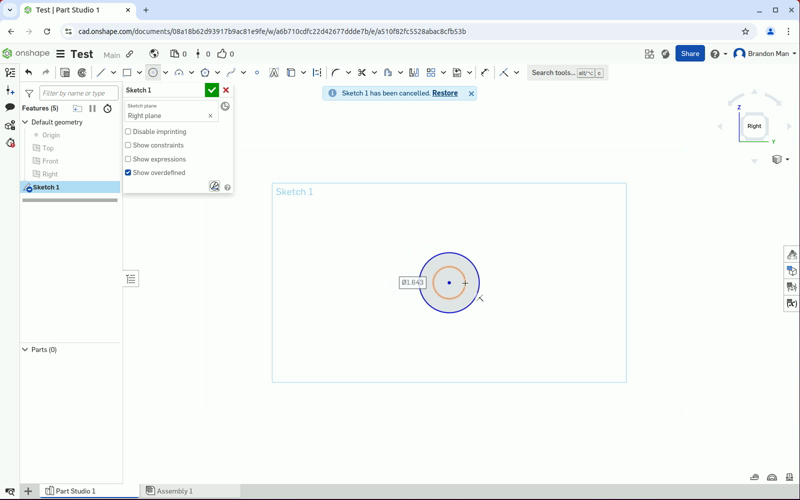
scroll(-6)
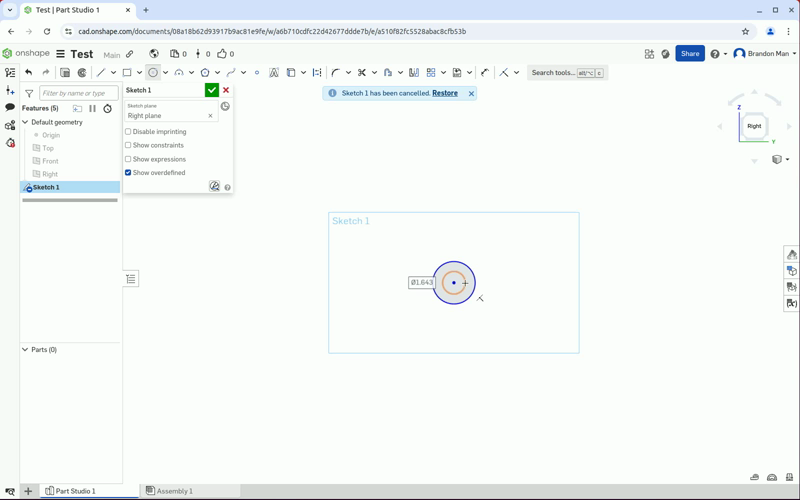
scroll(-6)
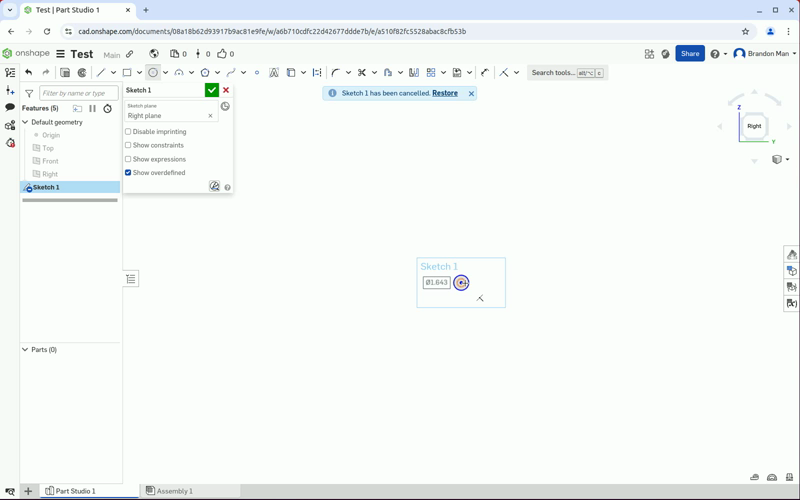
key(esc)
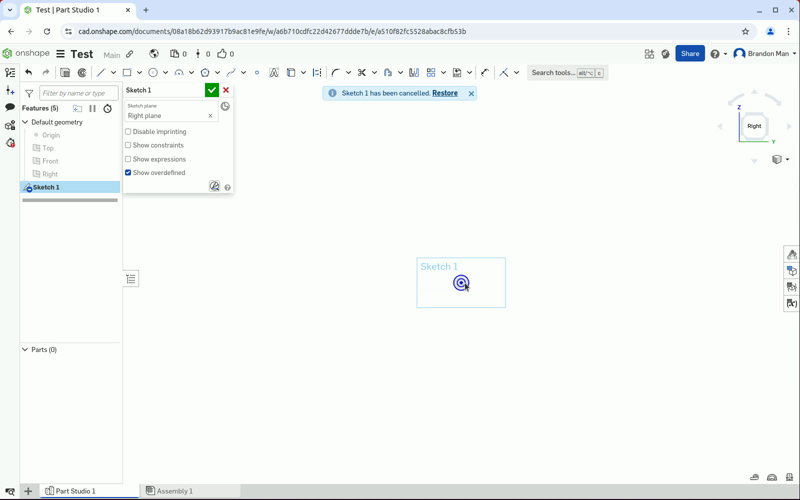
mouse_move(464, 278)
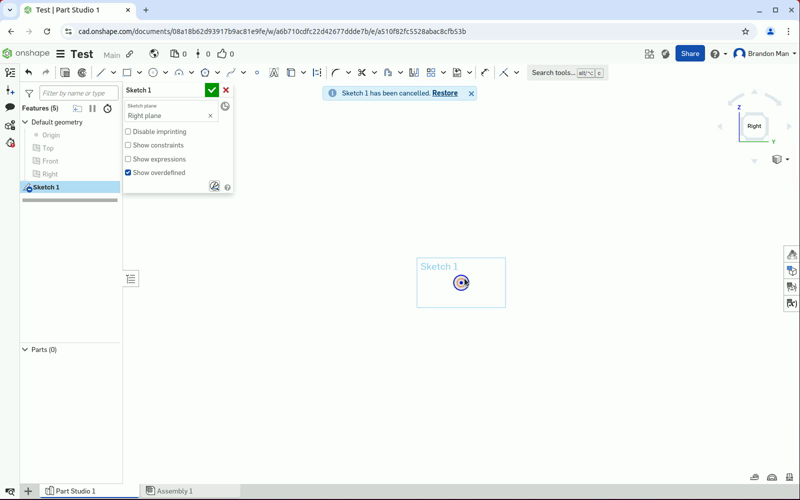
scroll(6)
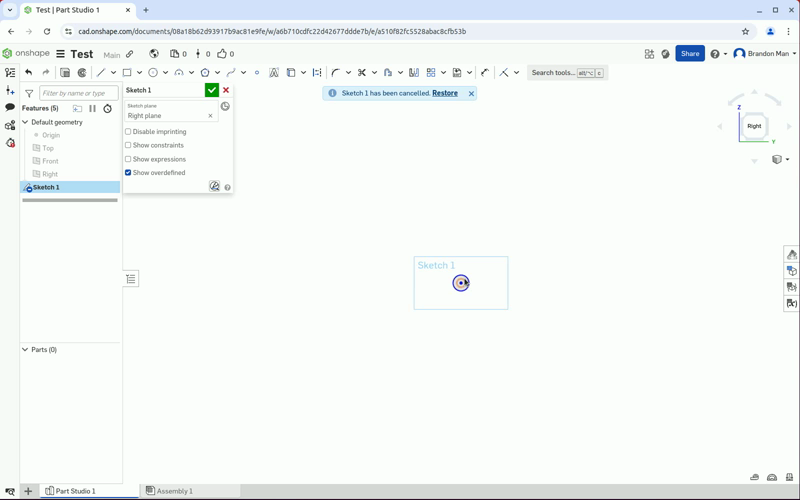
scroll(6)
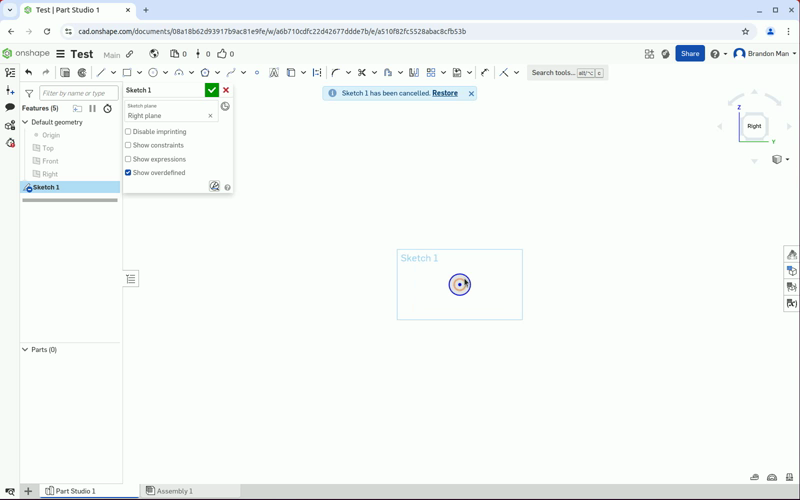
scroll(6)
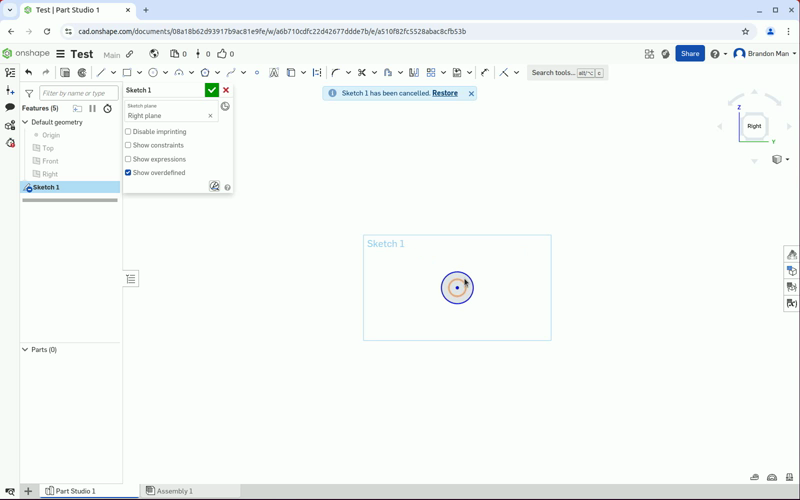
scroll(6)
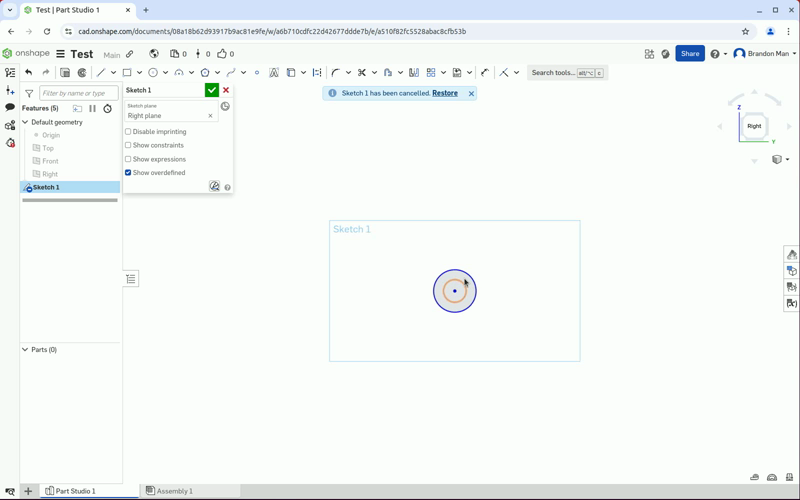
scroll(6)
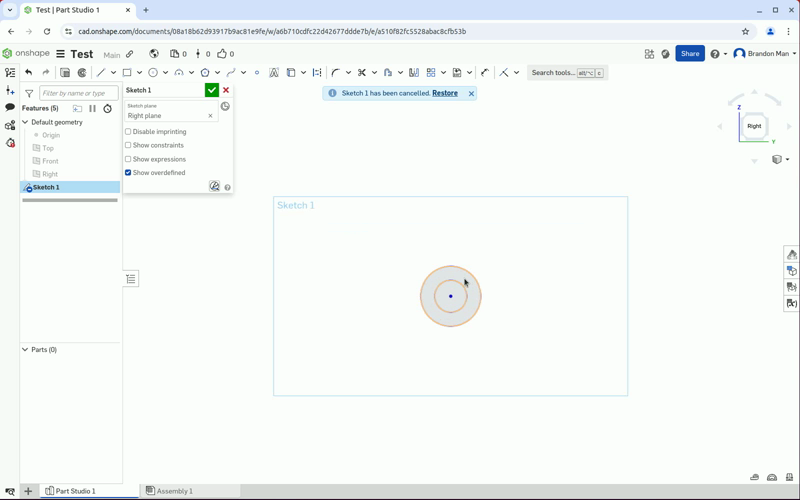
scroll(6)
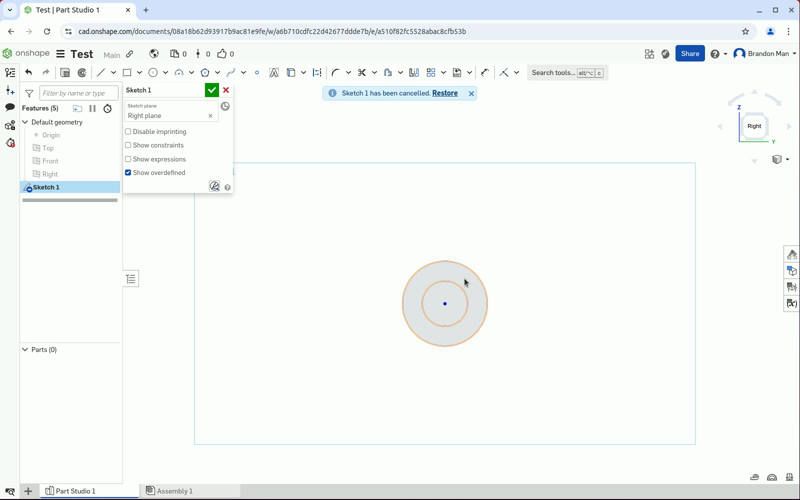
scroll(6)
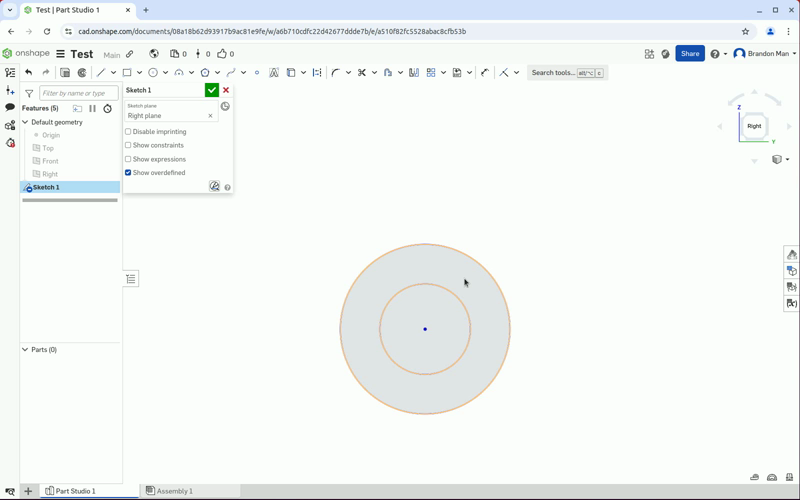
click(464, 278)
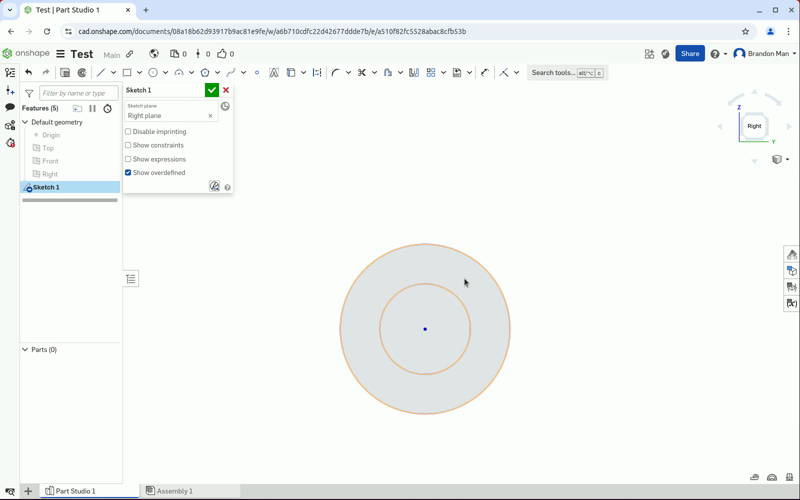
scroll(-6)
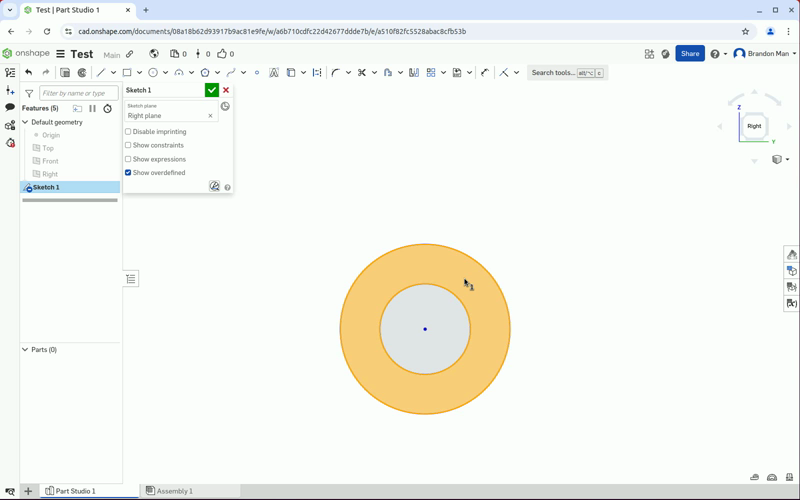
scroll(-6)
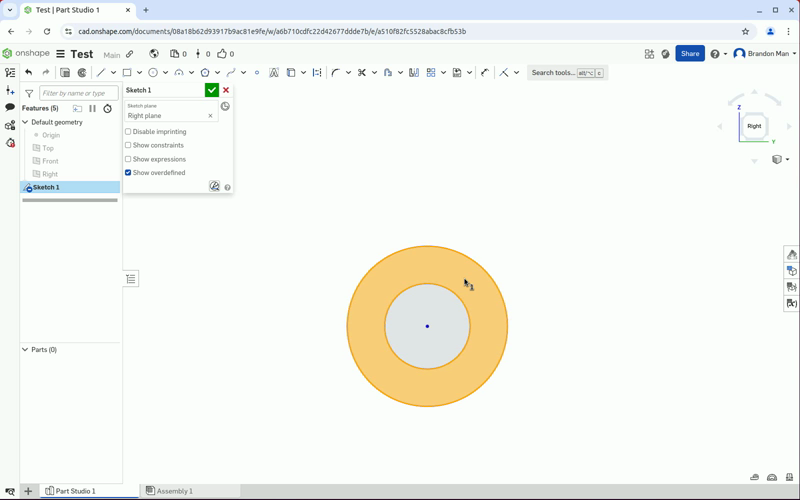
scroll(-6)
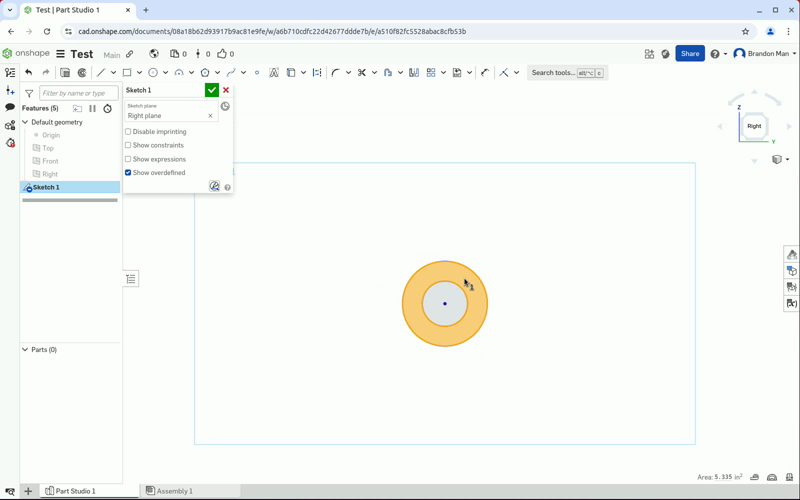
scroll(-6)
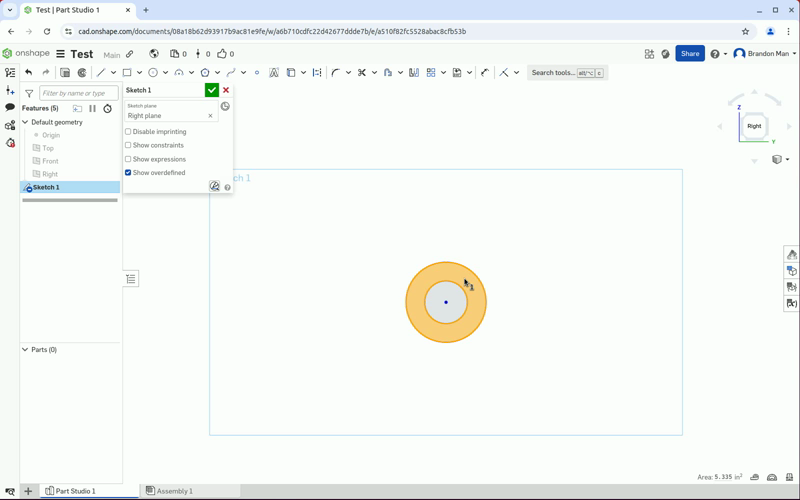
scroll(-6)
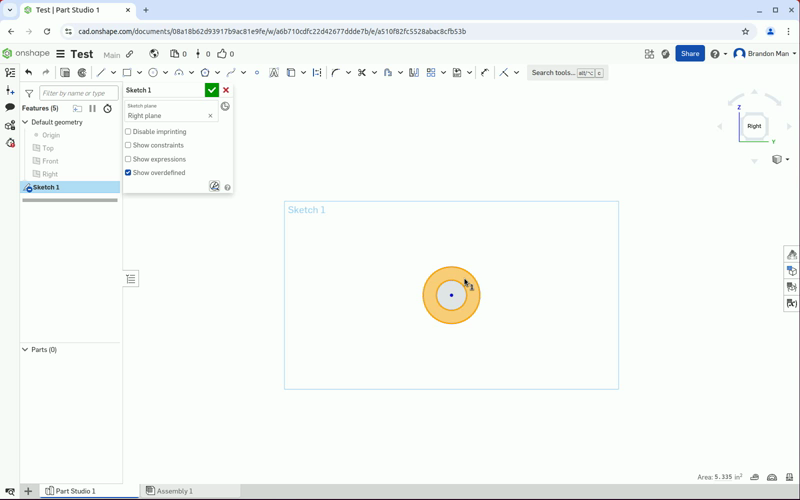
scroll(-6)
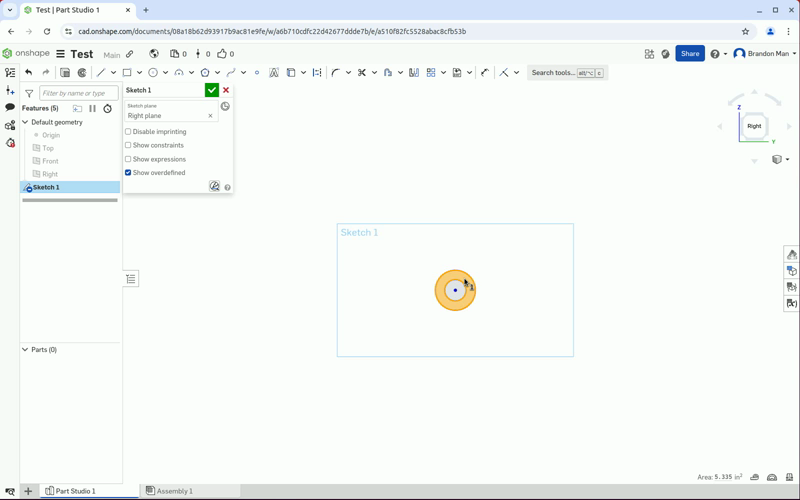
scroll(-6)
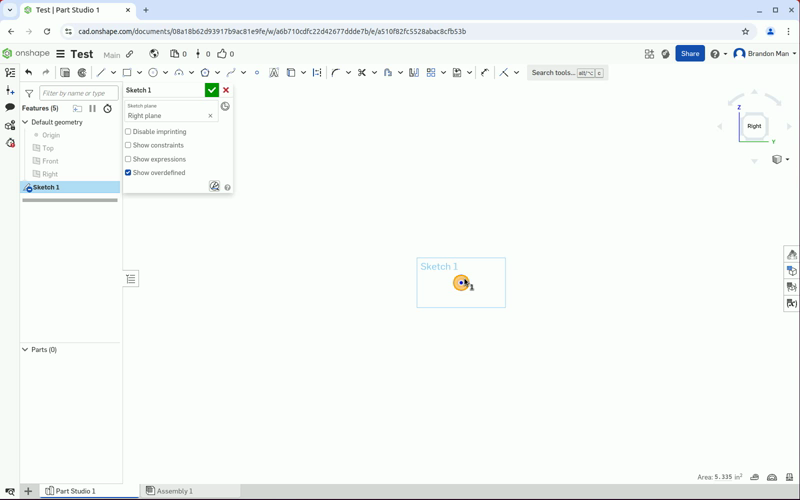
mouse_move(73, 352)
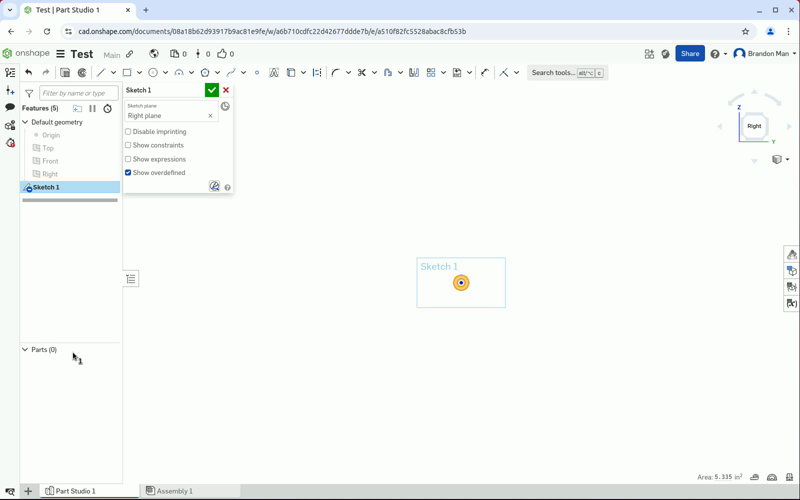
key(shift+y)
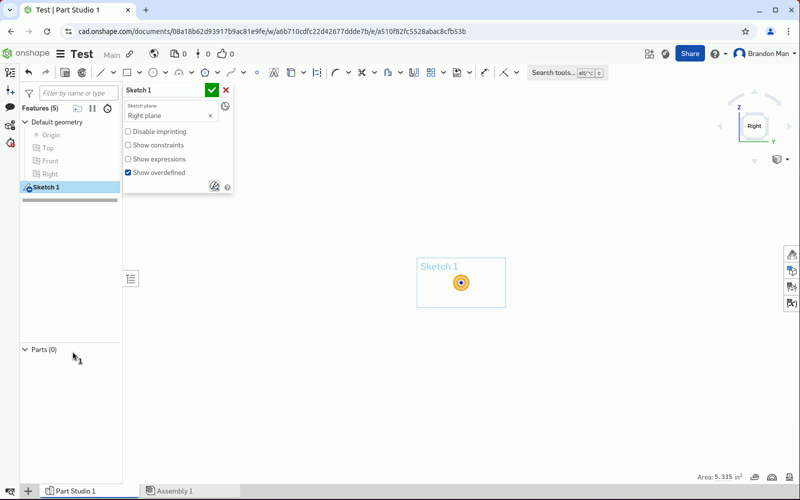
key(shift+e)
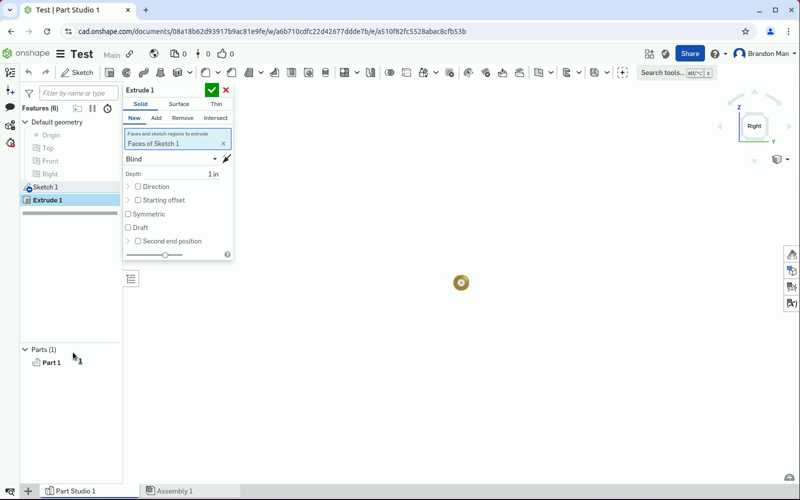
mouse_move(143, 106)
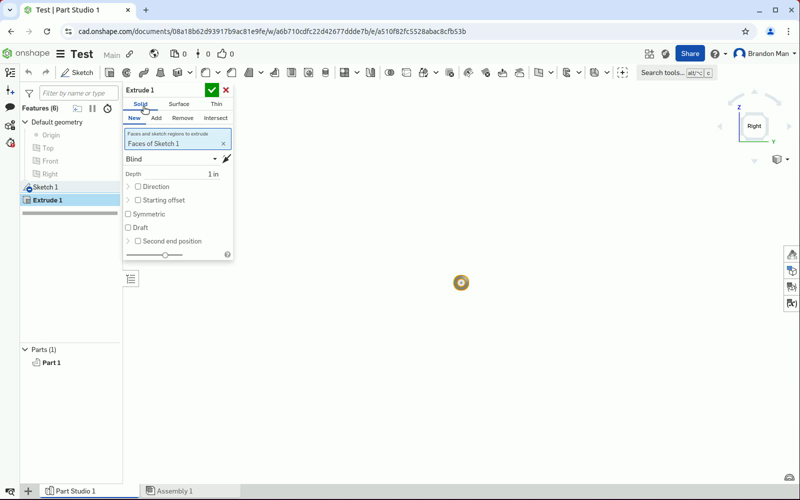
click(143, 106)
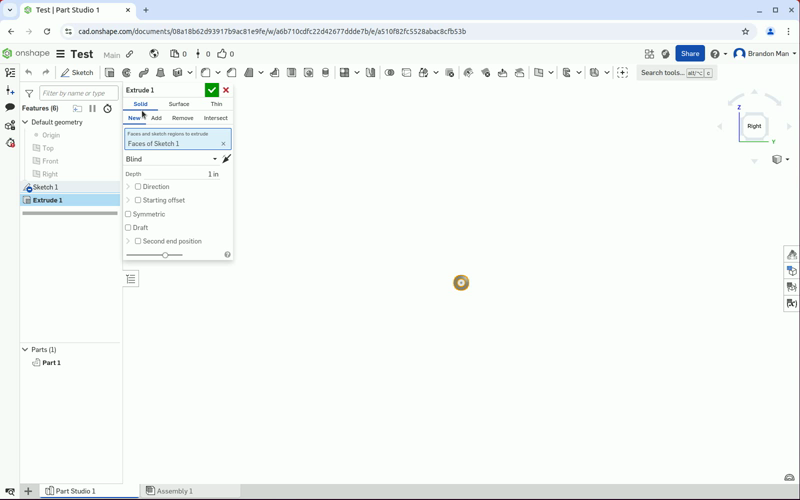
mouse_move(137, 120)
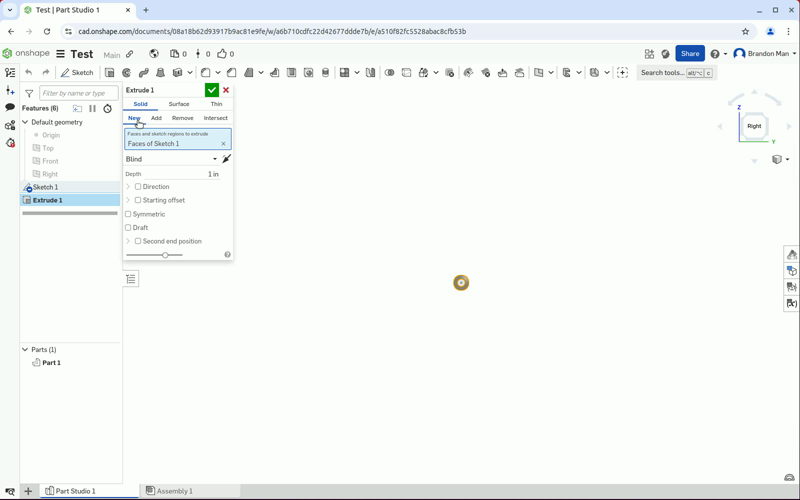
click(137, 120)
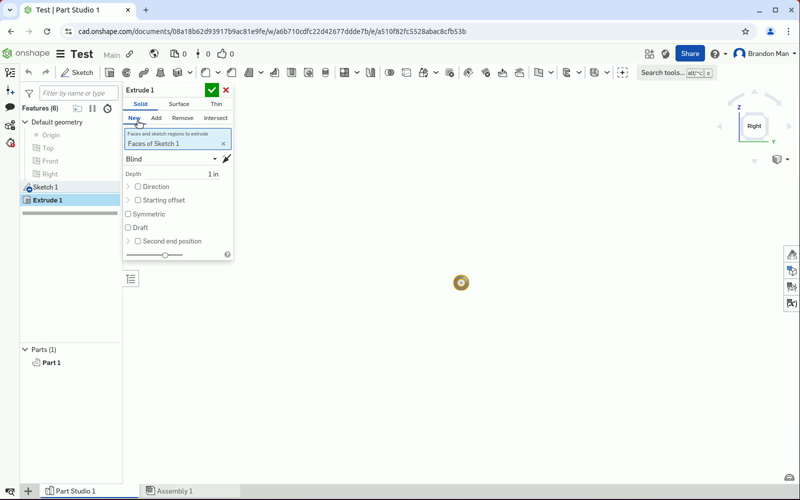
key(tab, 4)
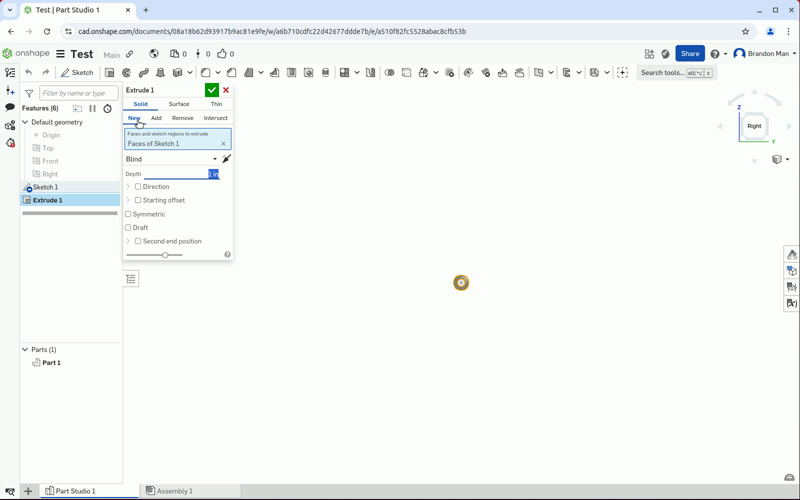
text(44.772)
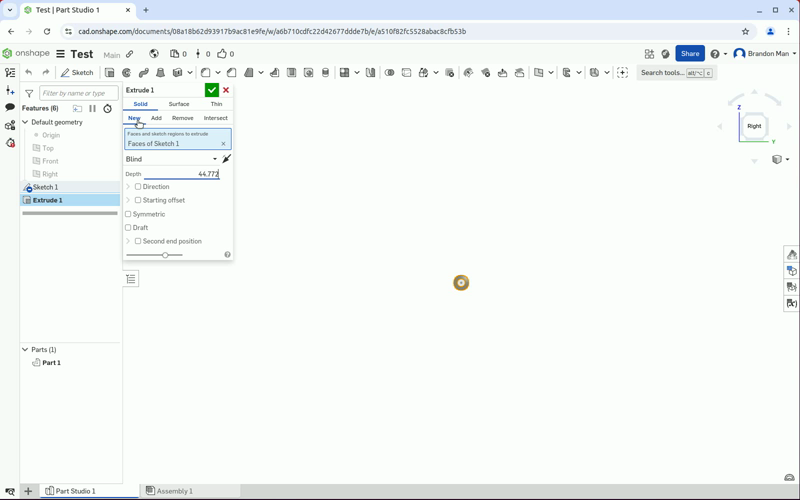
key(tab, 3)
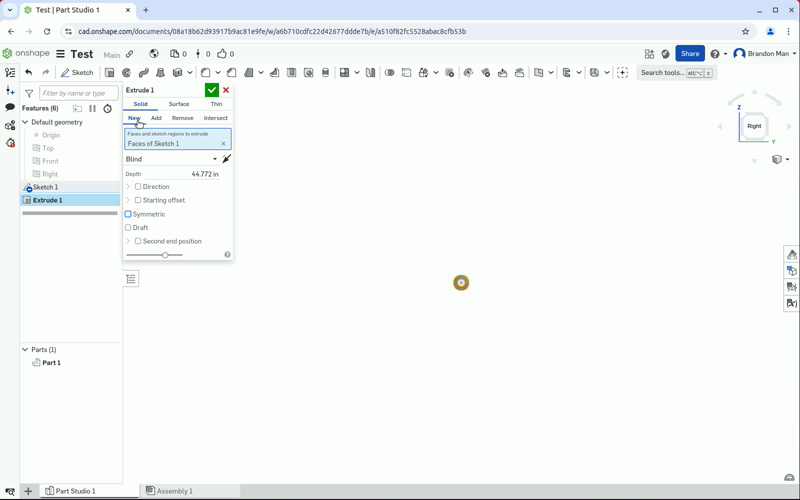
key(space)
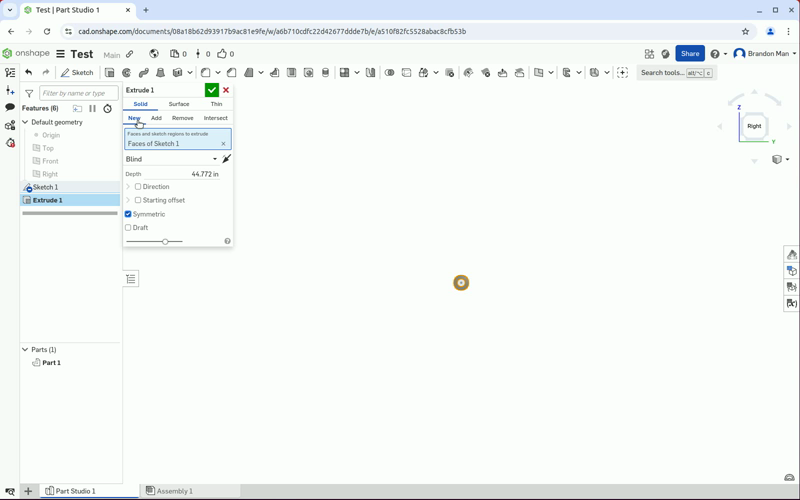
key(enter)
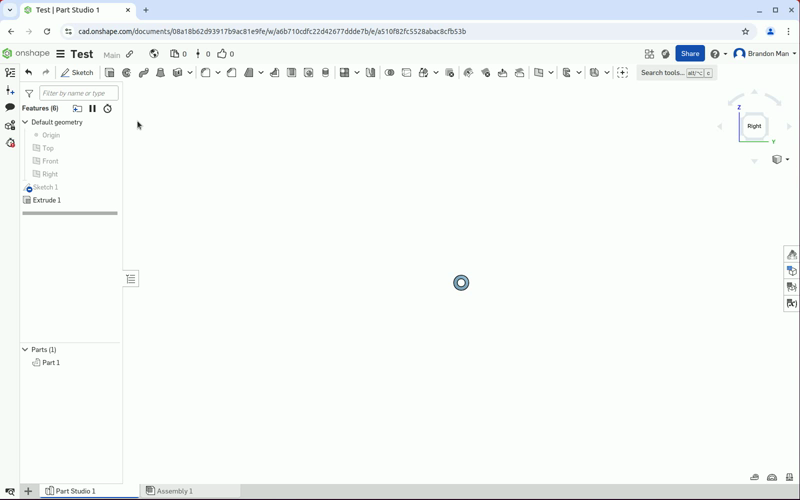
key(shift+h)
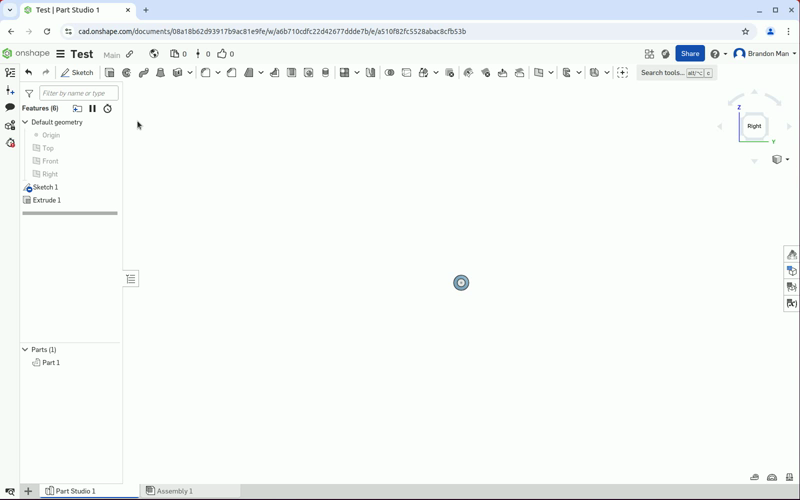
key(shift+h)
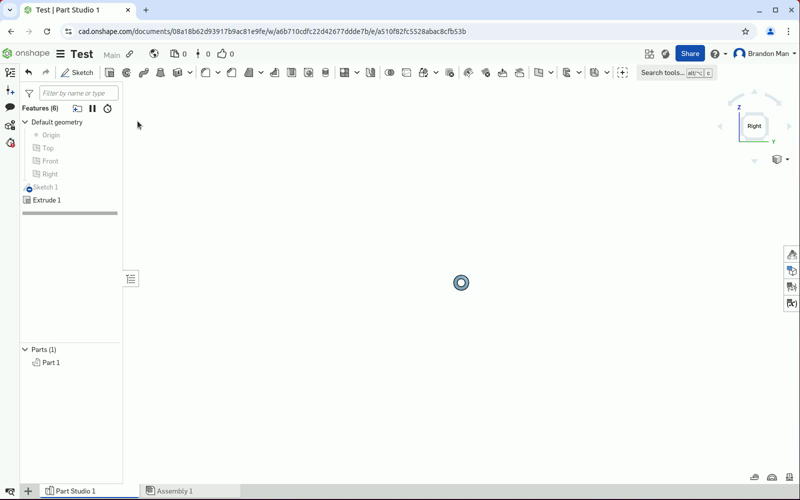
mouse_move(73, 189)
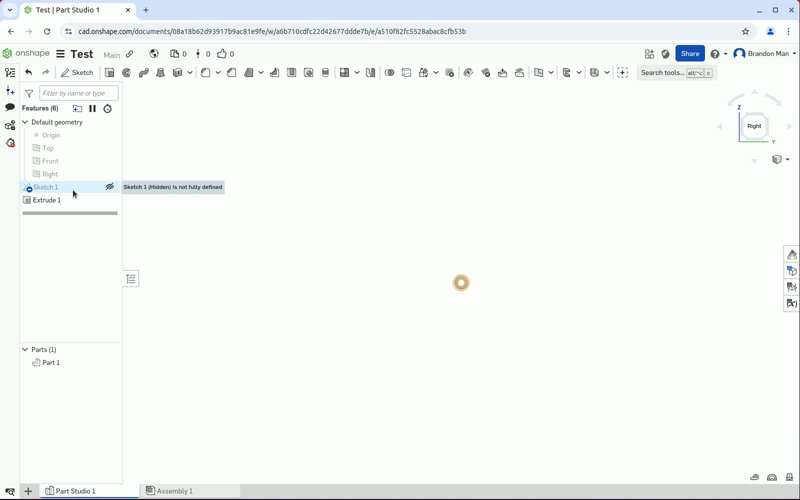
click(73, 189)
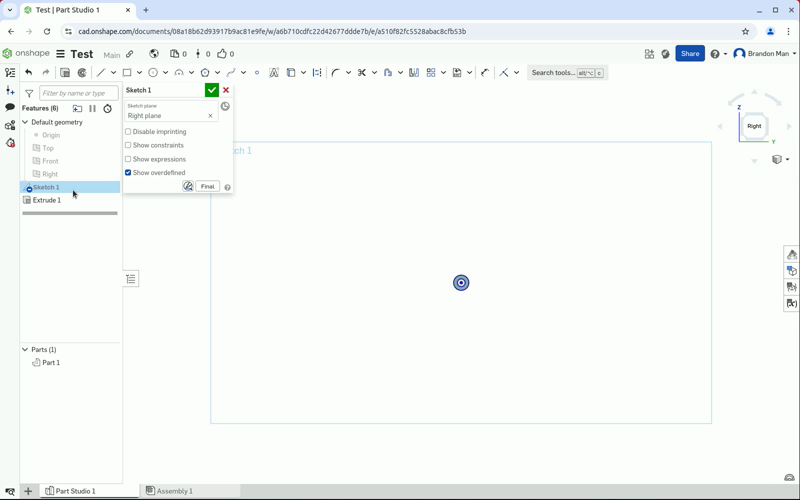
mouse_move(229, 92)
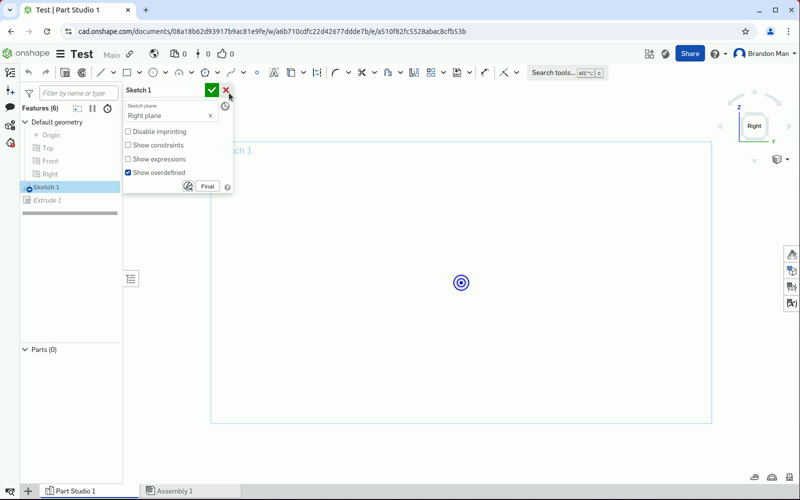
click(229, 92)
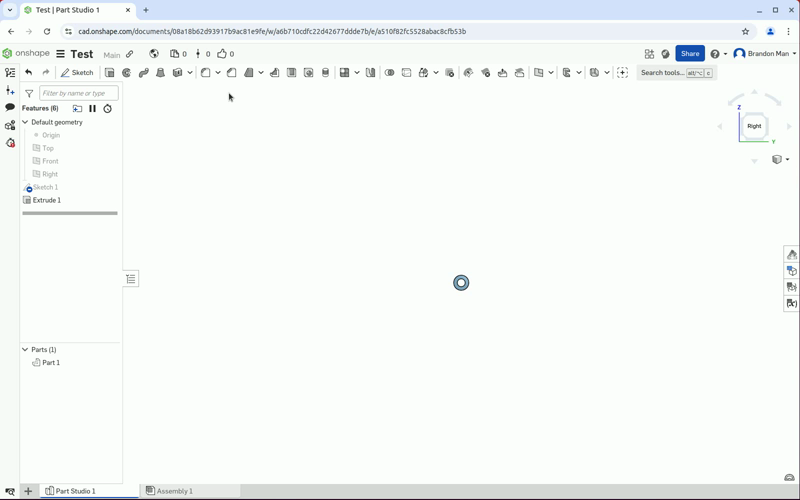
mouse_move(73, 352)
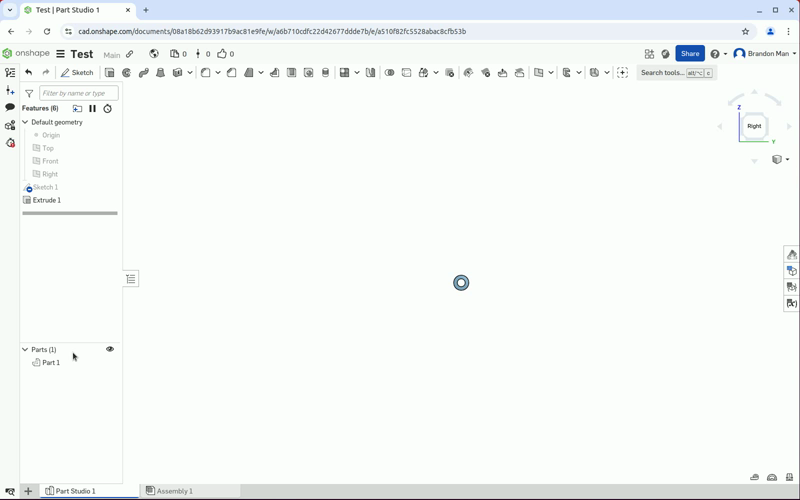
key(y)
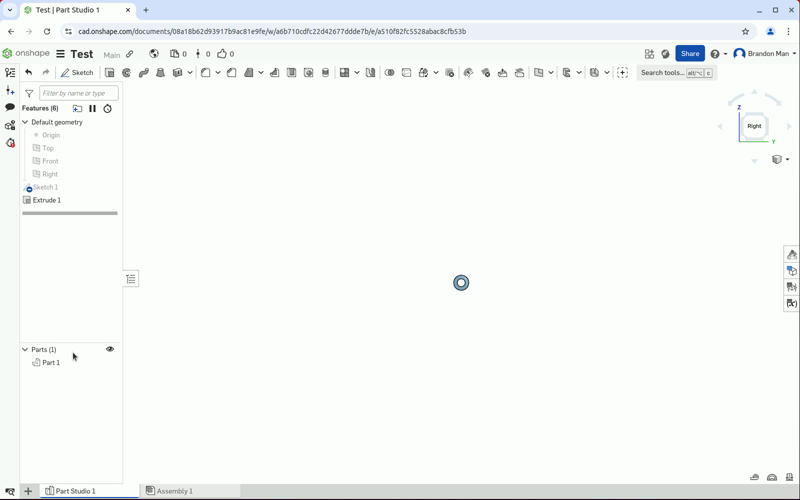
key(shift+p)
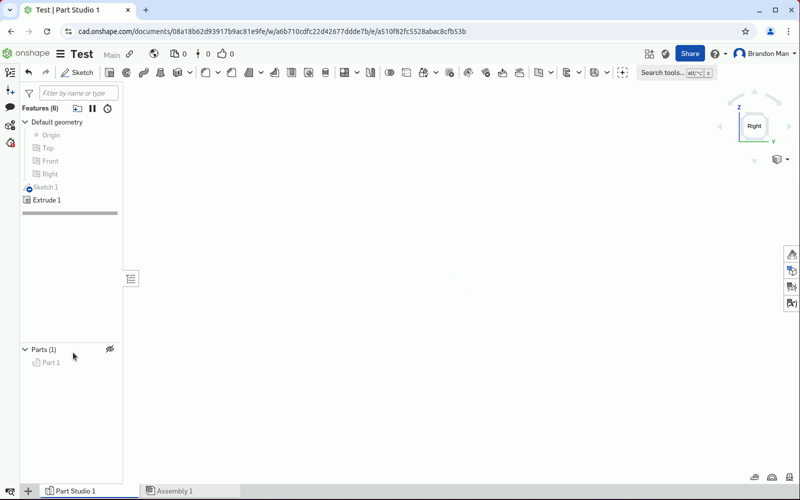
key(space)
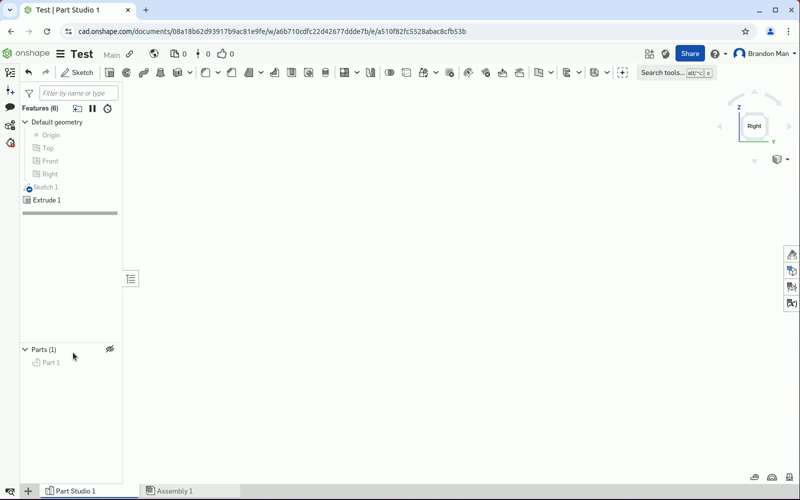
key_down(shift)
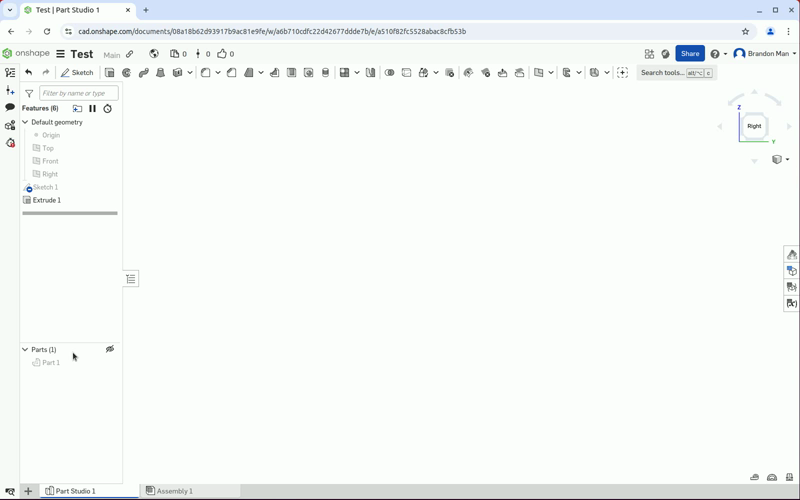
key(right)
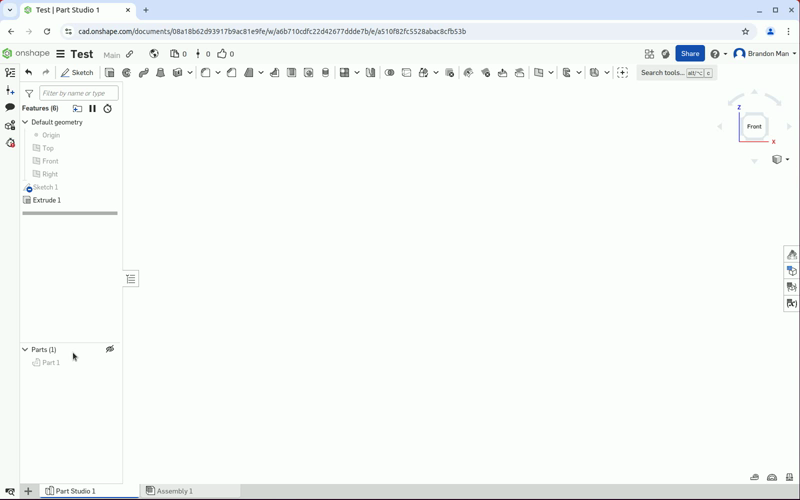
key_up(shift)
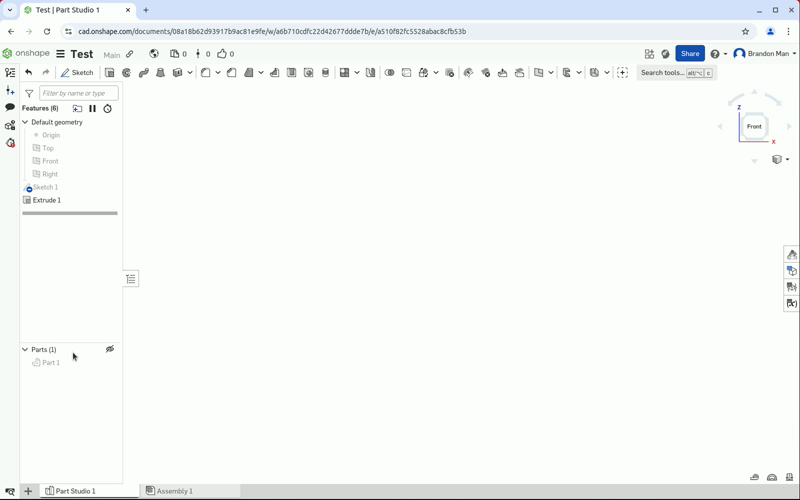
mouse_move(73, 352)
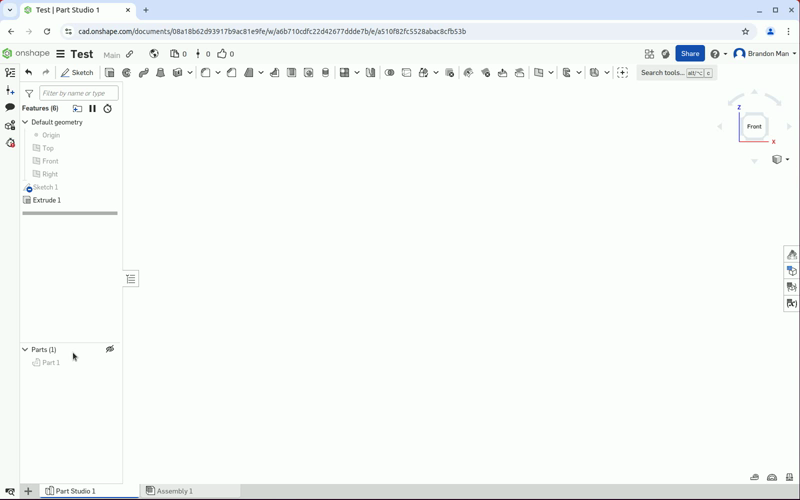
key(shift+y)
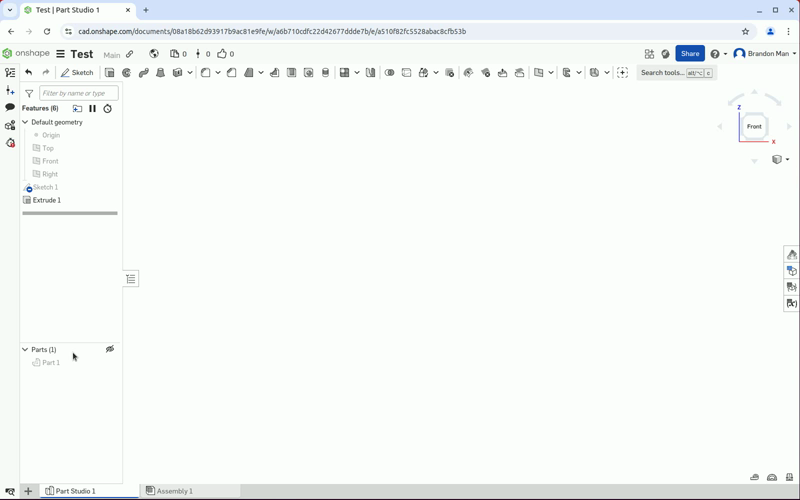
key(shift+s)
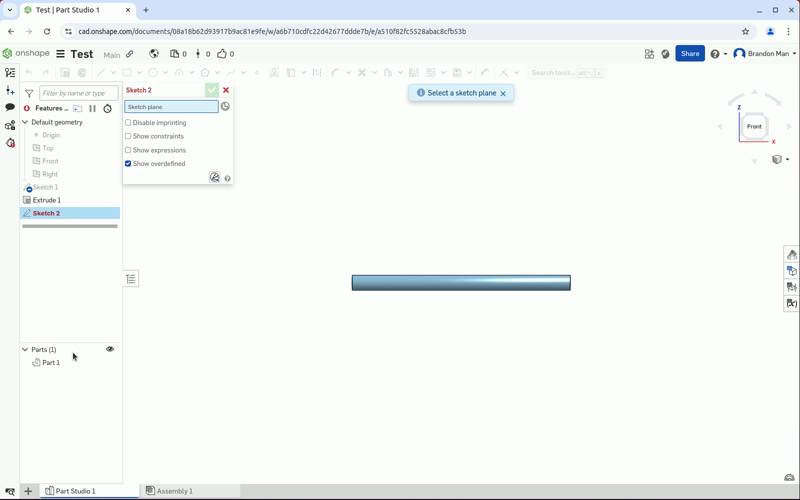
mouse_move(73, 163)
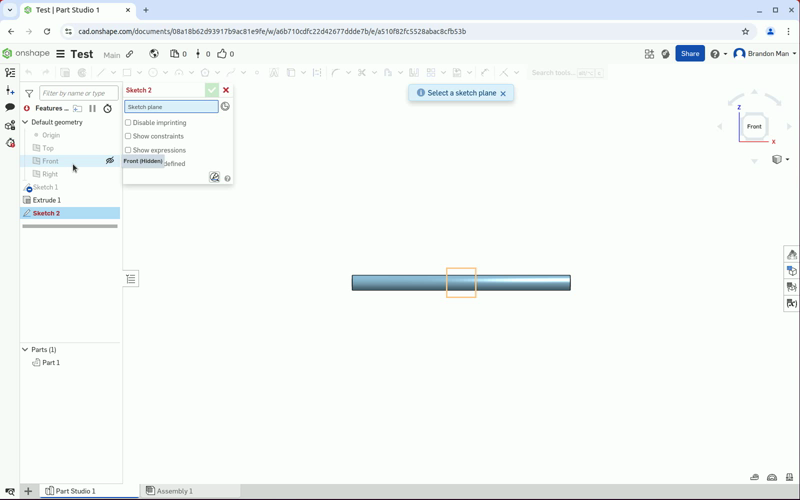
click(73, 163)
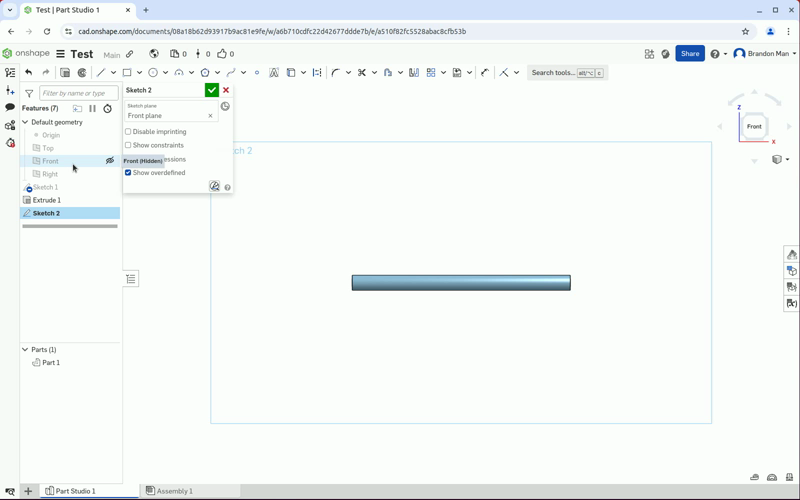
mouse_move(73, 352)
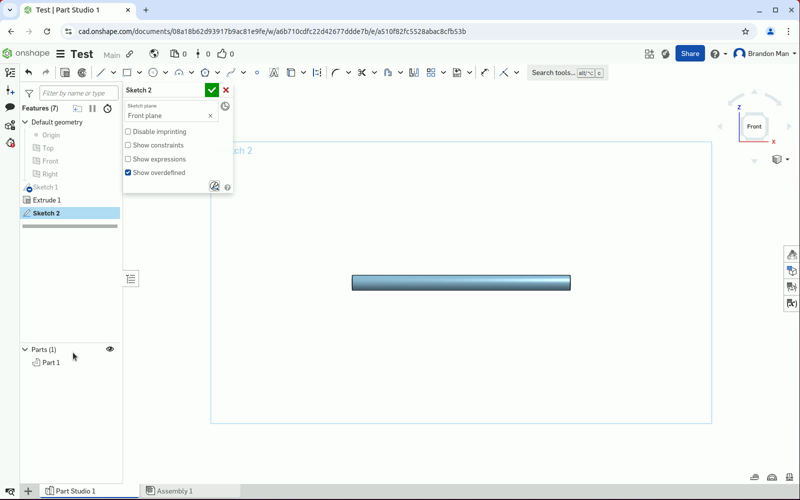
key(y)
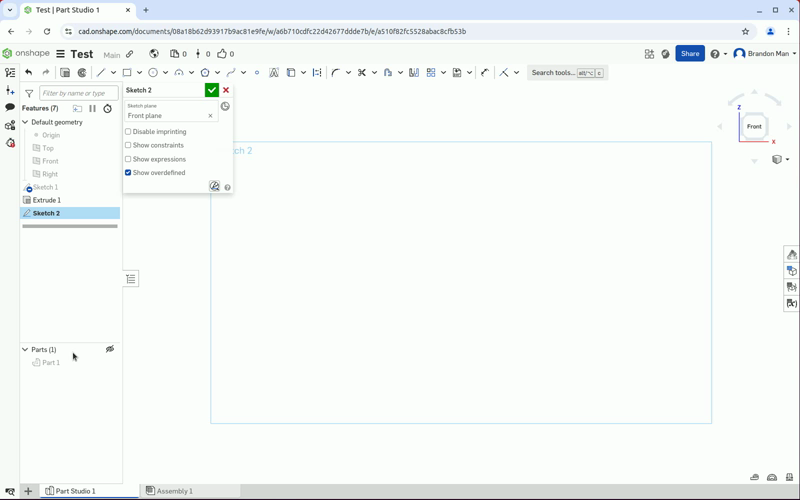
key(l)
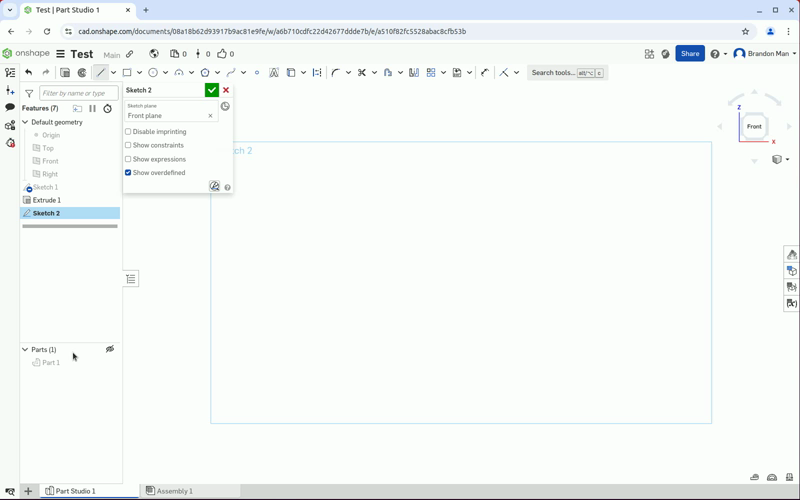
key_down(shift)
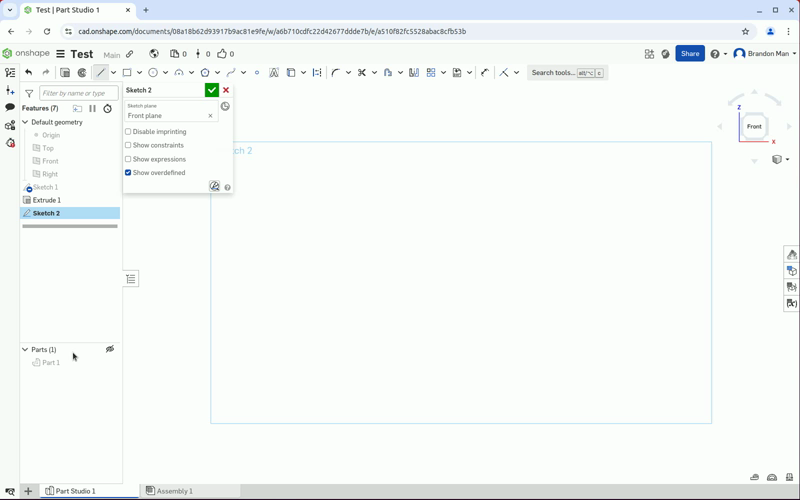
mouse_move(567, 304)
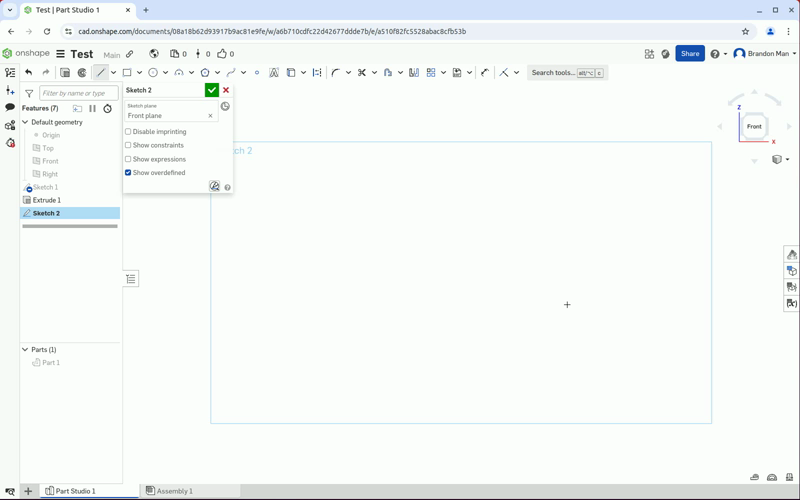
click(567, 304)
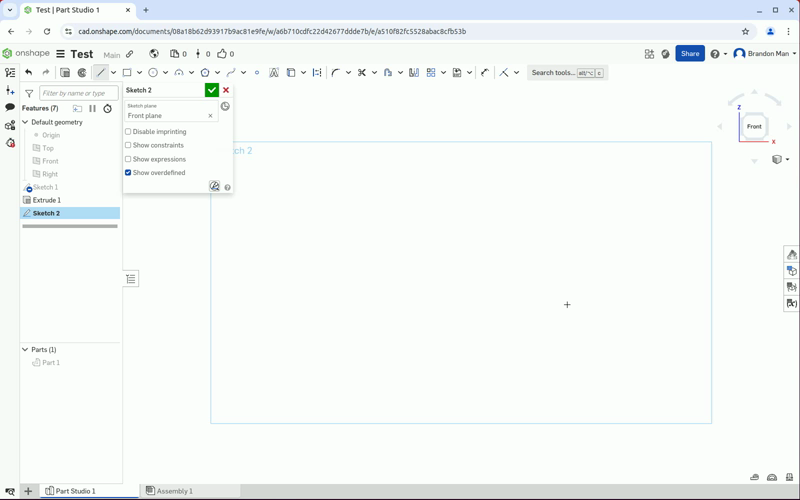
key_up(shift)
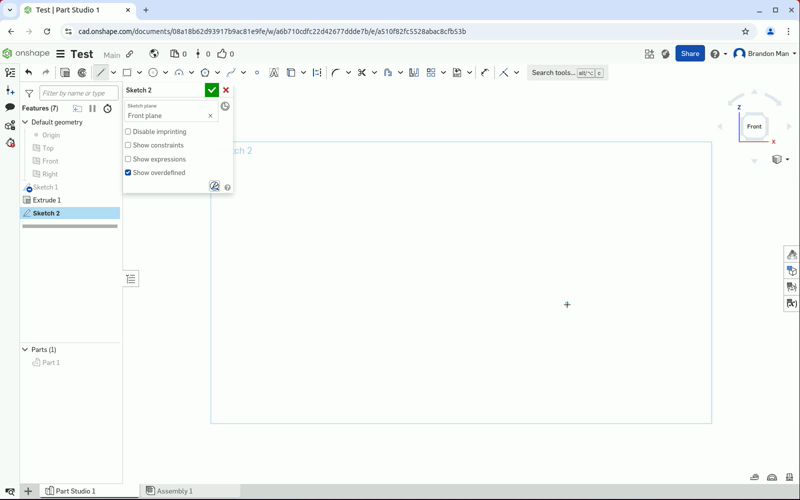
key_down(shift)
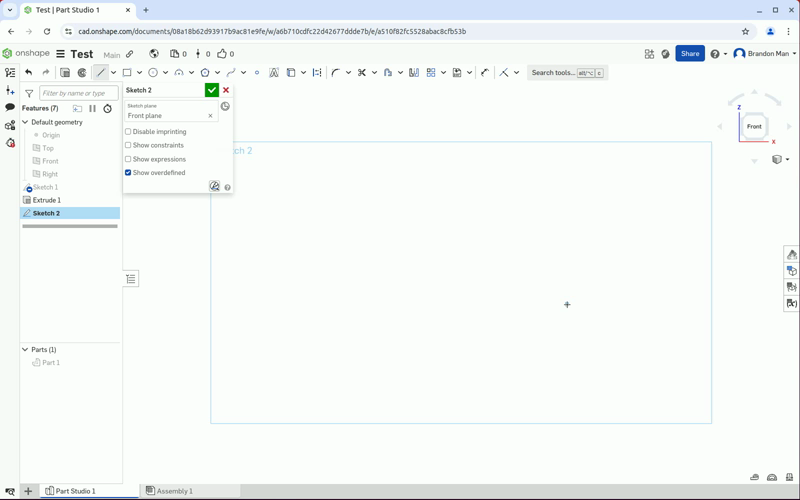
mouse_move(589, 304)
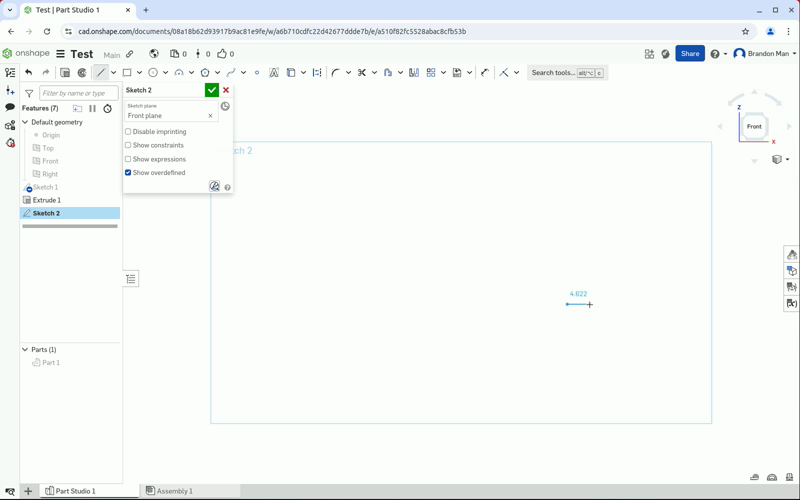
mouse_move(571, 305)
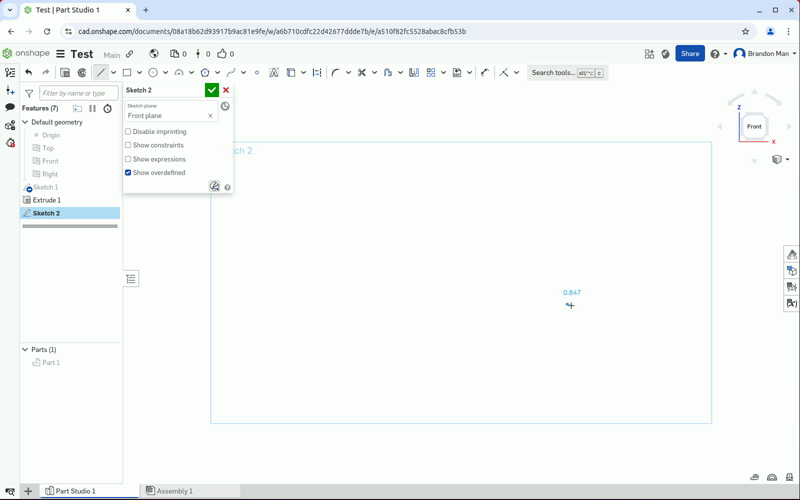
scroll(6)
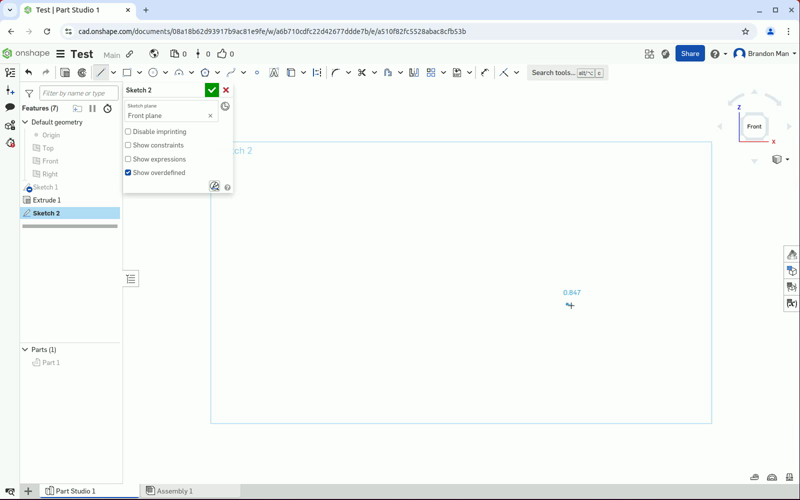
scroll(6)
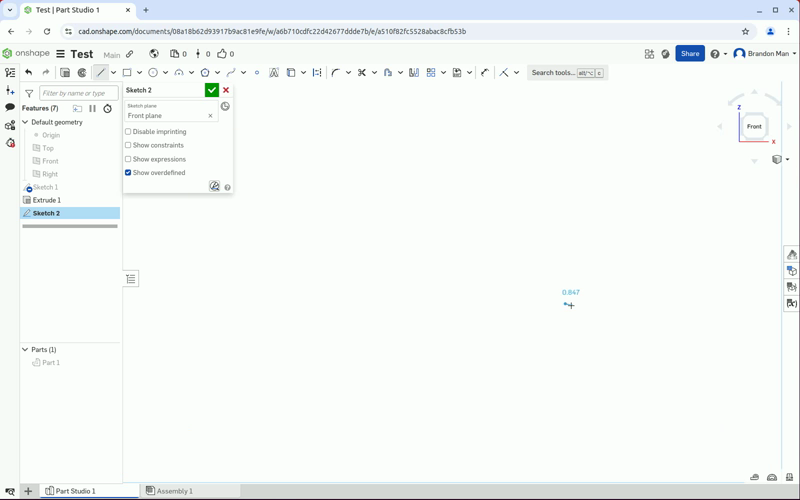
scroll(6)
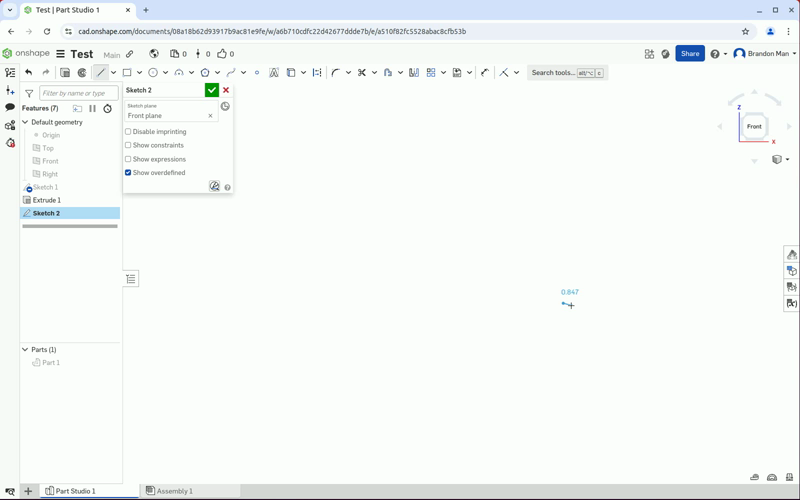
scroll(6)
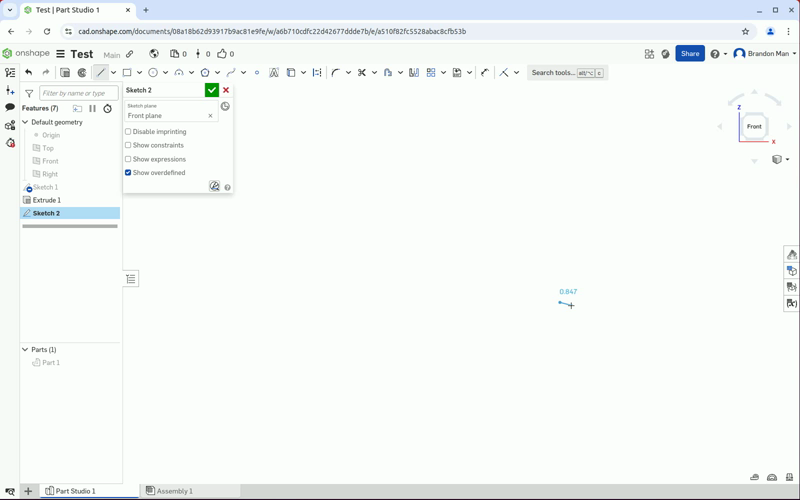
scroll(6)
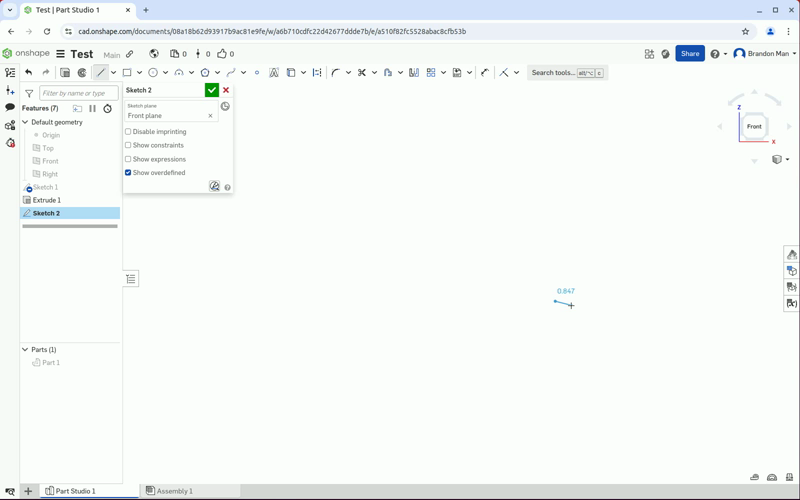
scroll(6)
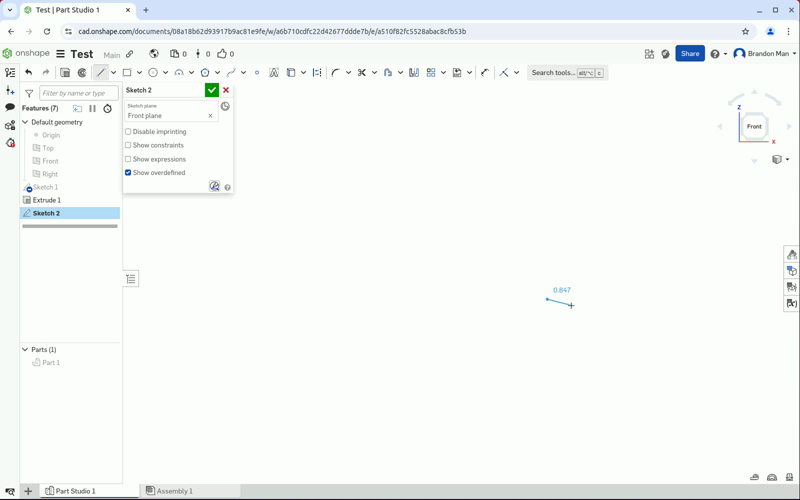
scroll(6)
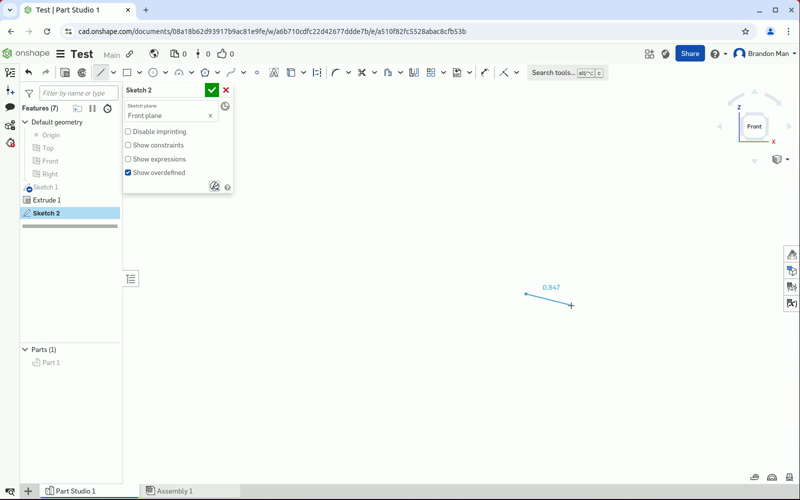
click(571, 305)
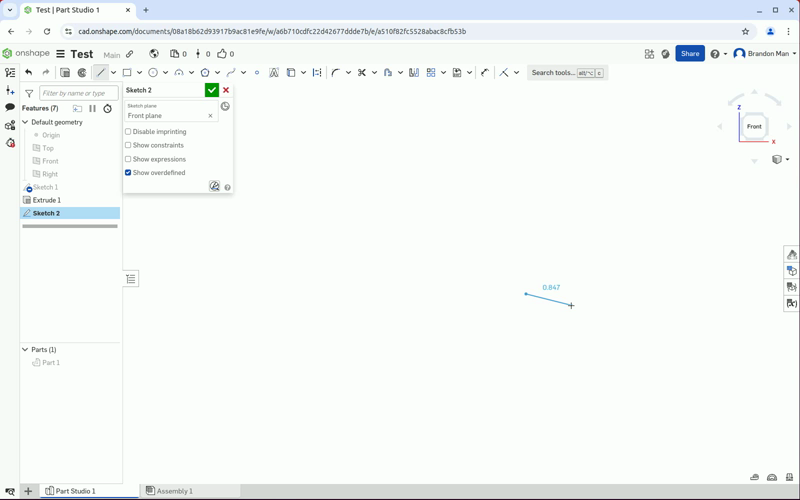
scroll(-6)
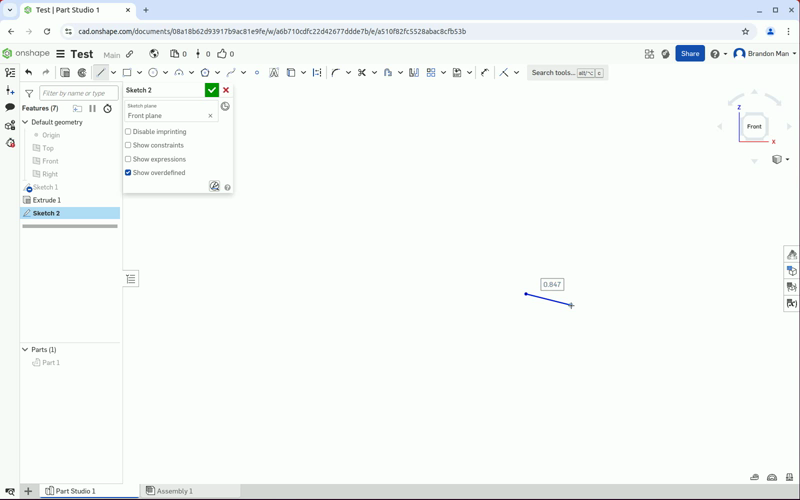
scroll(-6)
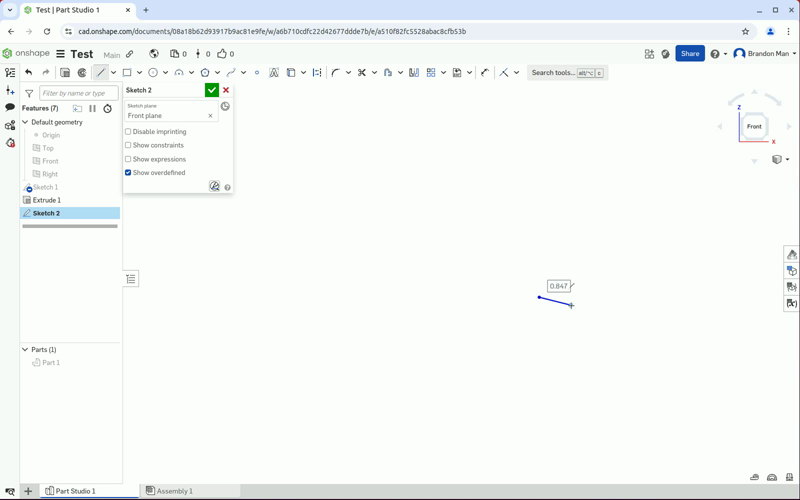
scroll(-6)
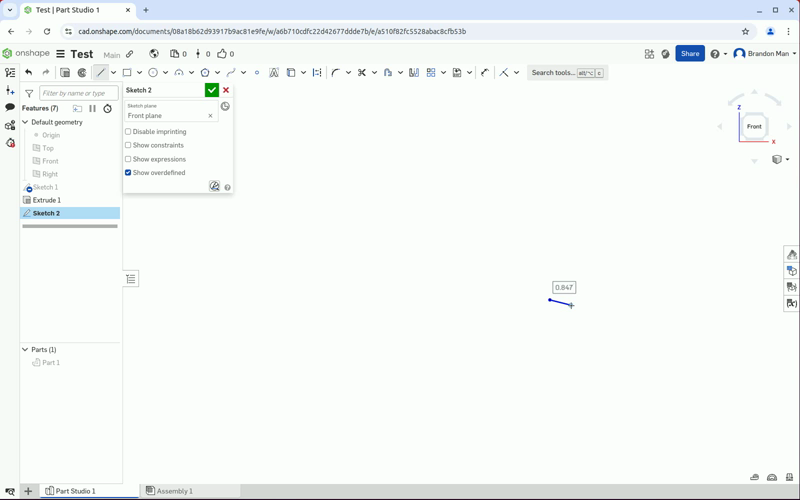
scroll(-6)
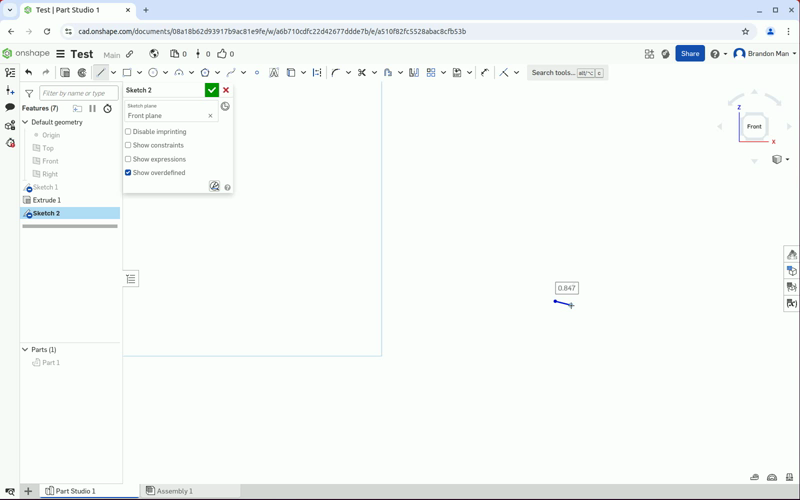
scroll(-6)
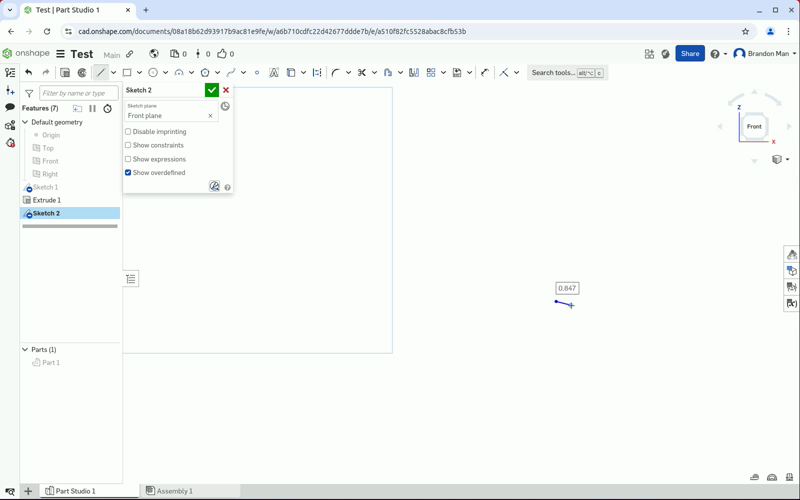
scroll(-6)
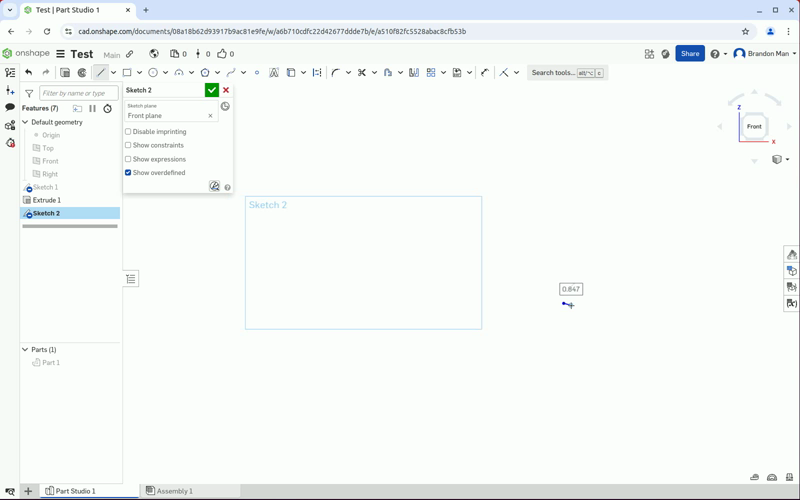
scroll(-6)
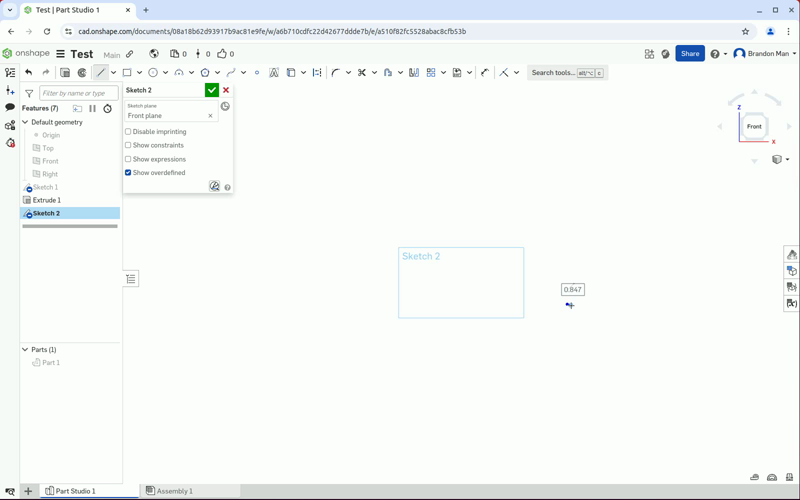
key_up(shift)
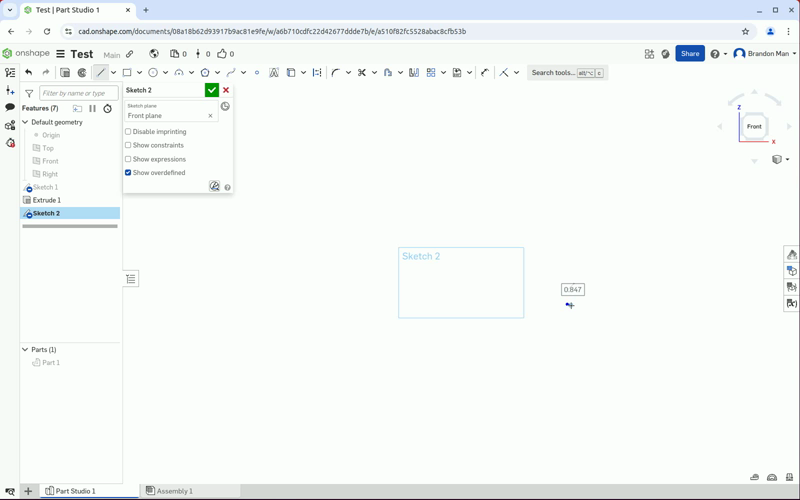
key(esc)
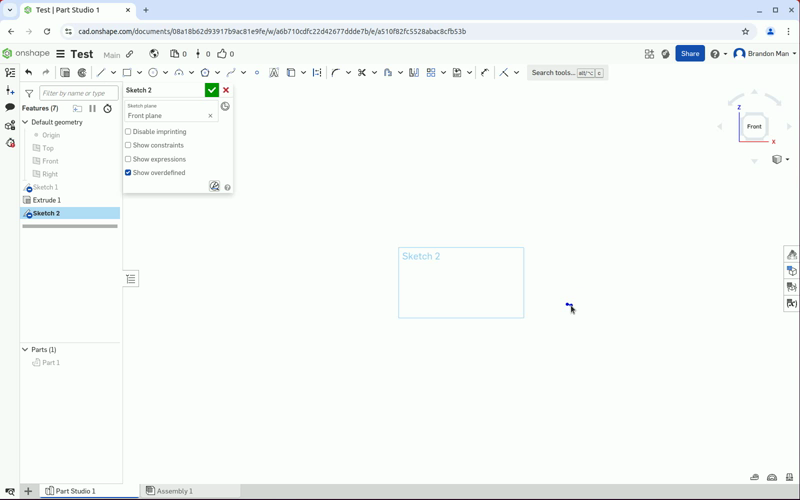
key(a)
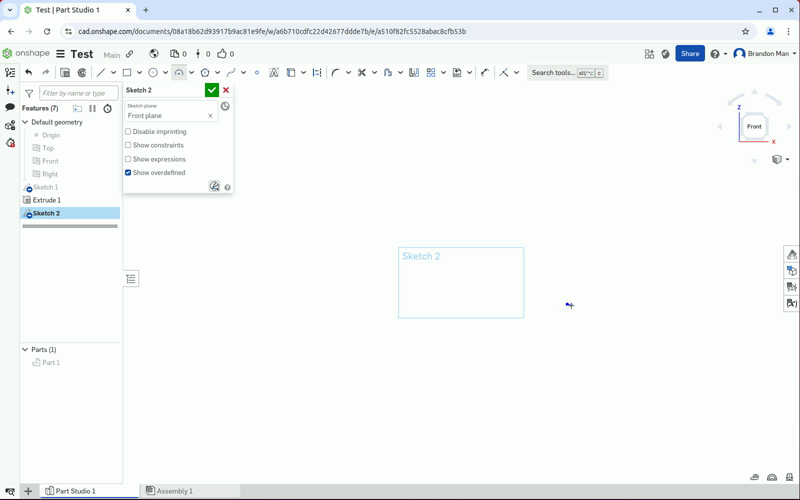
mouse_move(571, 305)
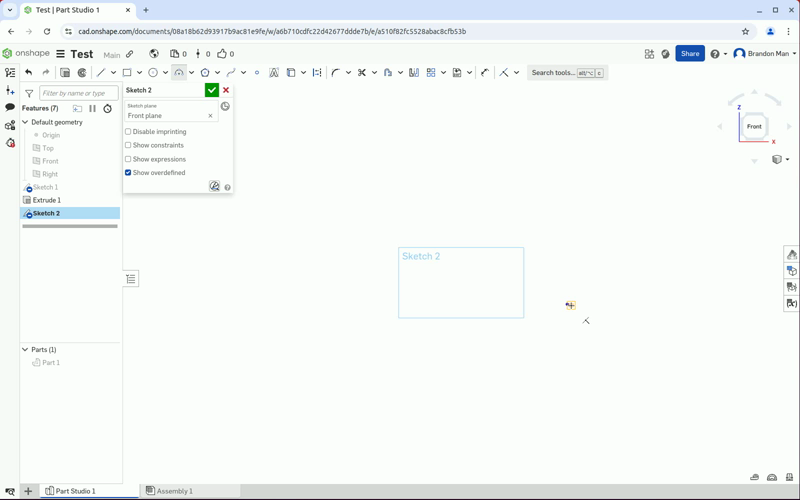
scroll(6)
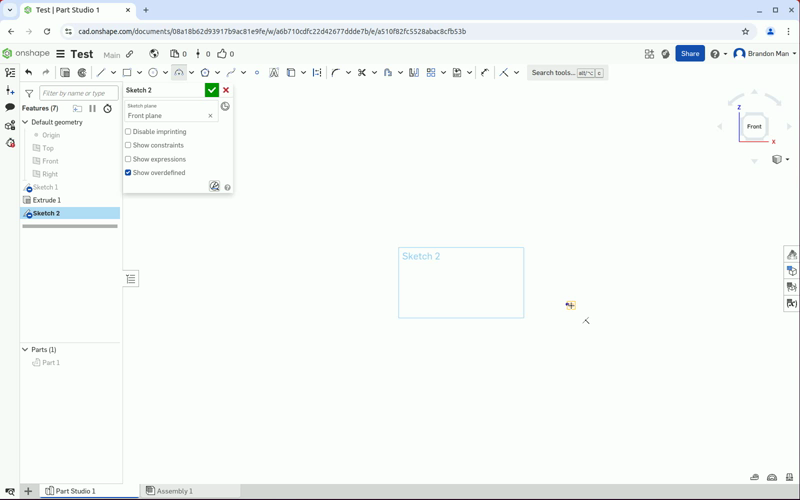
scroll(6)
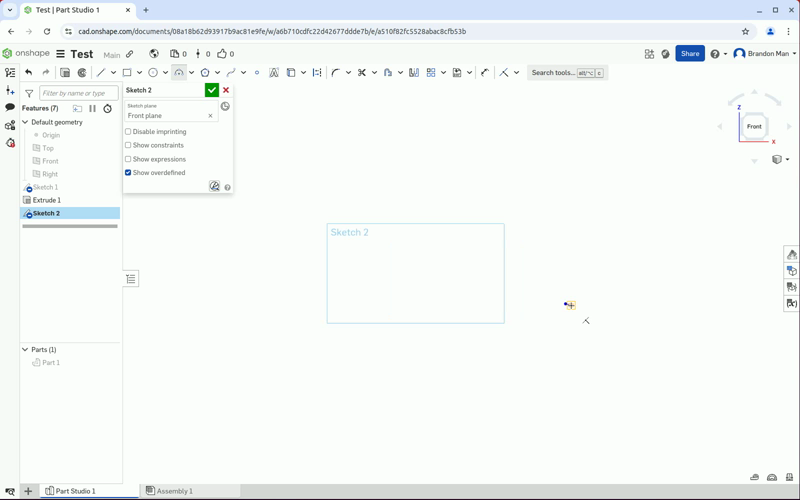
scroll(6)
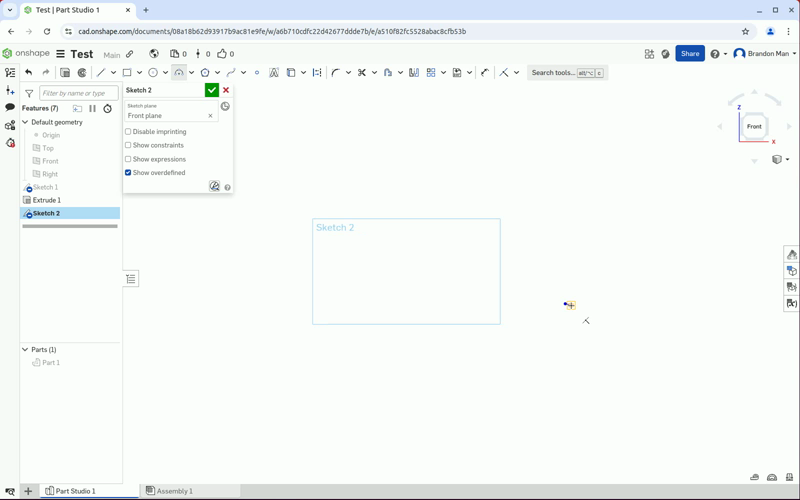
scroll(6)
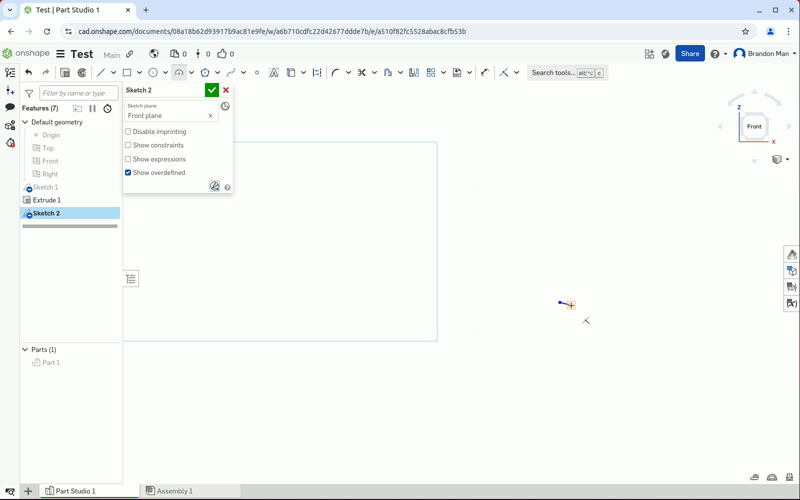
scroll(6)
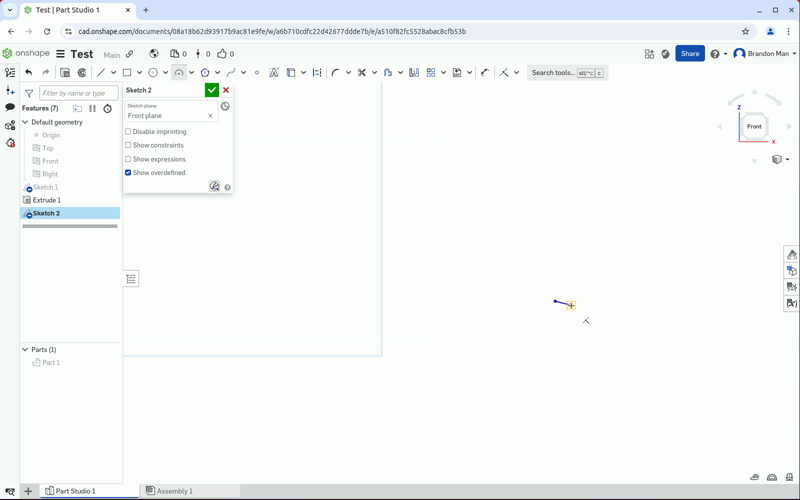
scroll(6)
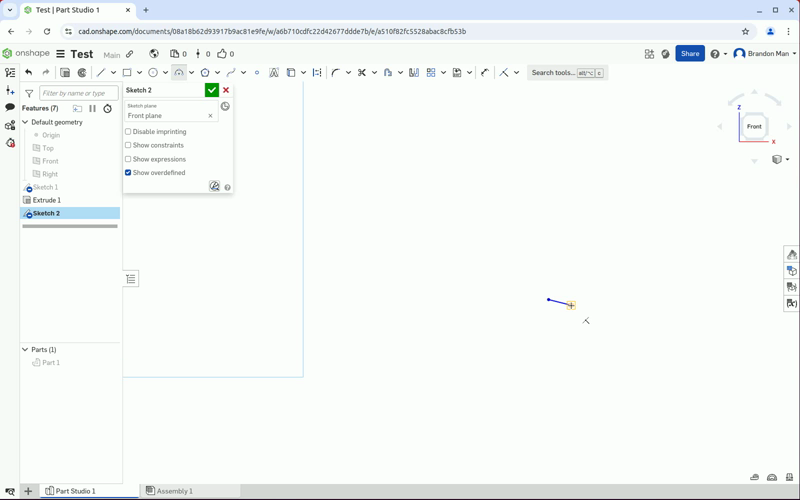
scroll(6)
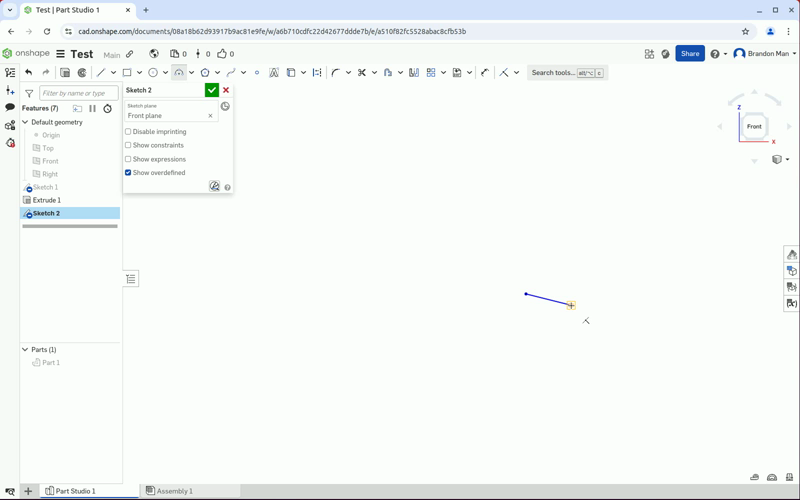
click(571, 305)
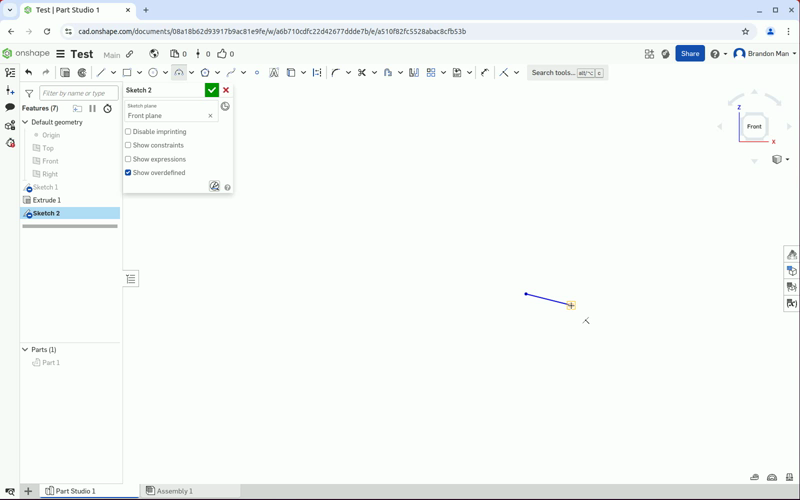
scroll(-6)
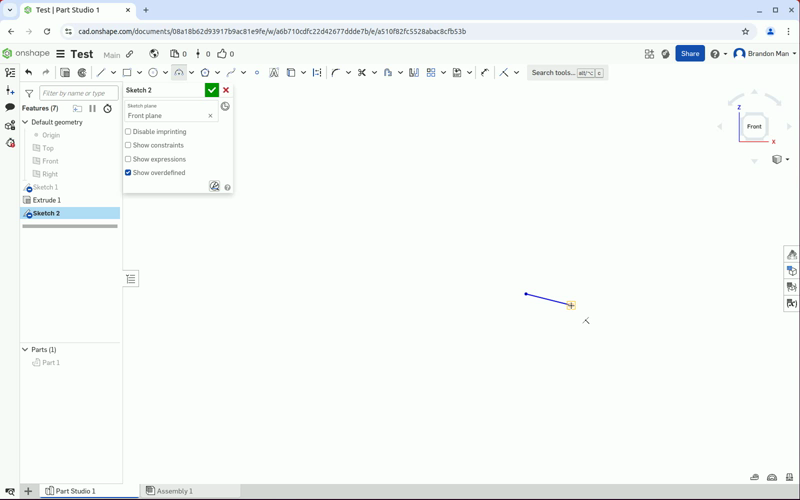
scroll(-6)
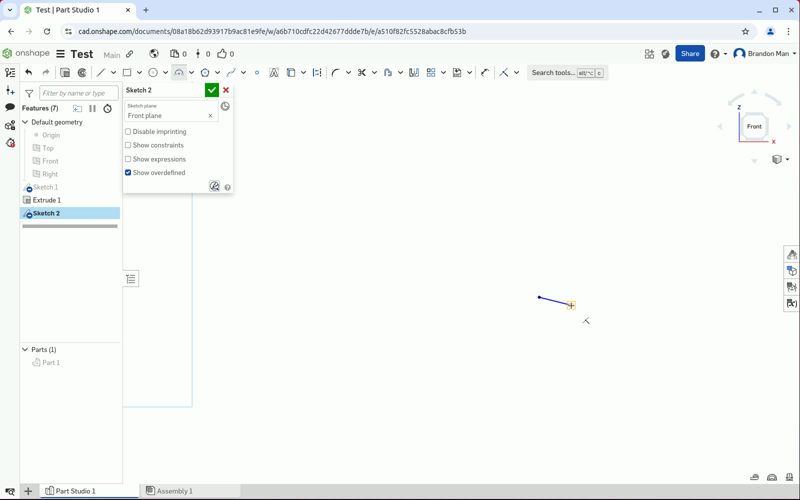
scroll(-6)
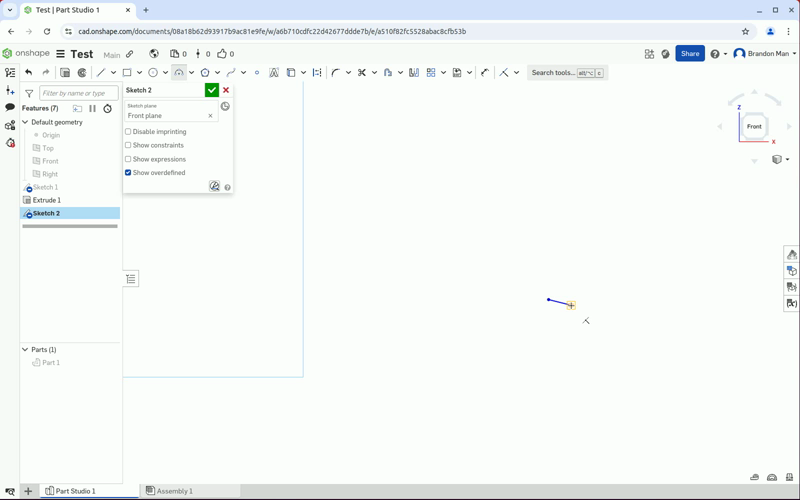
scroll(-6)
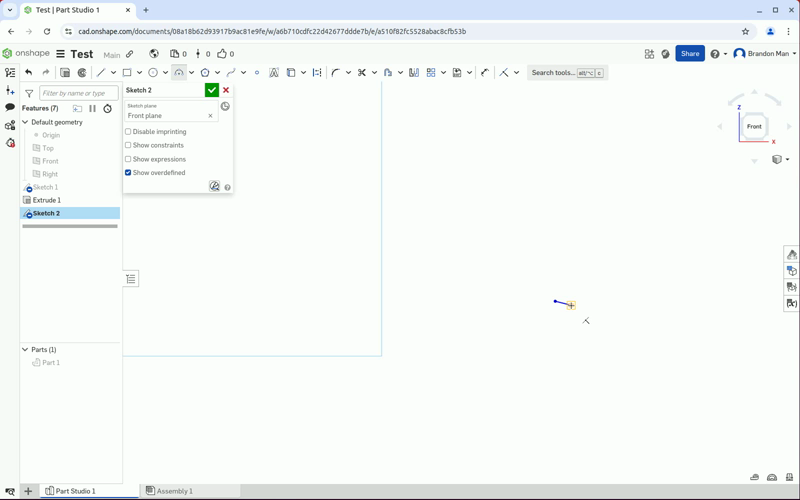
scroll(-6)
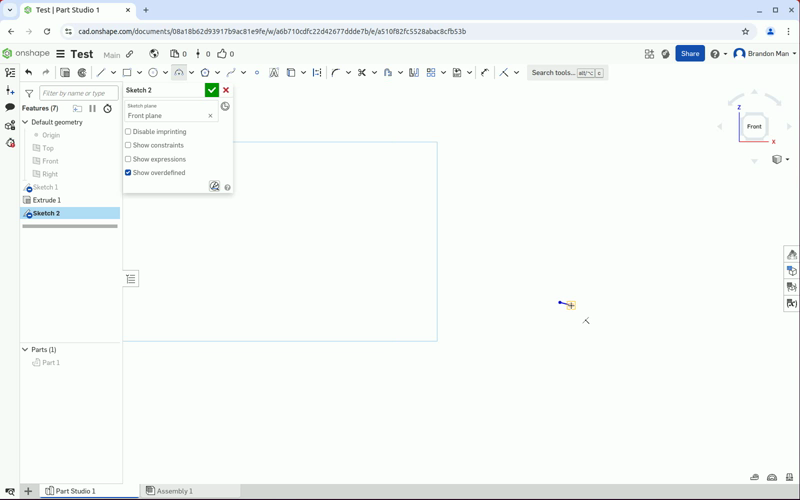
scroll(-6)
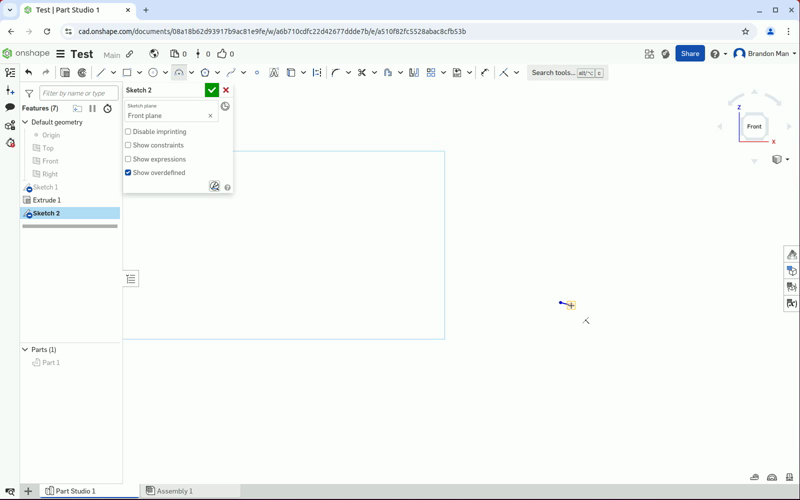
scroll(-6)
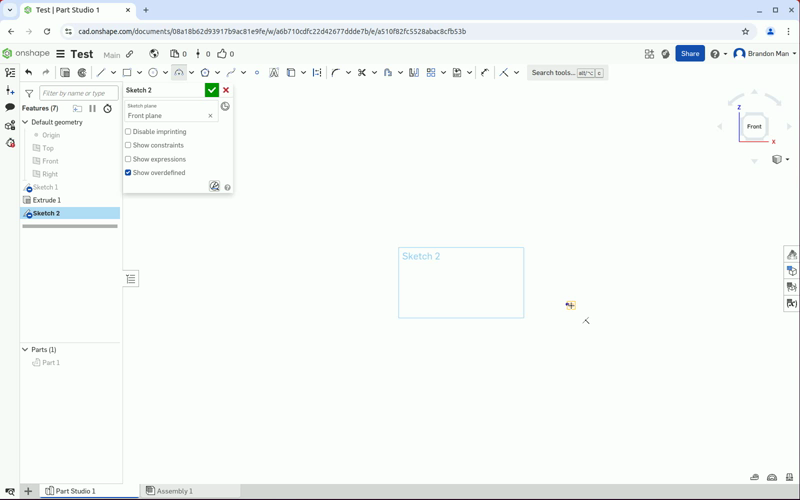
key_down(shift)
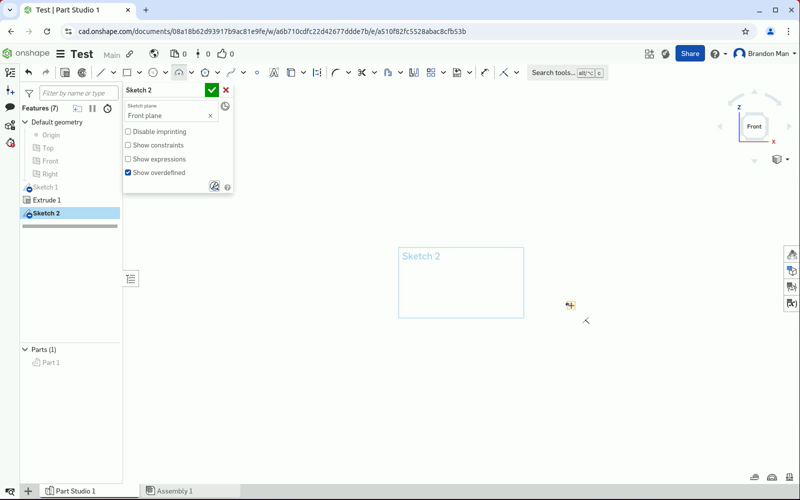
mouse_move(571, 260)
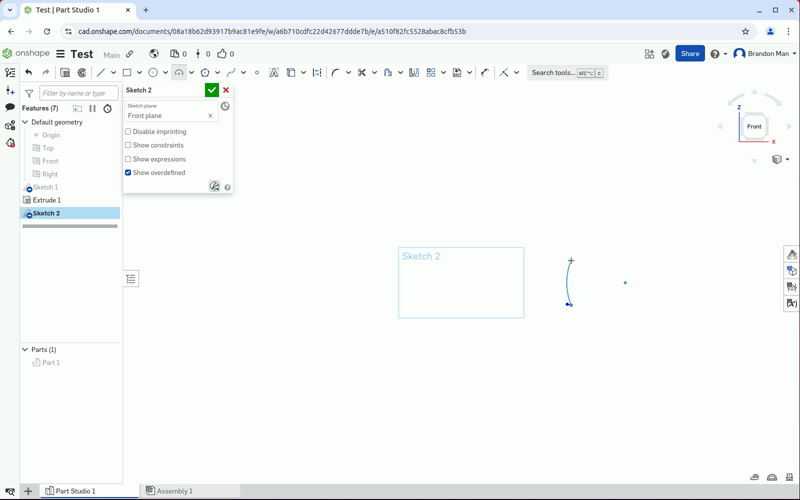
click(571, 260)
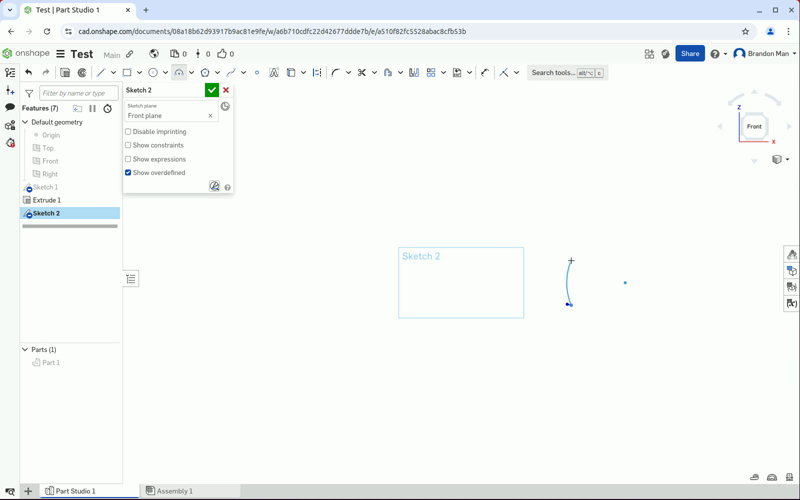
mouse_move(573, 282)
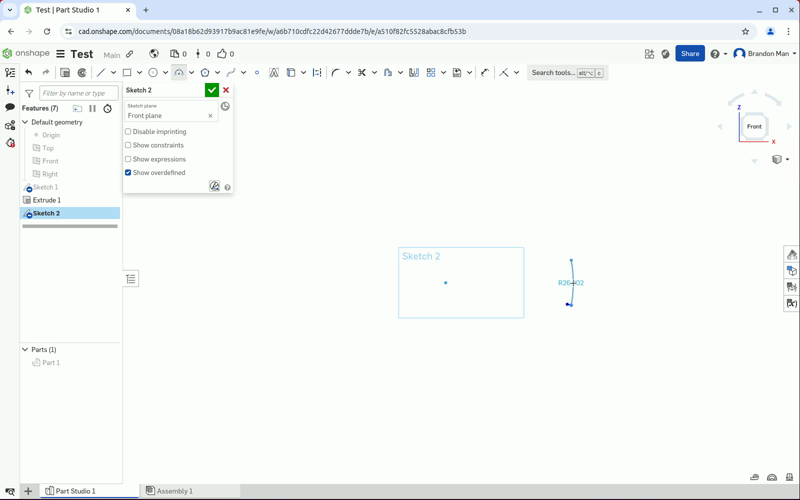
click(573, 282)
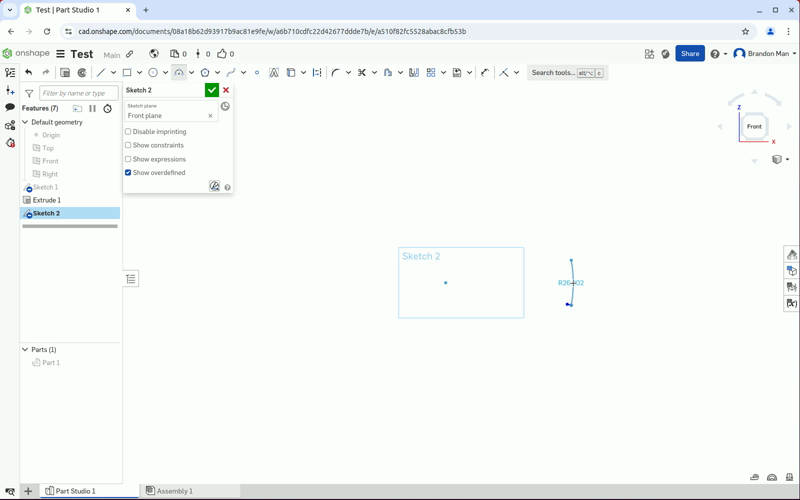
key_up(shift)
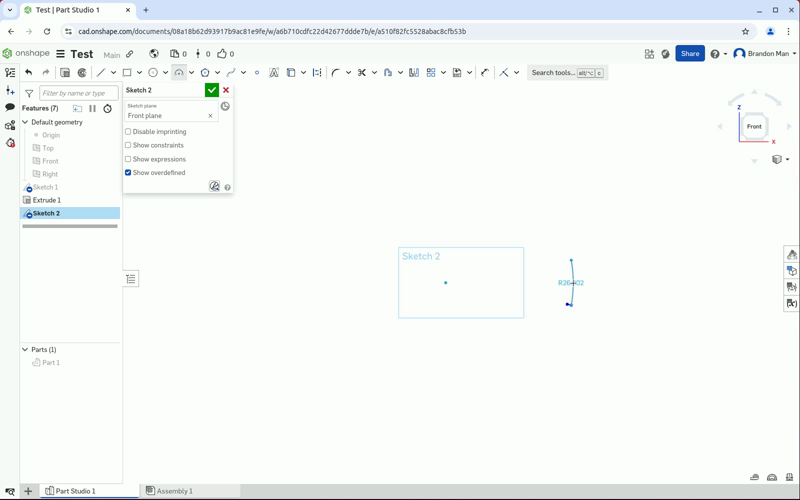
key(esc)
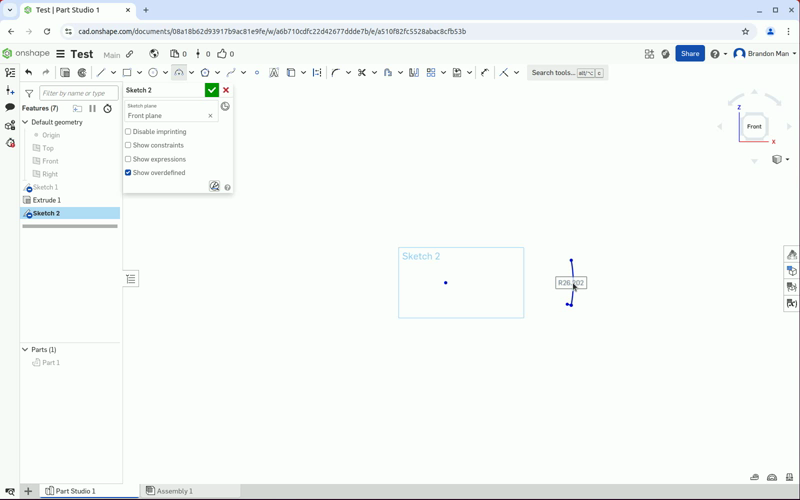
key(l)
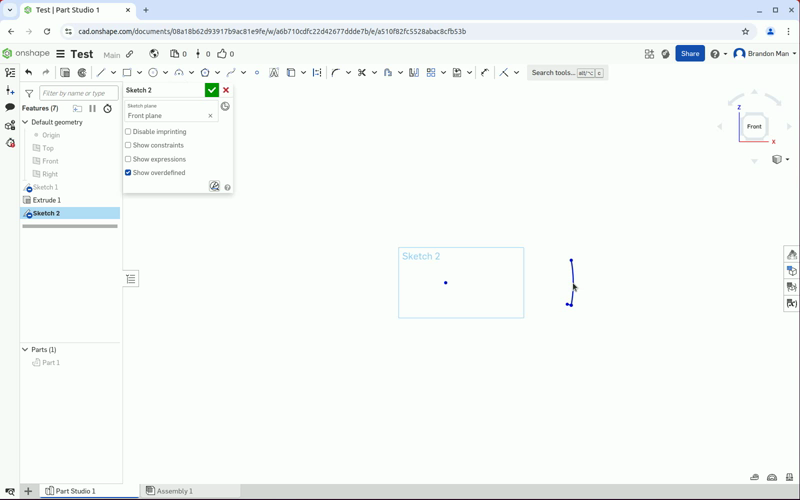
mouse_move(571, 260)
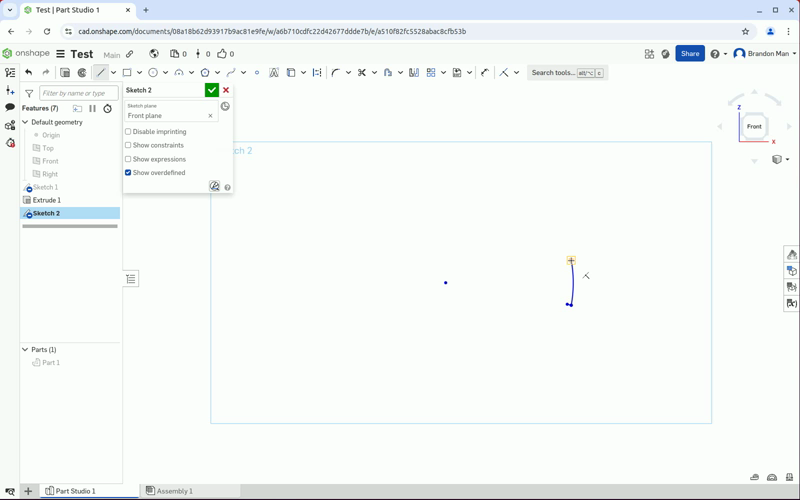
click(571, 260)
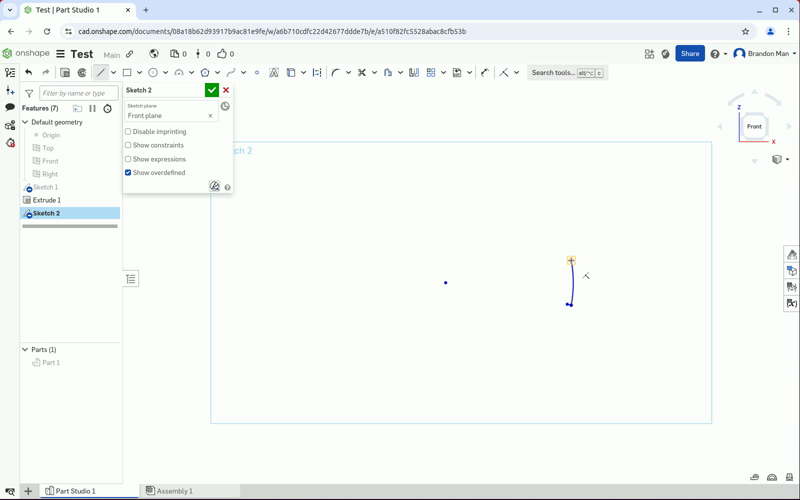
key_down(shift)
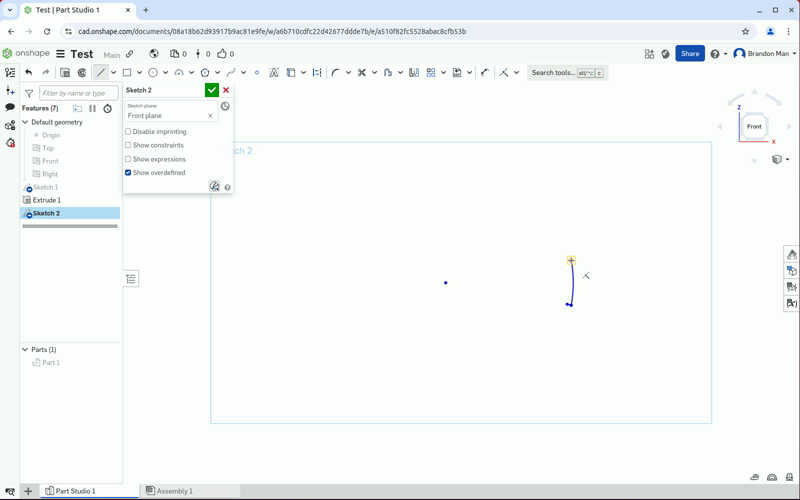
mouse_move(589, 260)
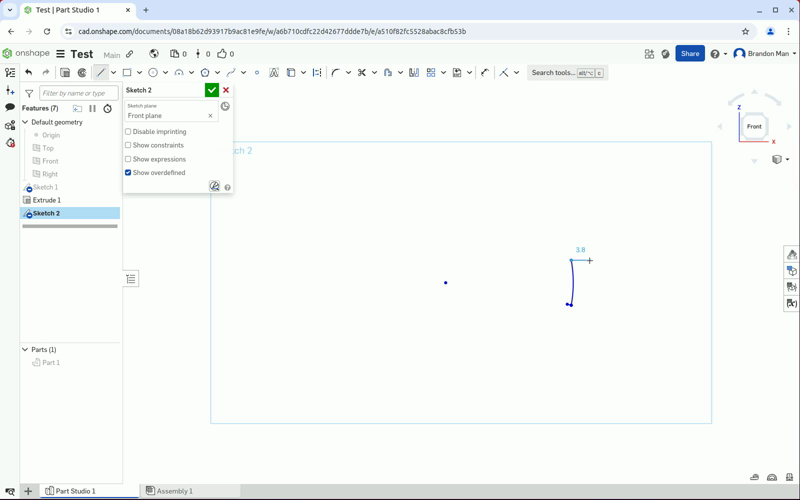
mouse_move(567, 261)
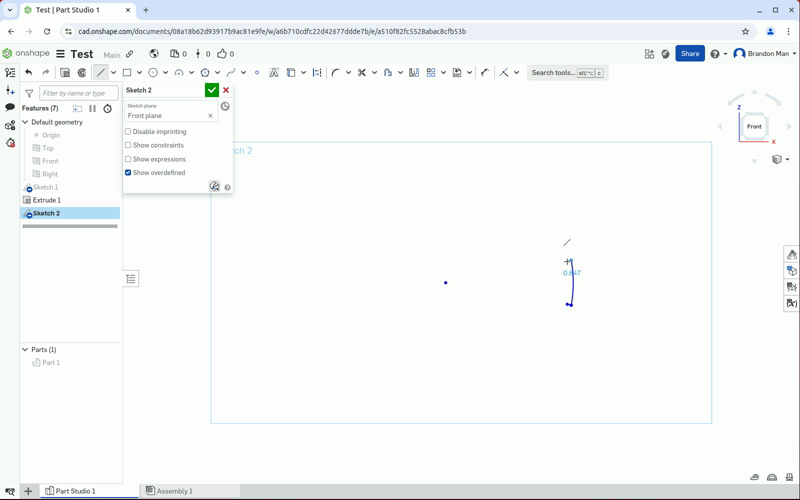
scroll(6)
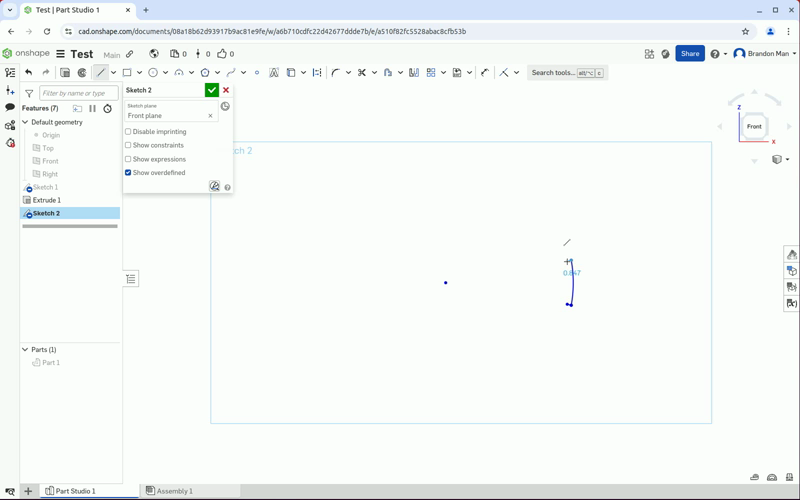
scroll(6)
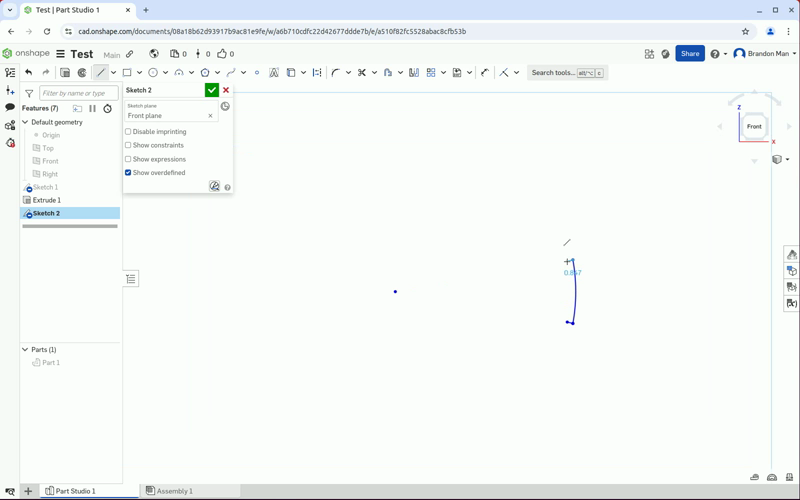
scroll(6)
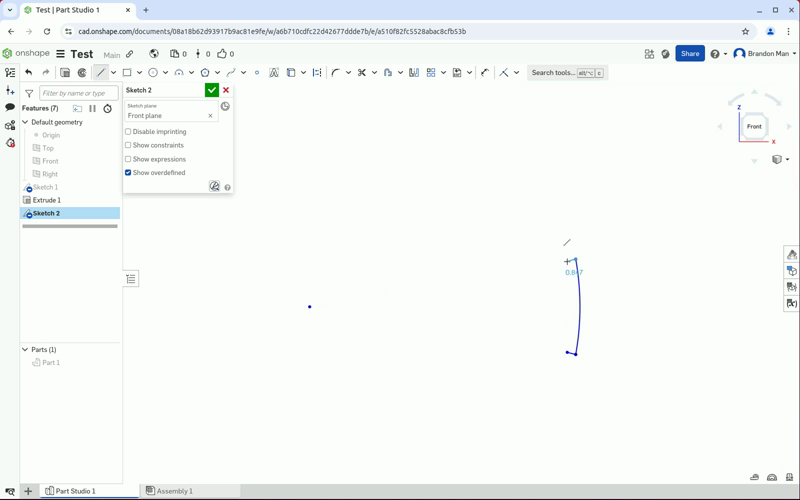
scroll(6)
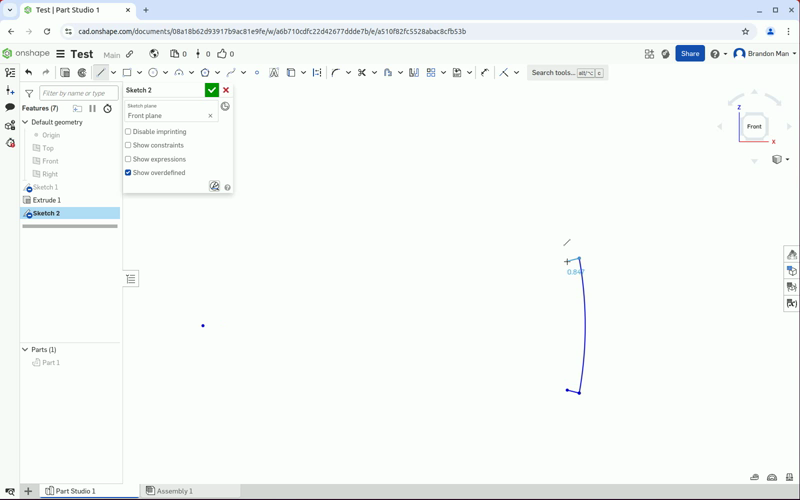
scroll(6)
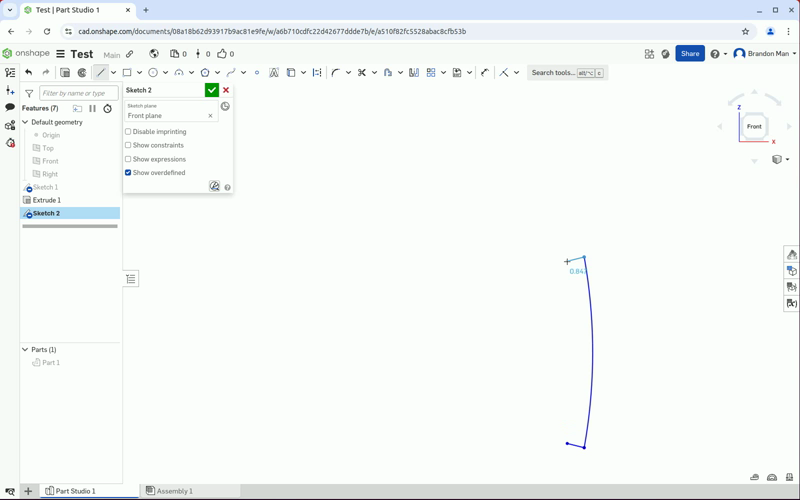
scroll(6)
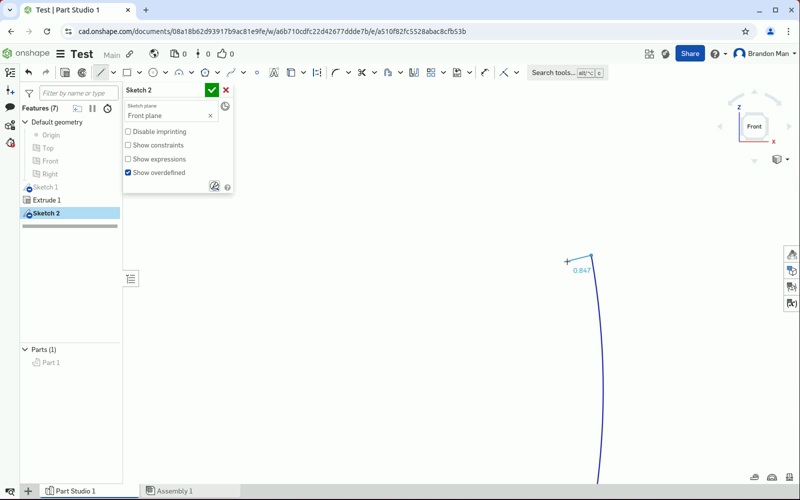
scroll(6)
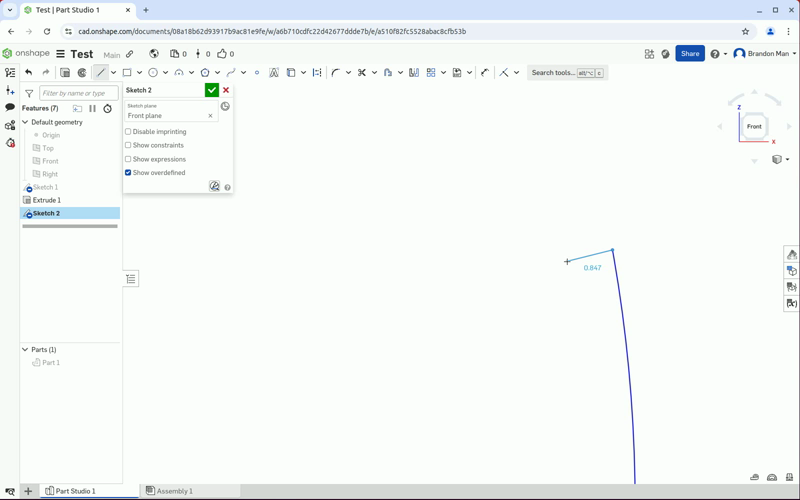
click(567, 261)
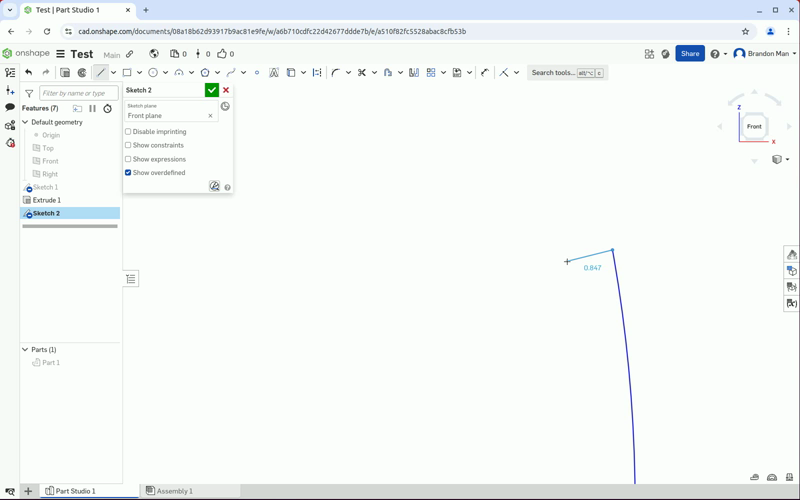
scroll(-6)
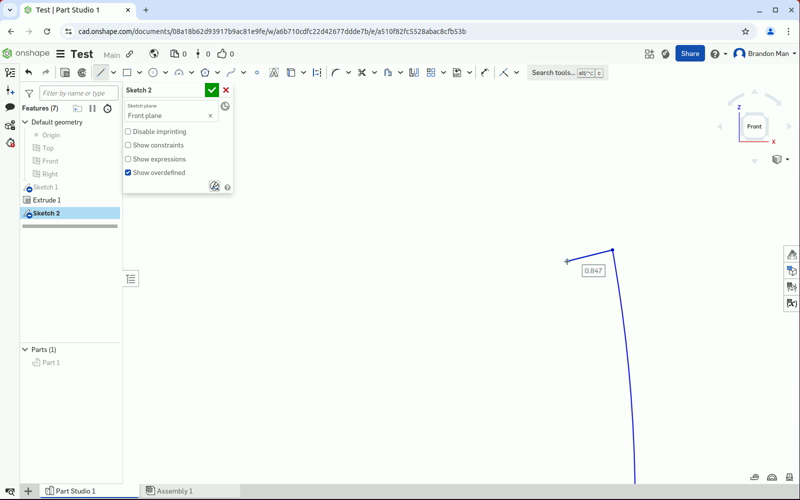
scroll(-6)
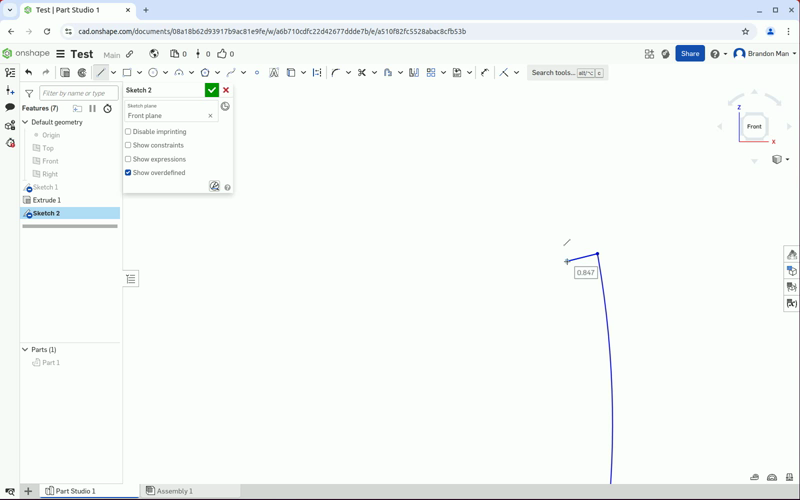
scroll(-6)
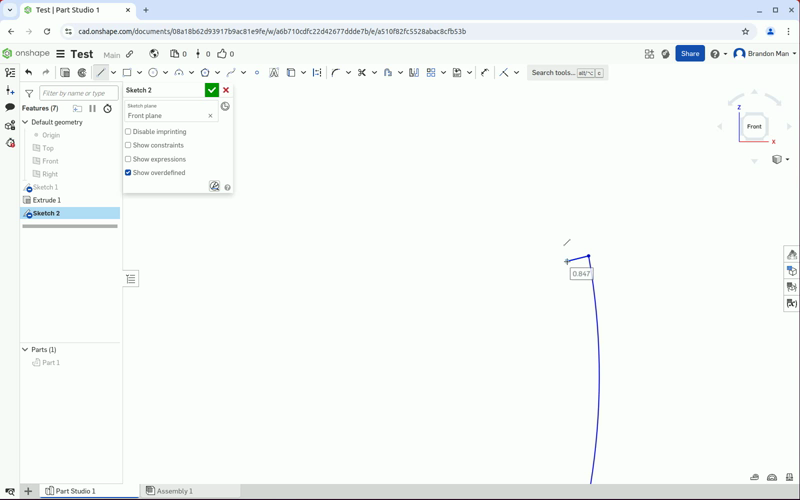
scroll(-6)
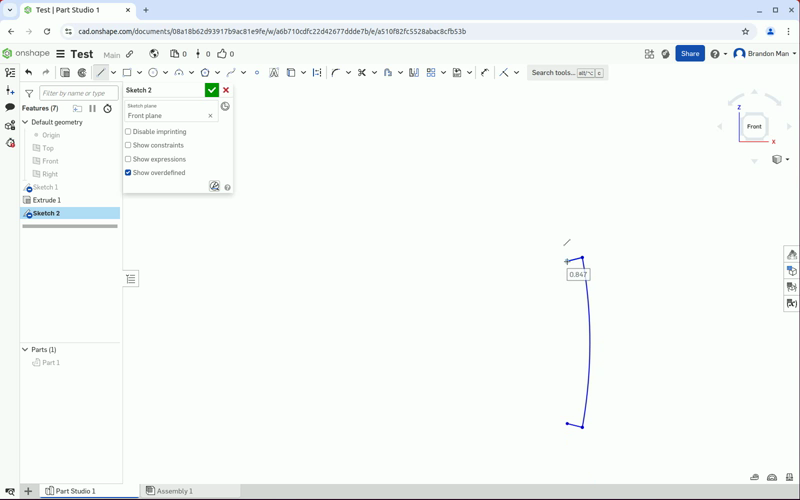
scroll(-6)
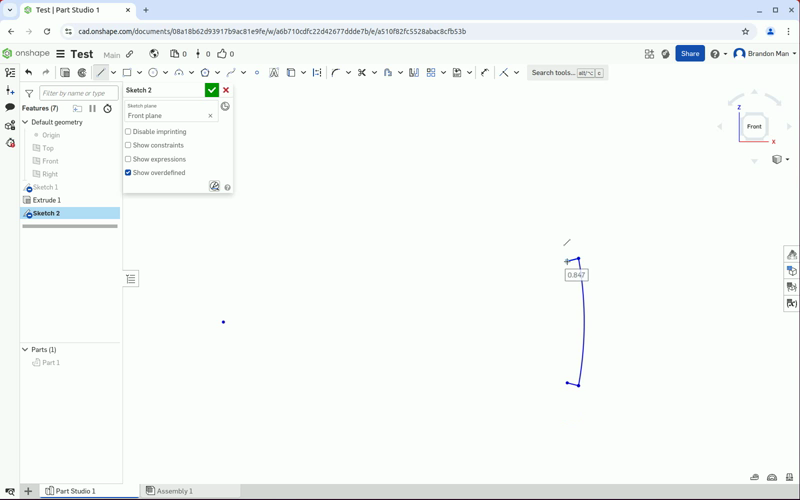
scroll(-6)
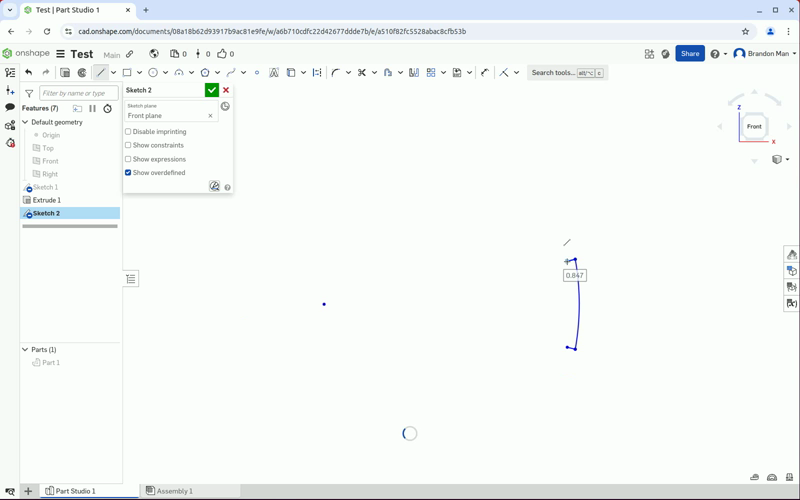
scroll(-6)
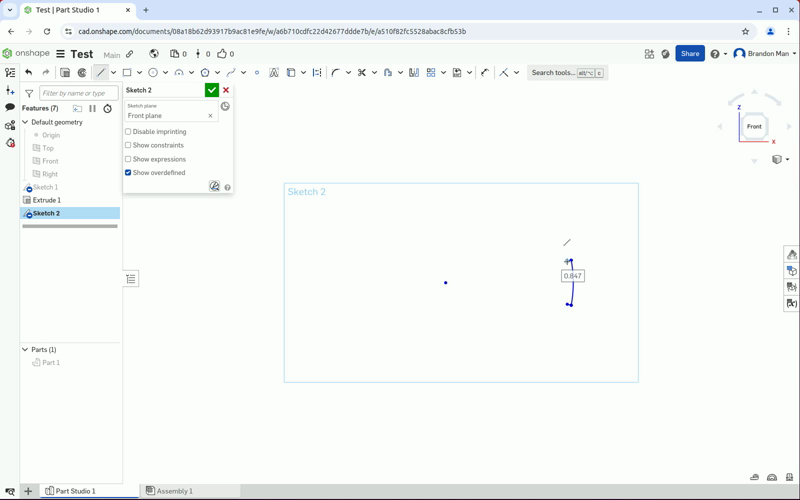
key_up(shift)
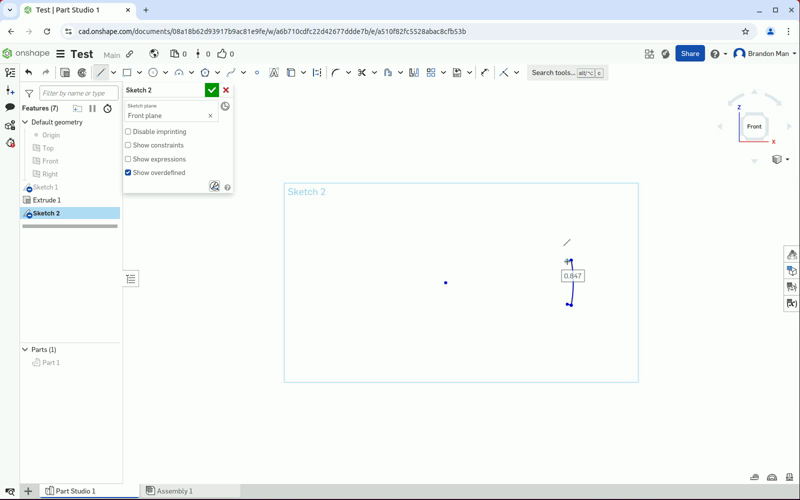
key(esc)
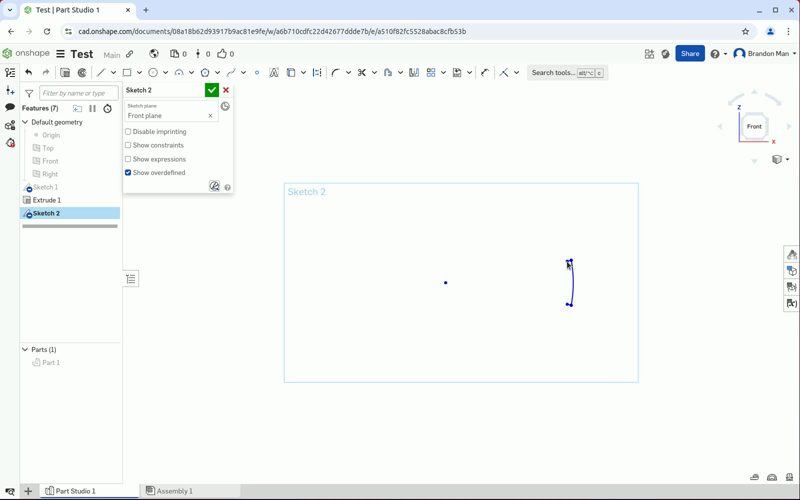
key(a)
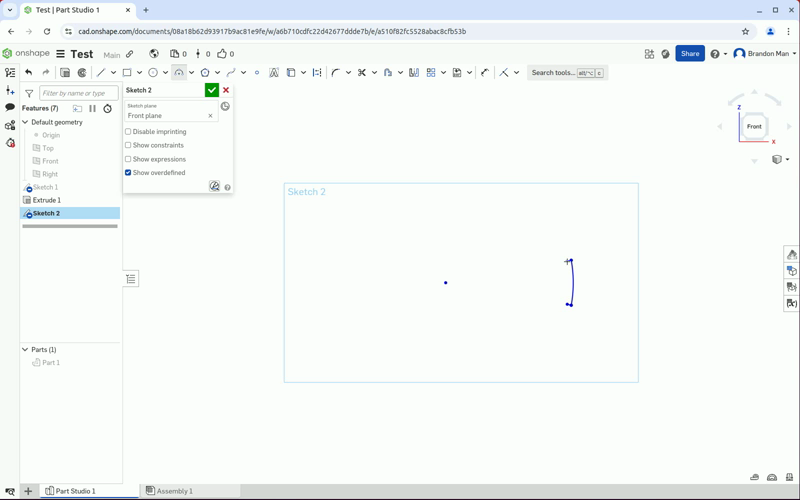
mouse_move(567, 261)
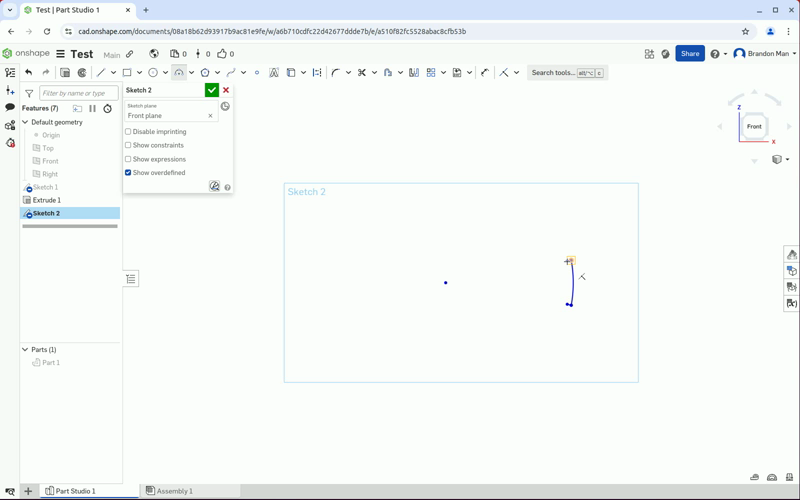
scroll(6)
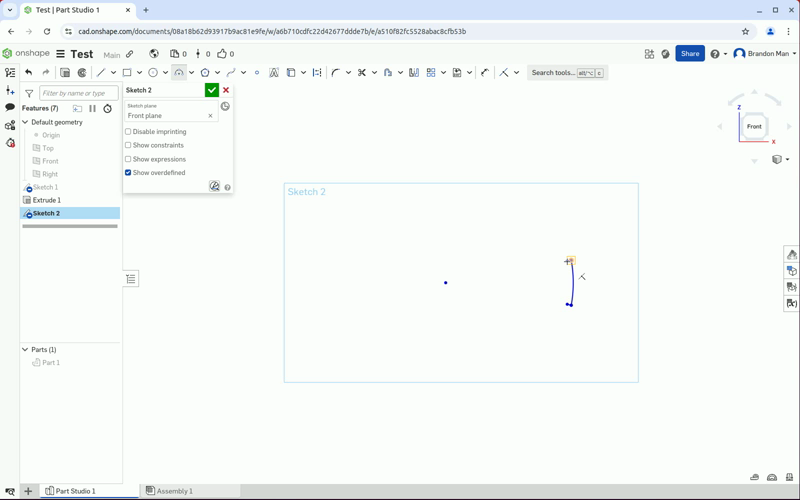
scroll(6)
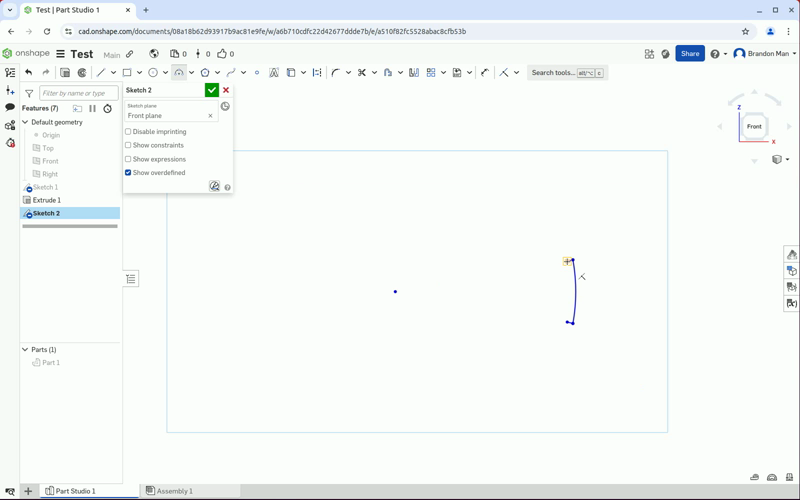
scroll(6)
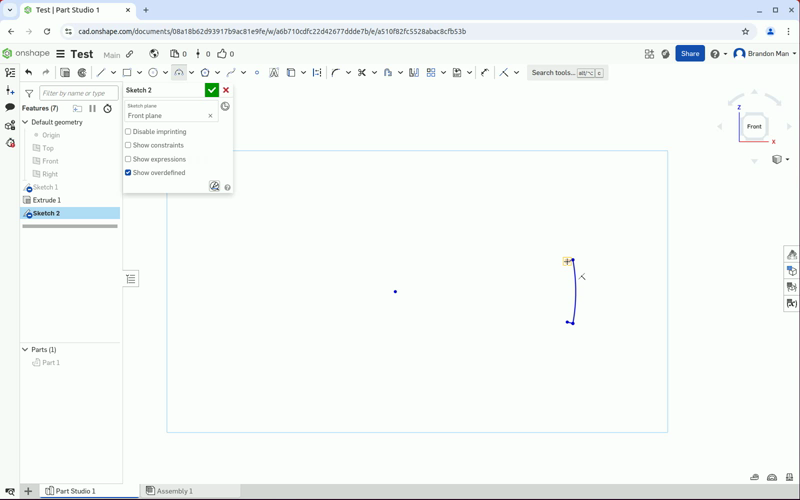
scroll(6)
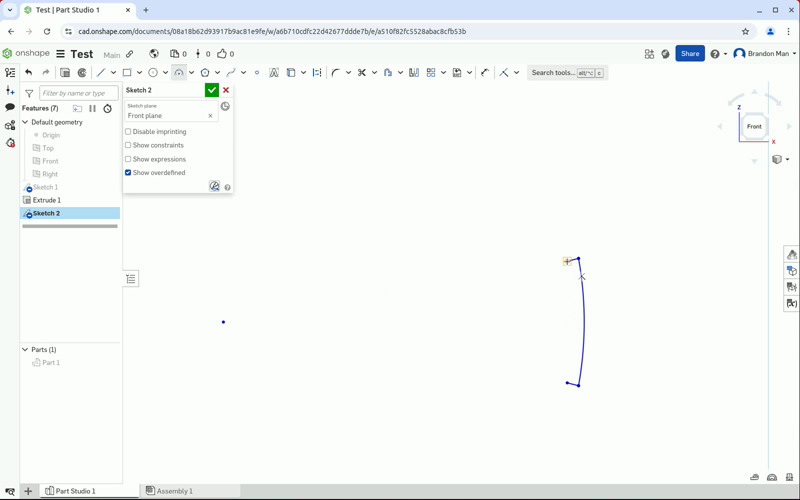
scroll(6)
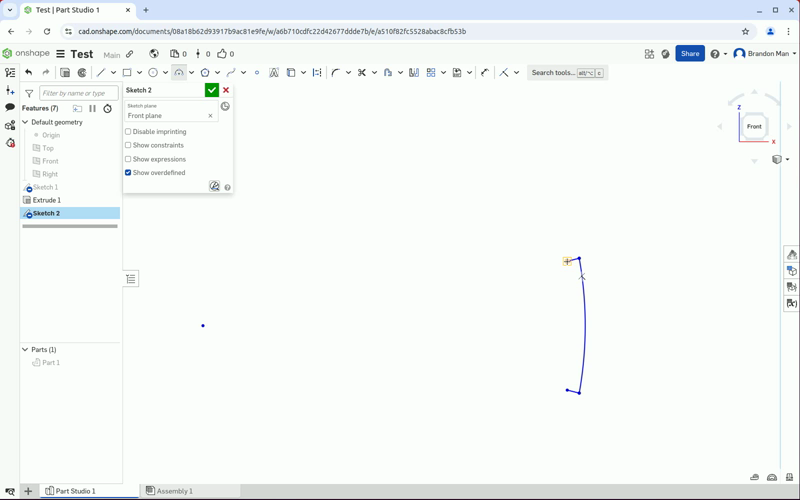
scroll(6)
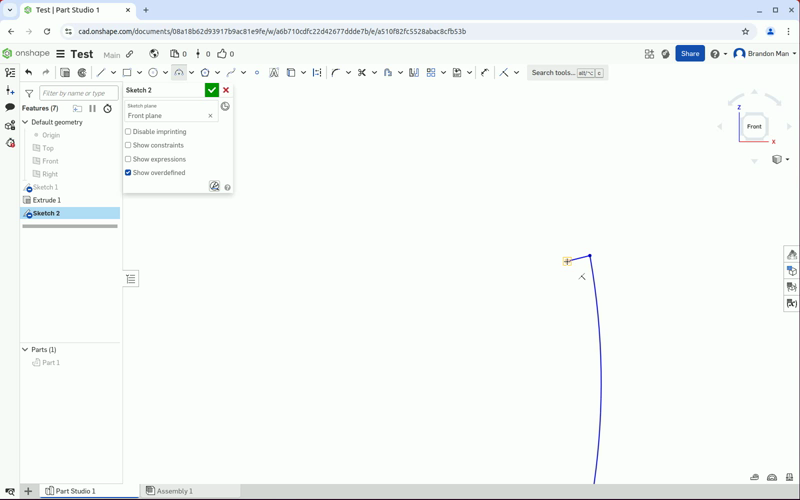
scroll(6)
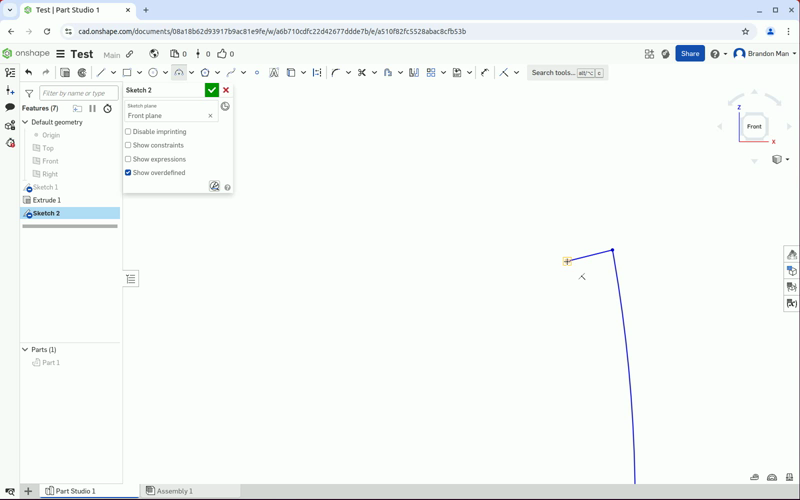
click(567, 261)
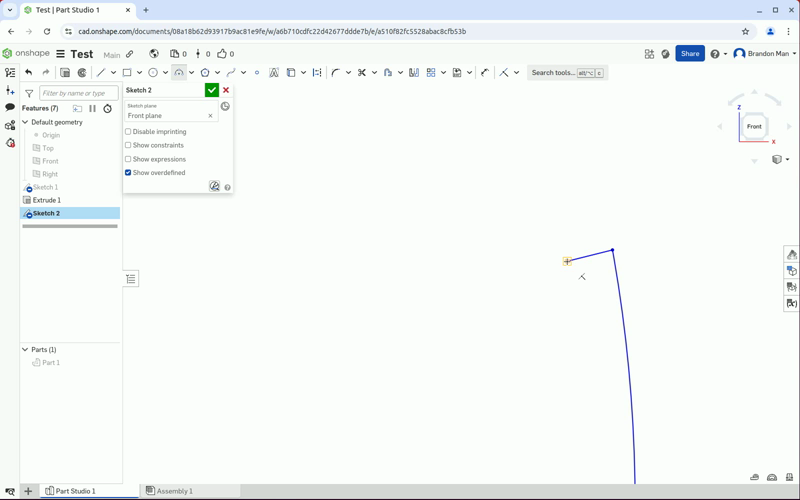
scroll(-6)
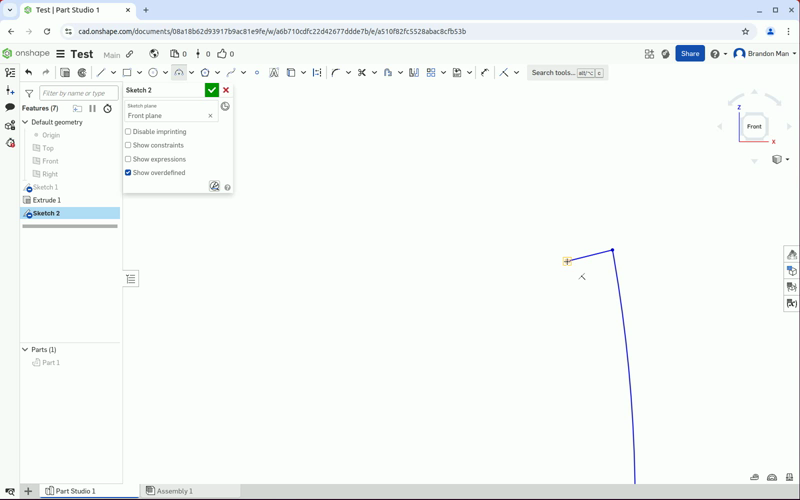
scroll(-6)
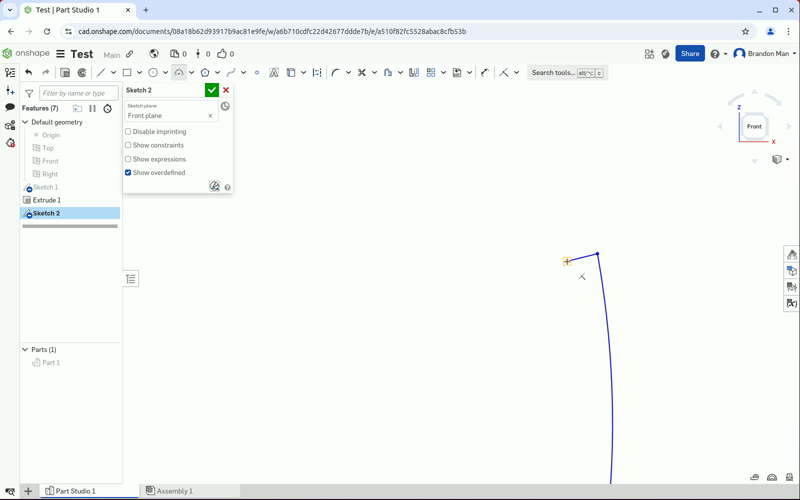
scroll(-6)
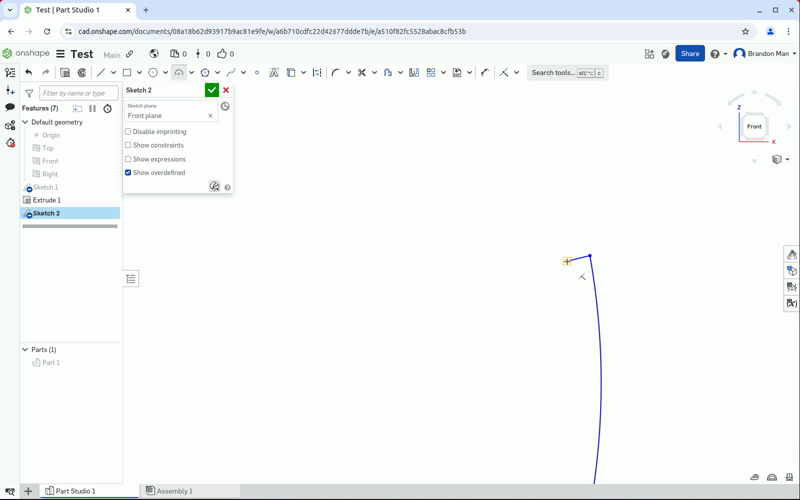
scroll(-6)
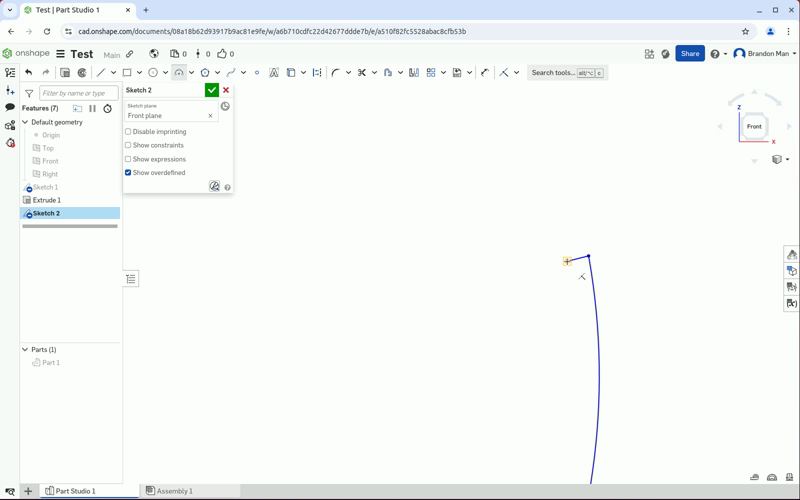
scroll(-6)
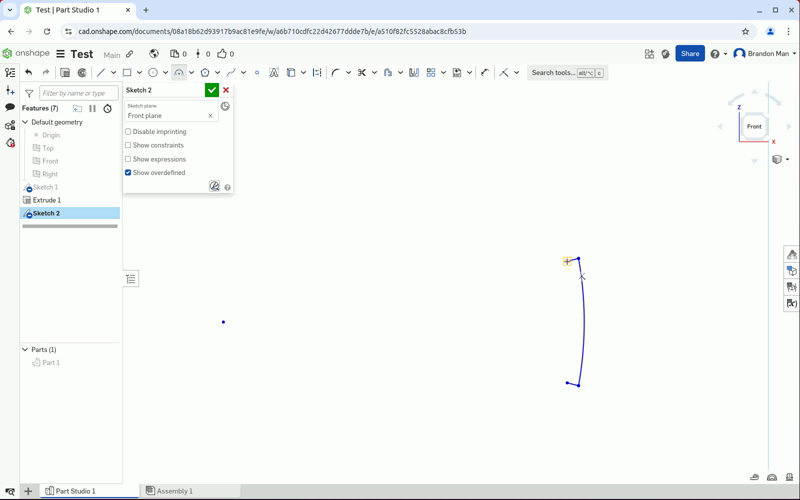
scroll(-6)
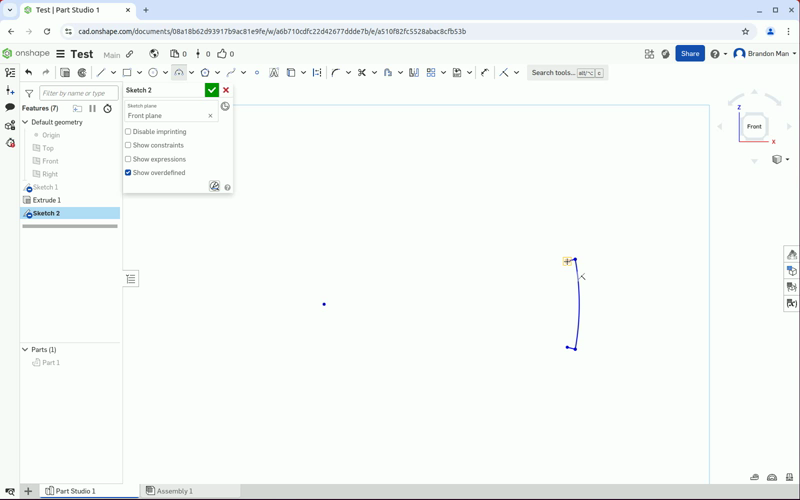
scroll(-6)
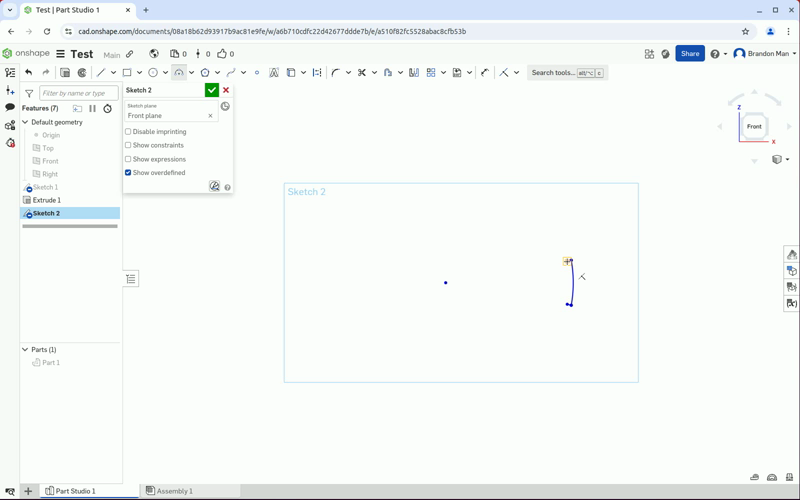
mouse_move(567, 304)
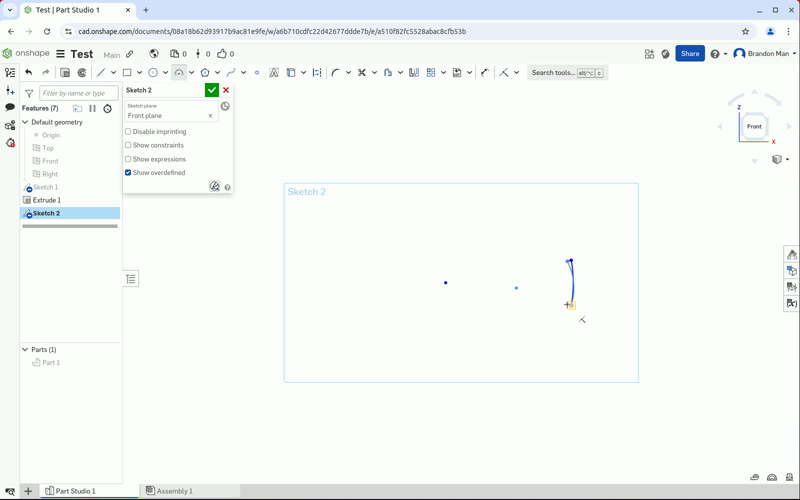
scroll(6)
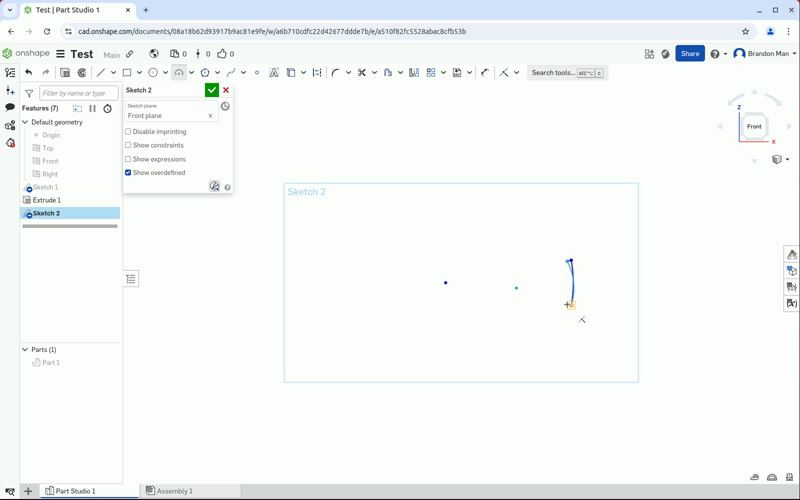
scroll(6)
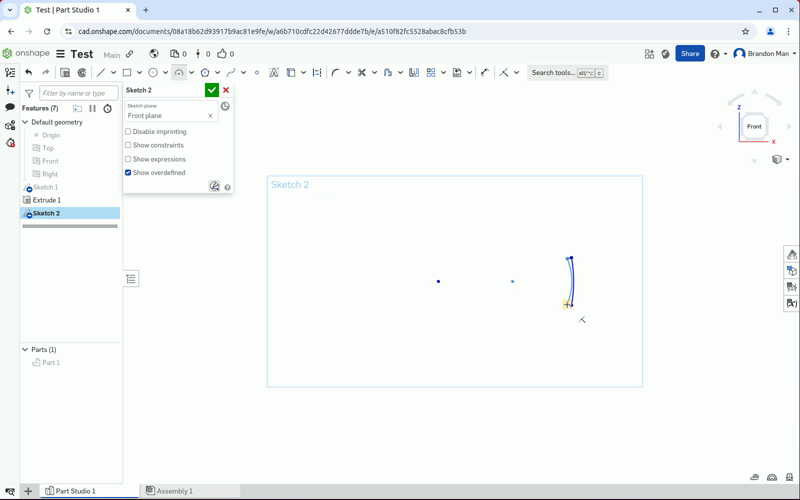
scroll(6)
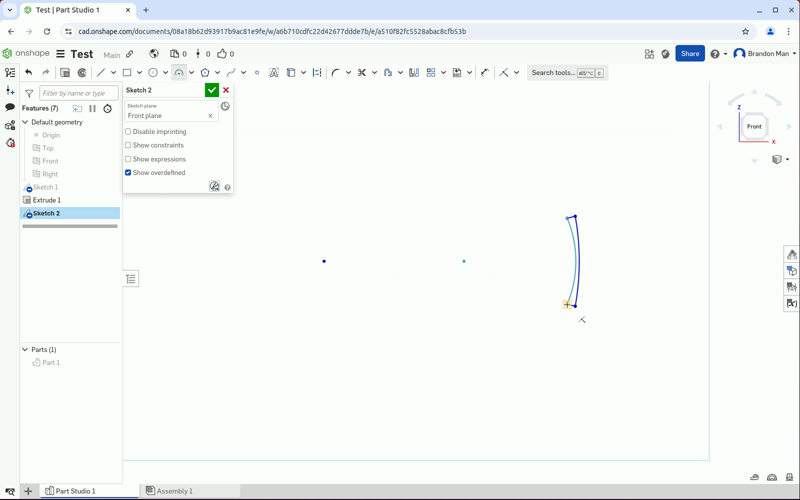
scroll(6)
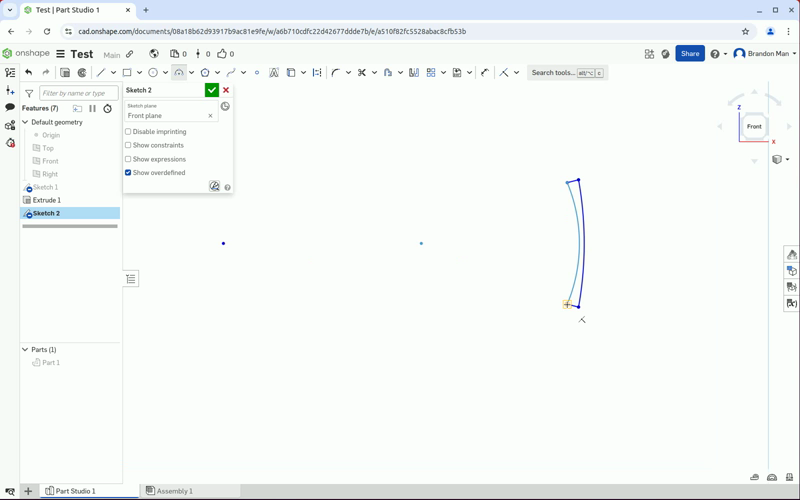
scroll(6)
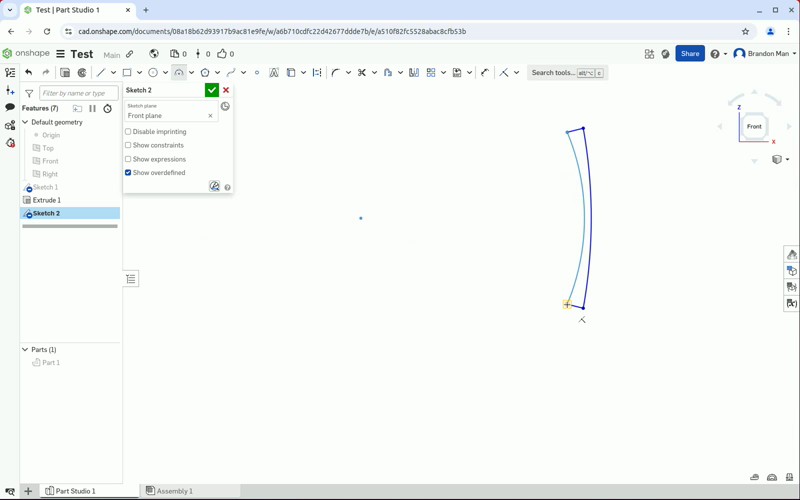
scroll(6)
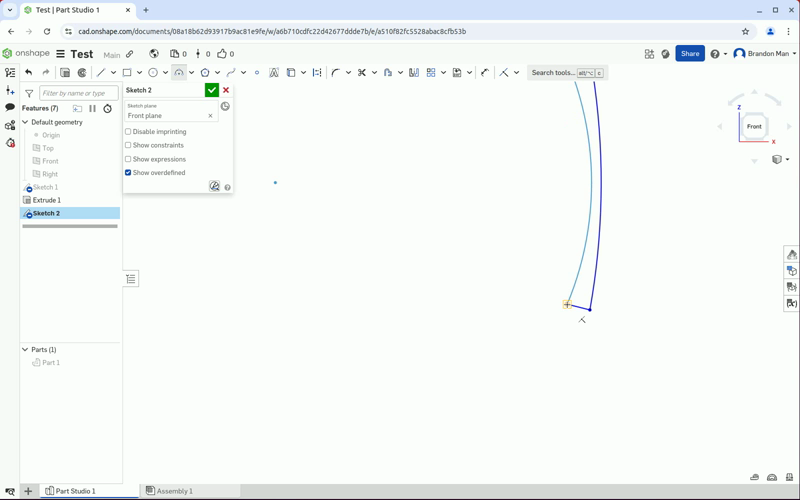
scroll(6)
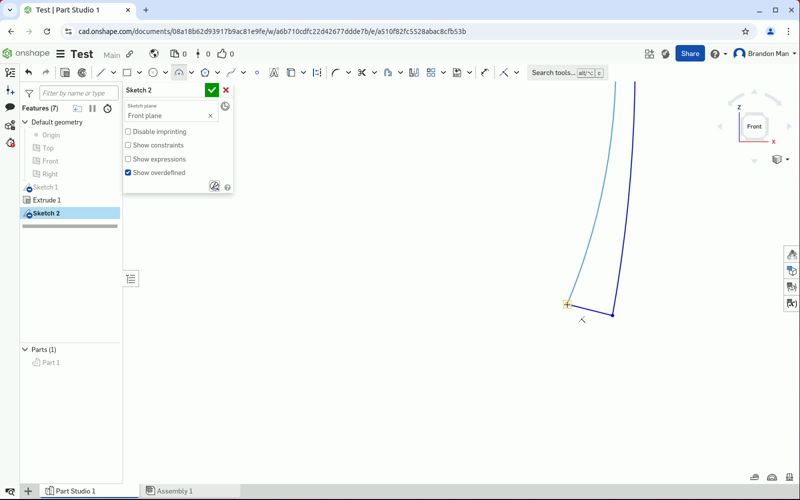
click(567, 304)
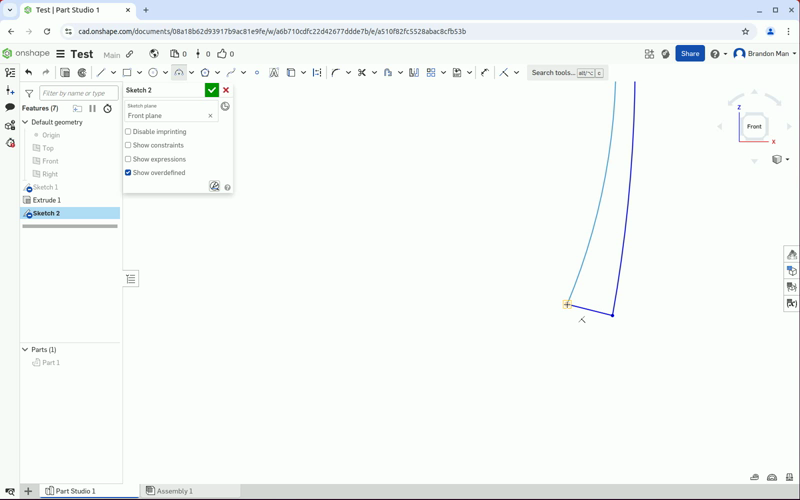
scroll(-6)
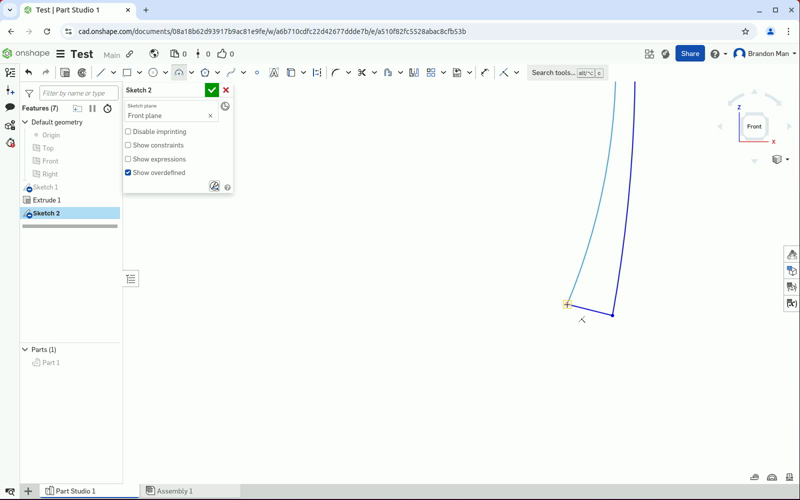
scroll(-6)
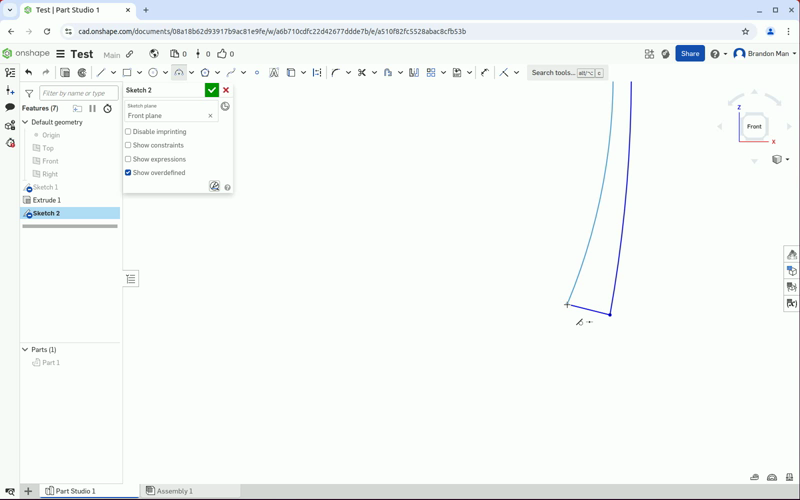
scroll(-6)
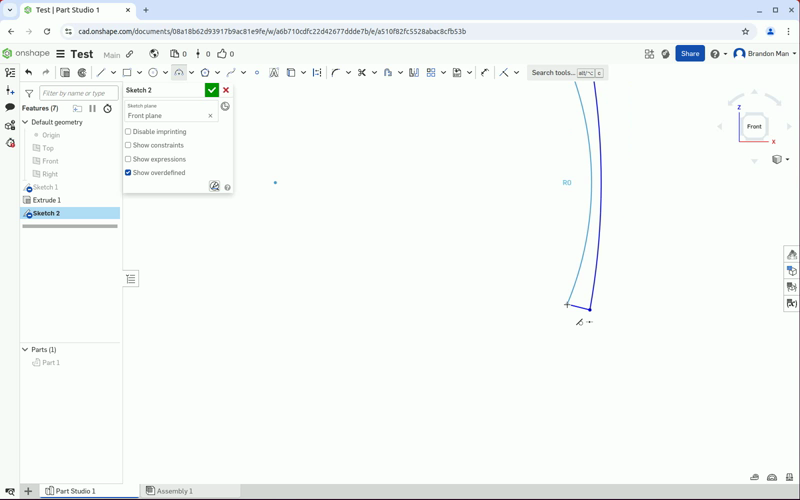
scroll(-6)
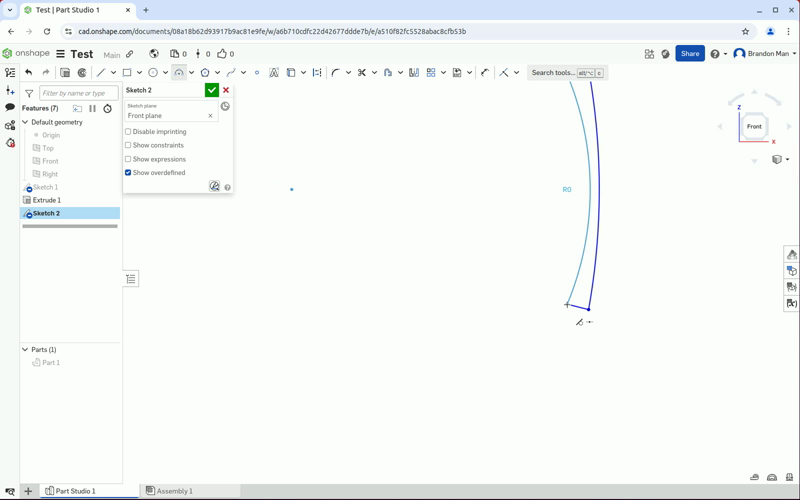
scroll(-6)
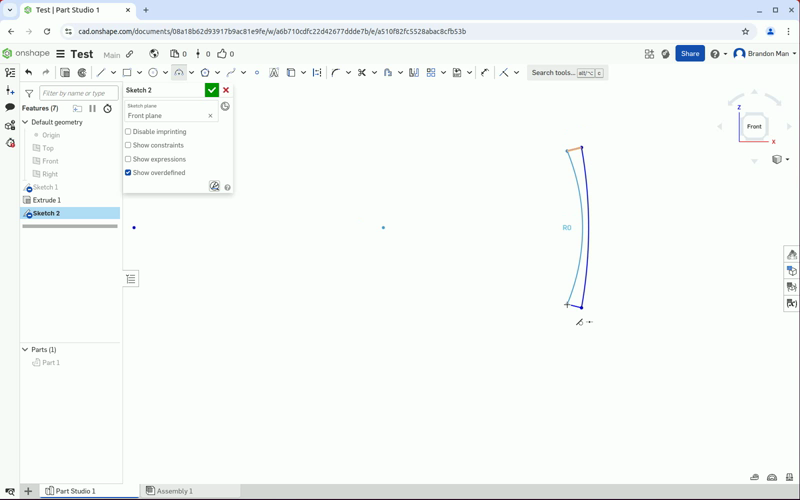
scroll(-6)
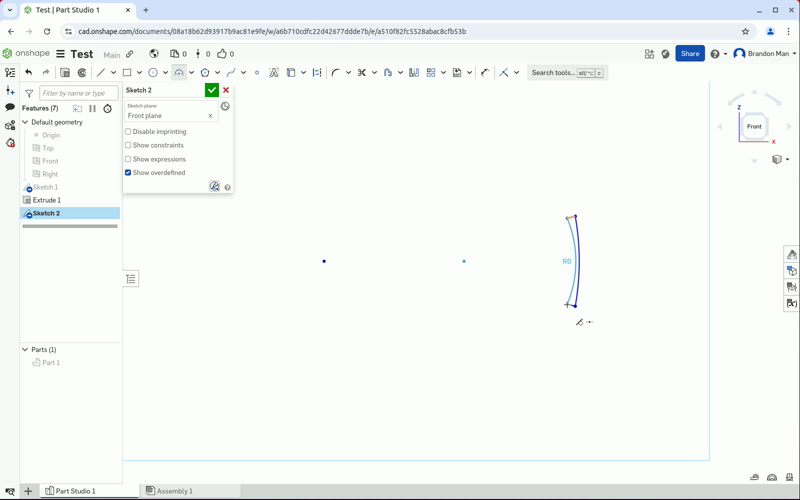
scroll(-6)
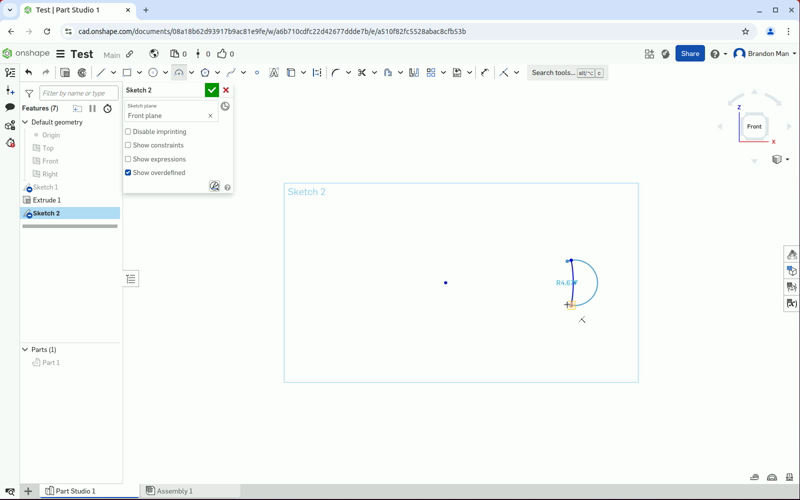
key_down(shift)
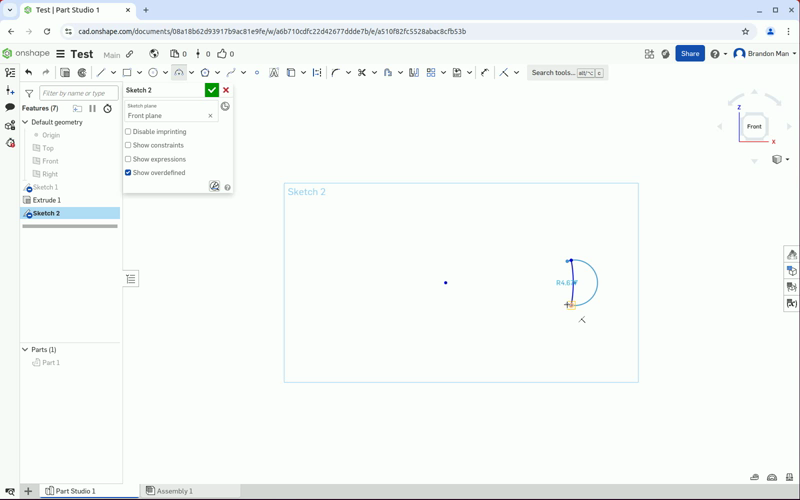
mouse_move(569, 282)
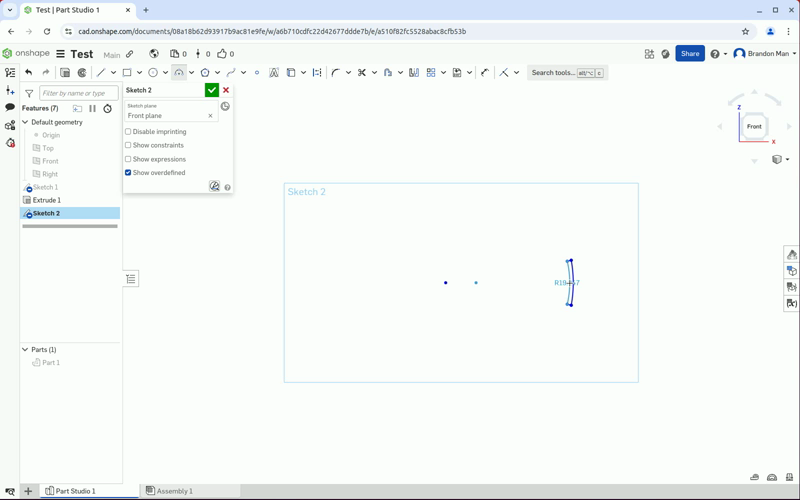
scroll(6)
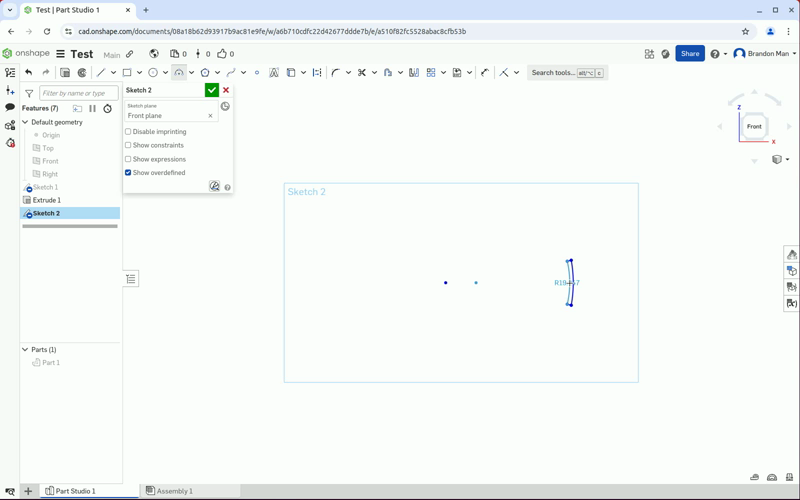
scroll(6)
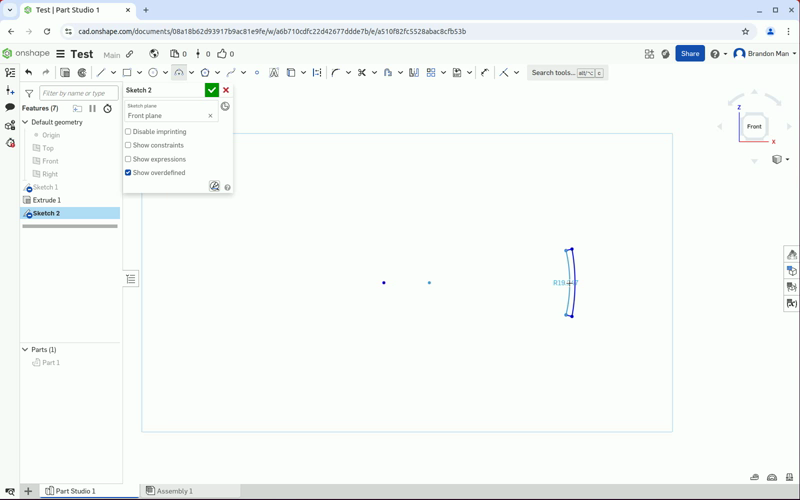
scroll(6)
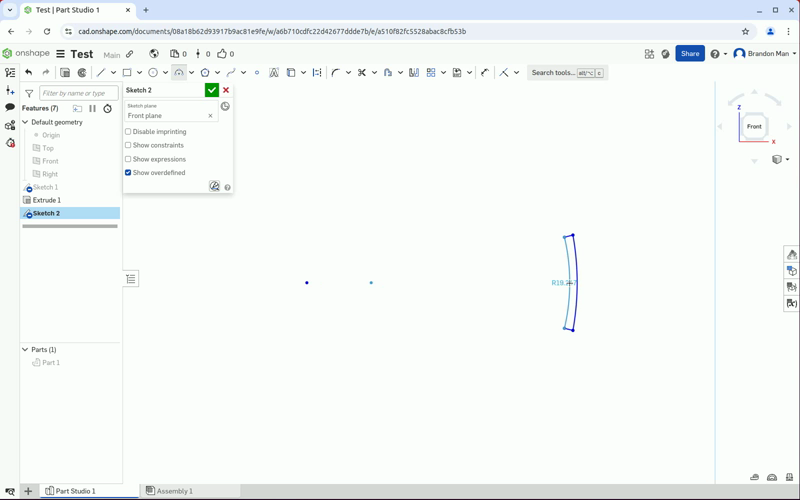
scroll(6)
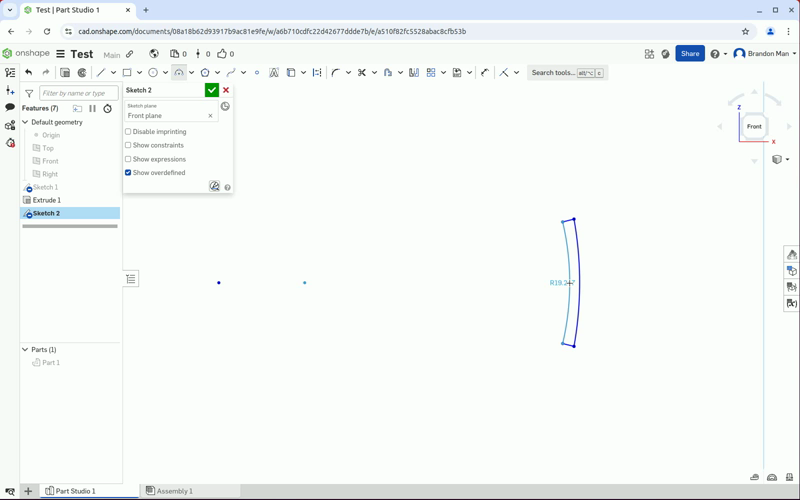
scroll(6)
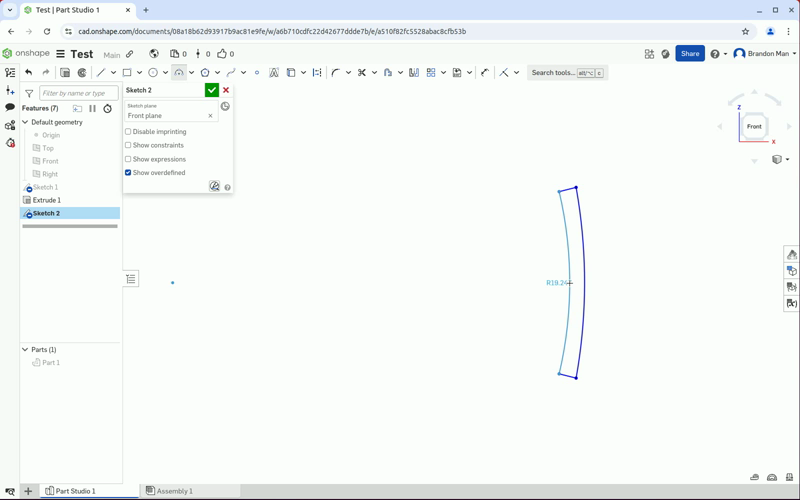
scroll(6)
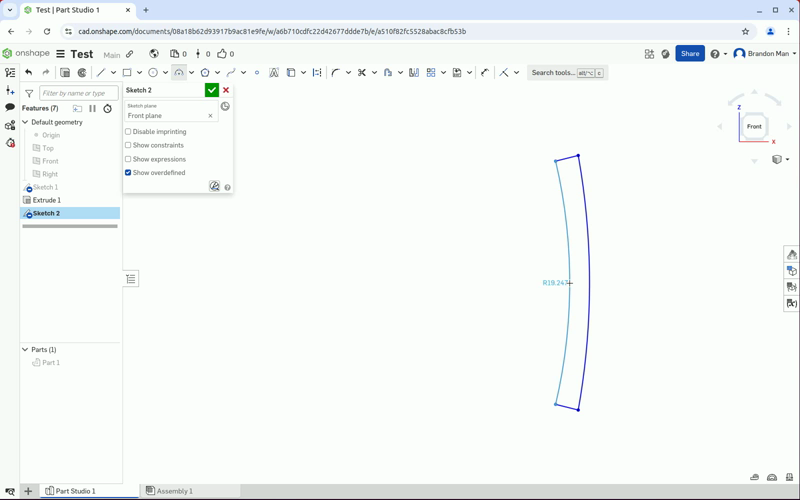
scroll(6)
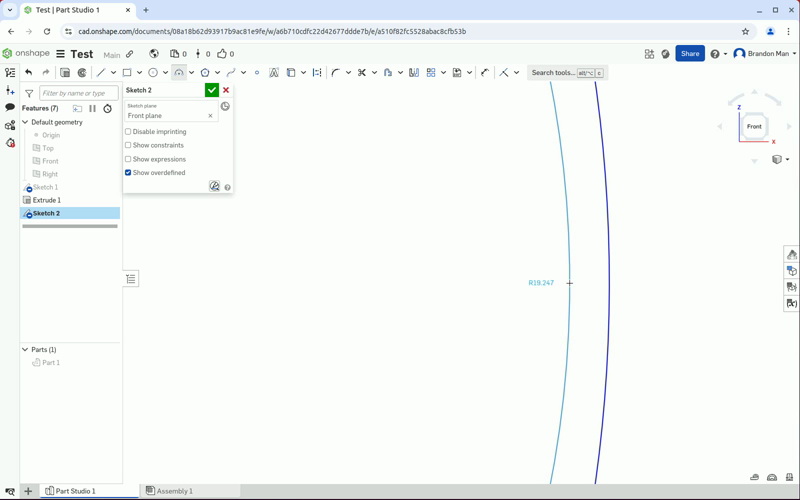
click(569, 282)
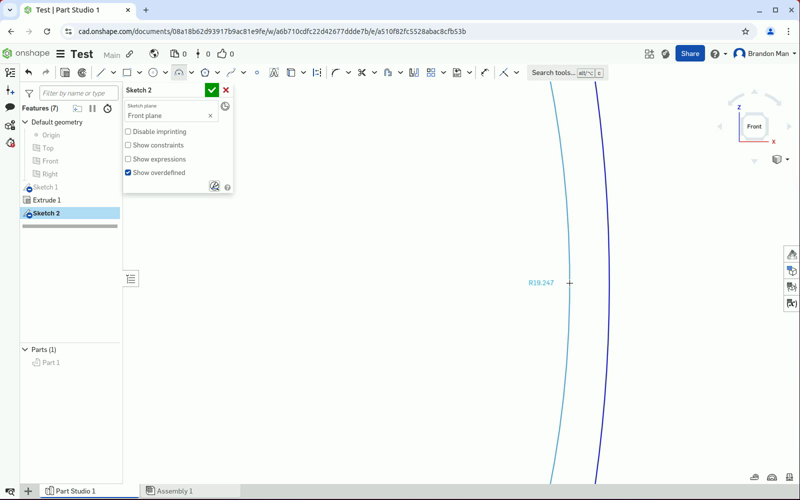
scroll(-6)
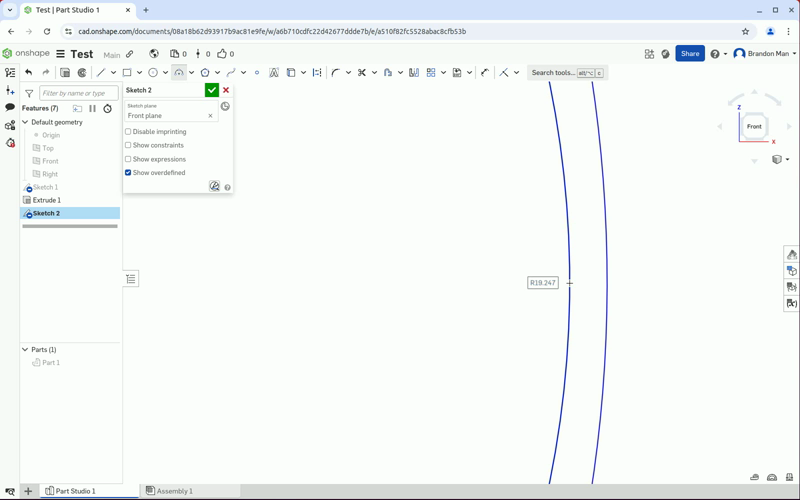
scroll(-6)
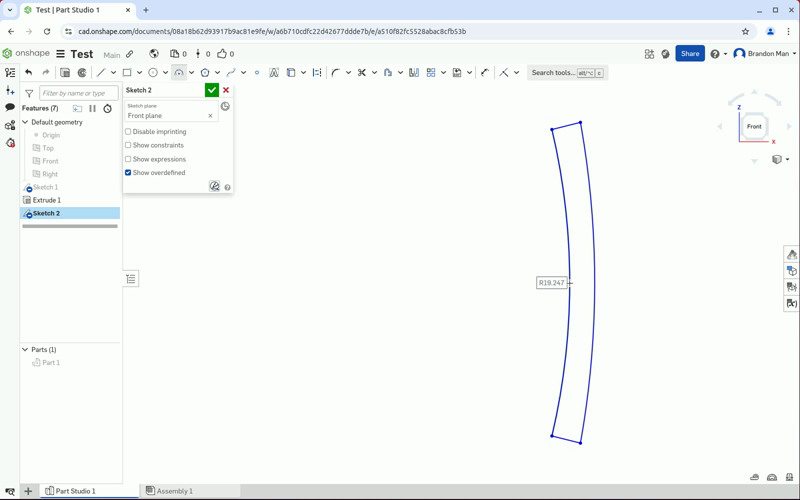
scroll(-6)
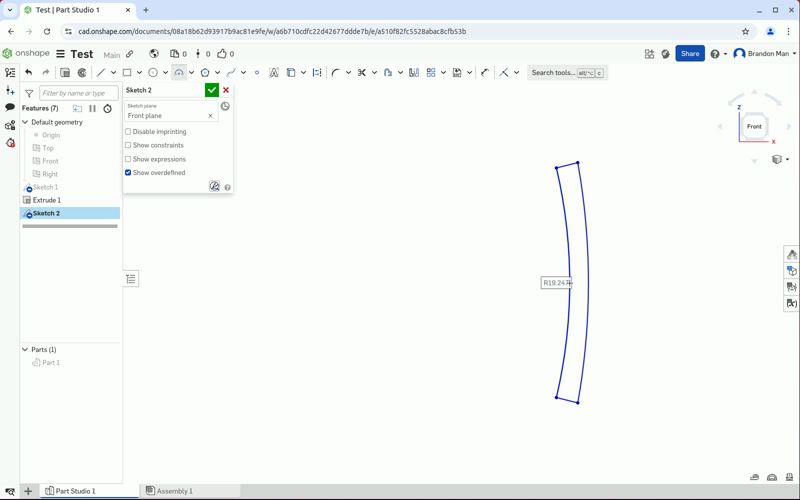
scroll(-6)
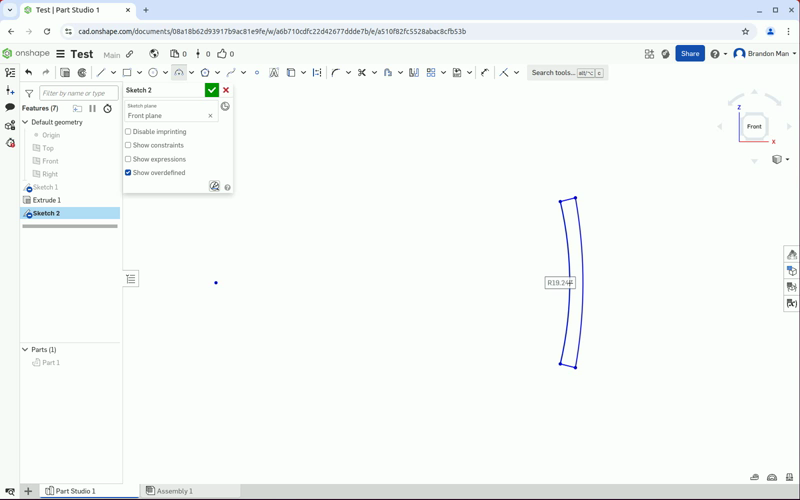
scroll(-6)
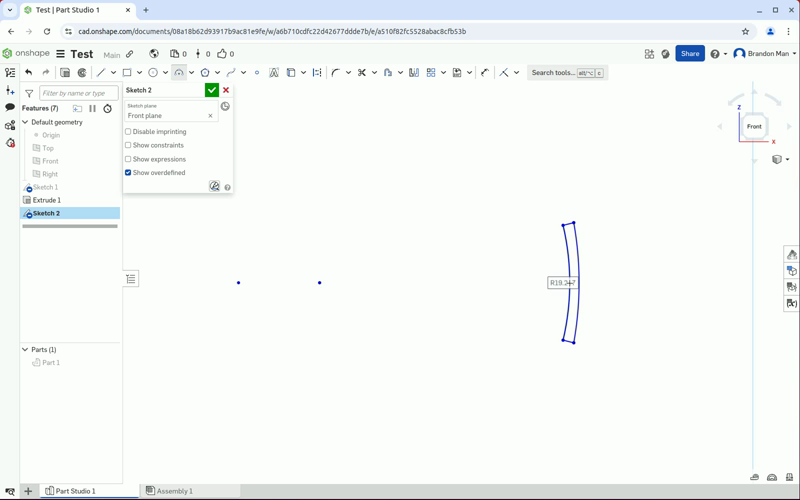
scroll(-6)
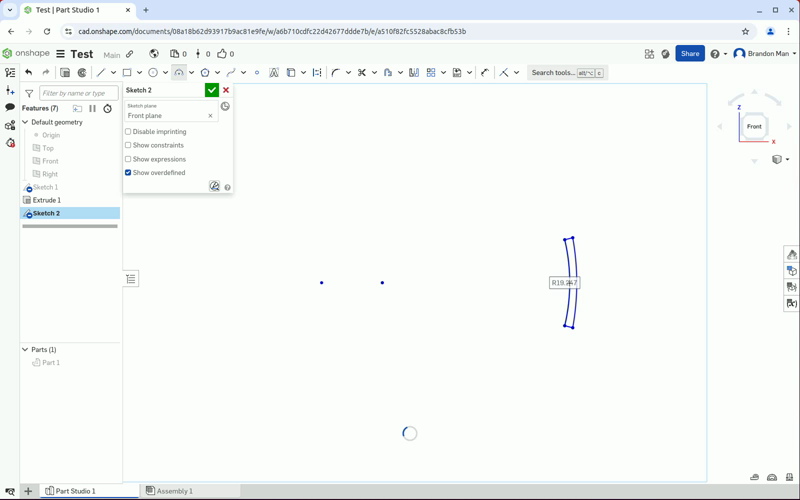
scroll(-6)
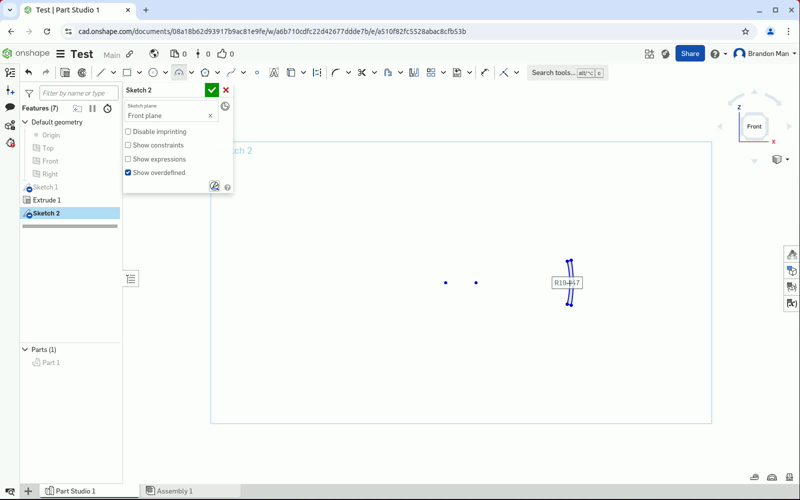
key_up(shift)
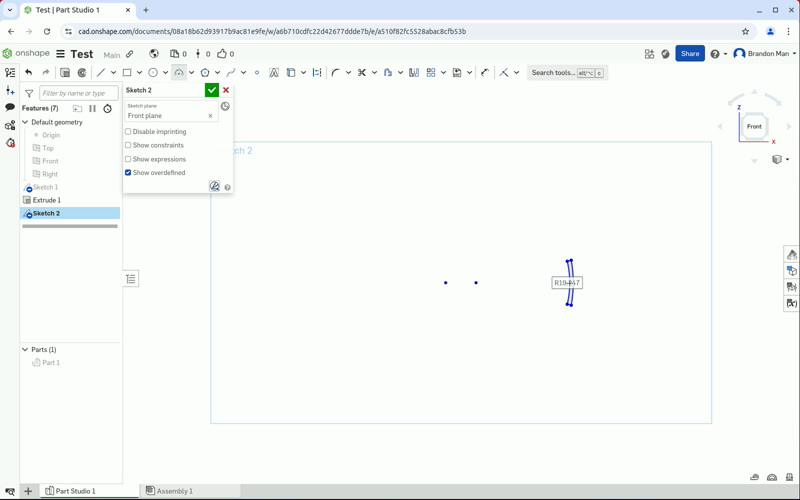
key(esc)
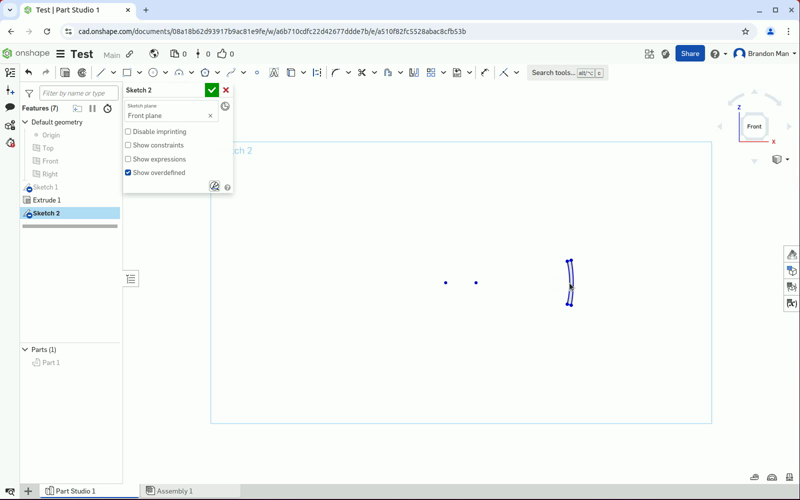
mouse_move(571, 272)
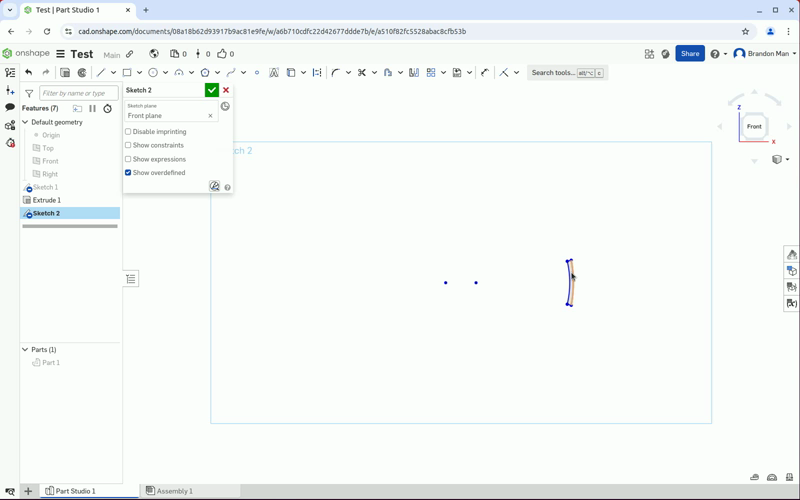
scroll(6)
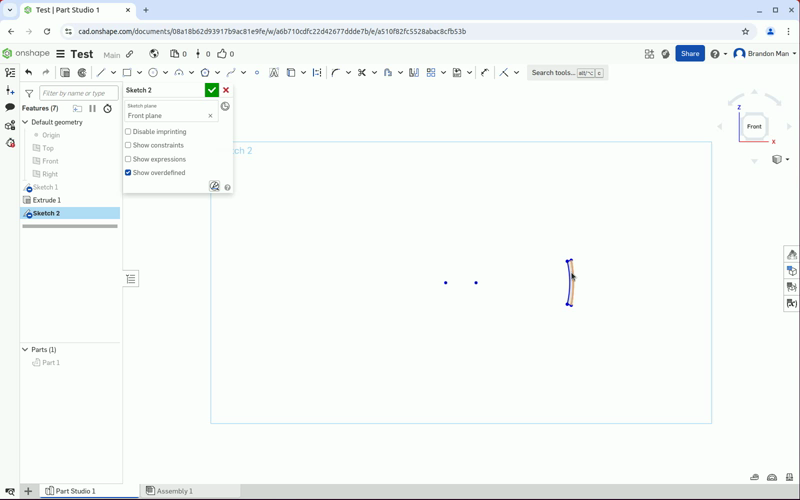
scroll(6)
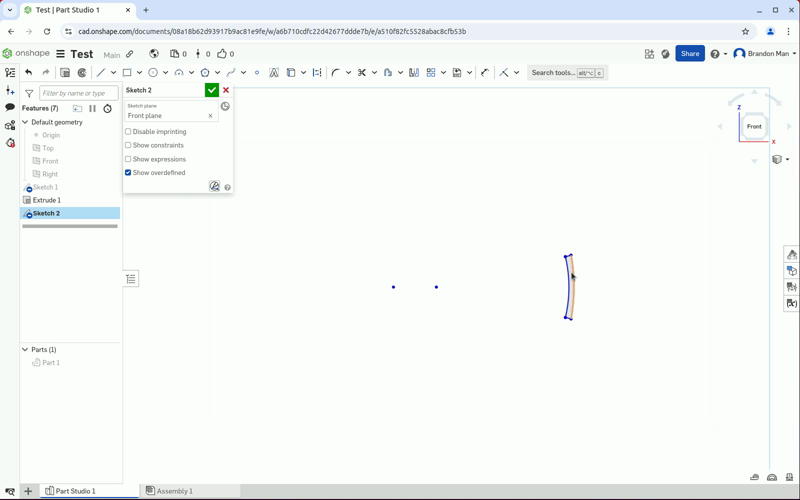
scroll(6)
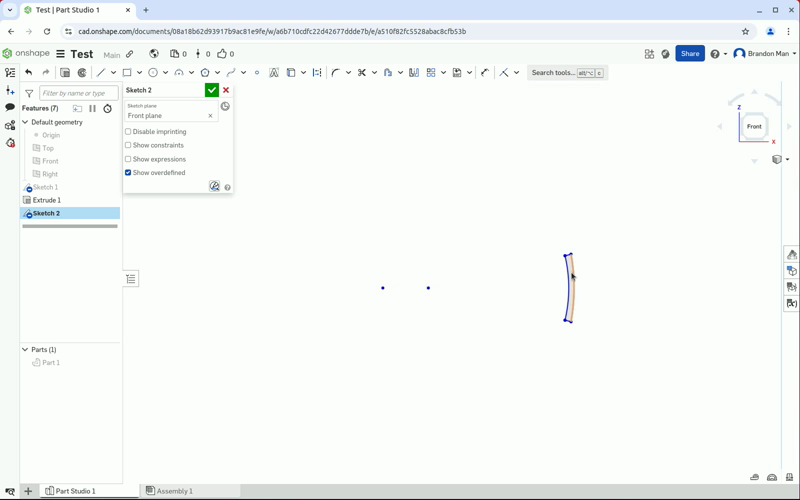
scroll(6)
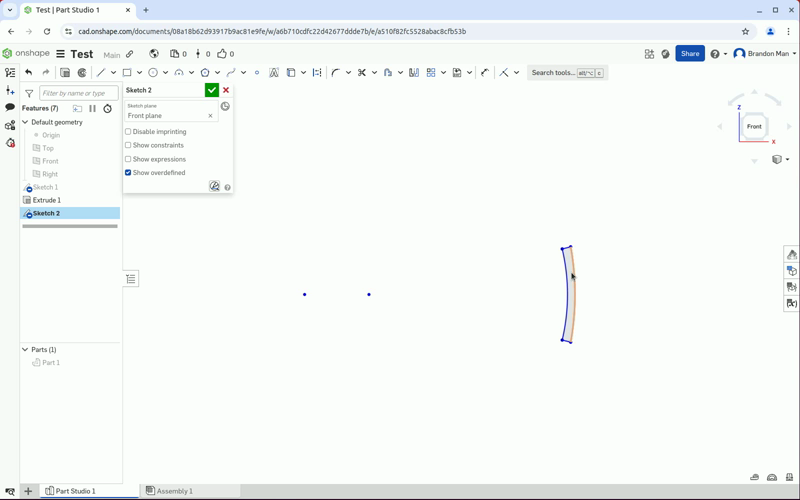
scroll(6)
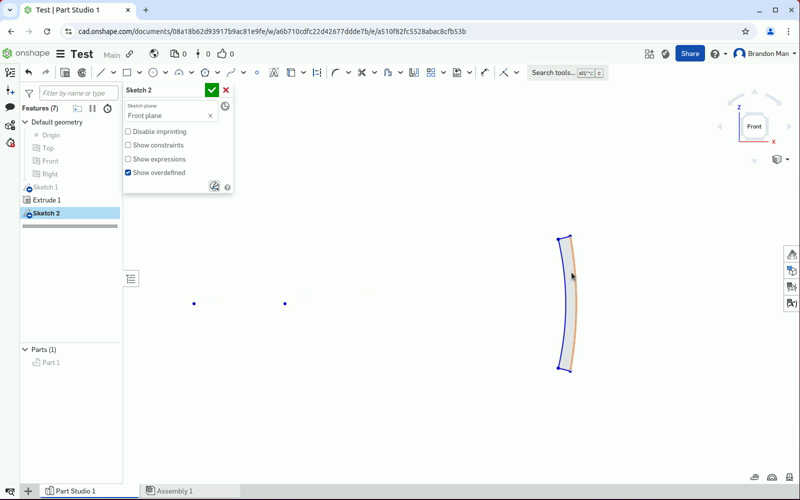
scroll(6)
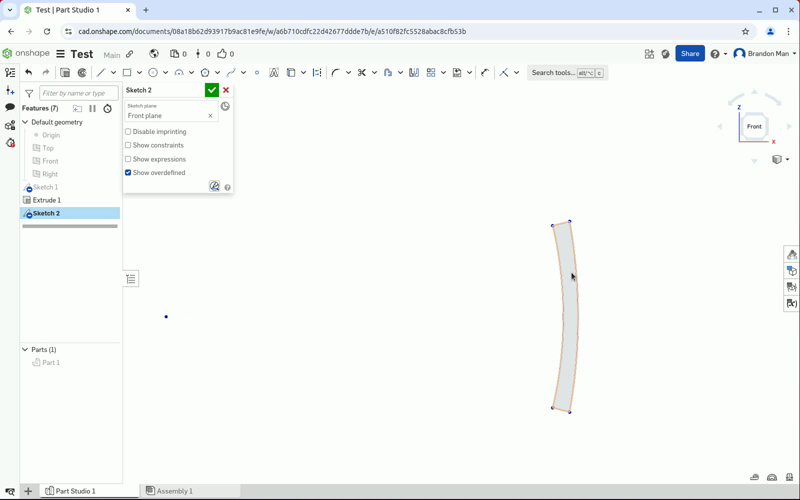
scroll(6)
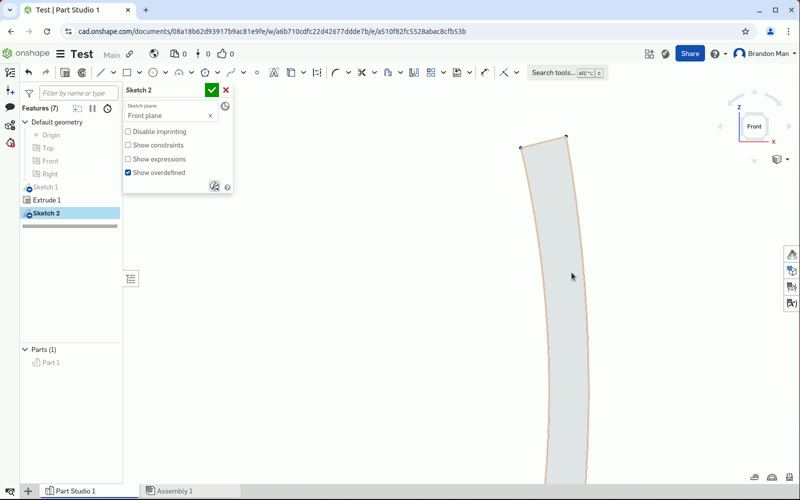
click(571, 272)
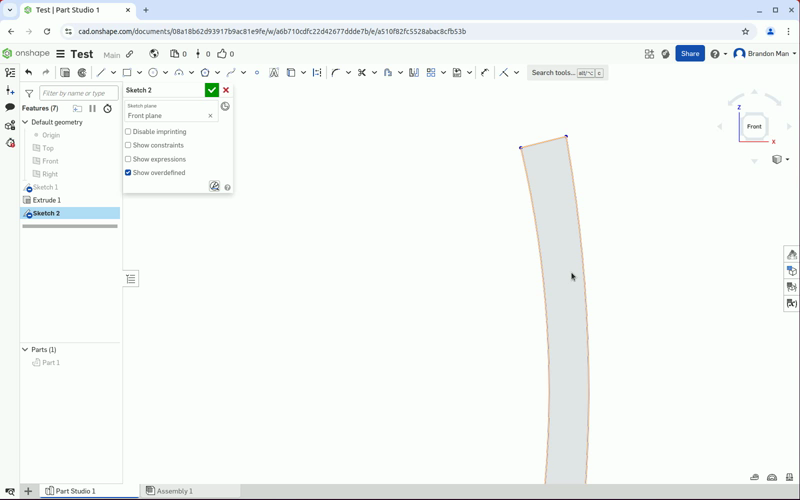
scroll(-6)
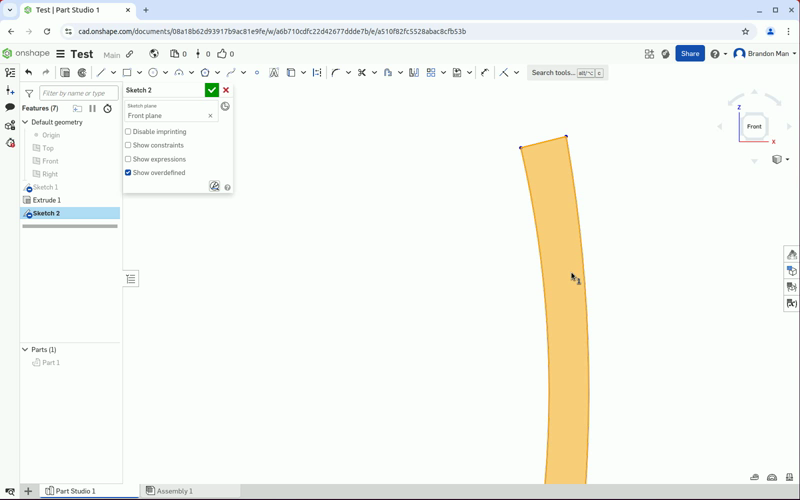
scroll(-6)
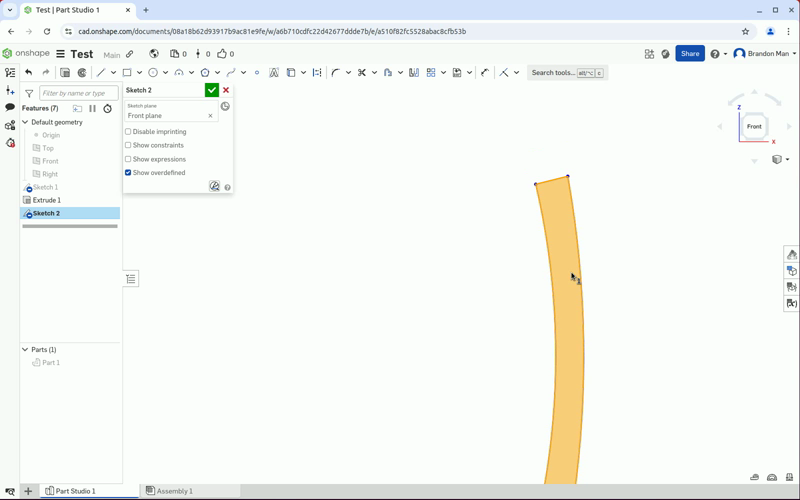
scroll(-6)
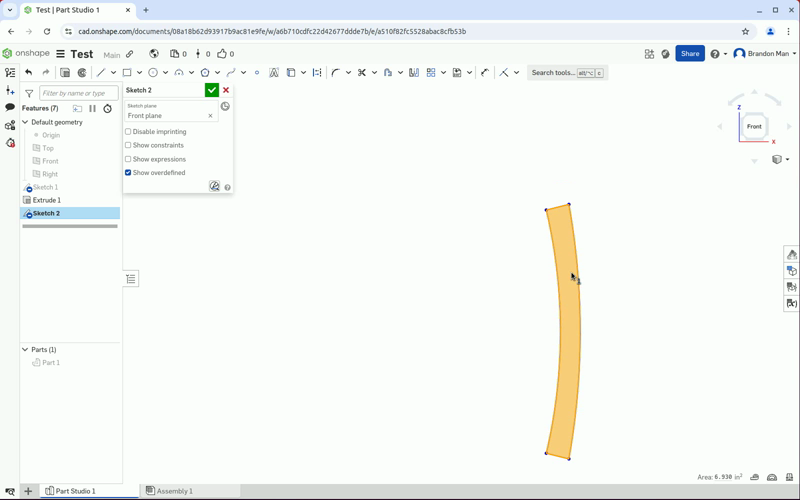
scroll(-6)
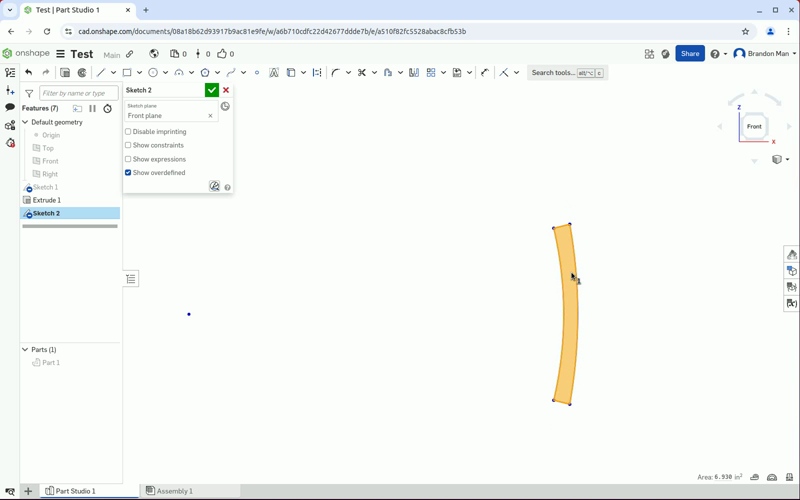
scroll(-6)
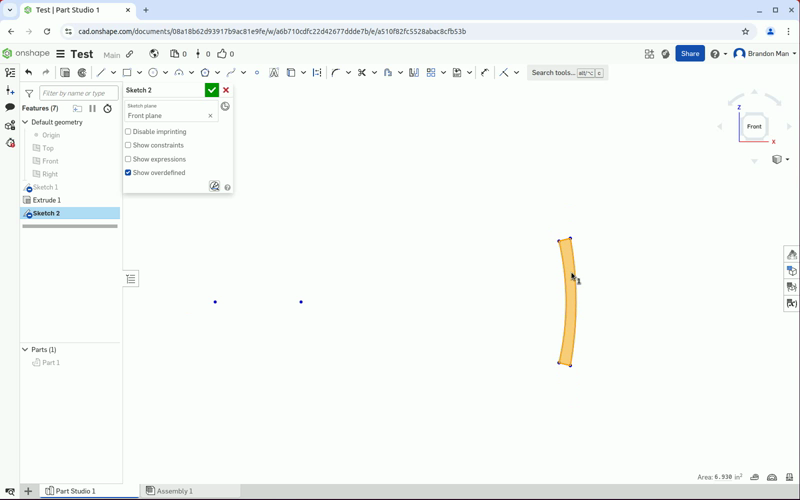
scroll(-6)
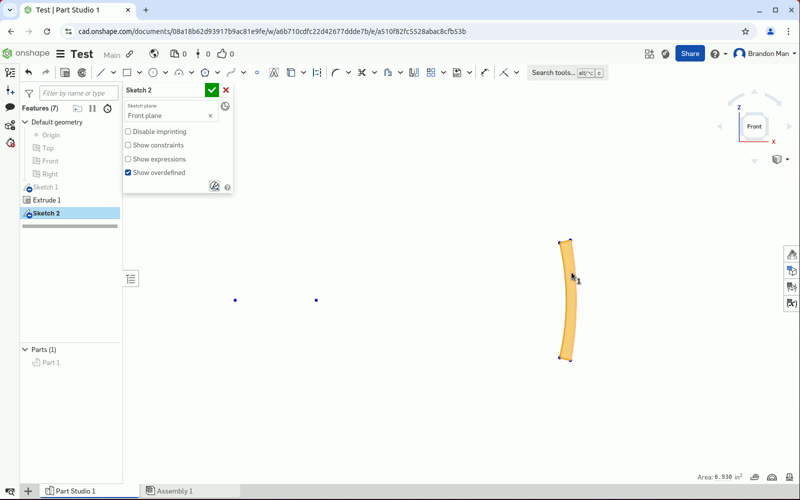
scroll(-6)
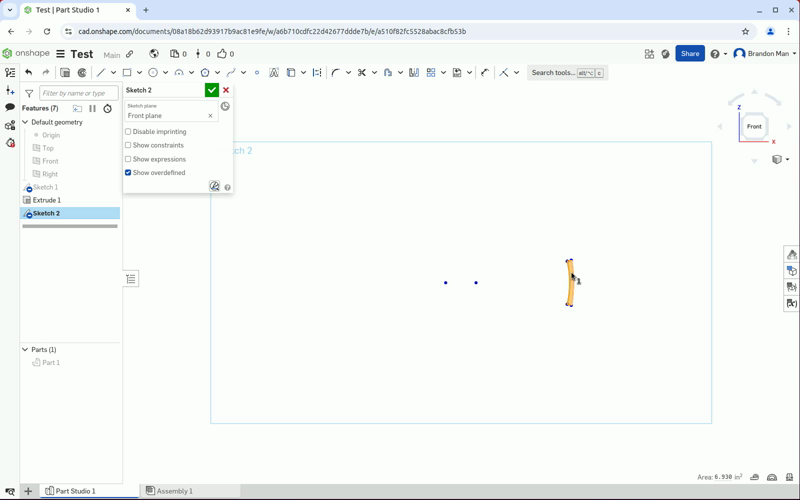
mouse_move(73, 352)
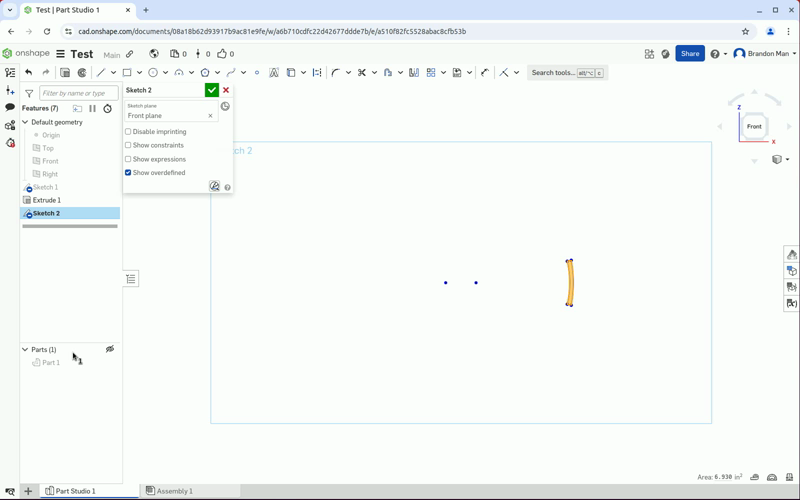
key(shift+y)
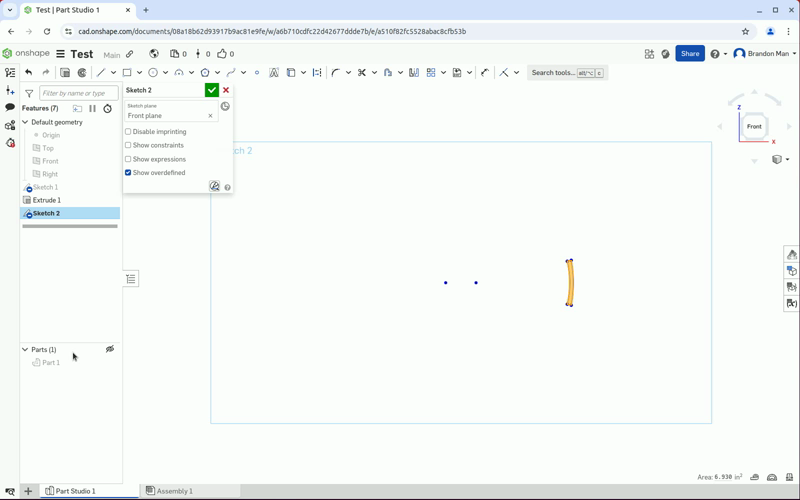
key(shift+e)
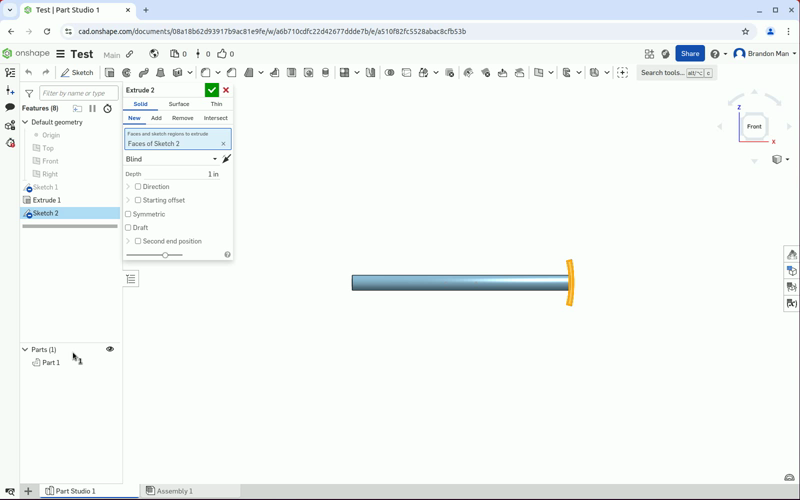
mouse_move(143, 106)
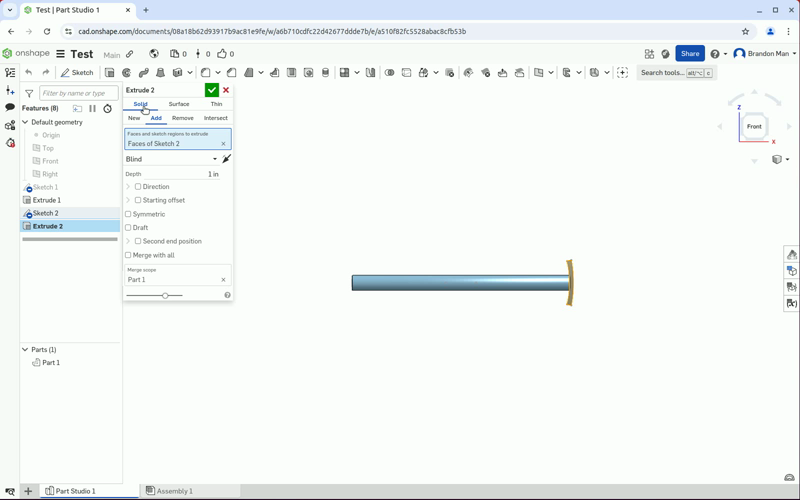
click(143, 106)
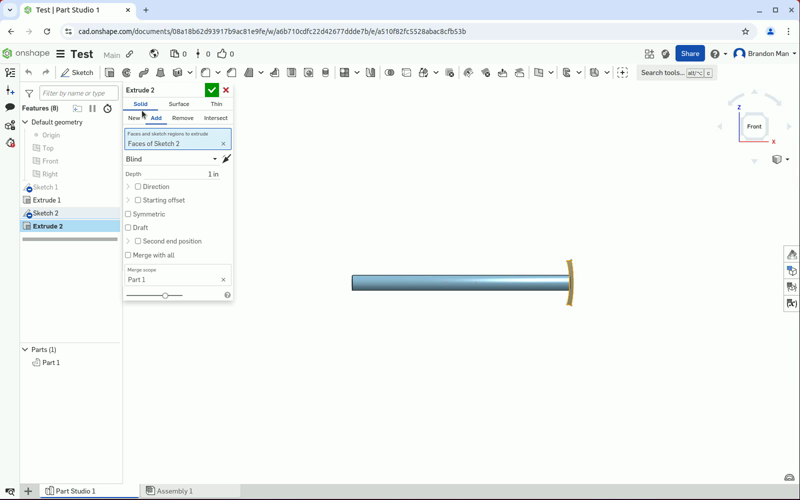
mouse_move(137, 120)
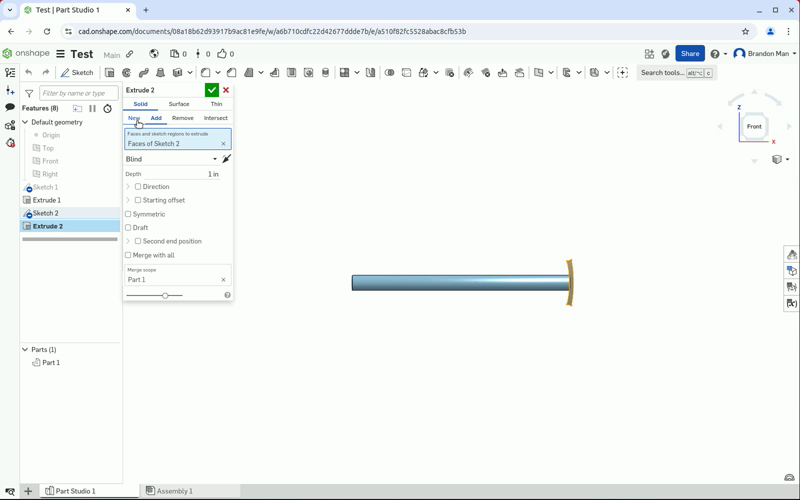
click(137, 120)
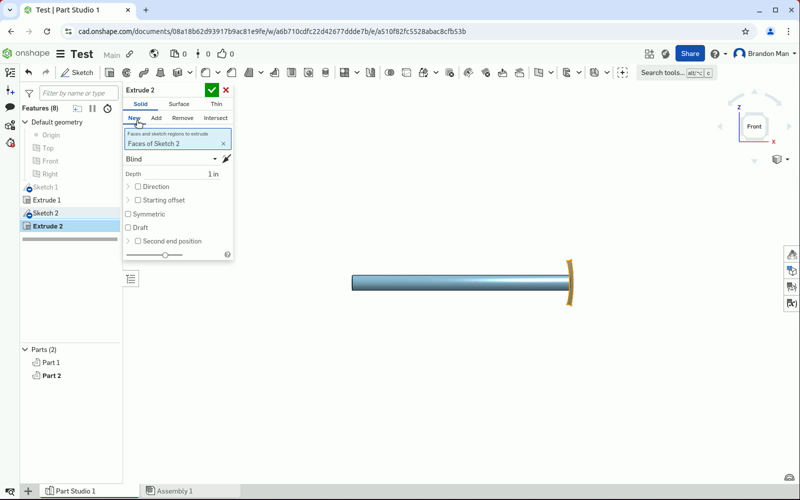
key(tab, 4)
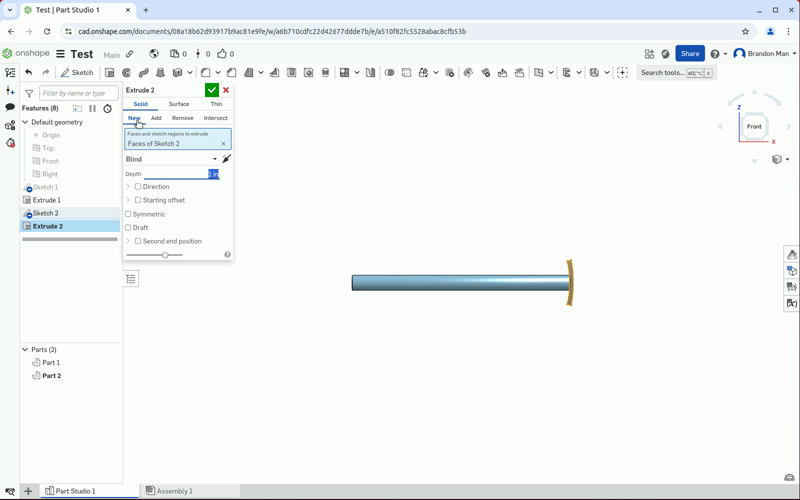
text(14.442)
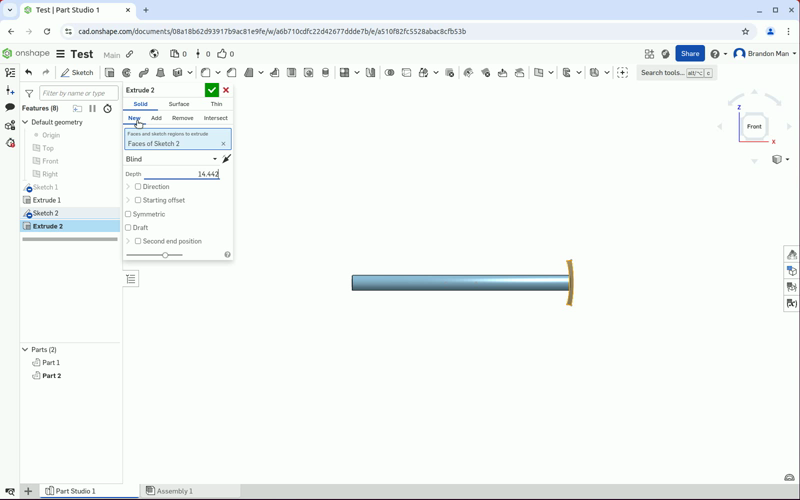
key(tab, 3)
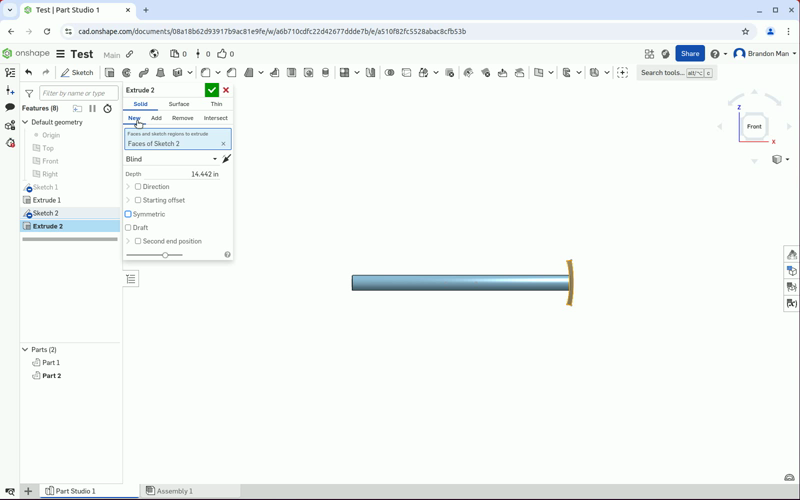
key(space)
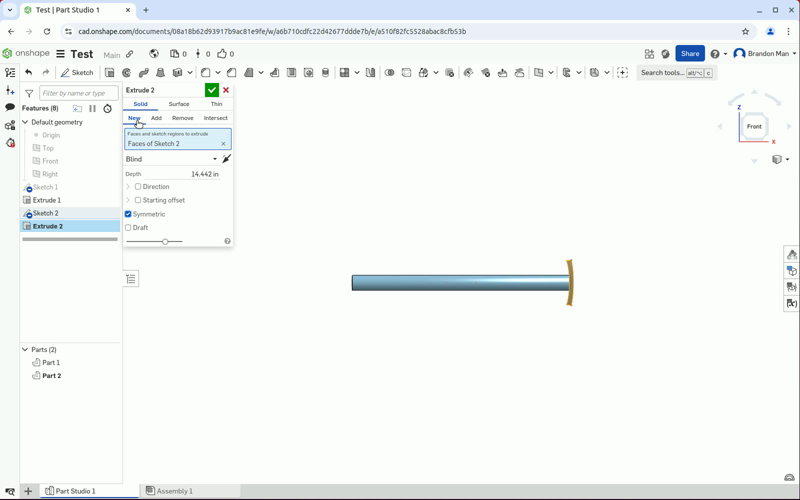
key(enter)
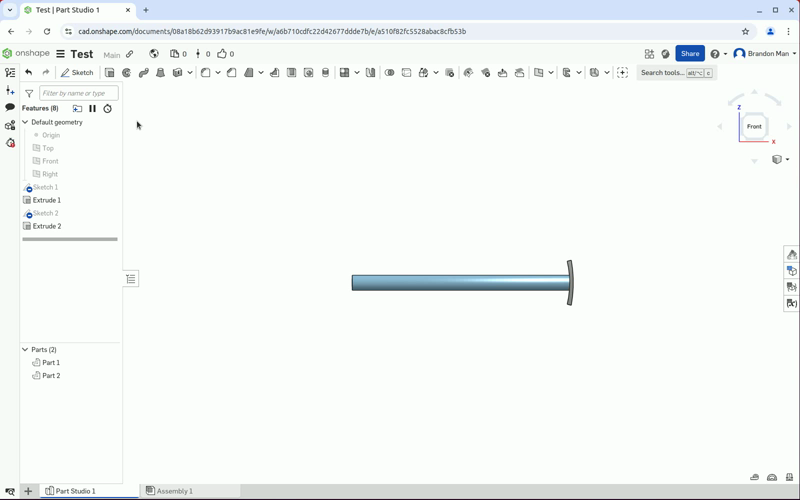
key(shift+h)
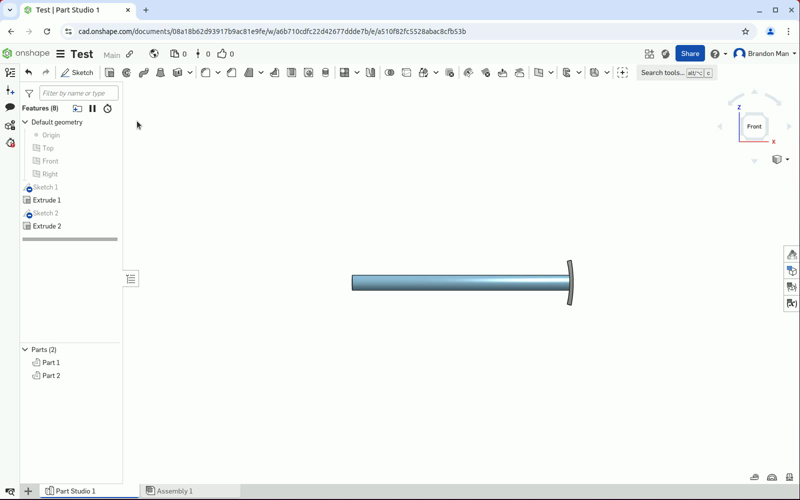
key(shift+h)
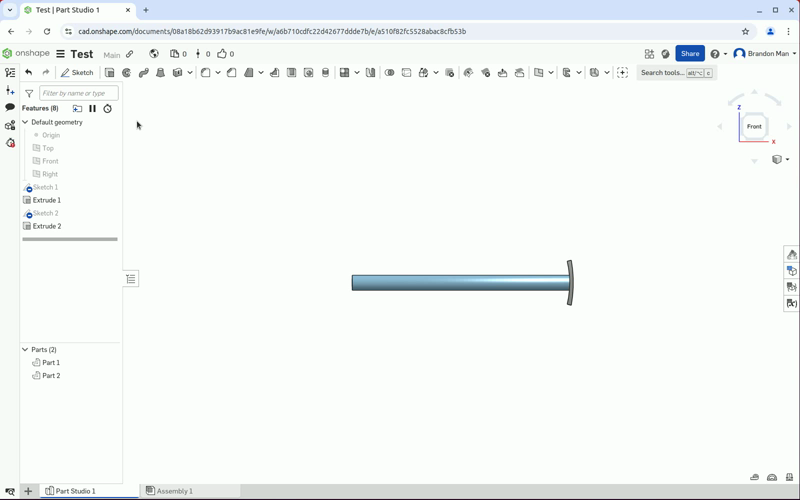
mouse_move(73, 189)
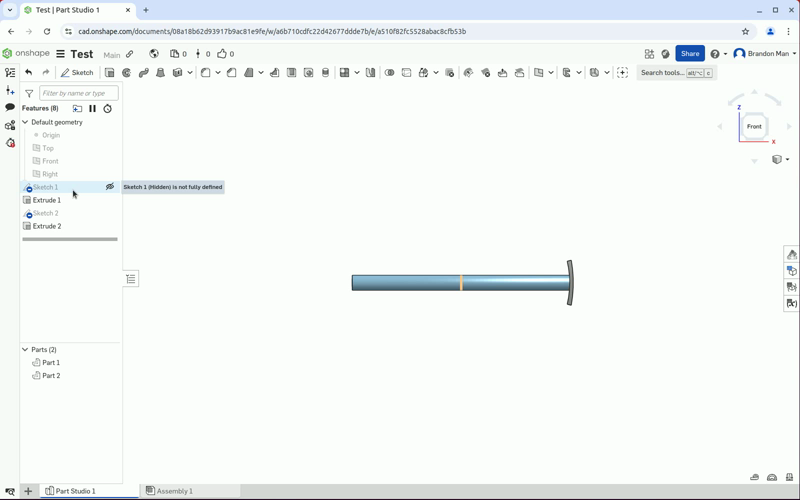
click(73, 189)
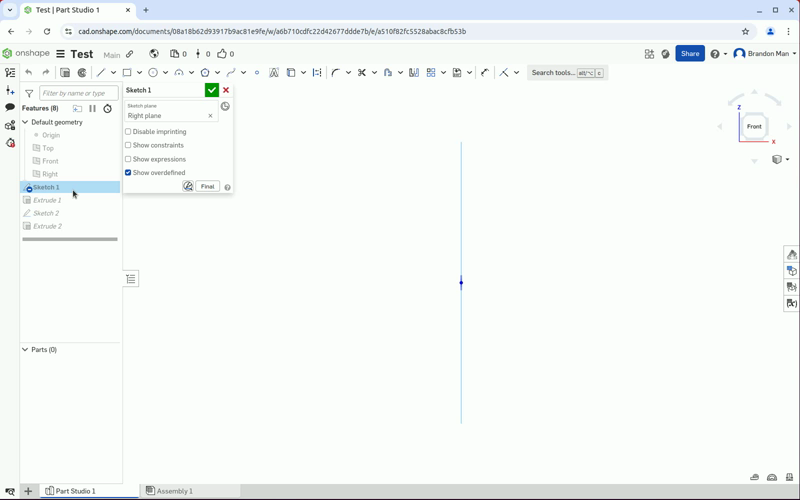
mouse_move(229, 92)
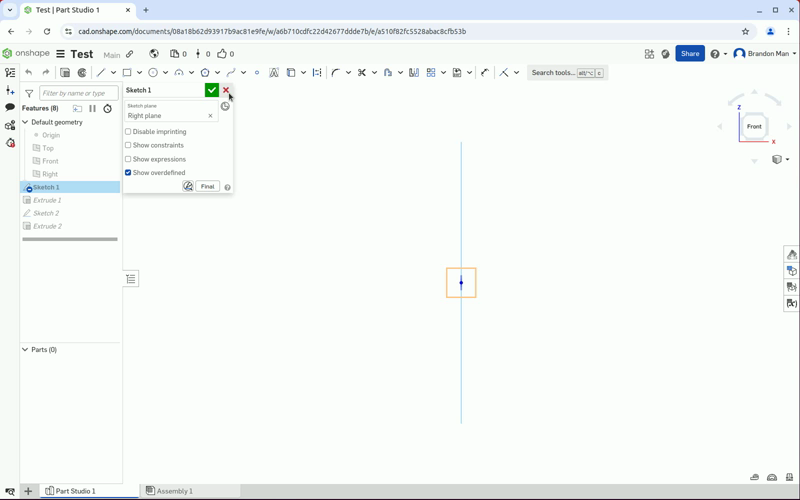
click(229, 92)
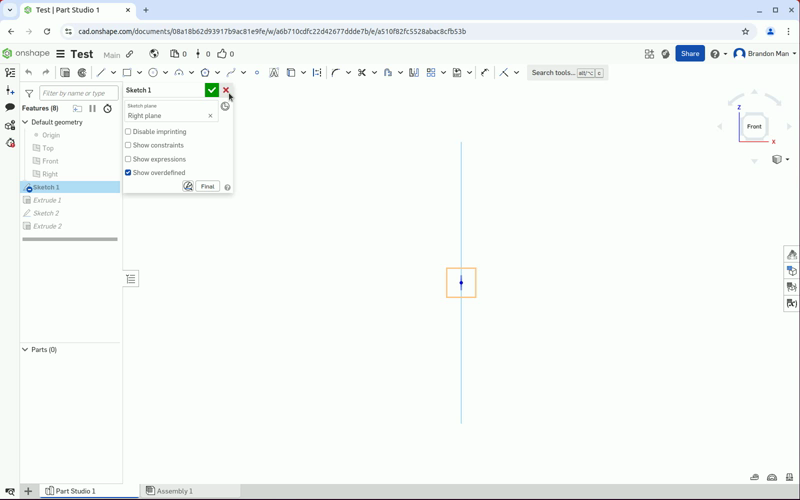
key(shift+s)
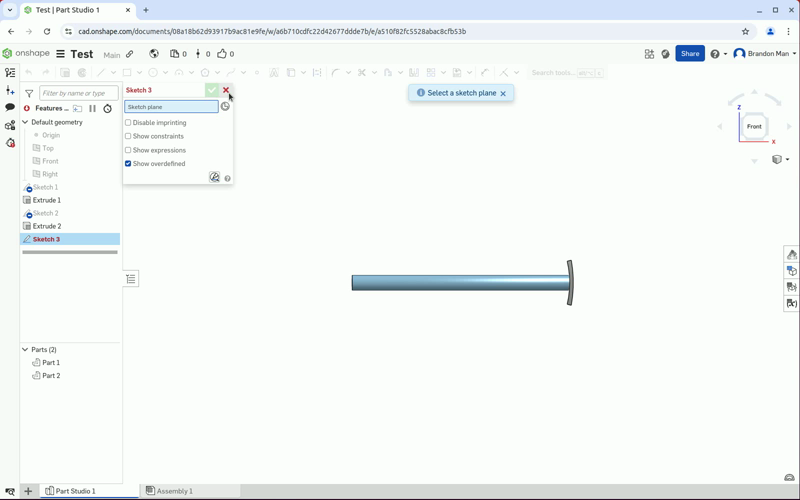
mouse_move(73, 163)
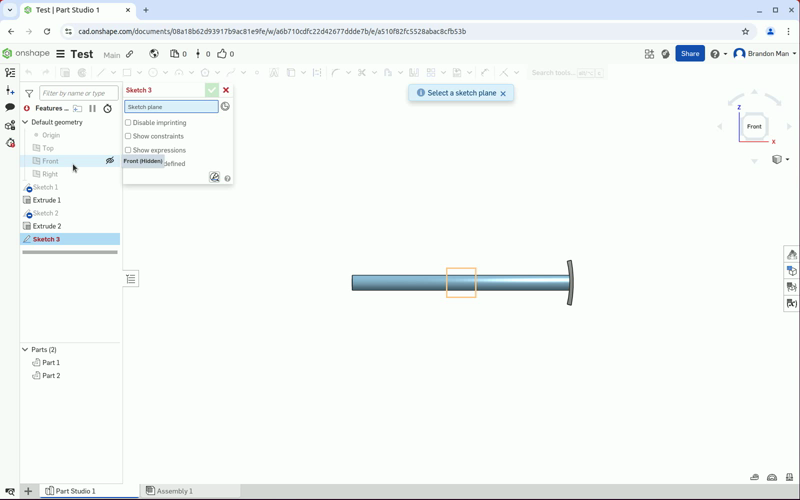
click(73, 163)
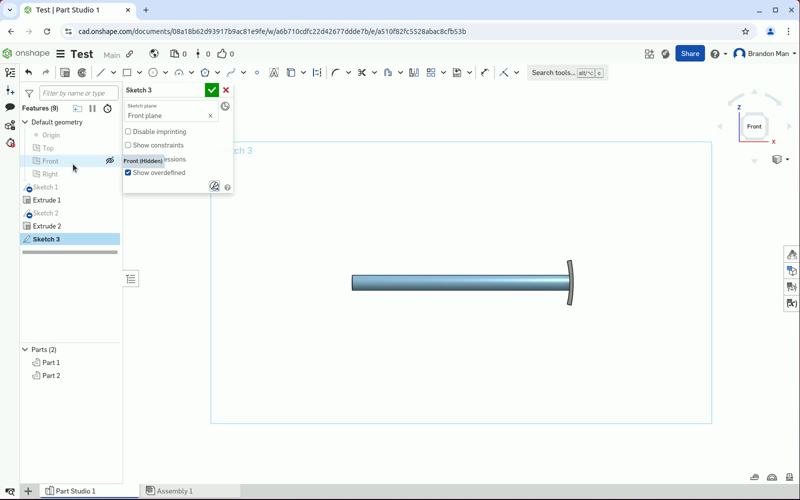
mouse_move(73, 352)
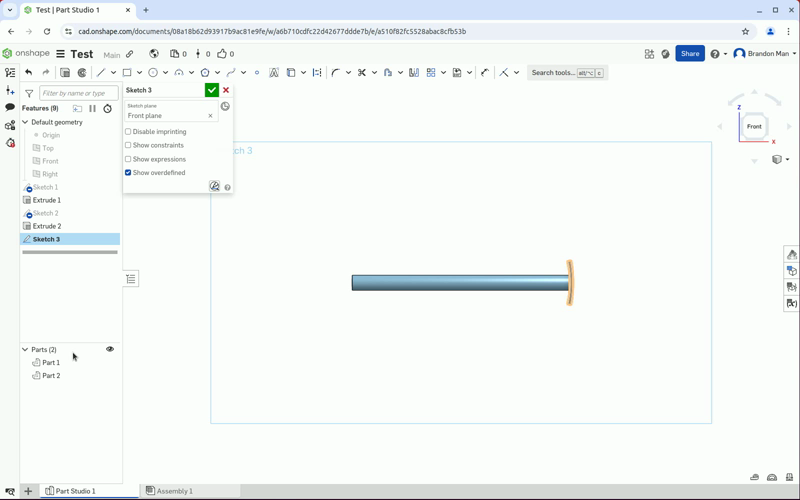
key(y)
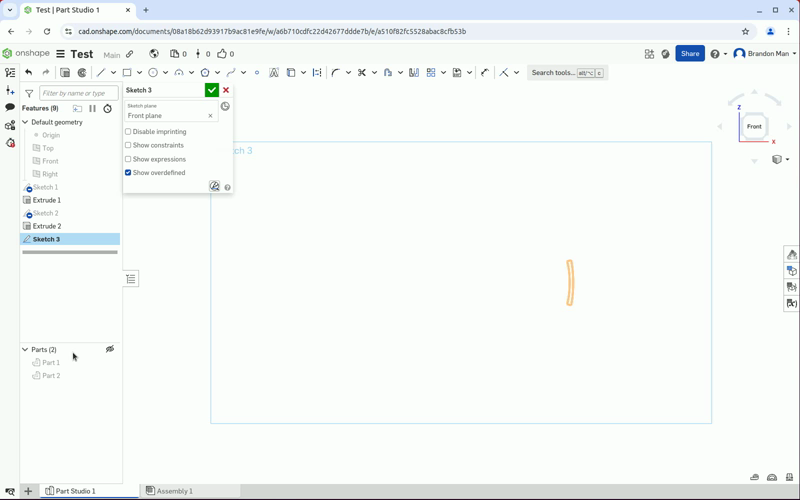
key(l)
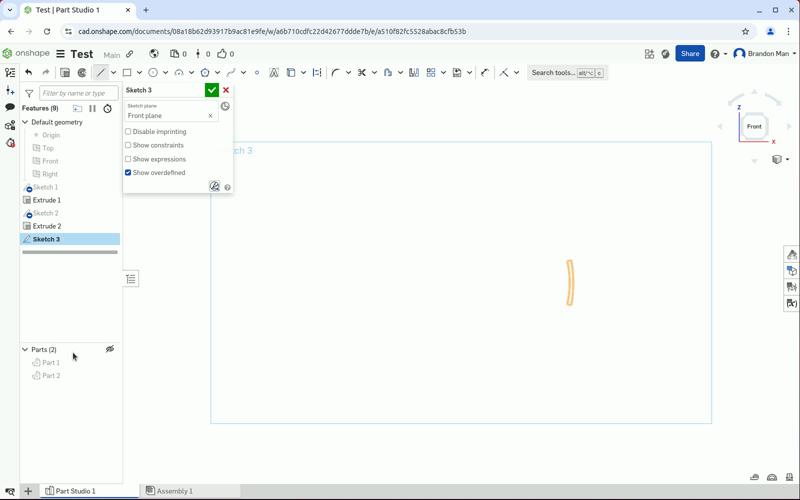
key_down(shift)
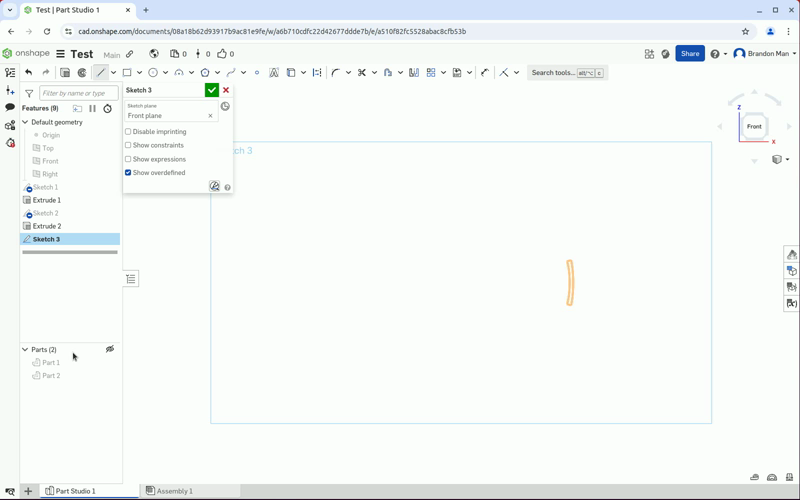
mouse_move(350, 305)
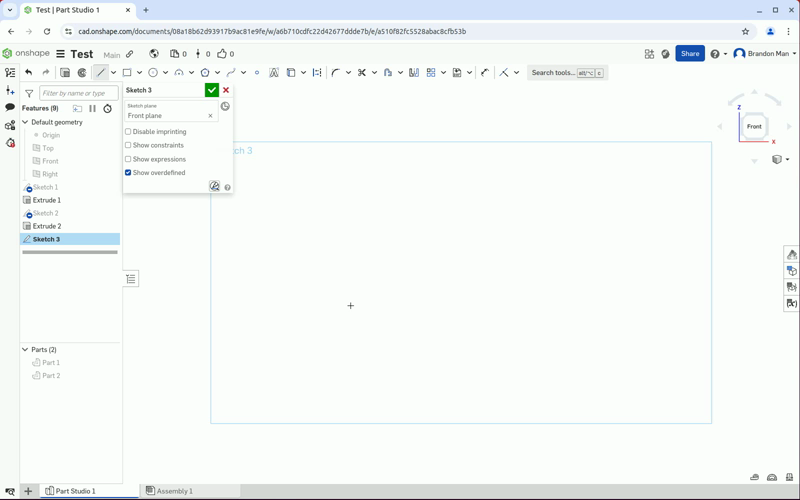
click(350, 305)
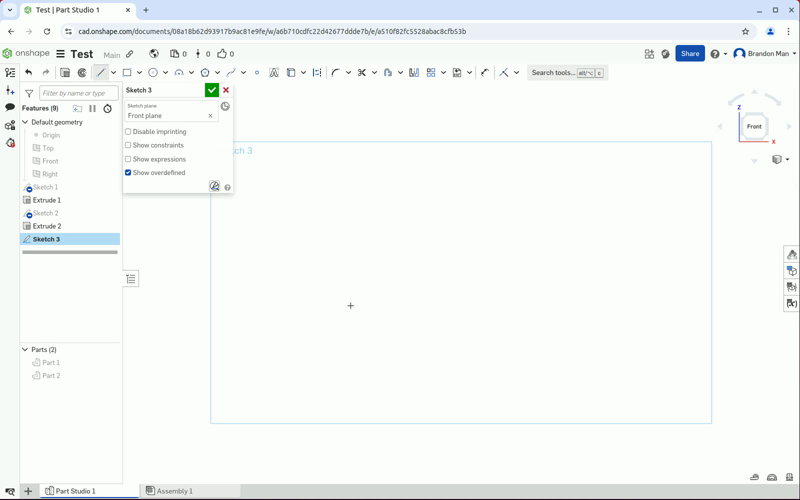
key_up(shift)
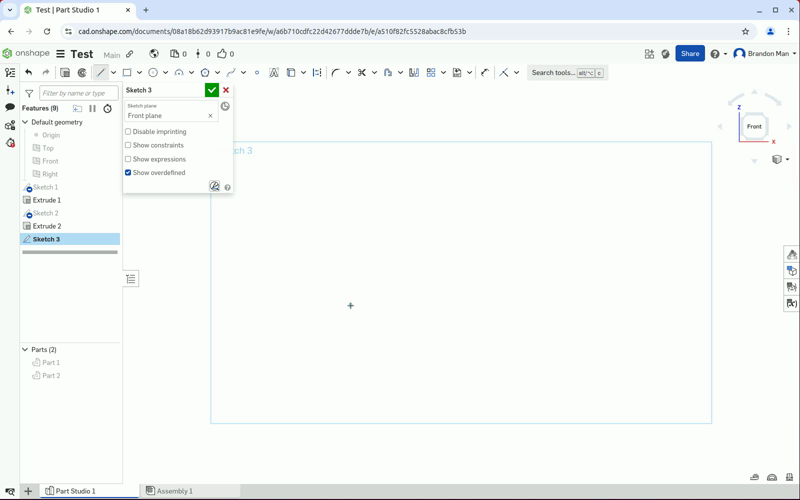
key_down(shift)
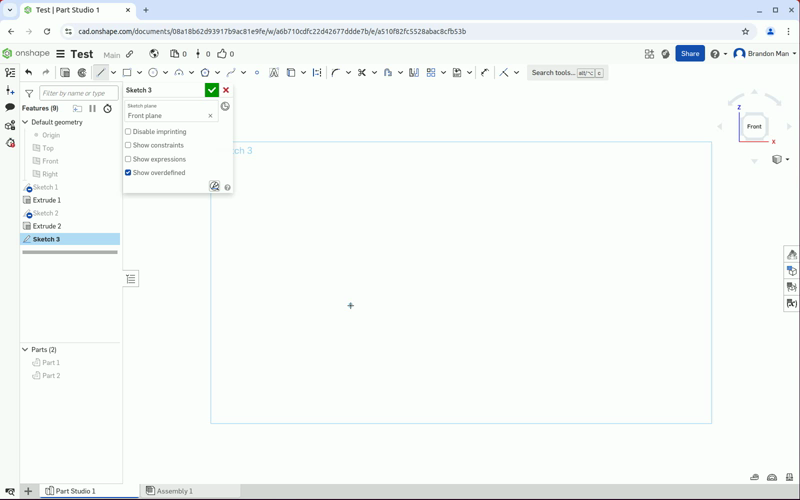
mouse_move(380, 305)
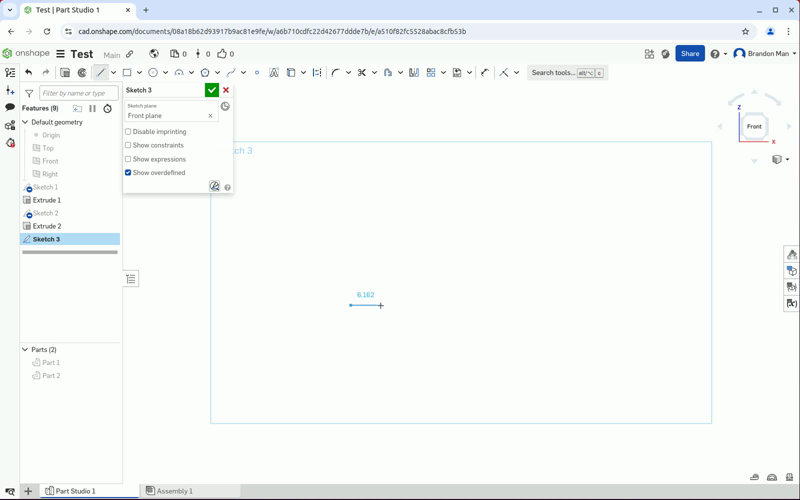
mouse_move(353, 304)
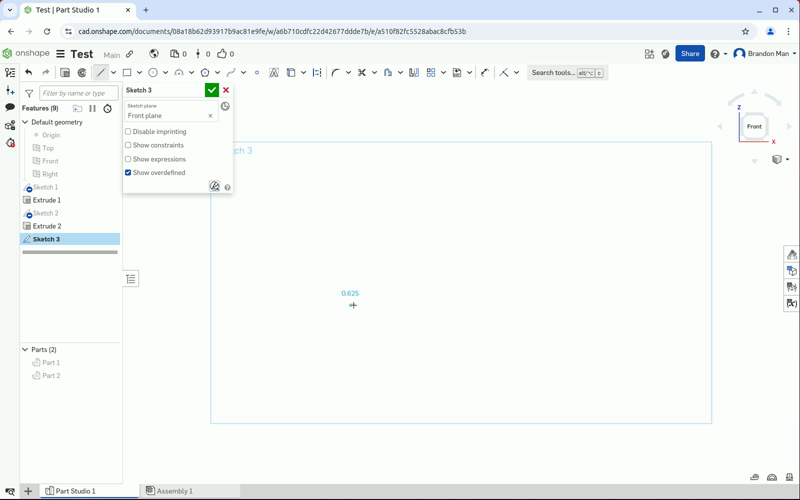
scroll(6)
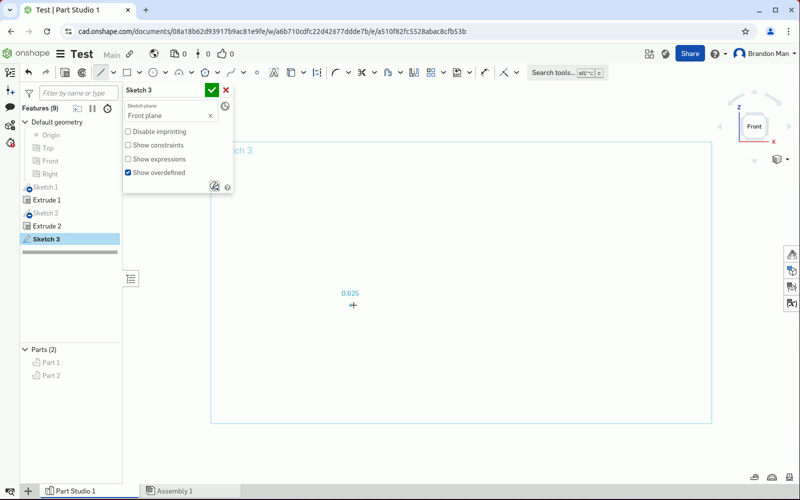
scroll(6)
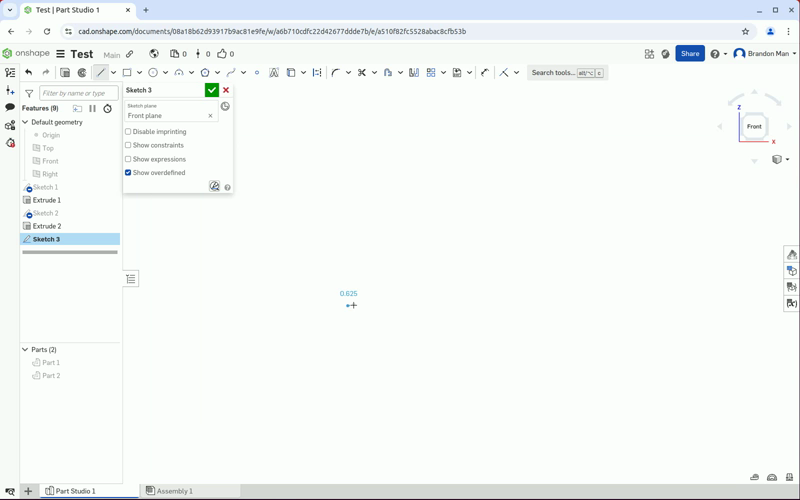
scroll(6)
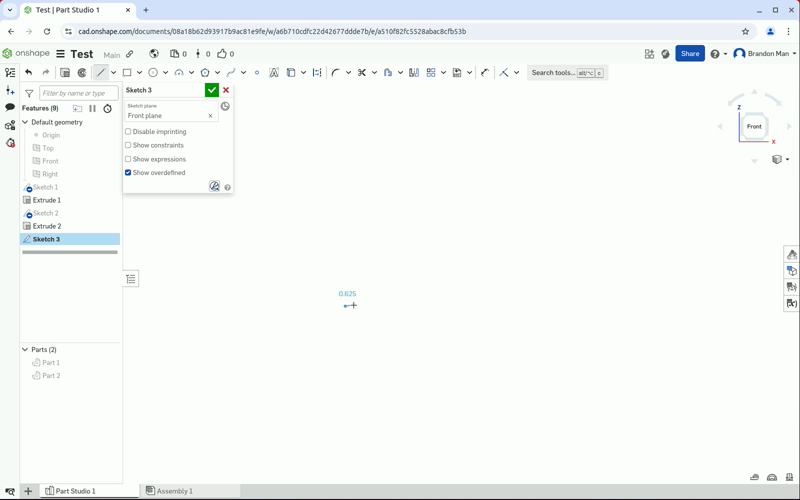
scroll(6)
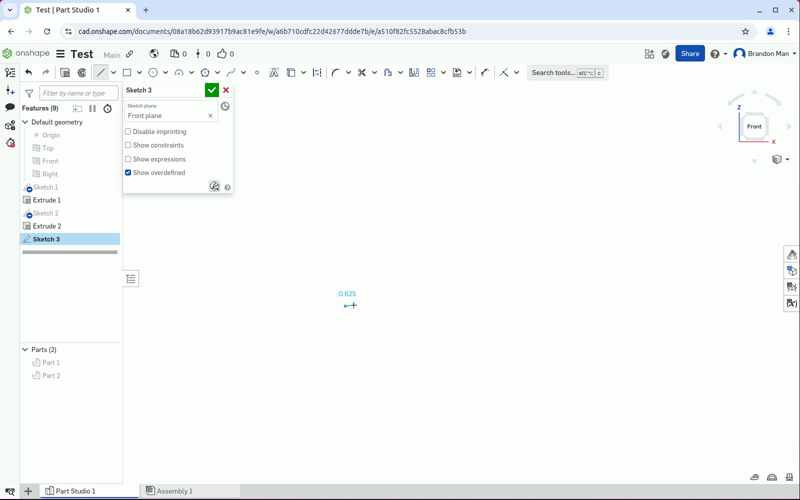
scroll(6)
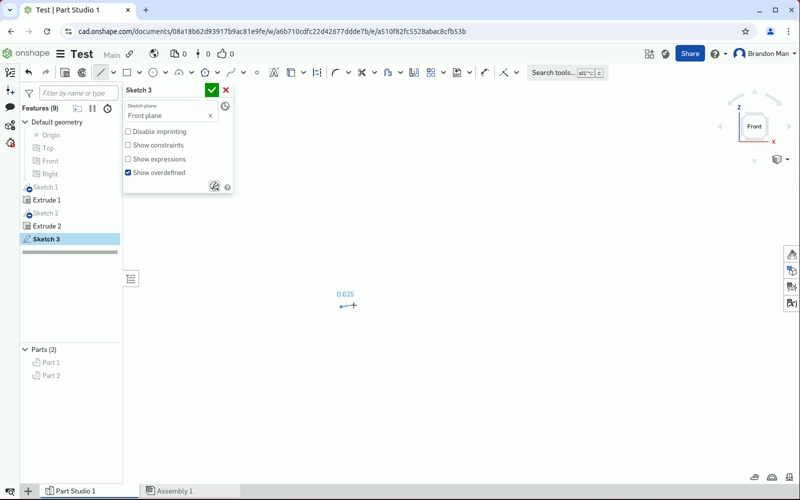
scroll(6)
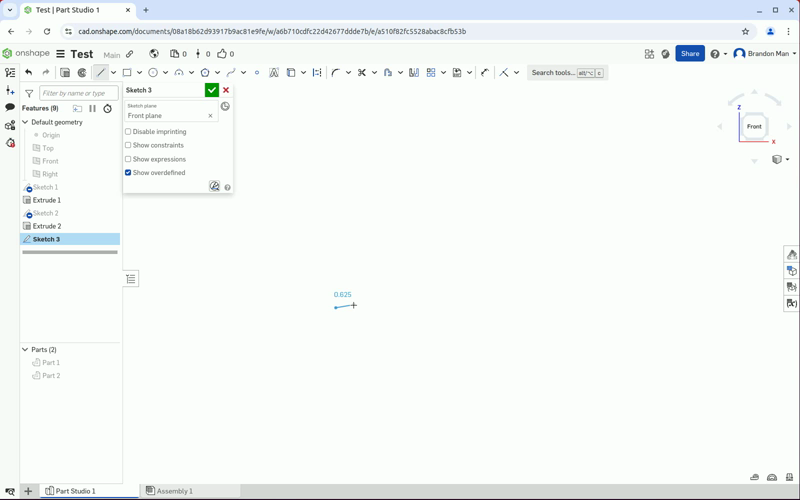
scroll(6)
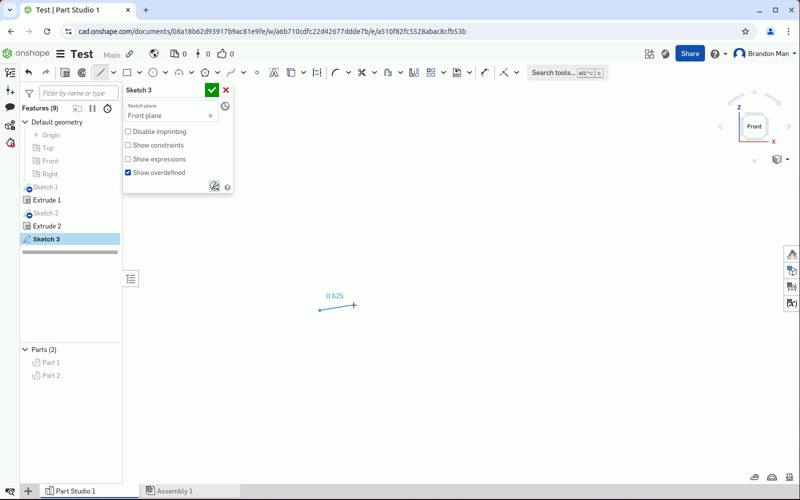
click(353, 304)
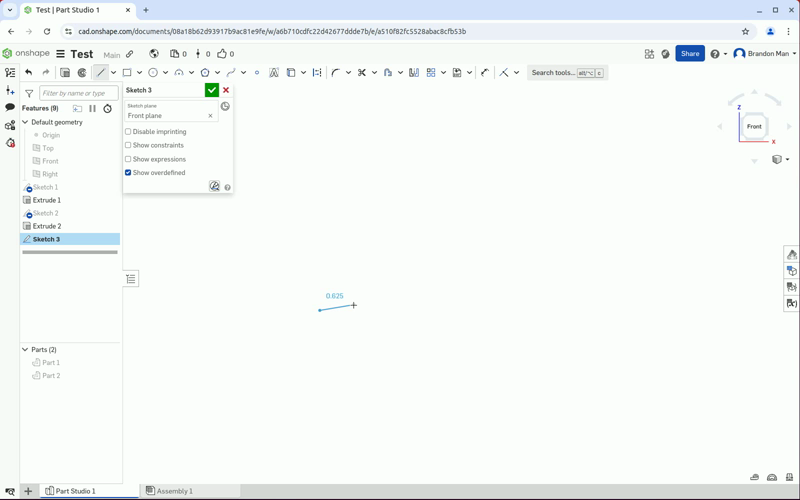
scroll(-6)
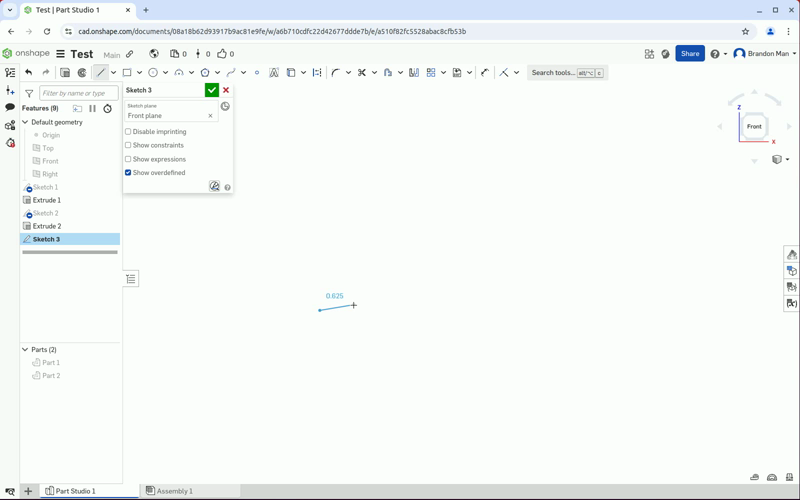
scroll(-6)
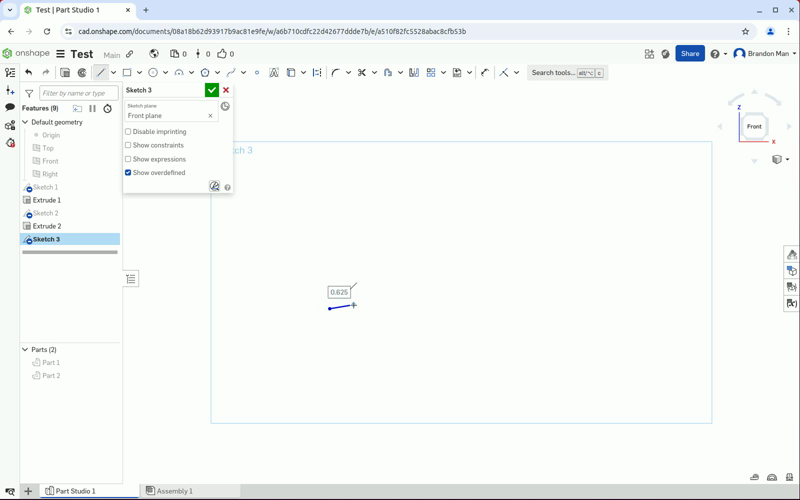
scroll(-6)
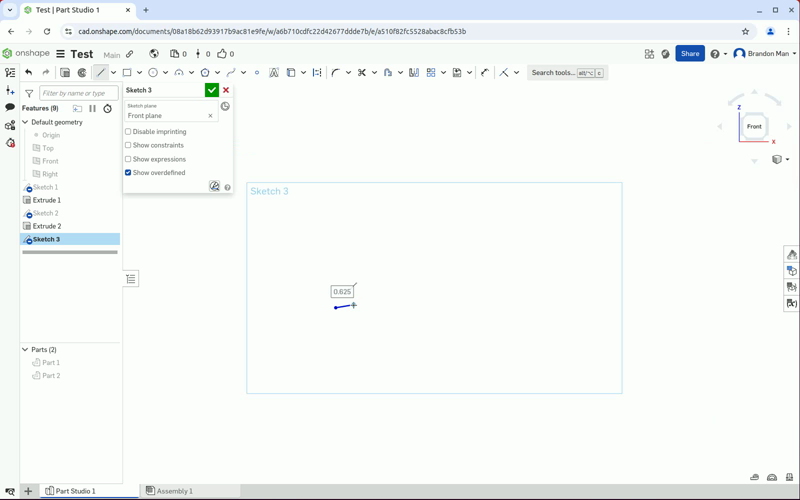
scroll(-6)
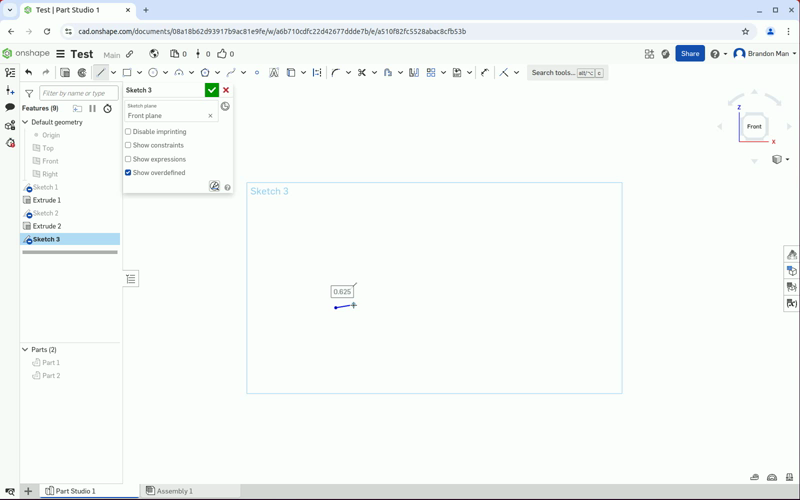
scroll(-6)
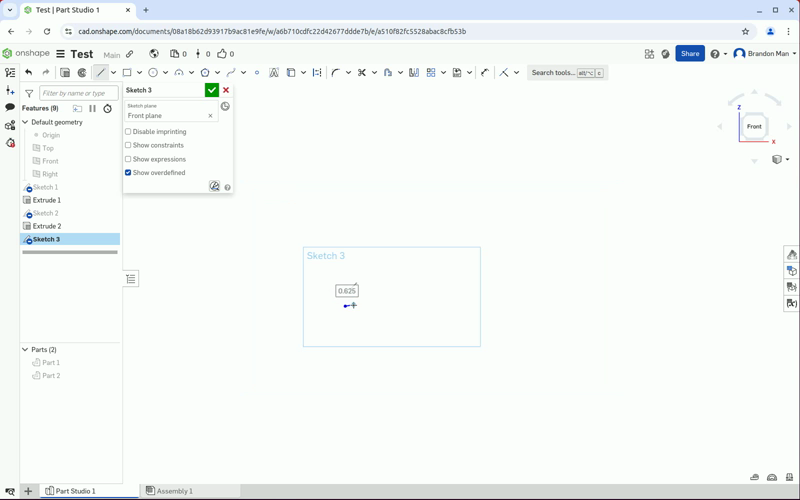
scroll(-6)
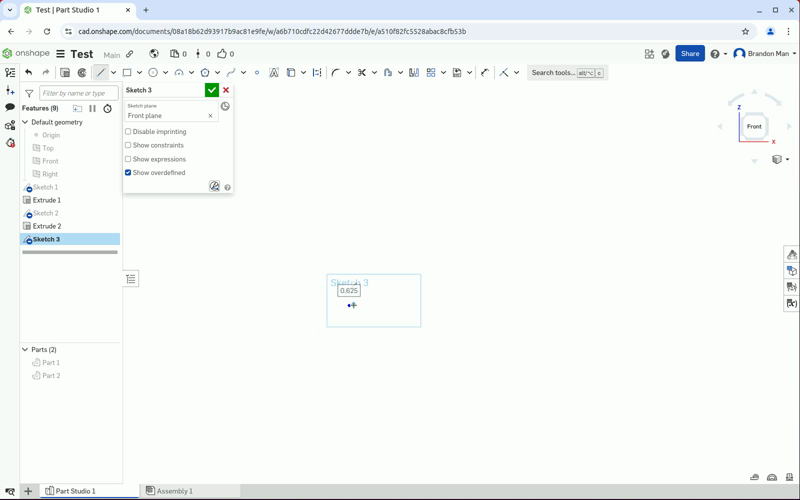
scroll(-6)
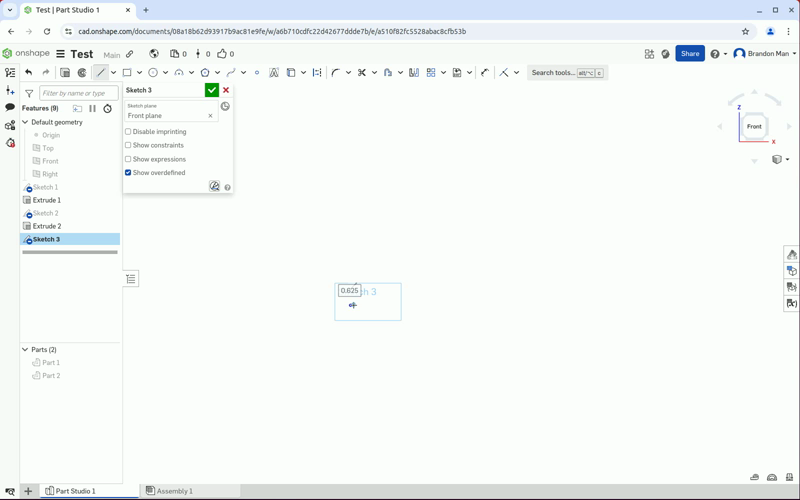
key_up(shift)
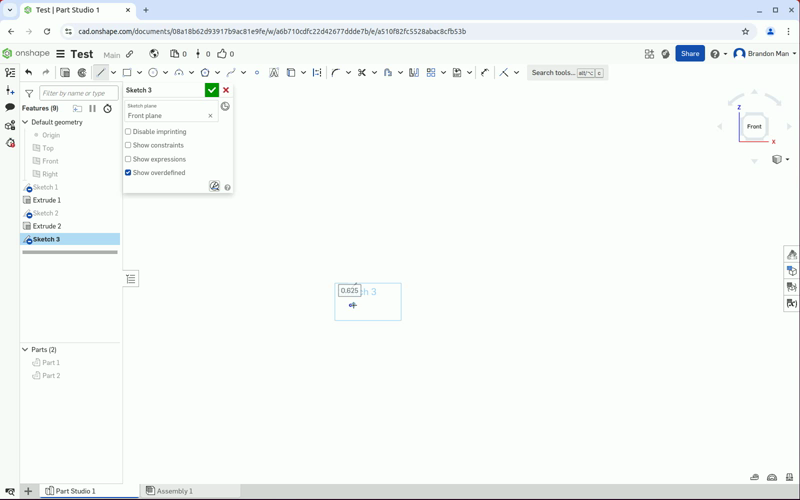
key(esc)
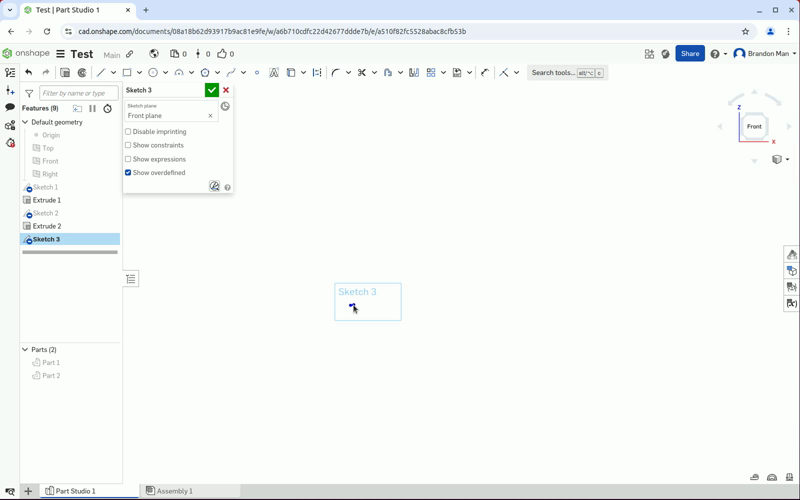
key(a)
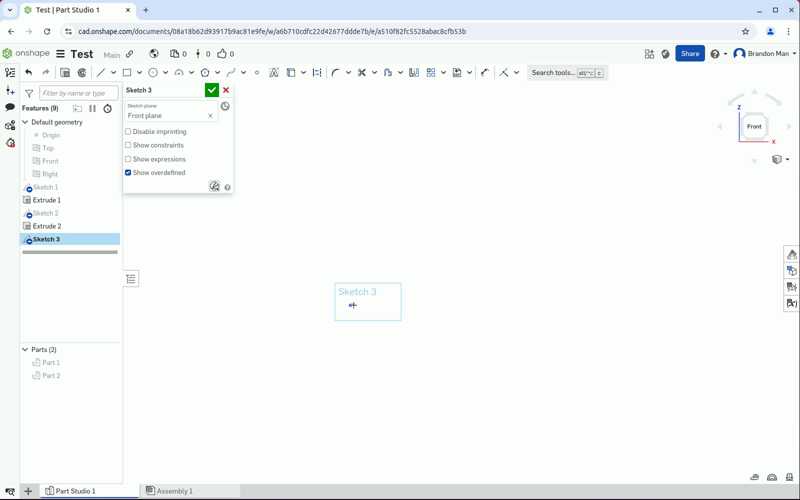
mouse_move(353, 304)
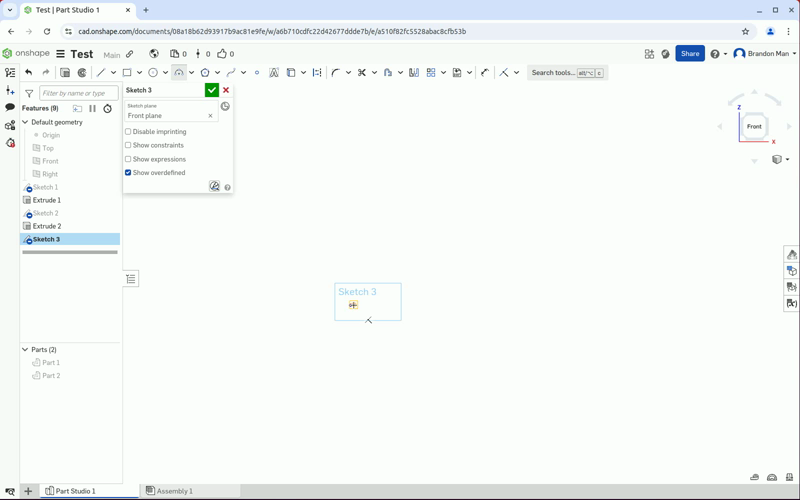
scroll(6)
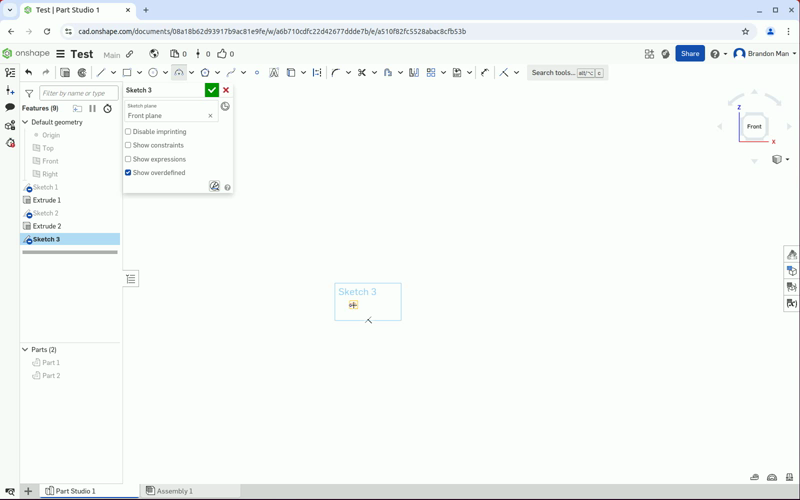
scroll(6)
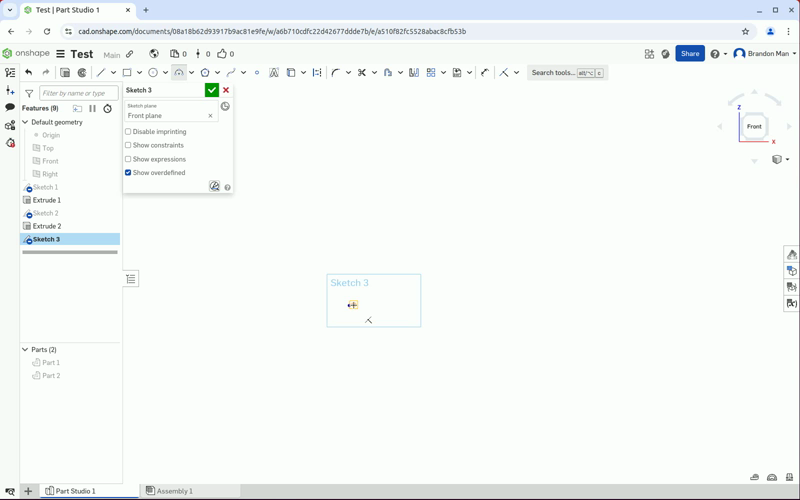
scroll(6)
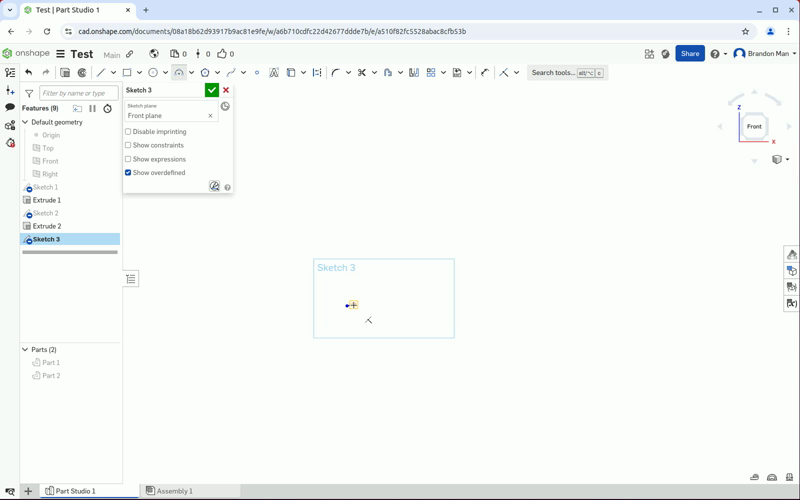
scroll(6)
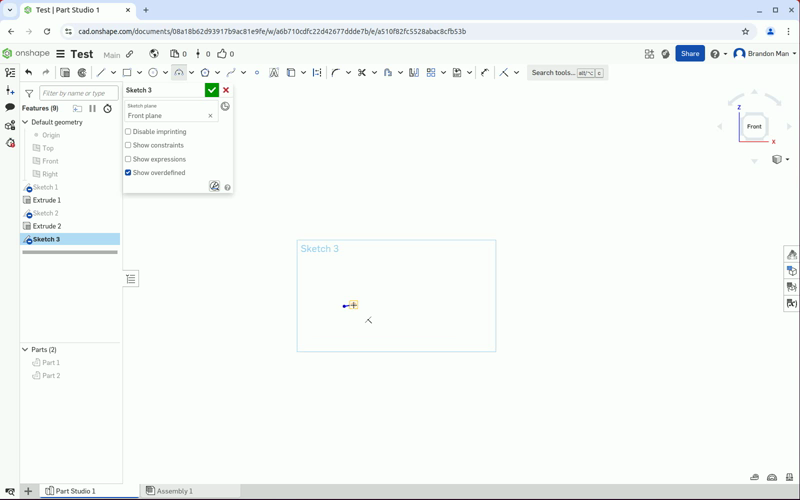
scroll(6)
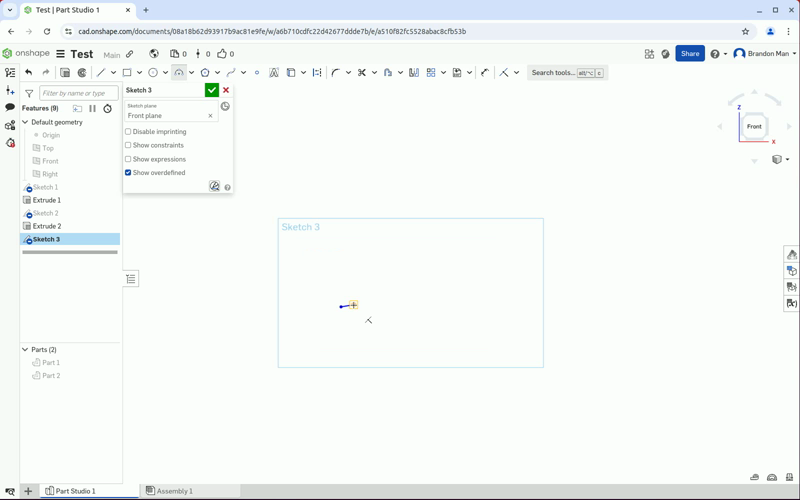
scroll(6)
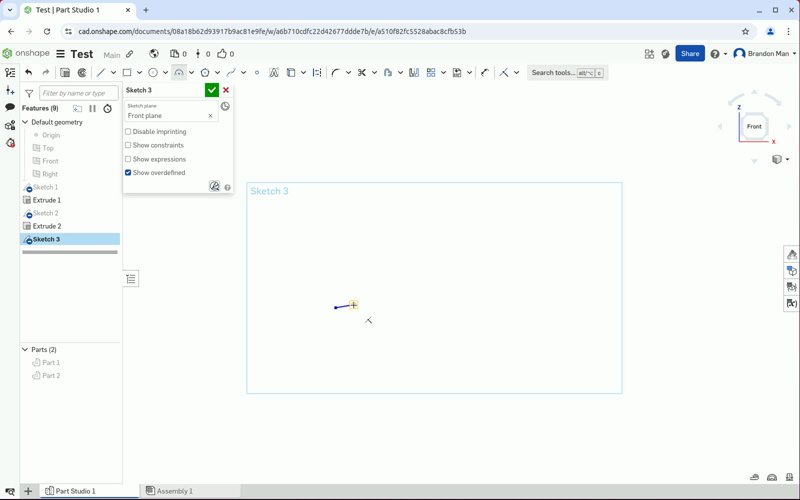
scroll(6)
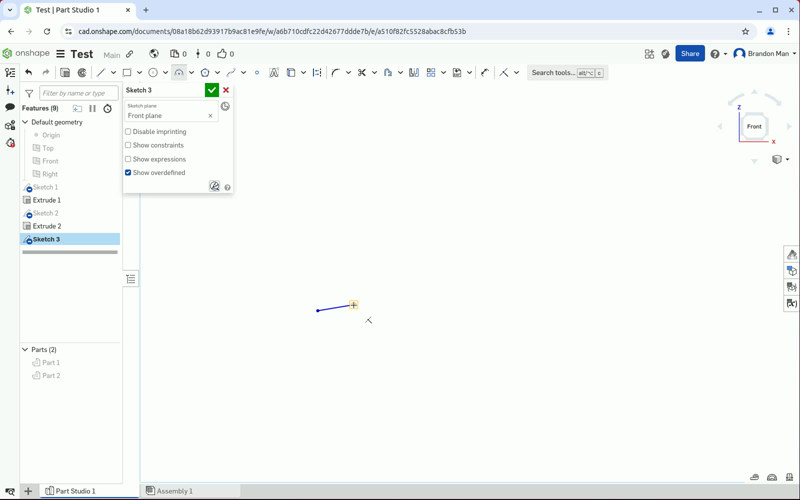
click(353, 304)
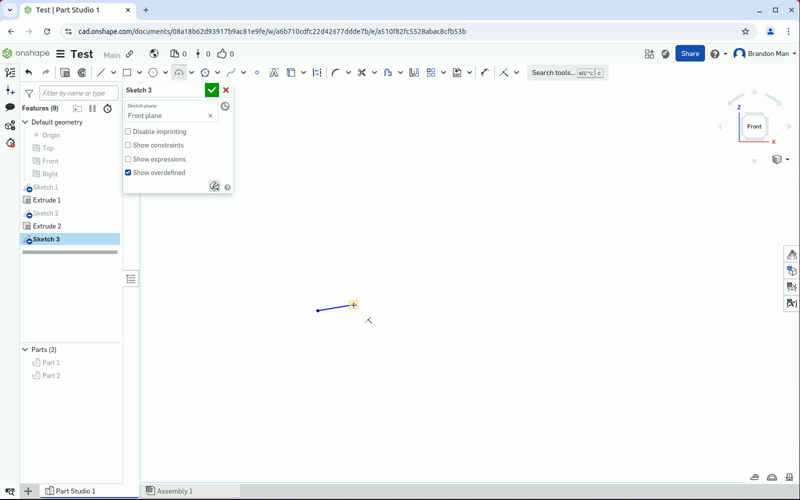
scroll(-6)
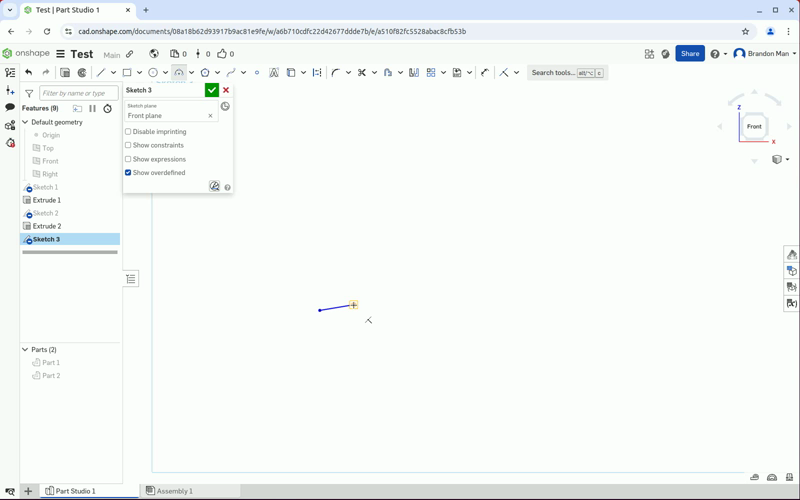
scroll(-6)
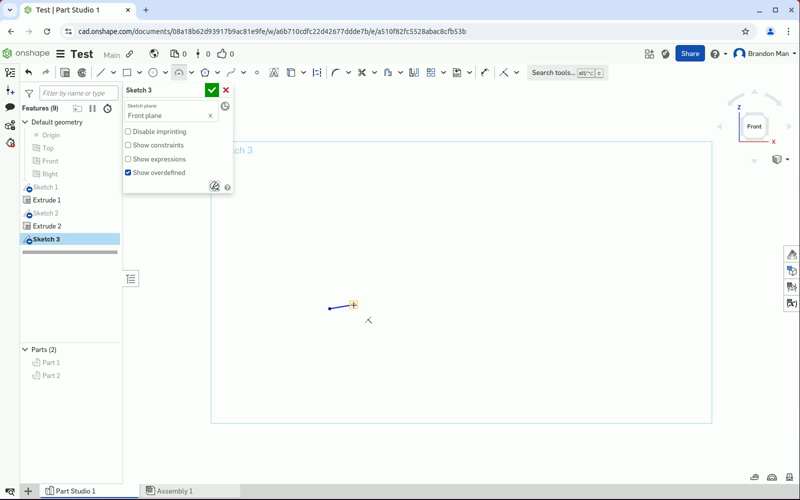
scroll(-6)
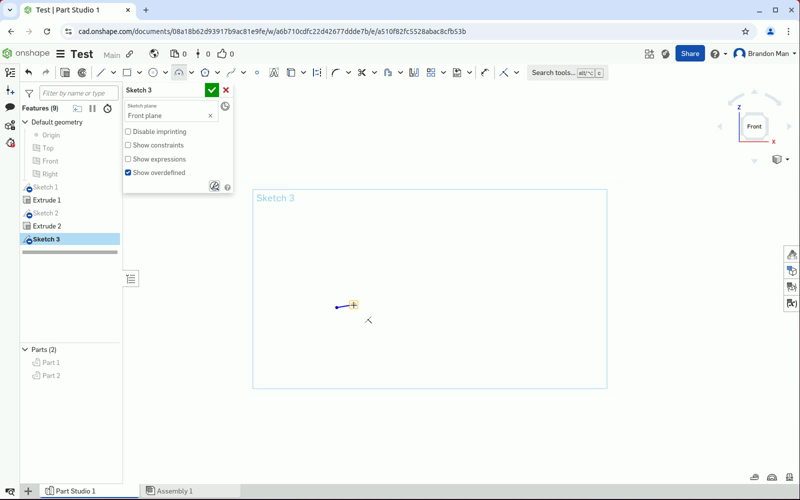
scroll(-6)
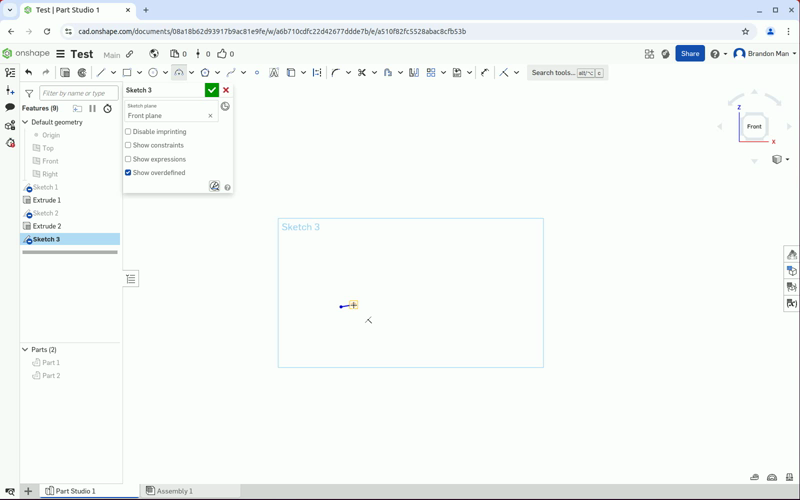
scroll(-6)
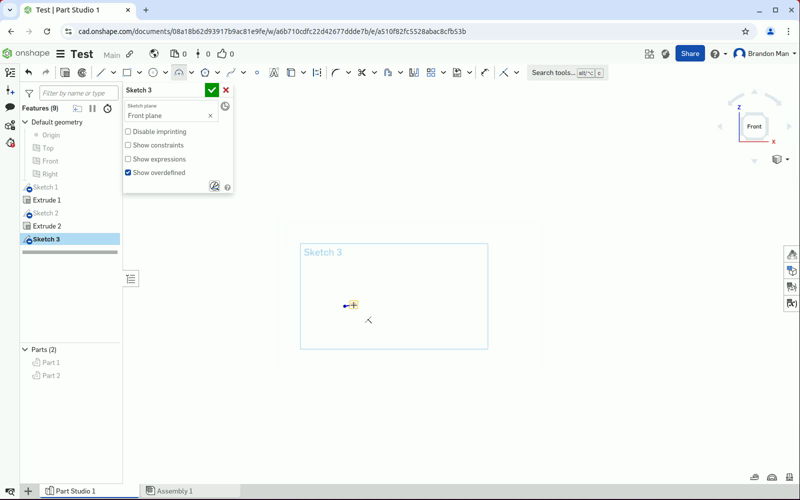
scroll(-6)
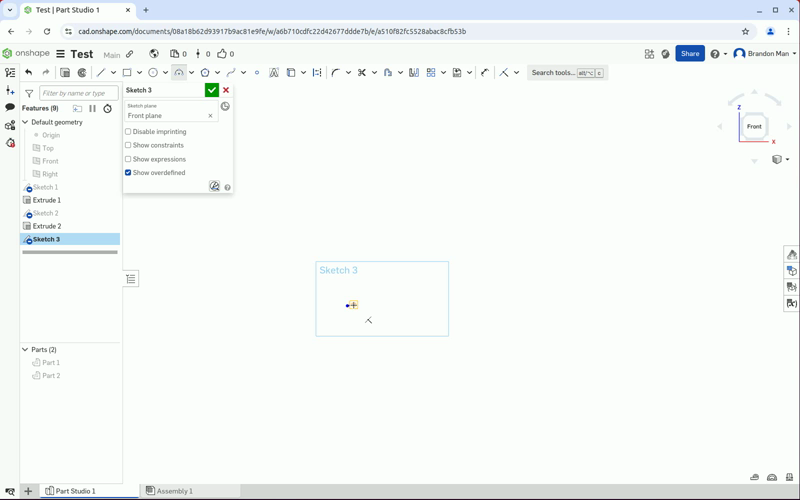
scroll(-6)
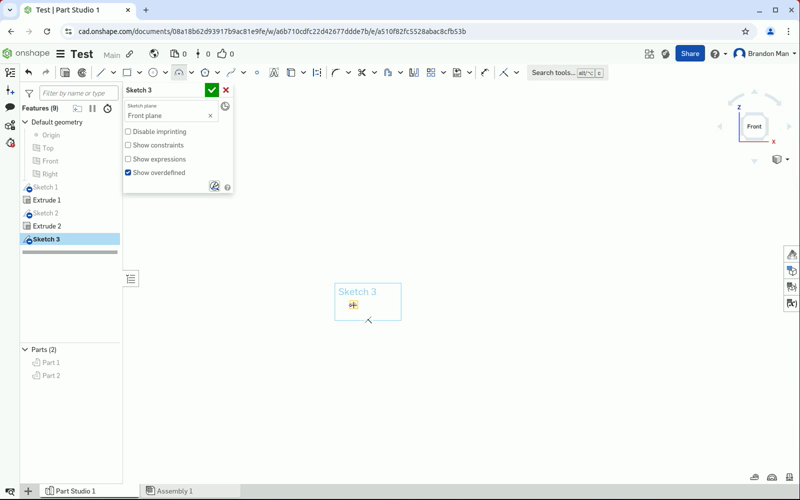
key_down(shift)
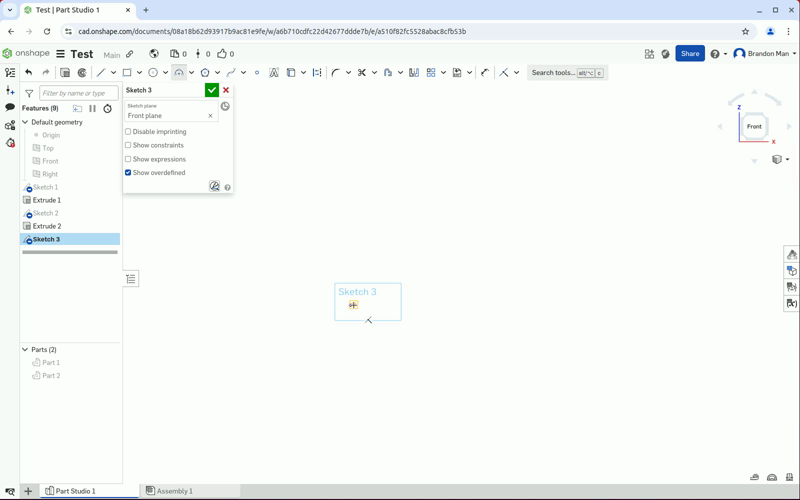
mouse_move(353, 261)
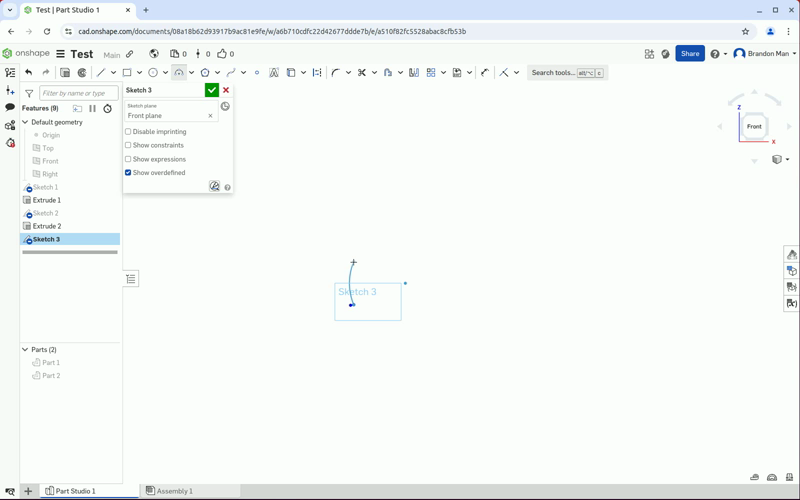
click(353, 261)
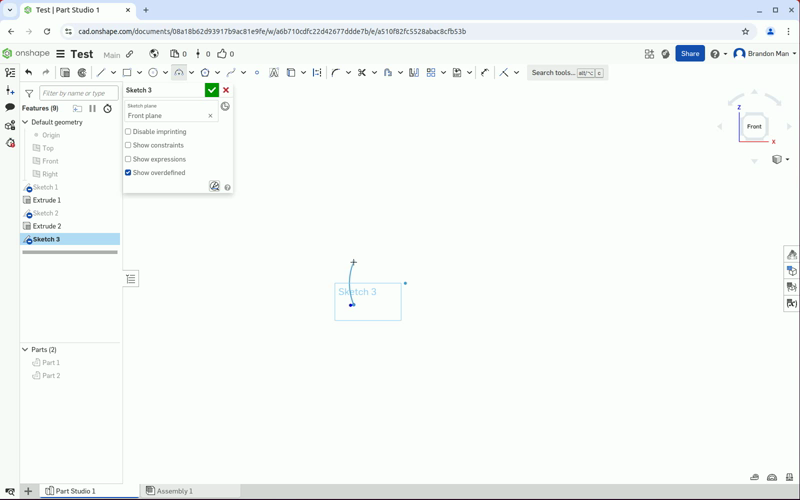
mouse_move(351, 283)
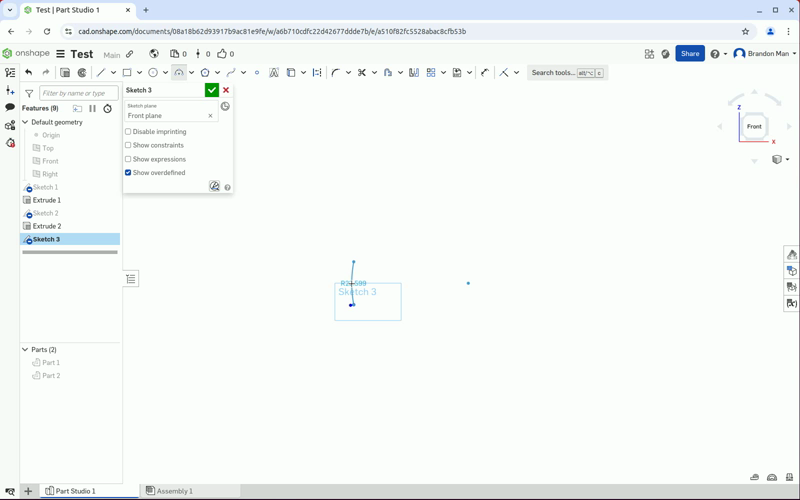
click(351, 283)
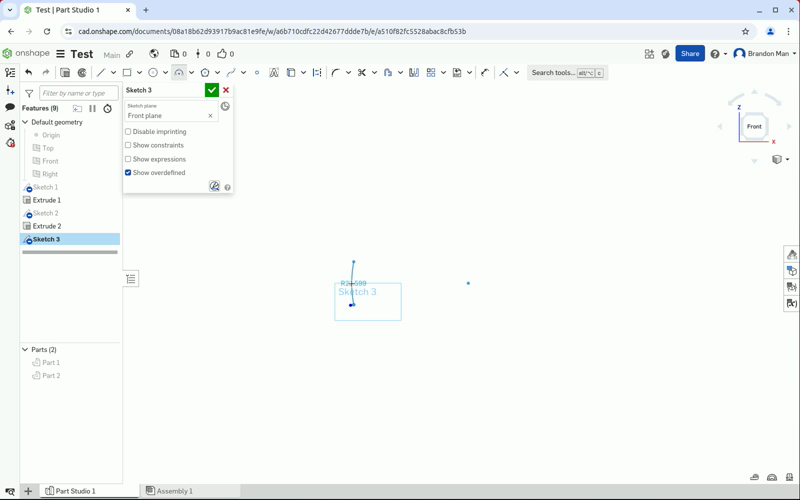
key_up(shift)
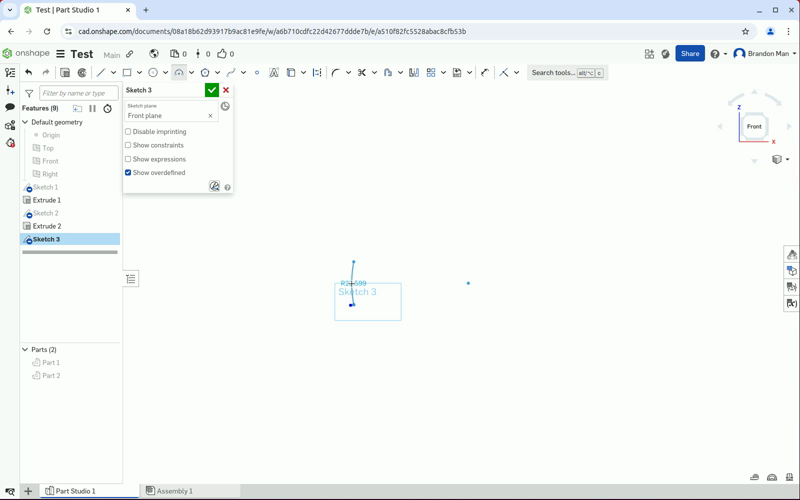
key(esc)
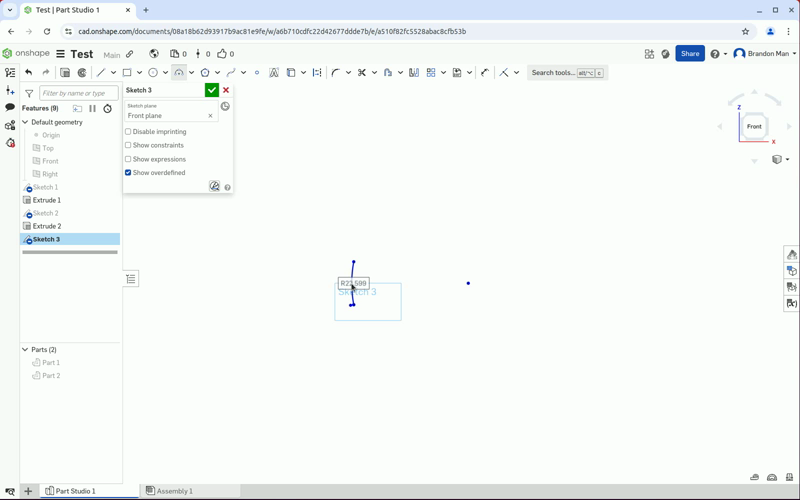
key(l)
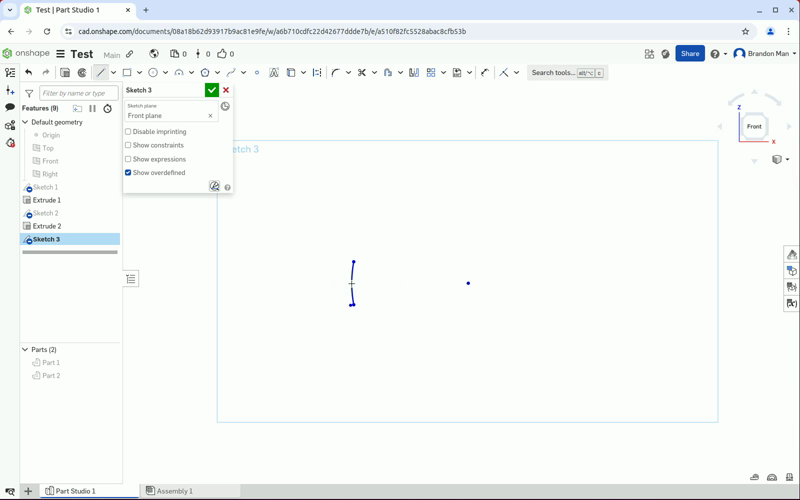
mouse_move(353, 261)
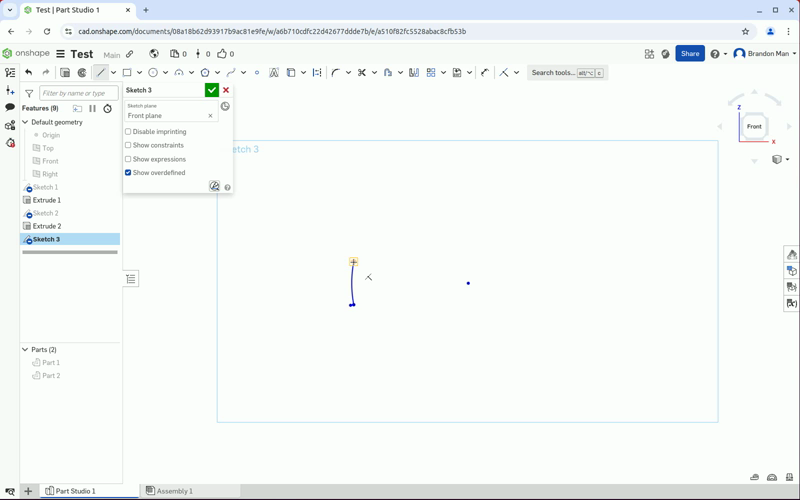
click(353, 261)
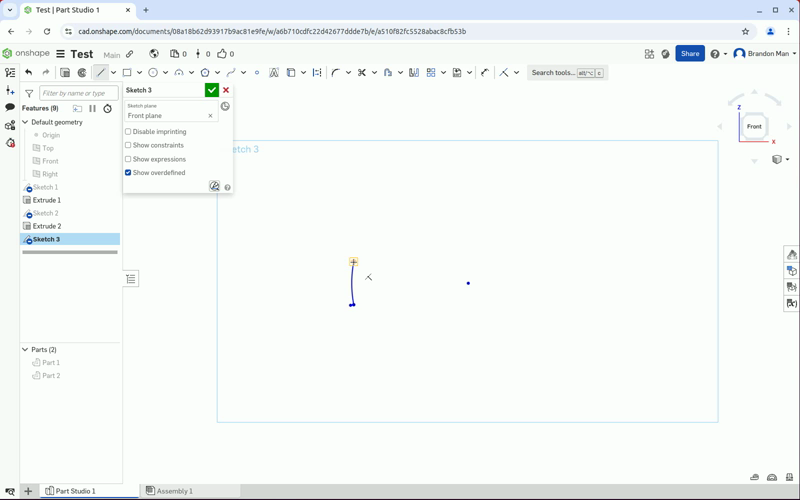
key_down(shift)
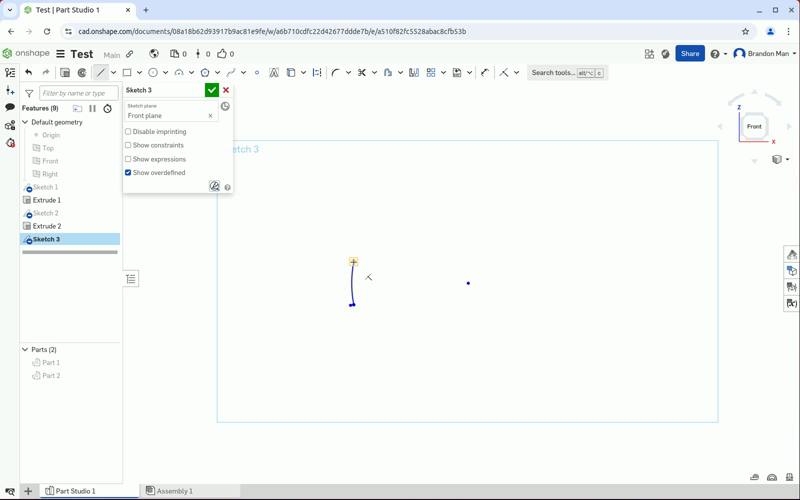
mouse_move(383, 261)
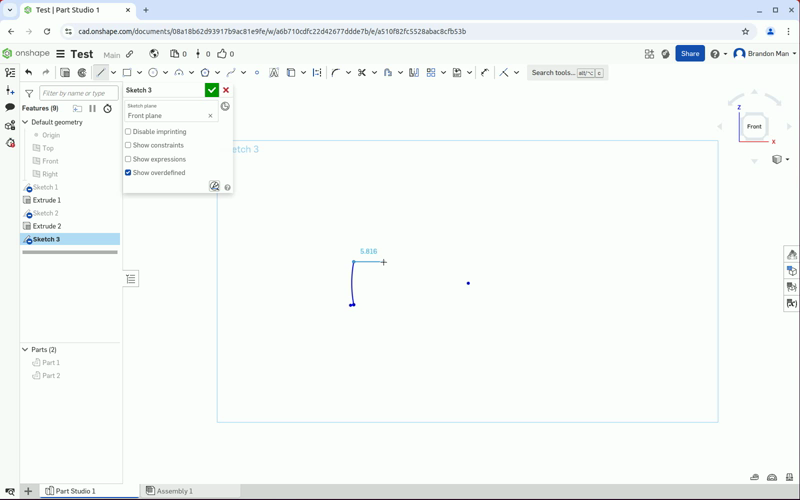
mouse_move(350, 261)
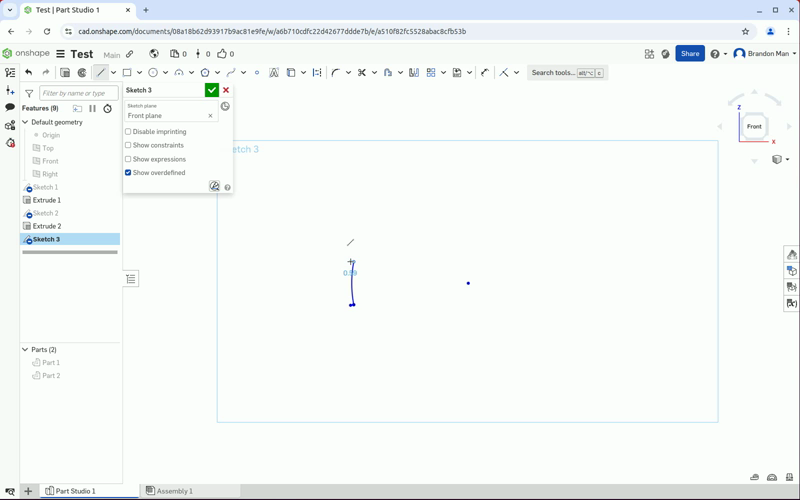
scroll(6)
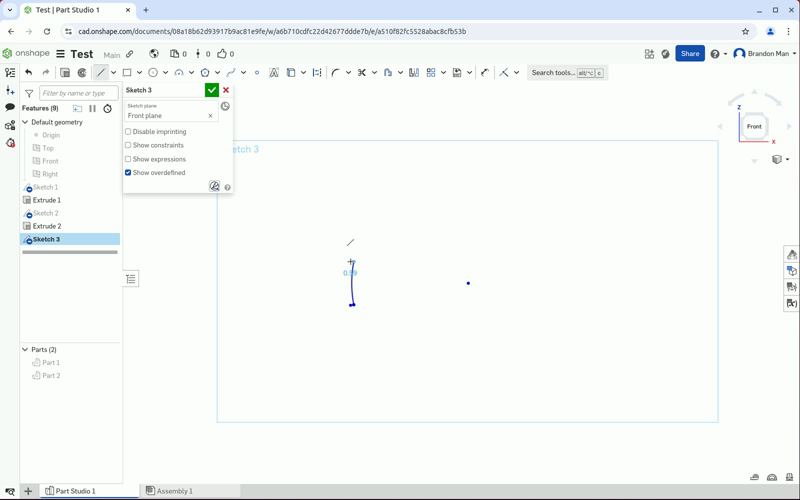
scroll(6)
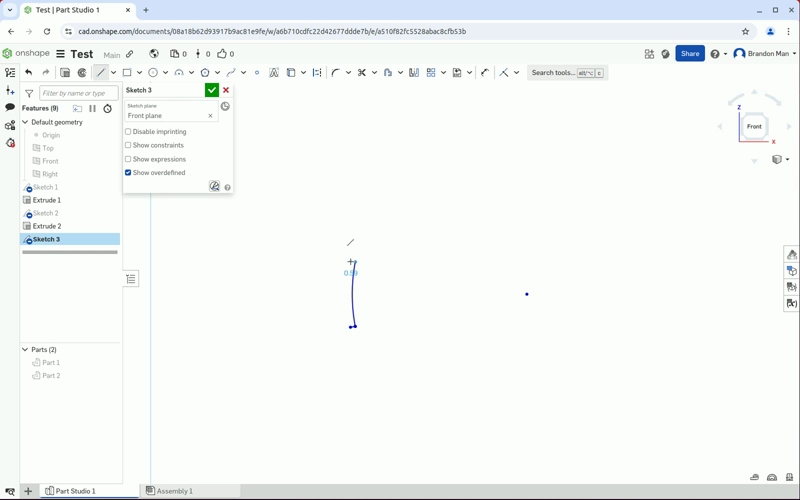
scroll(6)
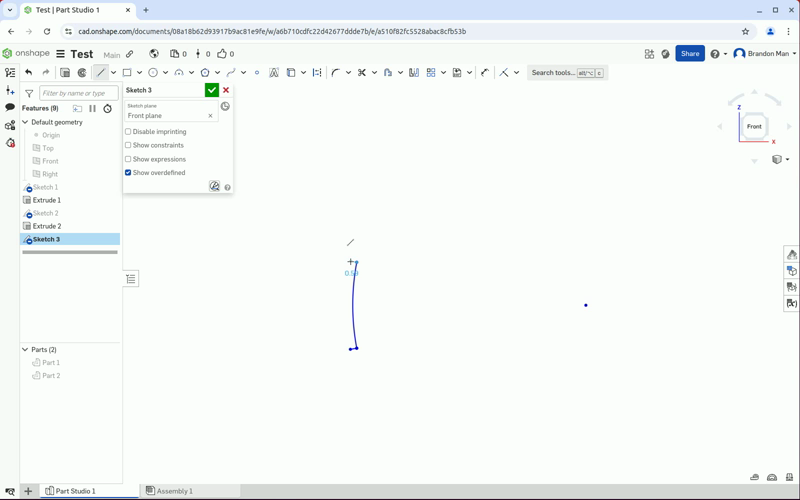
scroll(6)
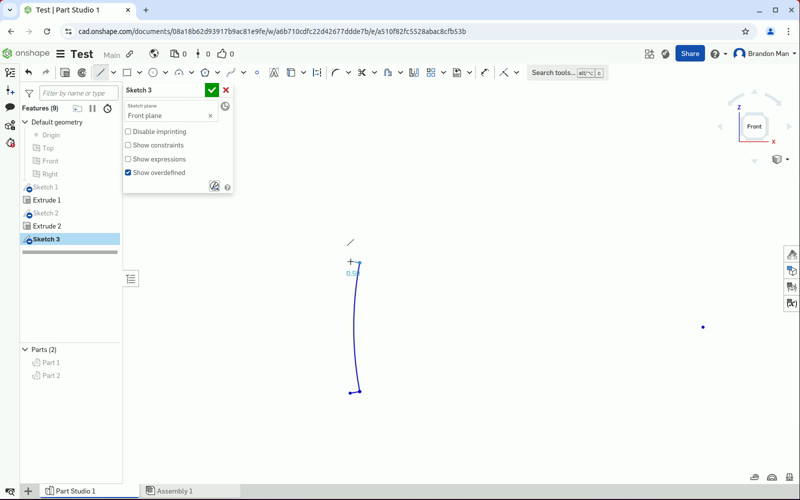
scroll(6)
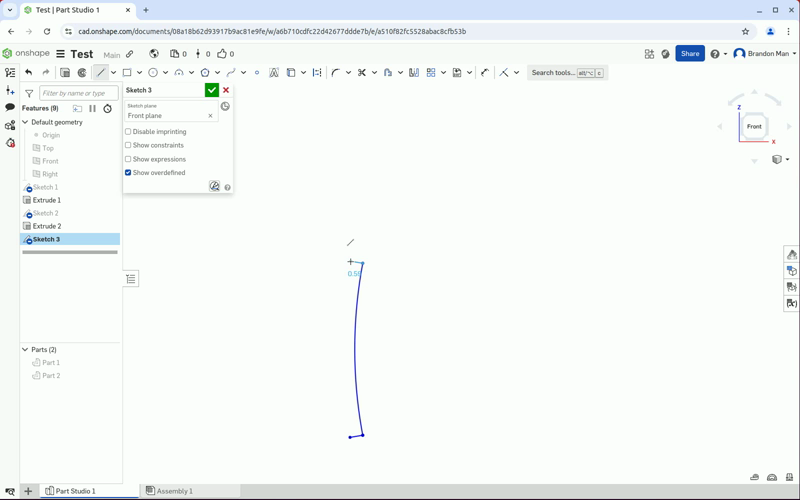
scroll(6)
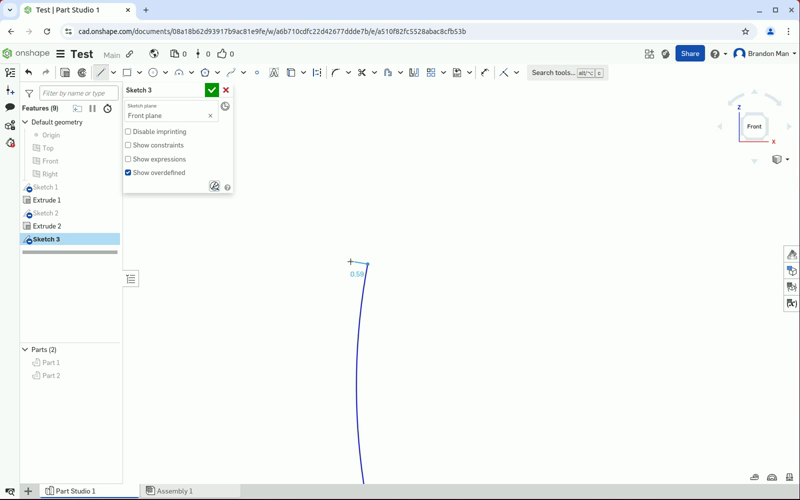
scroll(6)
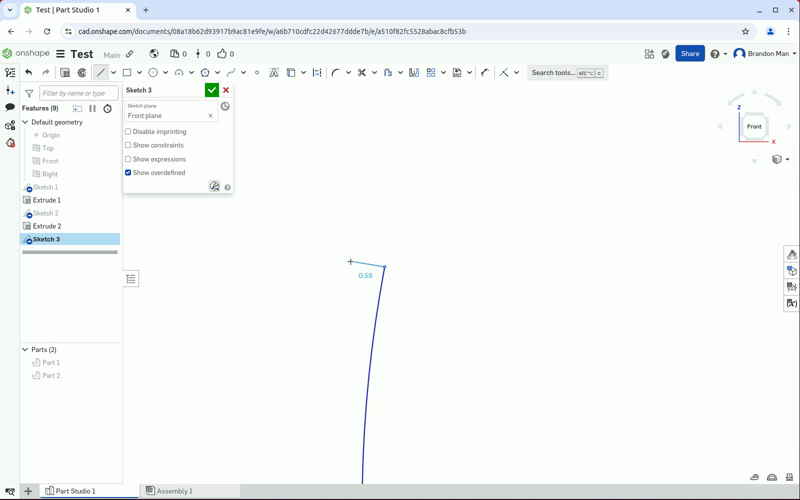
click(350, 261)
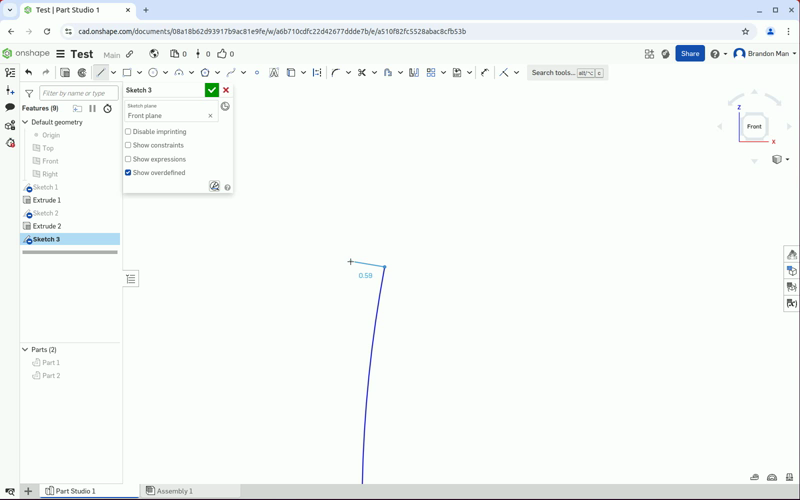
scroll(-6)
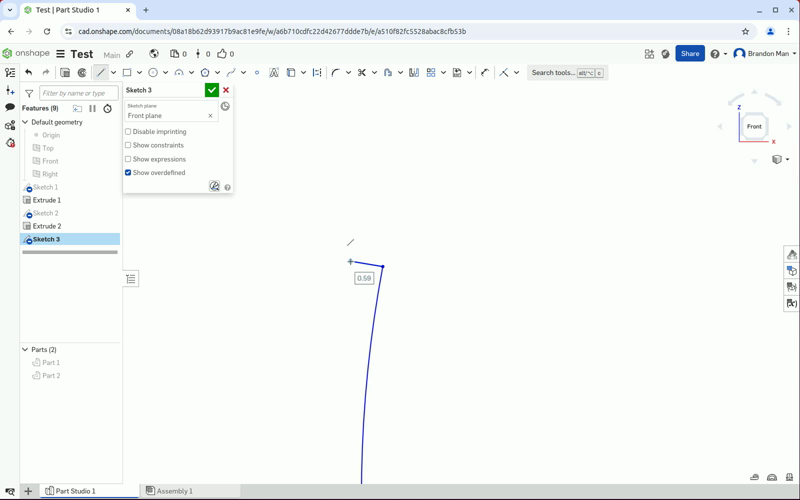
scroll(-6)
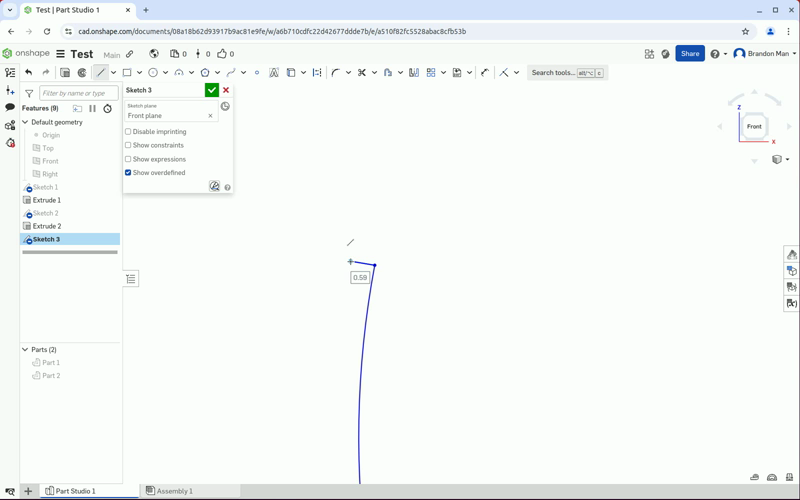
scroll(-6)
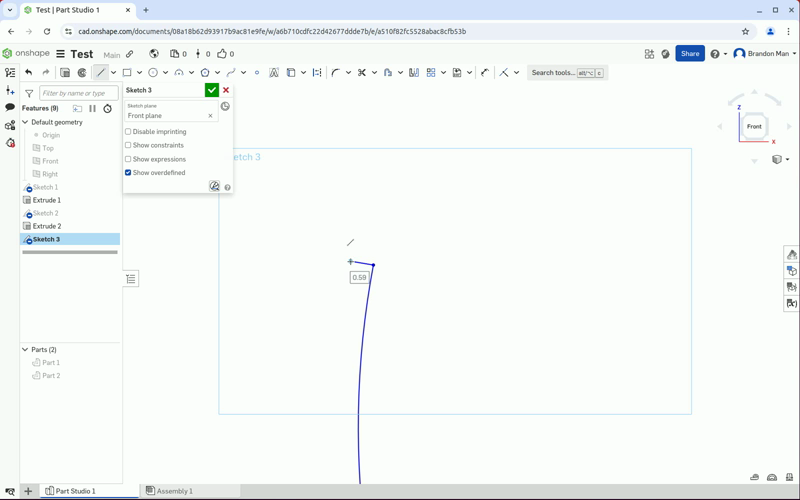
scroll(-6)
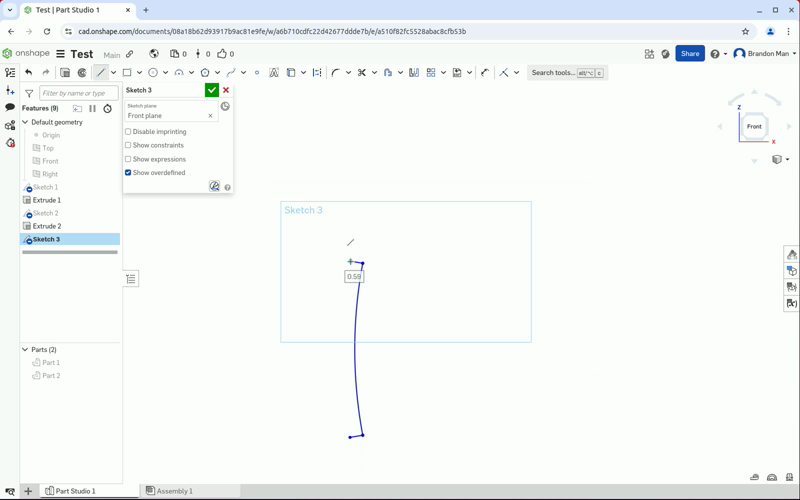
scroll(-6)
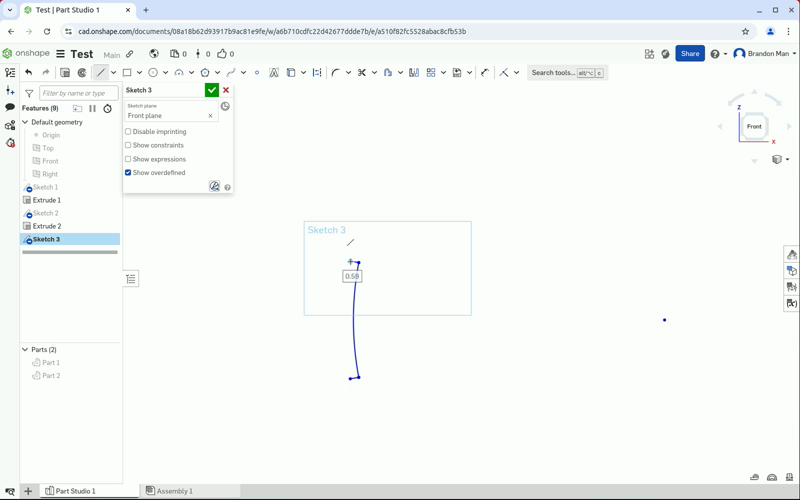
scroll(-6)
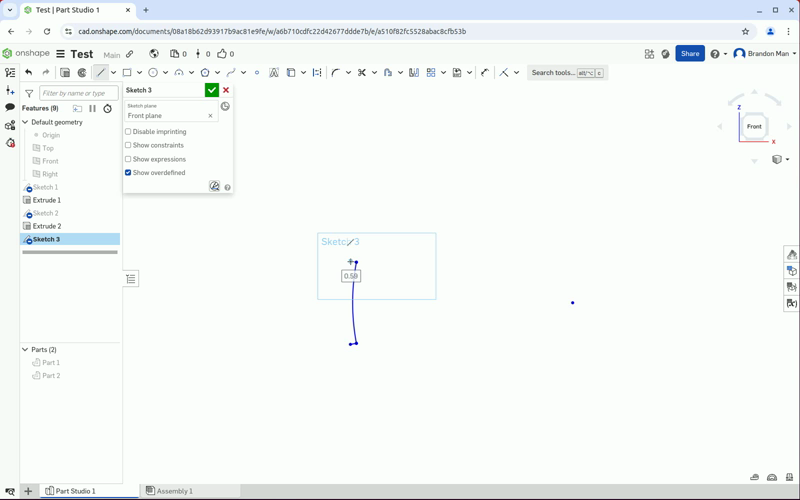
scroll(-6)
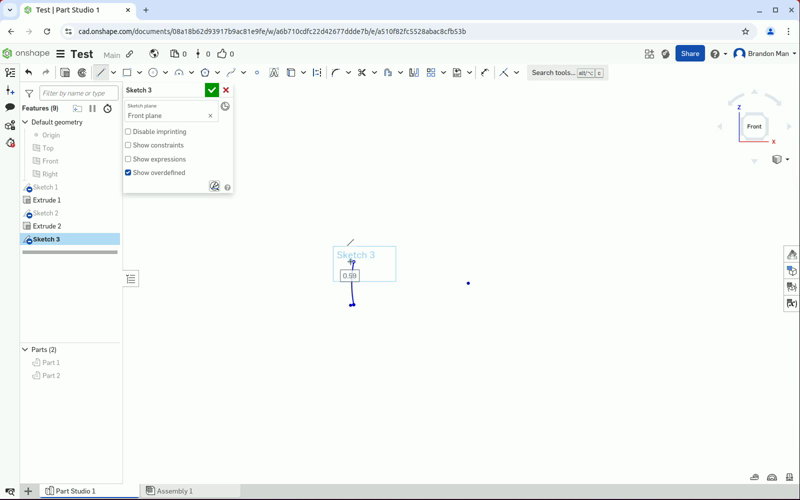
key_up(shift)
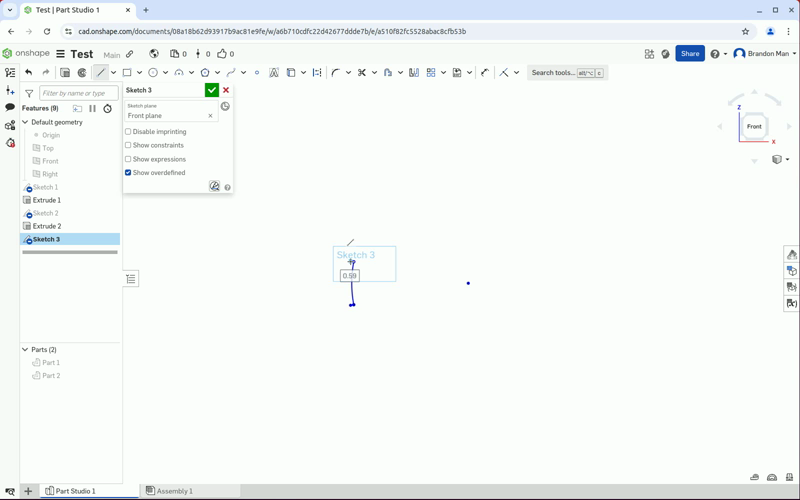
key(esc)
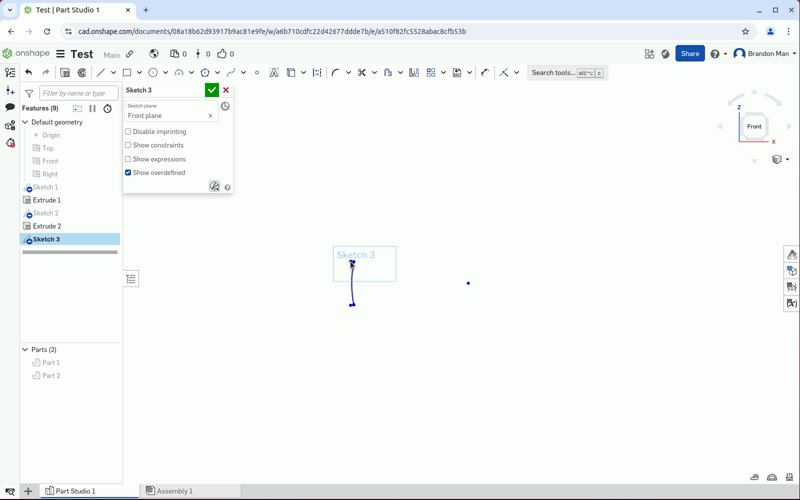
key(a)
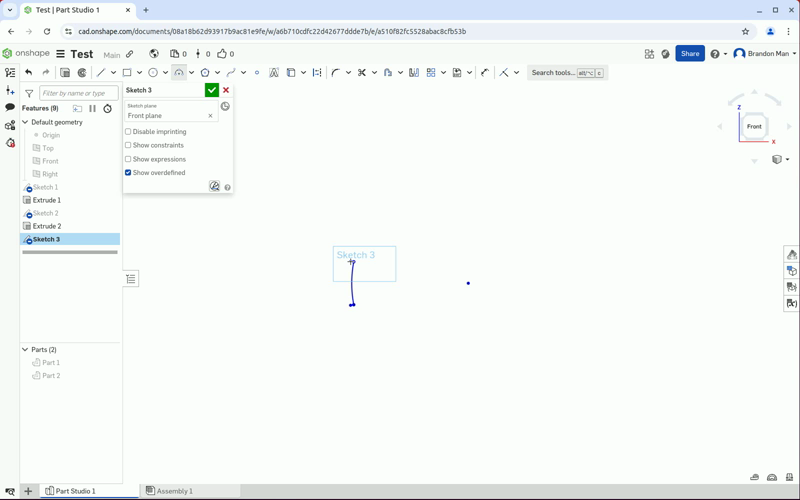
mouse_move(350, 261)
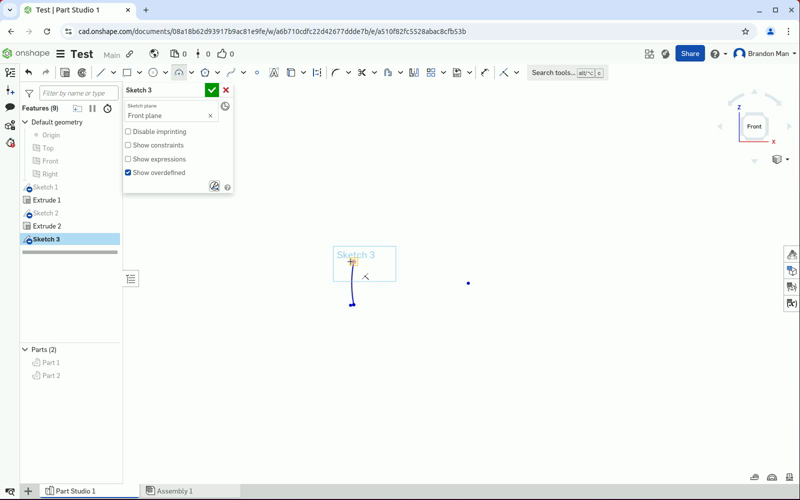
scroll(6)
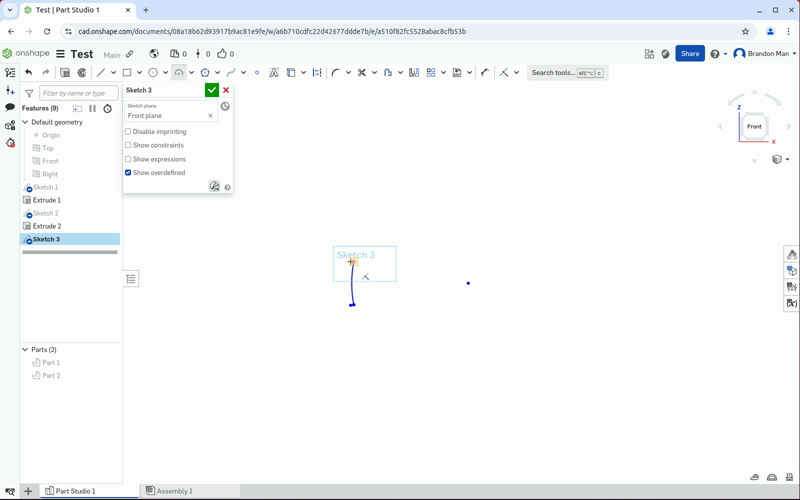
scroll(6)
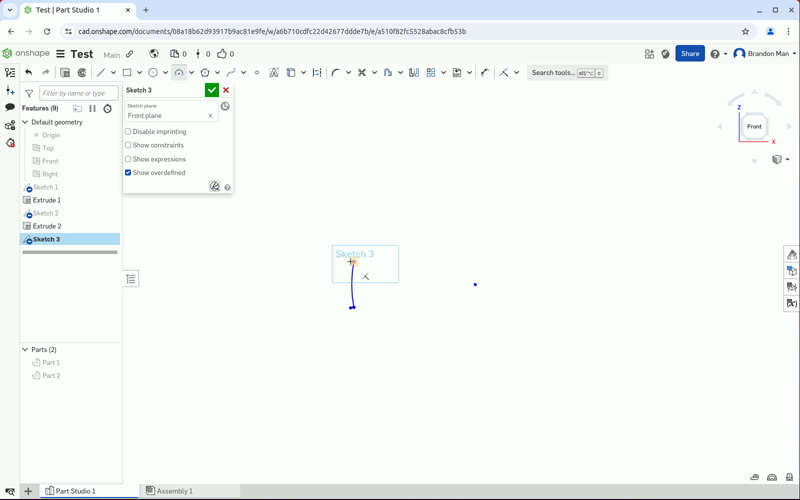
scroll(6)
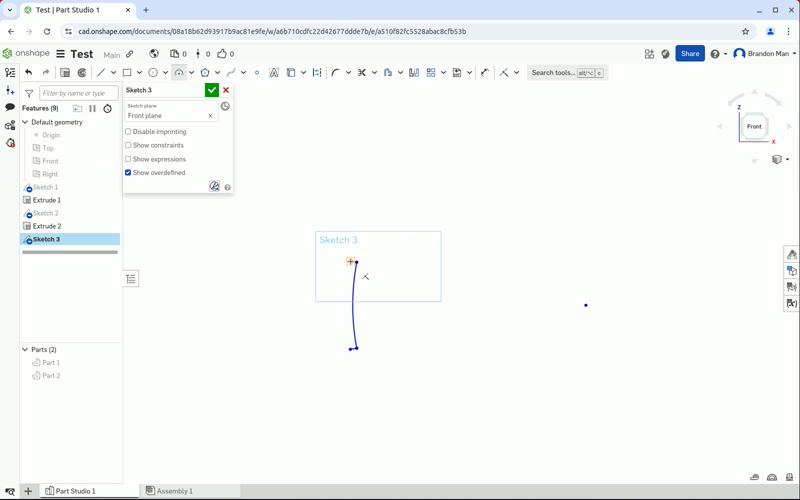
scroll(6)
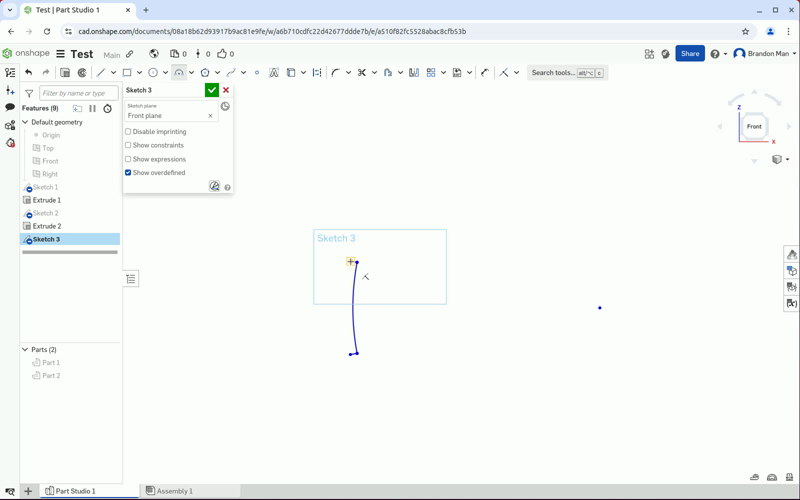
scroll(6)
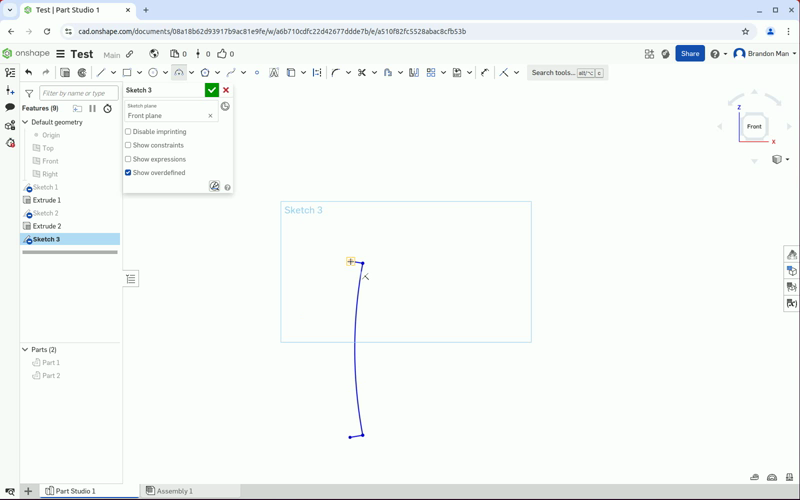
scroll(6)
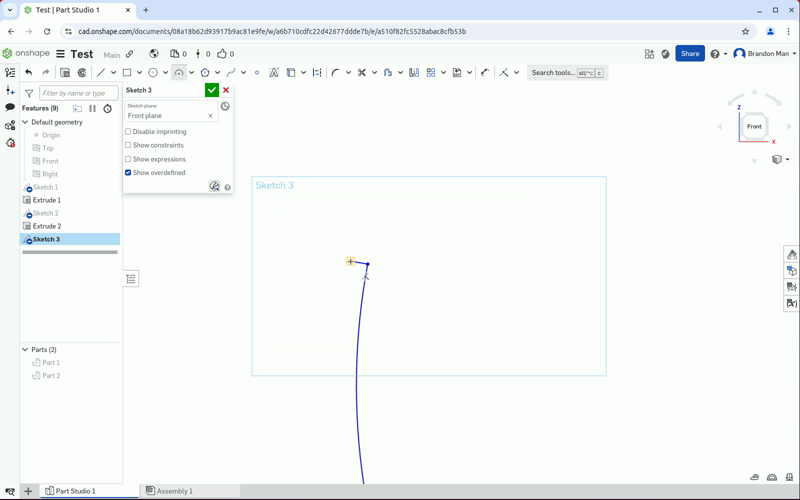
scroll(6)
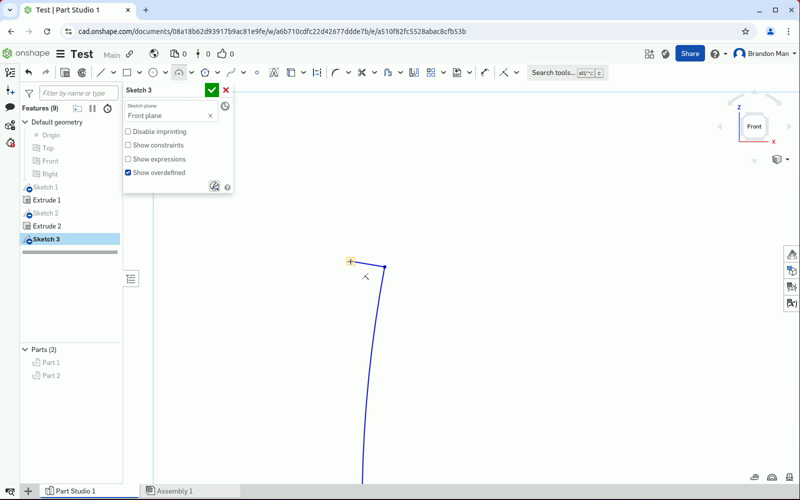
click(350, 261)
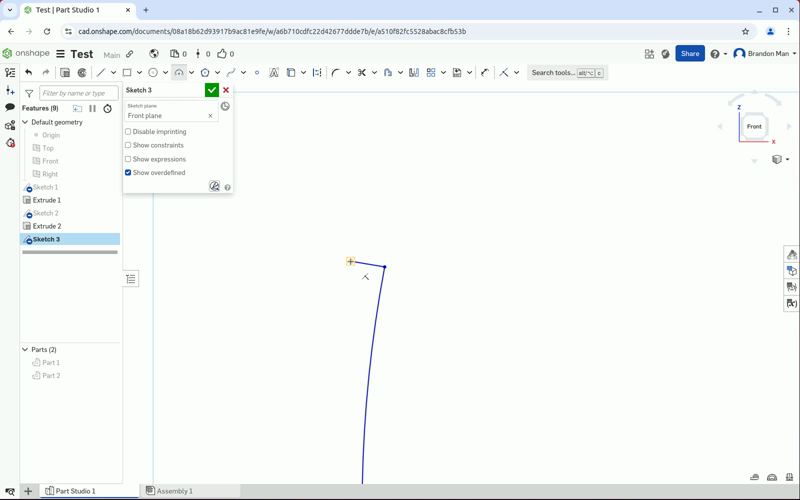
scroll(-6)
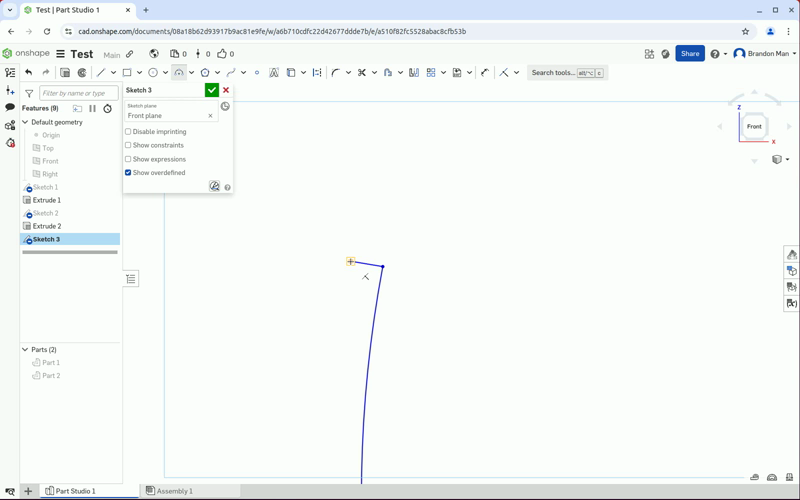
scroll(-6)
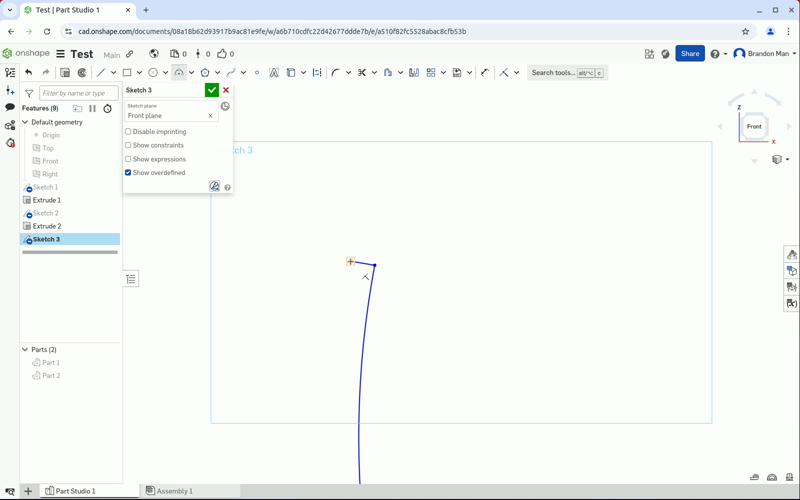
scroll(-6)
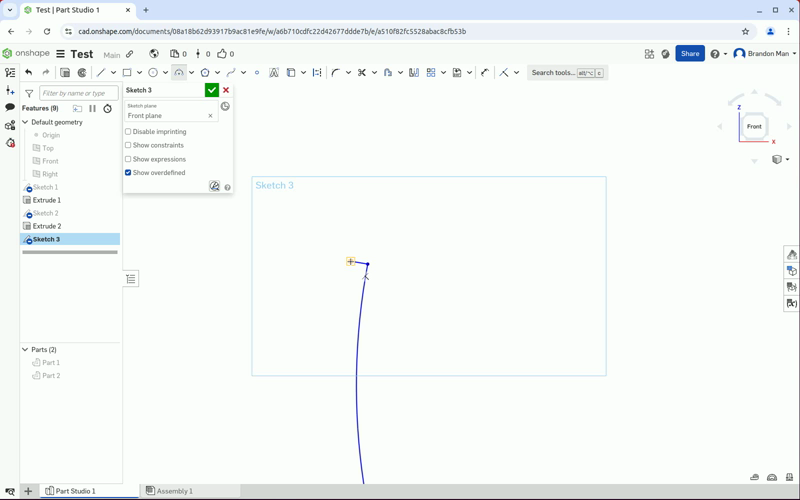
scroll(-6)
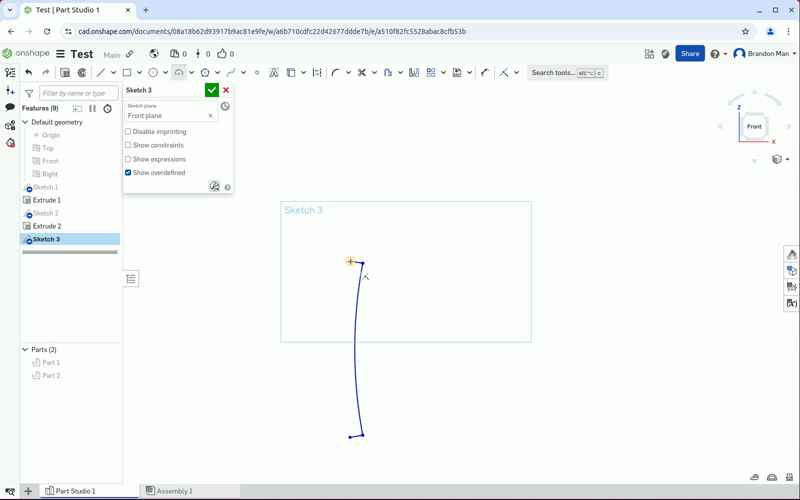
scroll(-6)
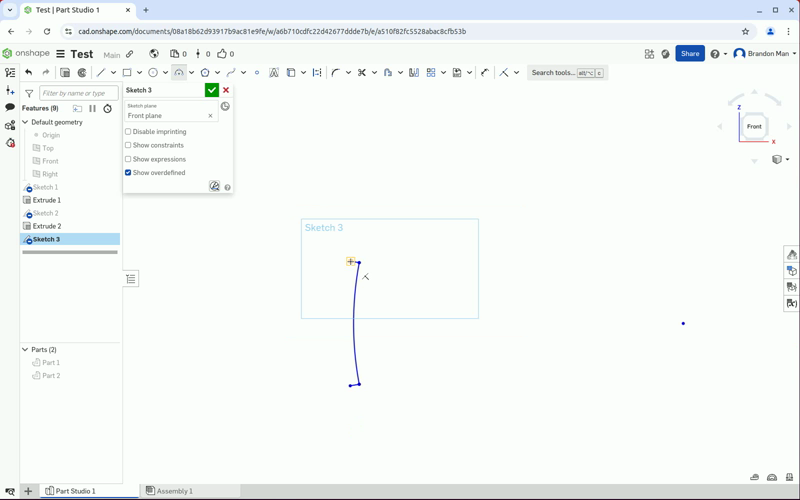
scroll(-6)
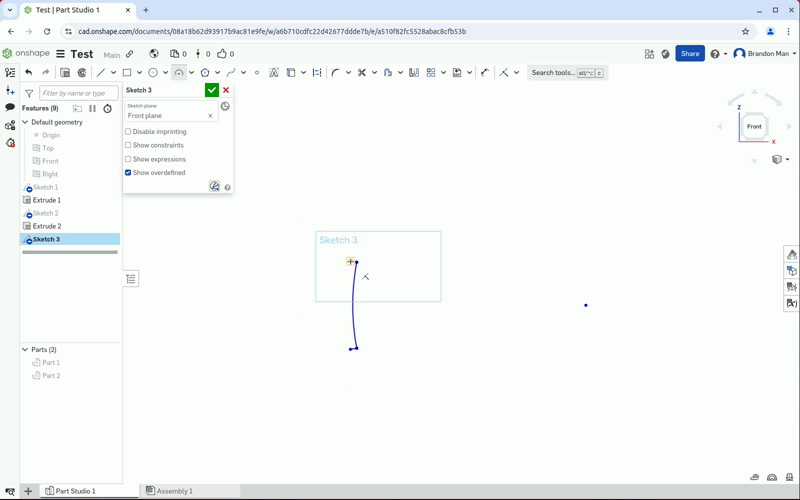
scroll(-6)
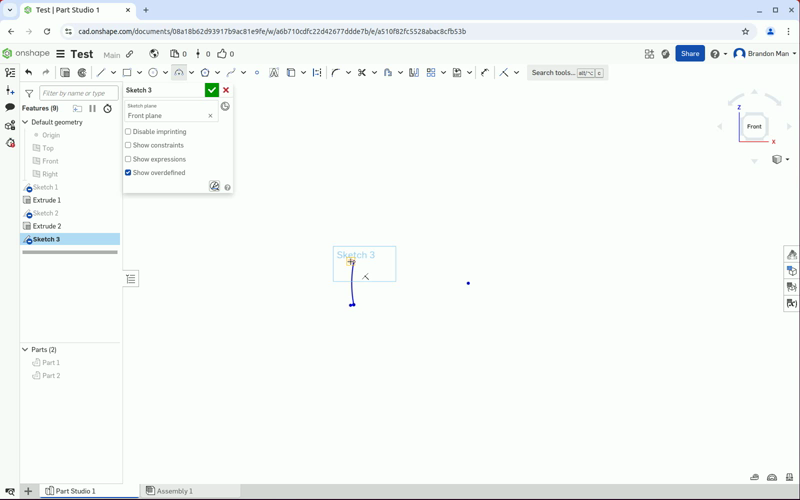
mouse_move(350, 305)
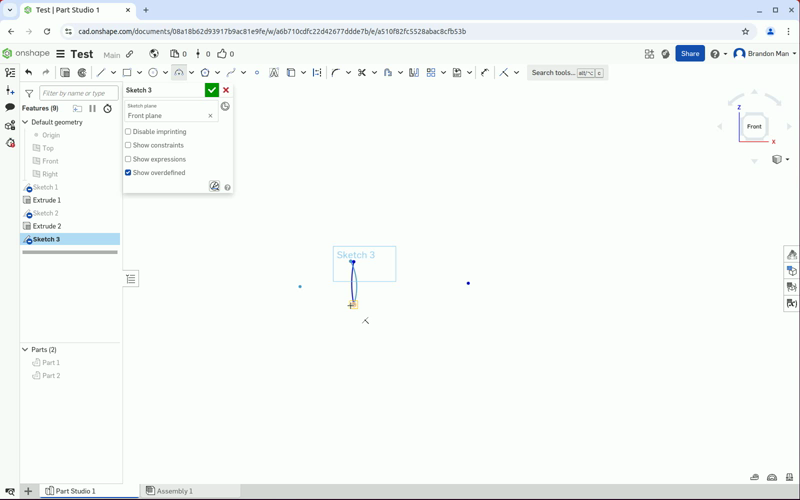
scroll(6)
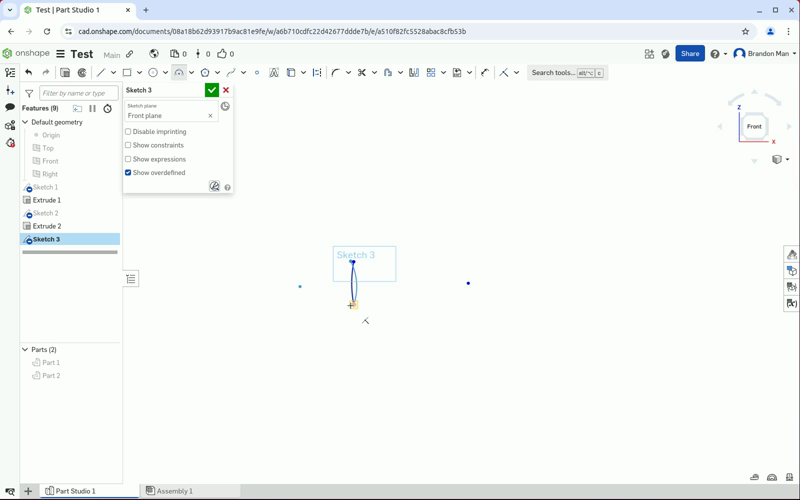
scroll(6)
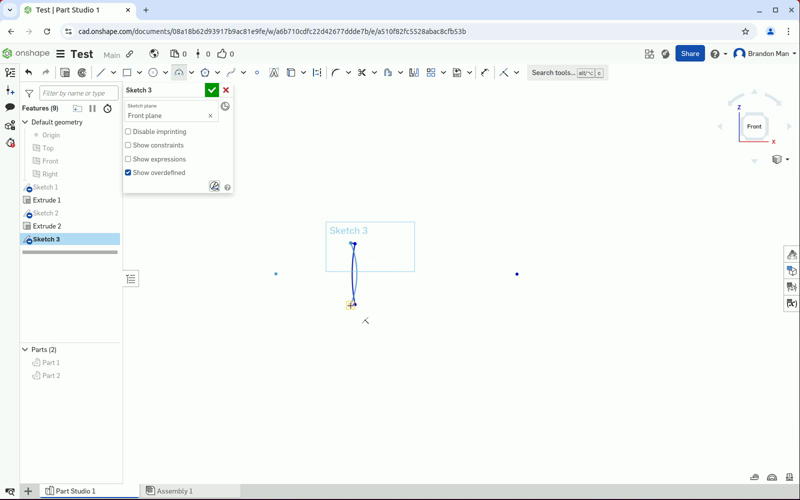
scroll(6)
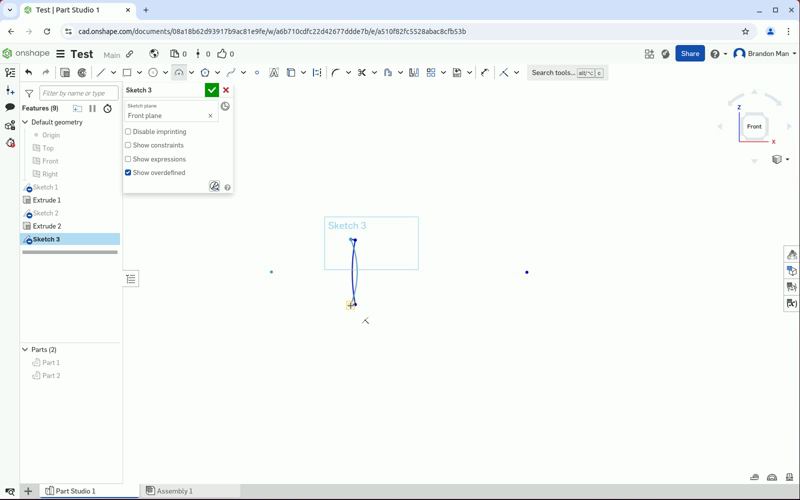
scroll(6)
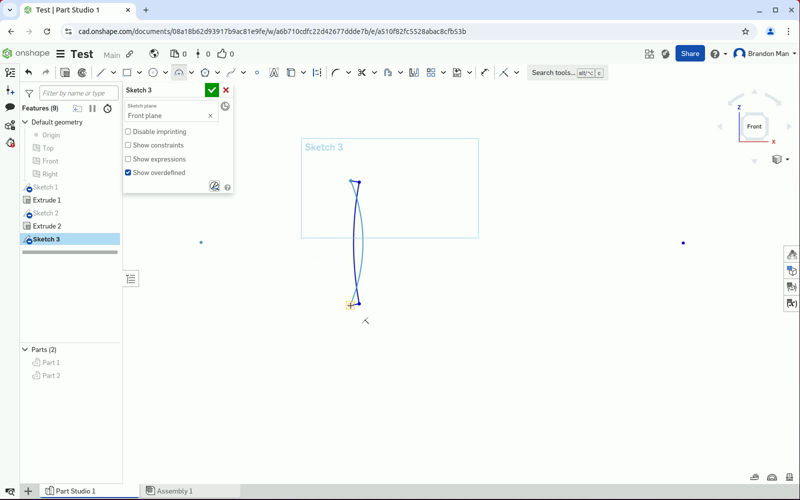
scroll(6)
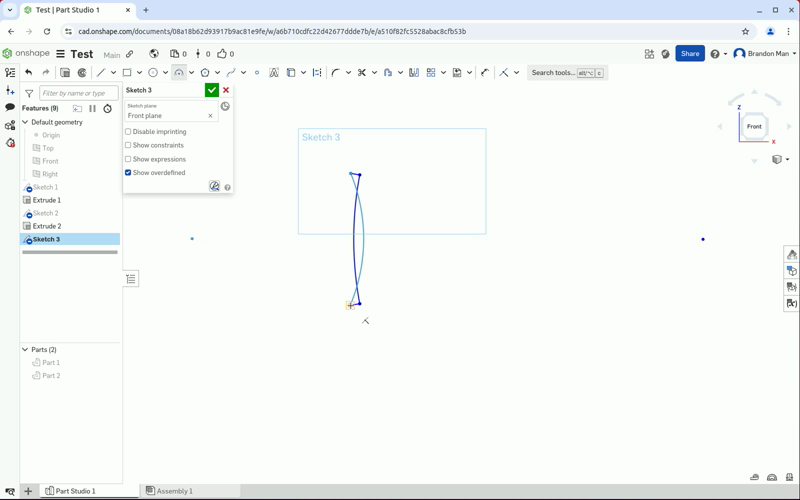
scroll(6)
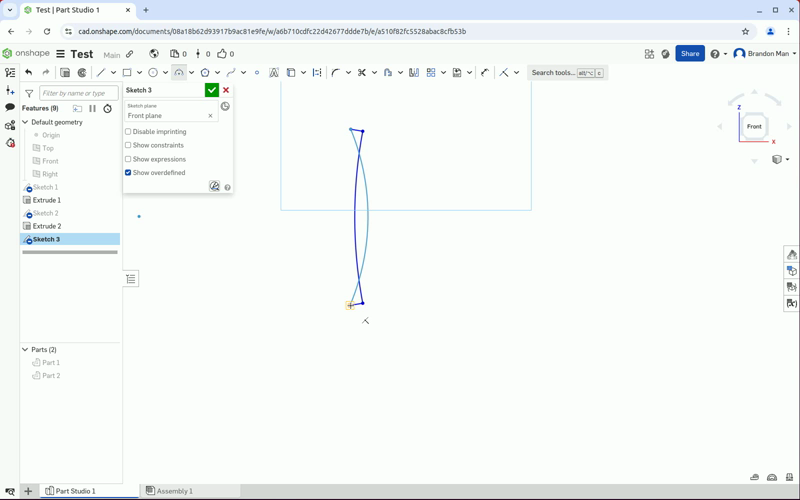
scroll(6)
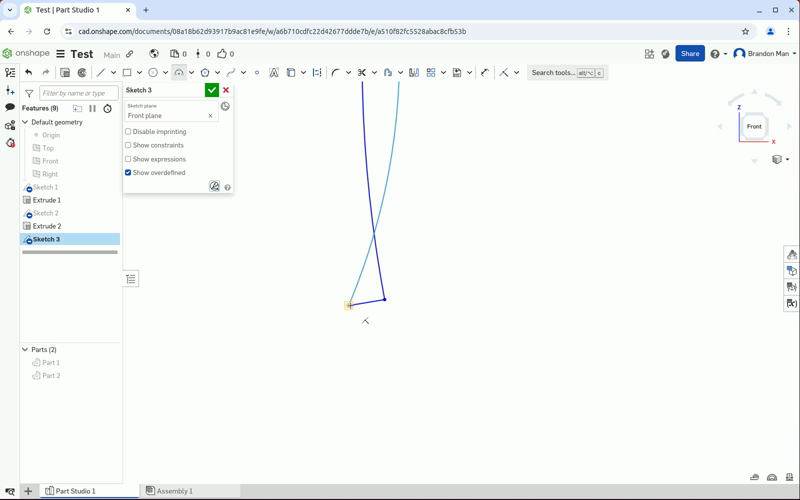
click(350, 305)
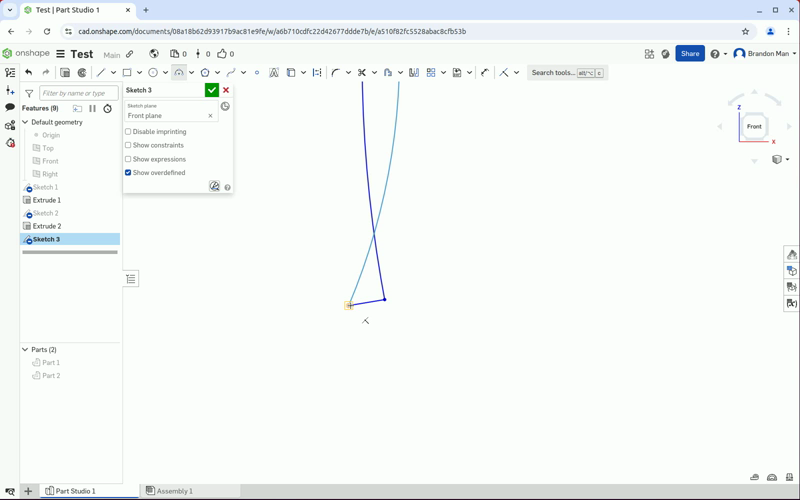
scroll(-6)
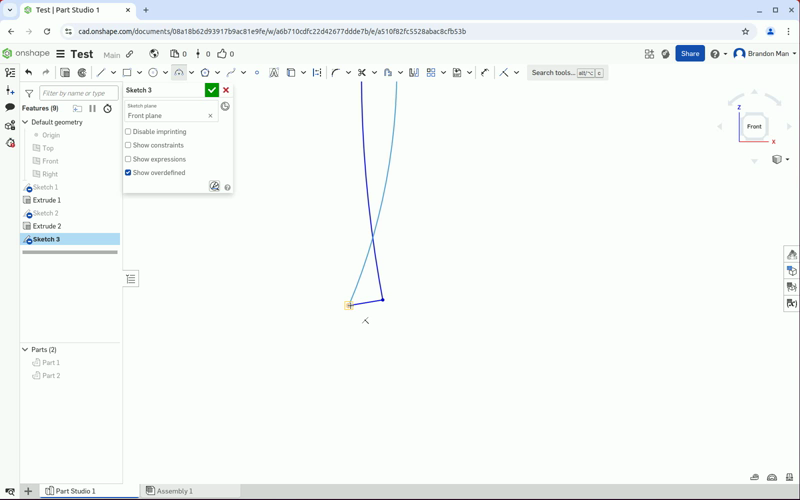
scroll(-6)
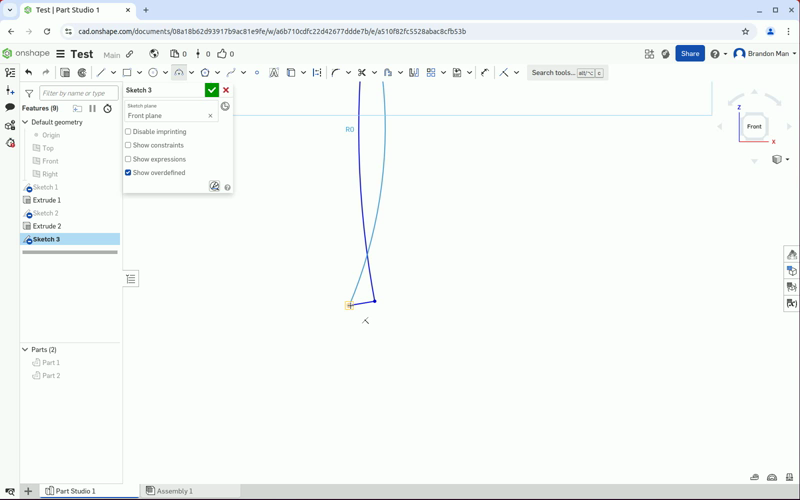
scroll(-6)
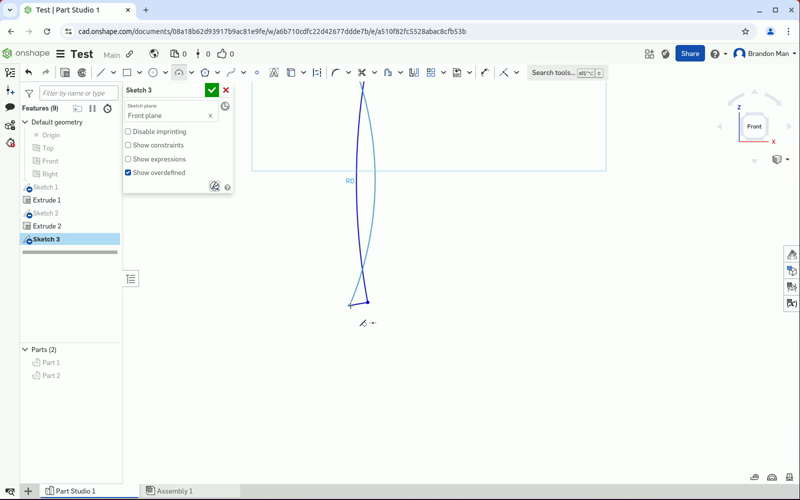
scroll(-6)
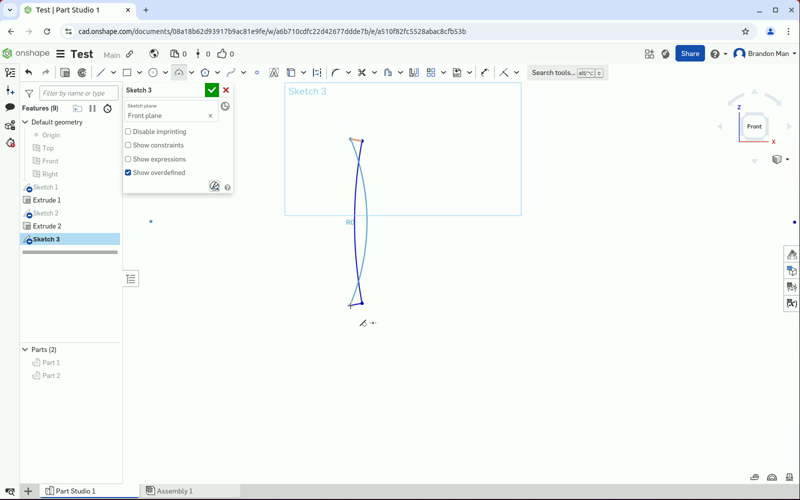
scroll(-6)
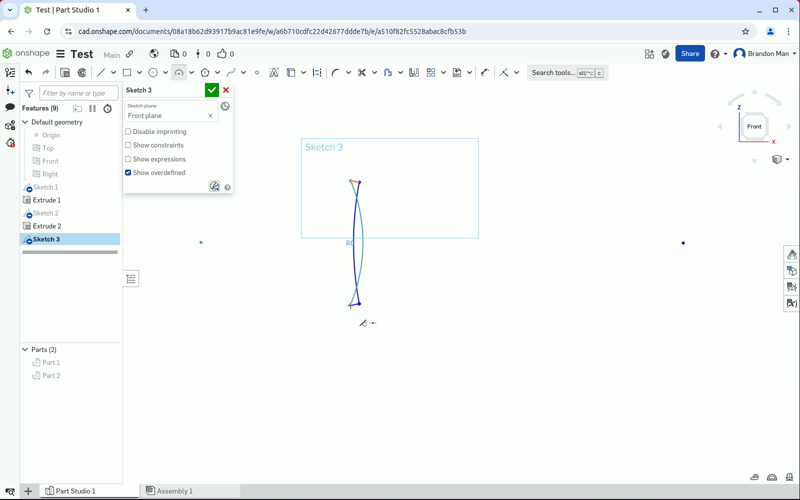
scroll(-6)
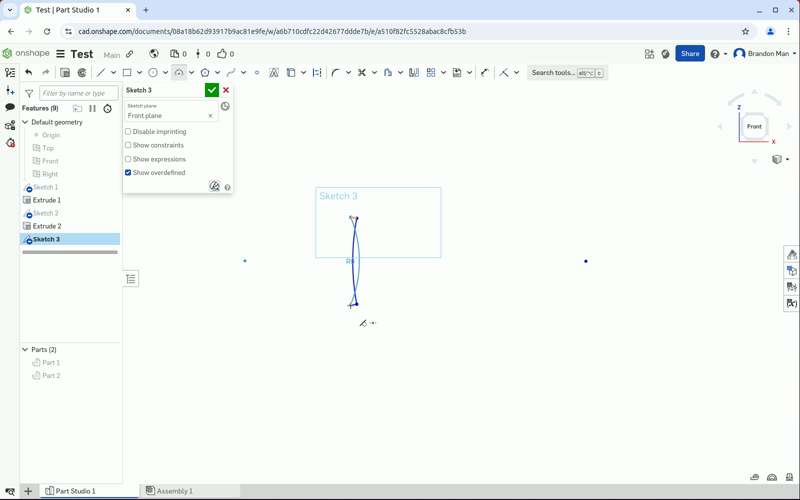
scroll(-6)
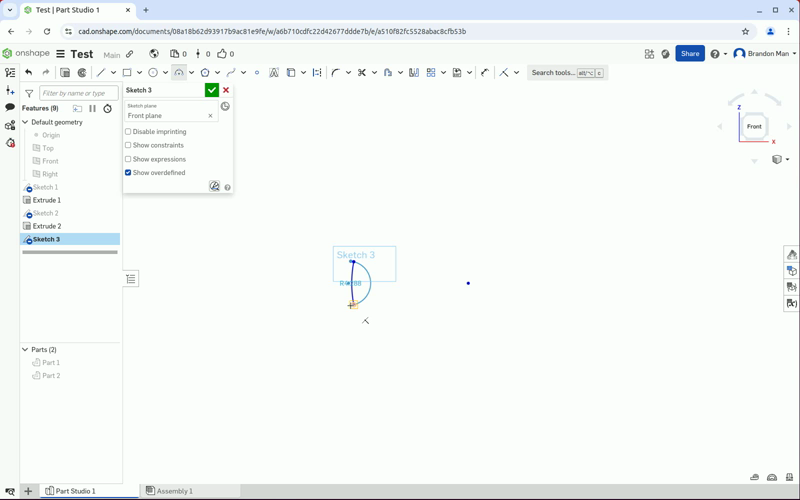
key_down(shift)
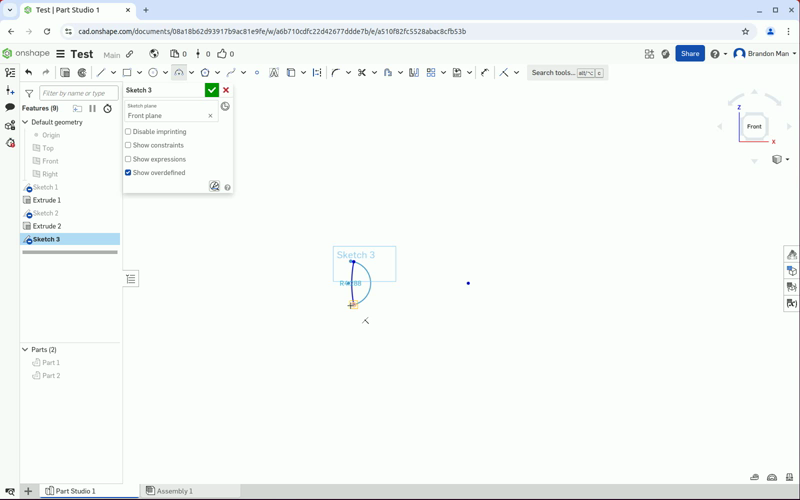
mouse_move(348, 283)
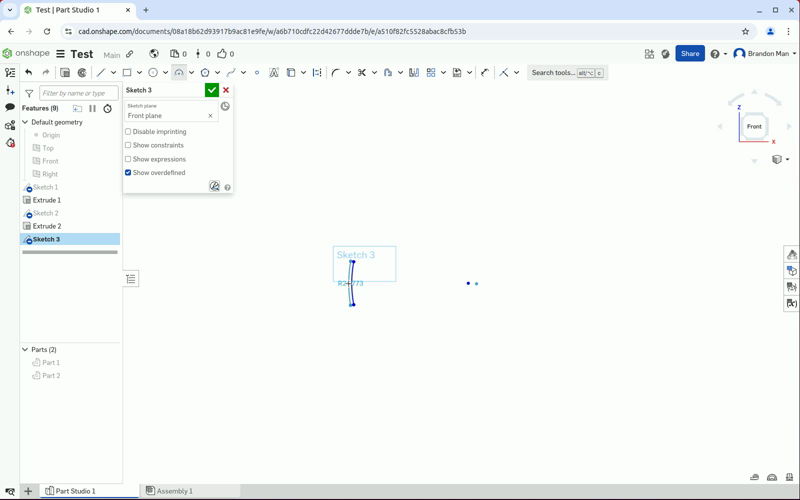
scroll(6)
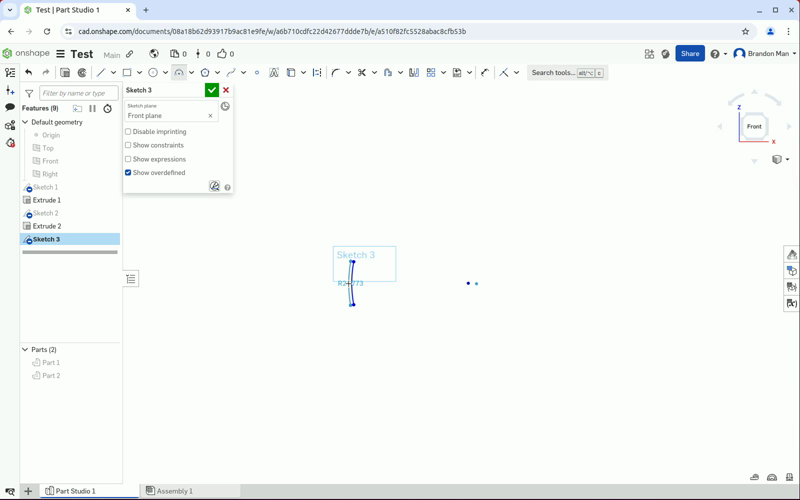
scroll(6)
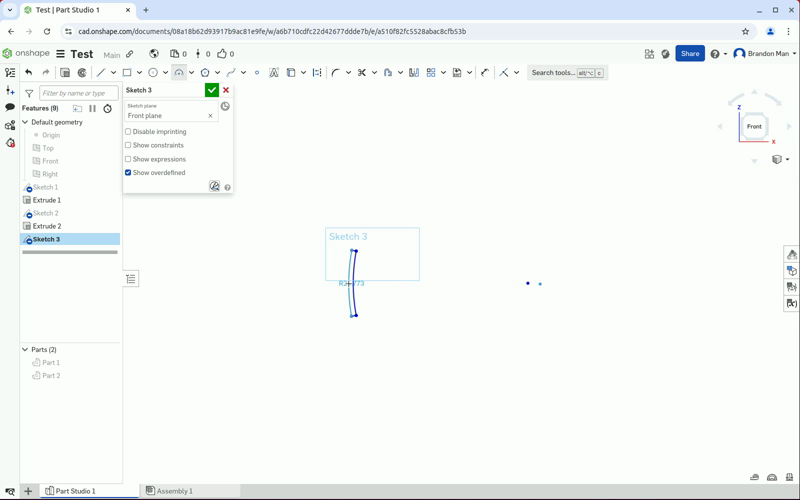
scroll(6)
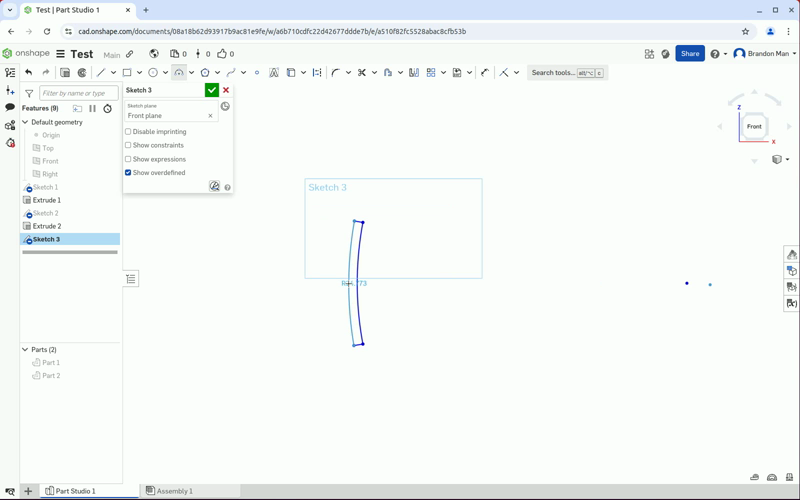
scroll(6)
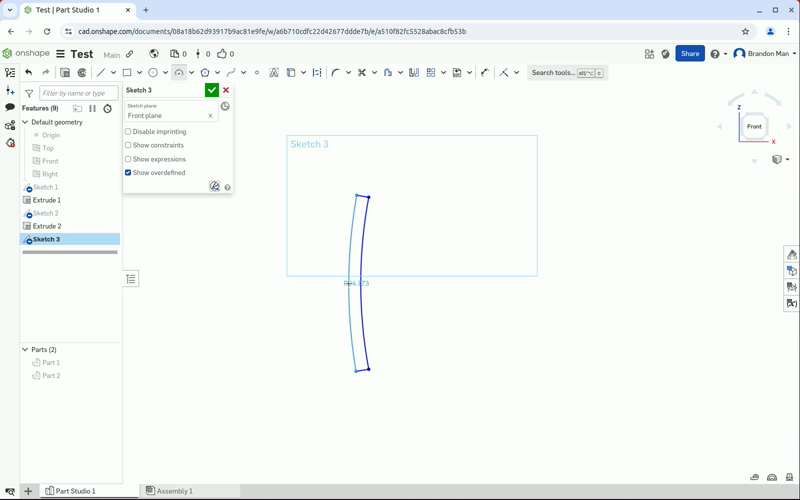
scroll(6)
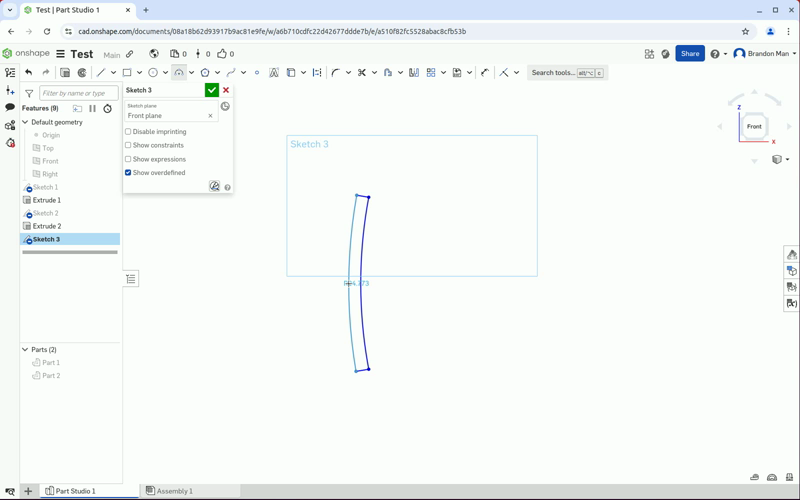
scroll(6)
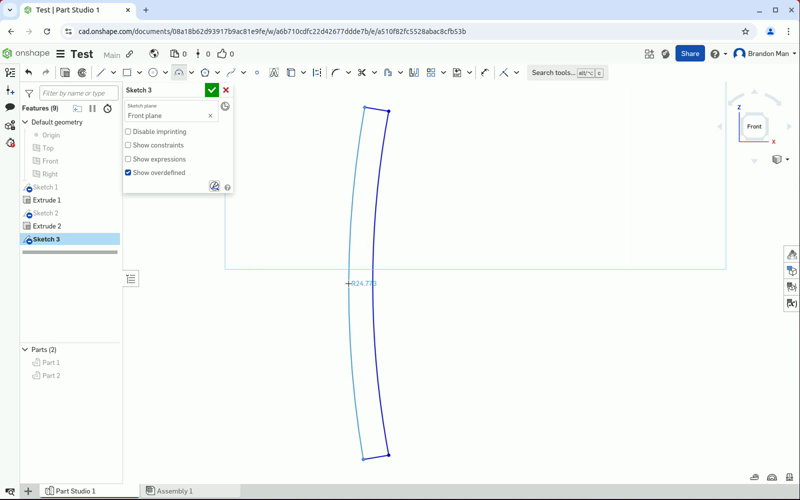
scroll(6)
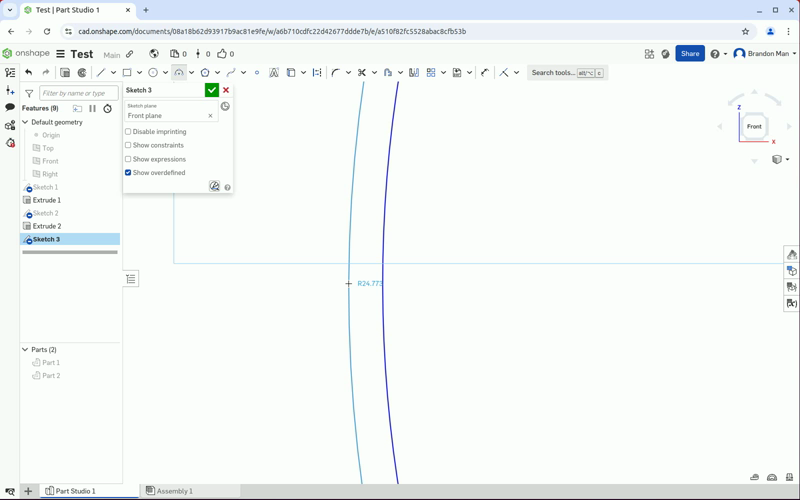
click(348, 283)
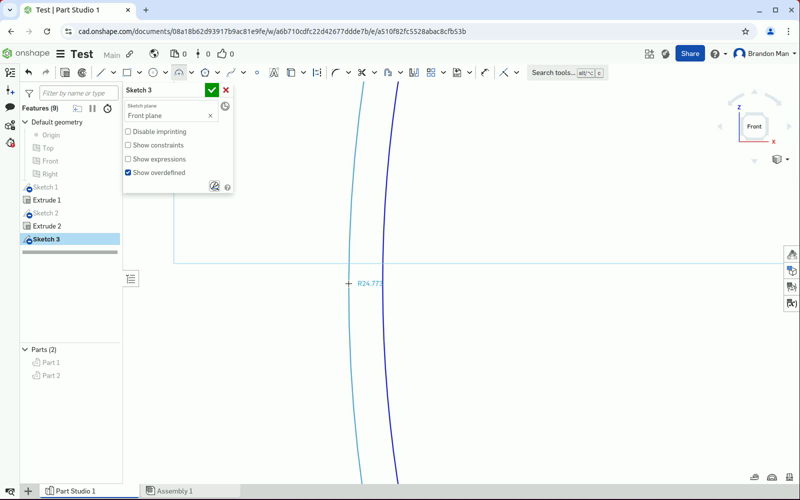
scroll(-6)
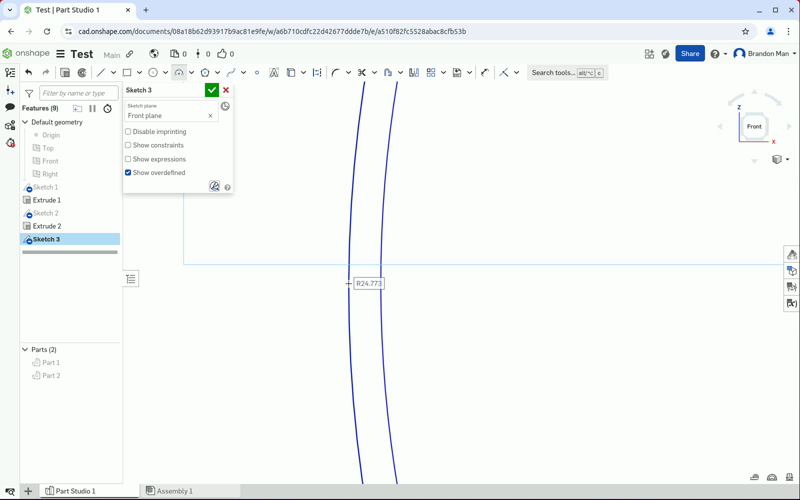
scroll(-6)
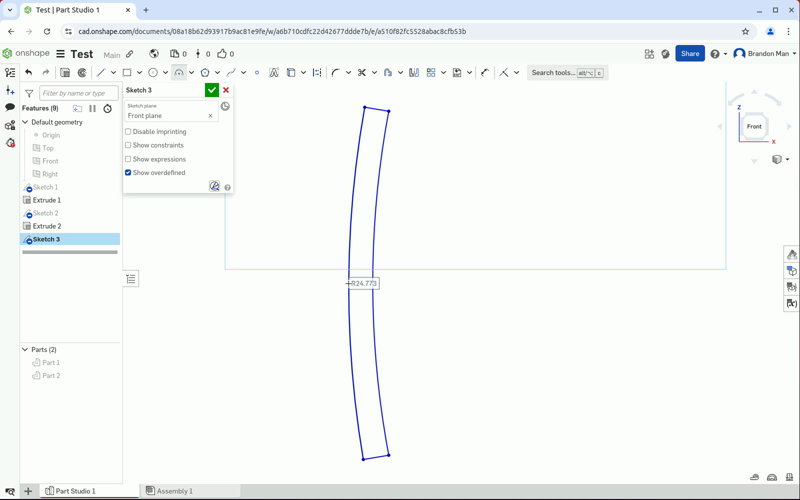
scroll(-6)
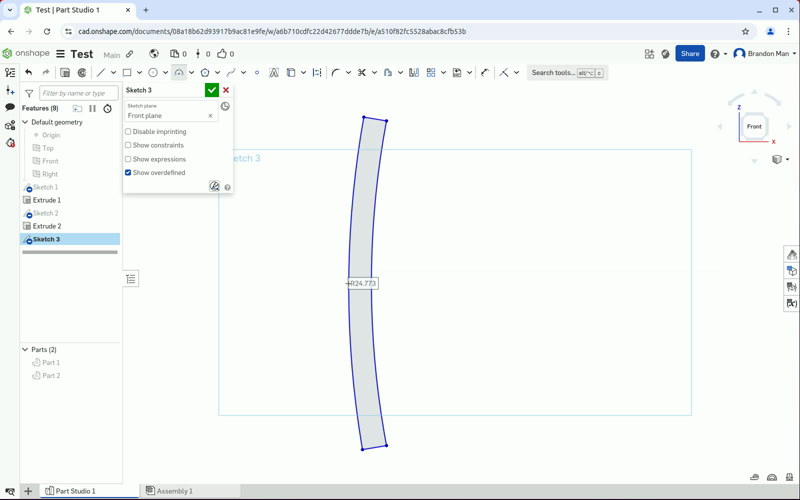
scroll(-6)
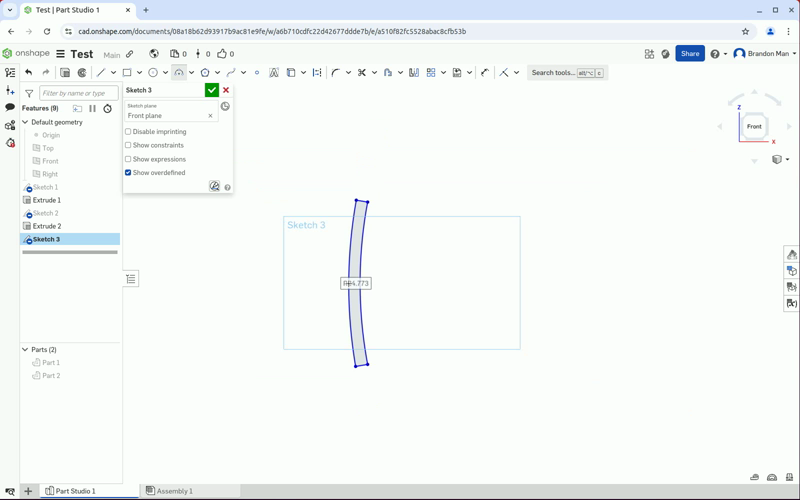
scroll(-6)
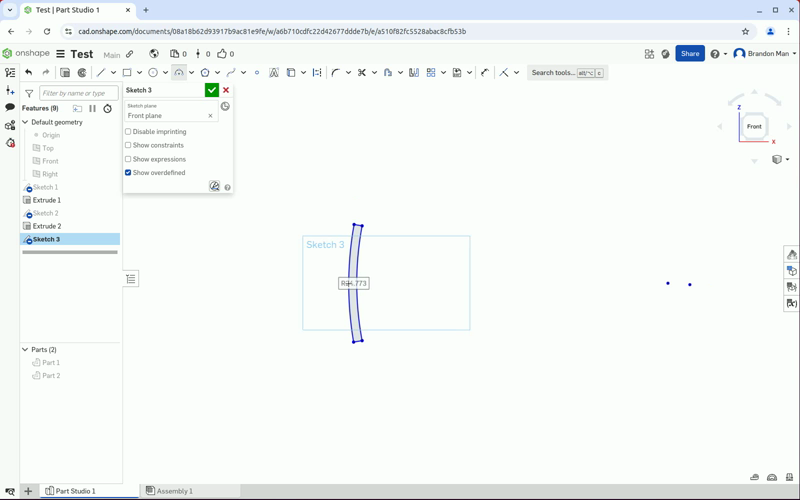
scroll(-6)
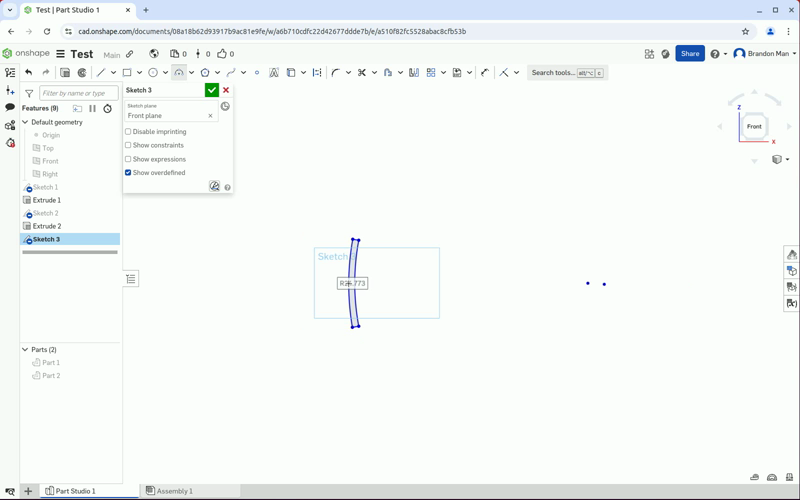
scroll(-6)
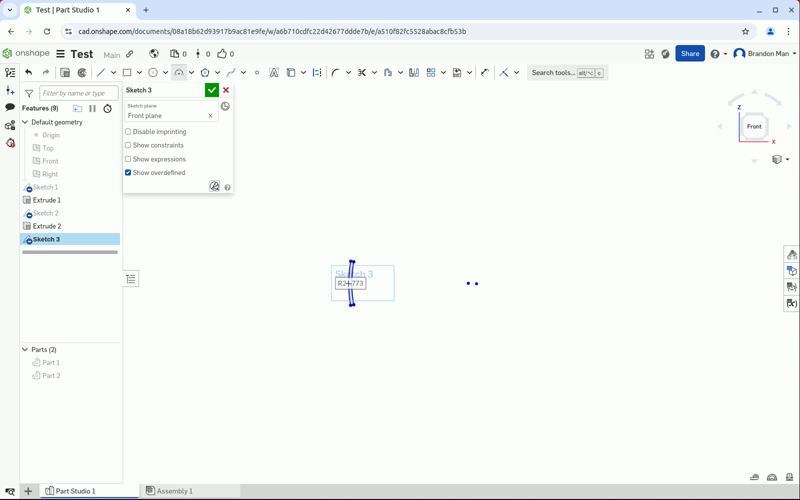
key_up(shift)
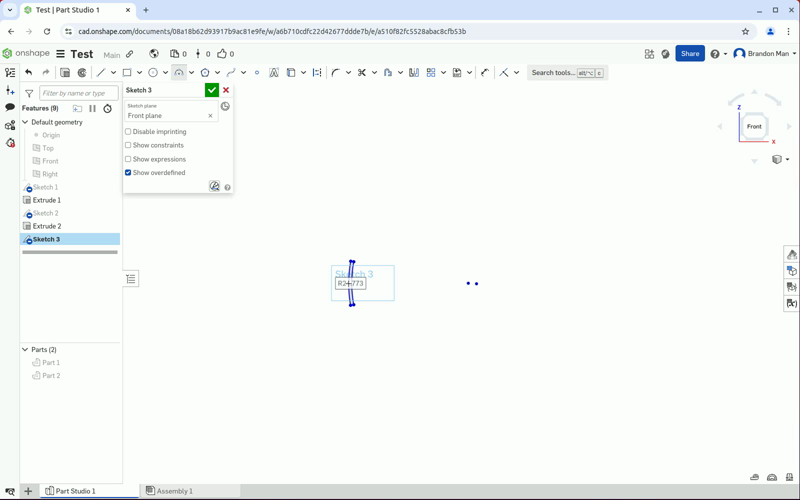
key(esc)
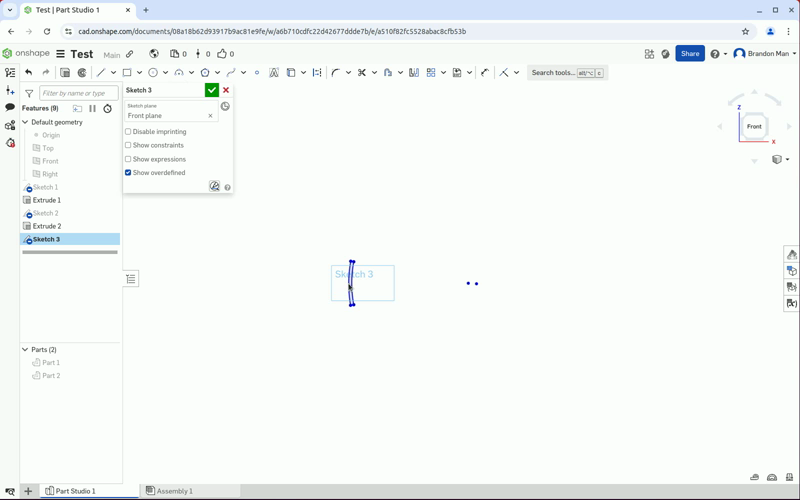
mouse_move(349, 293)
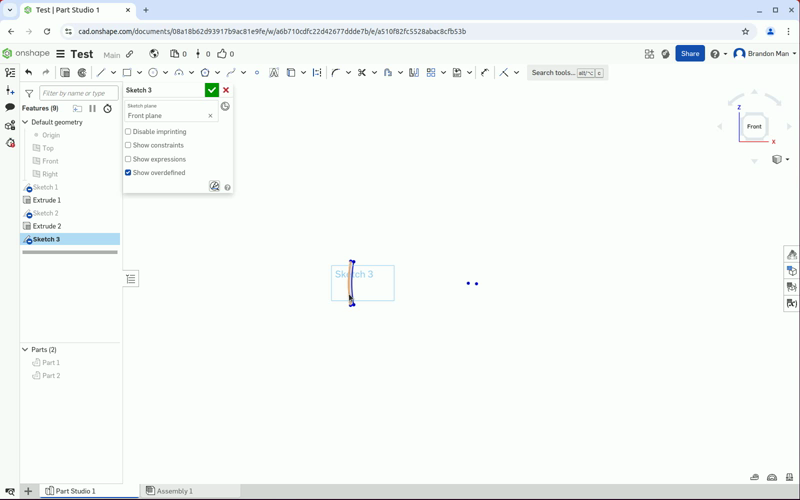
scroll(6)
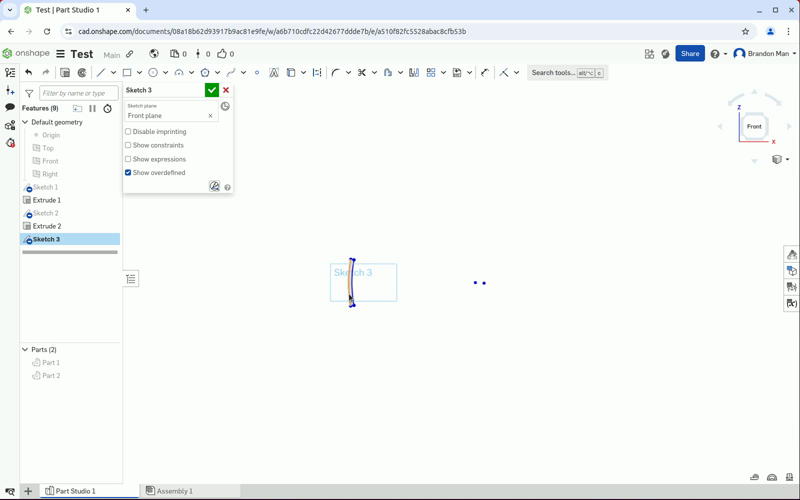
scroll(6)
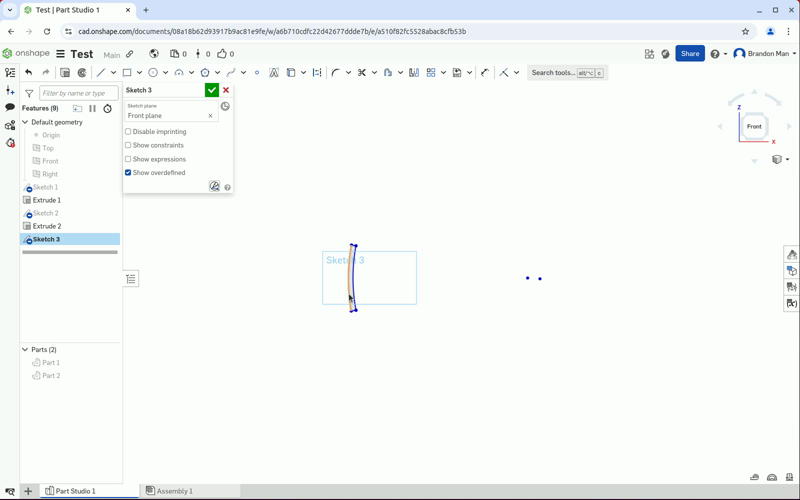
scroll(6)
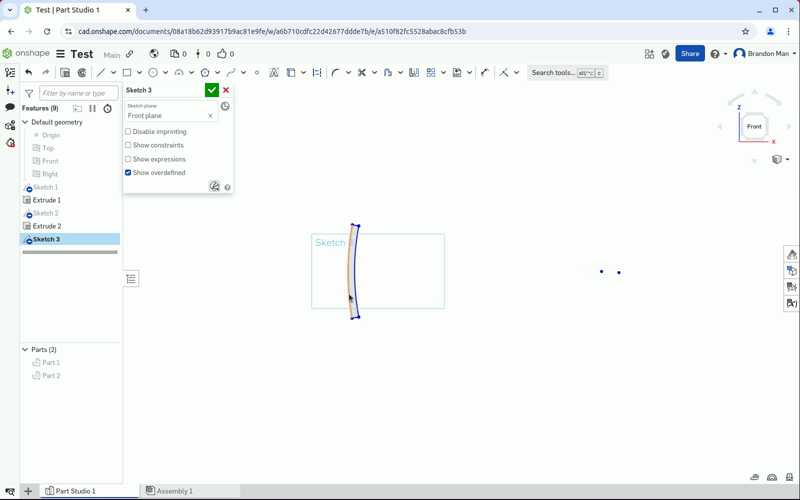
scroll(6)
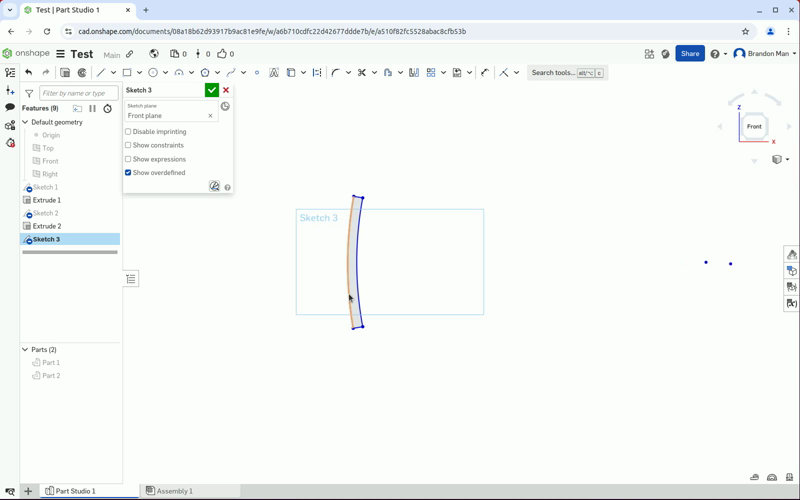
scroll(6)
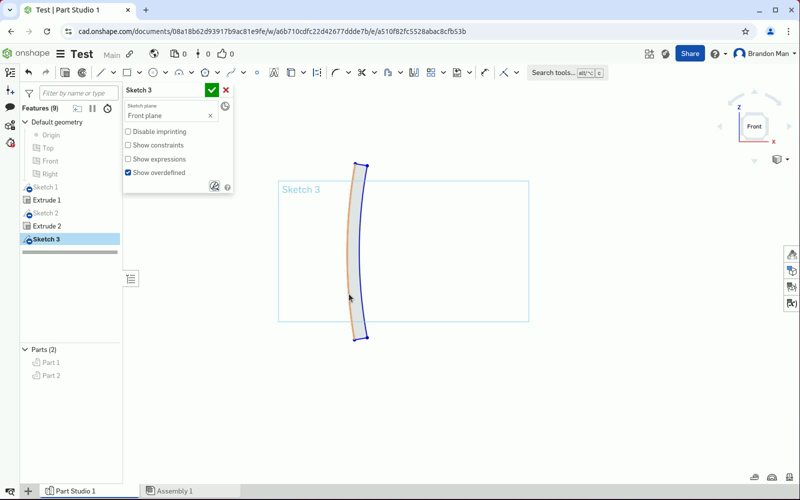
scroll(6)
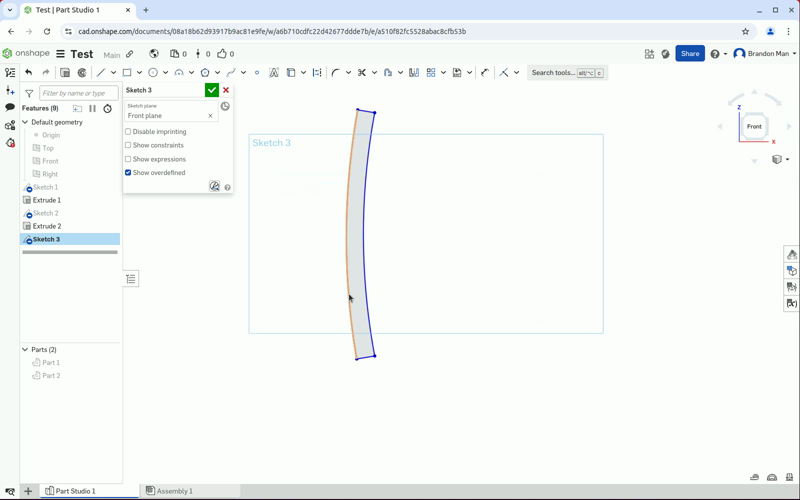
scroll(6)
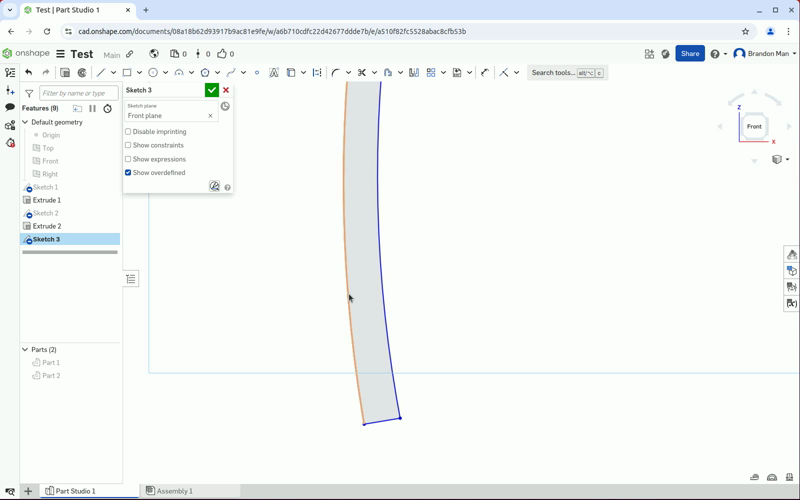
click(349, 293)
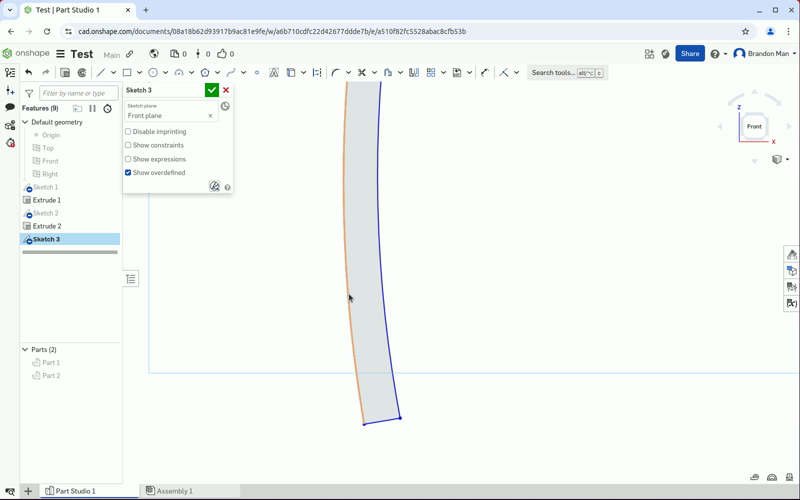
scroll(-6)
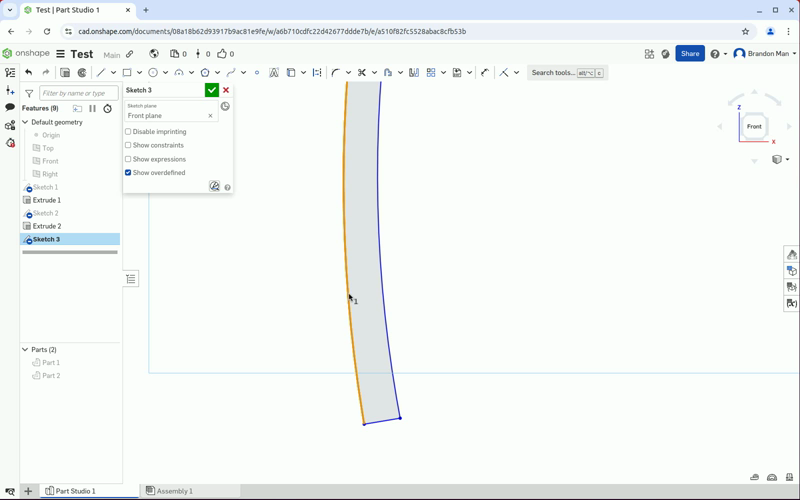
scroll(-6)
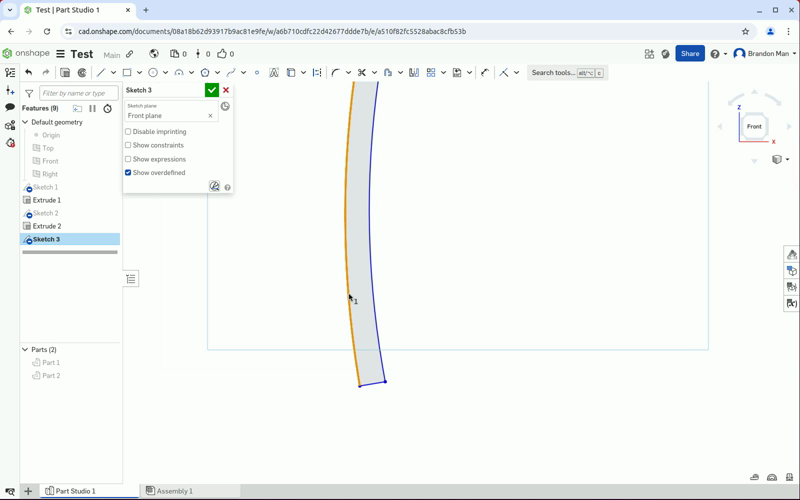
scroll(-6)
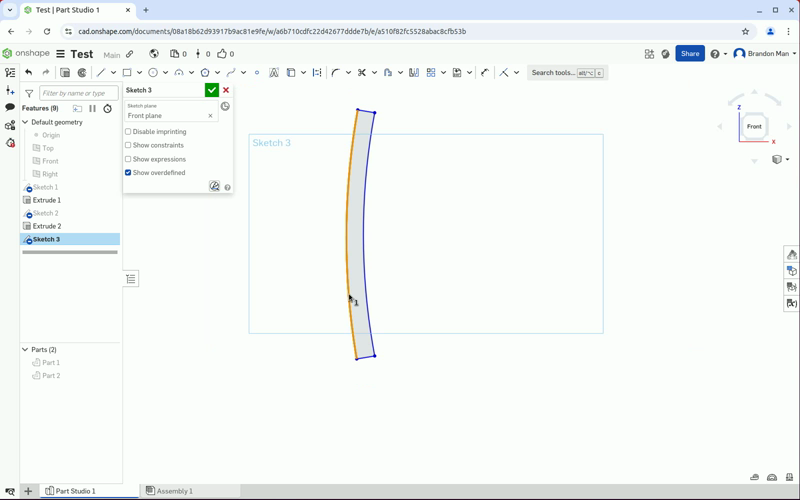
scroll(-6)
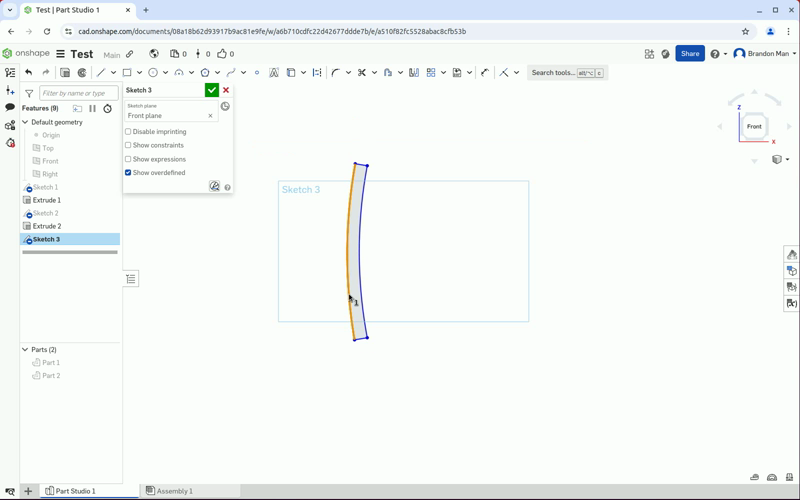
scroll(-6)
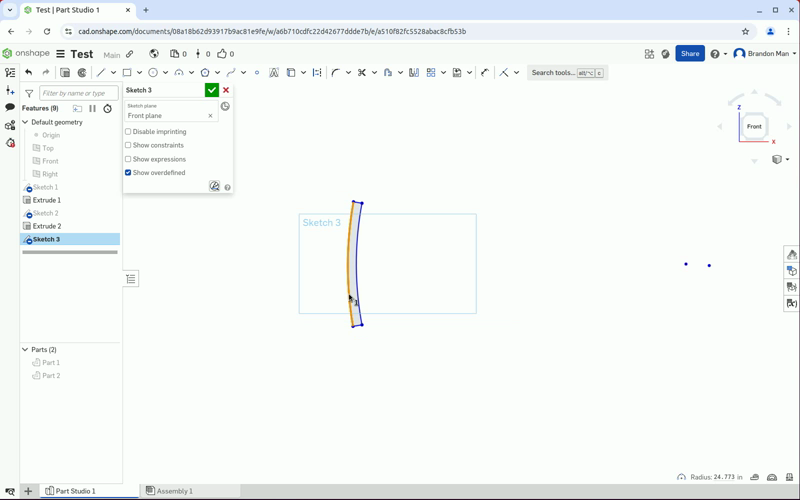
scroll(-6)
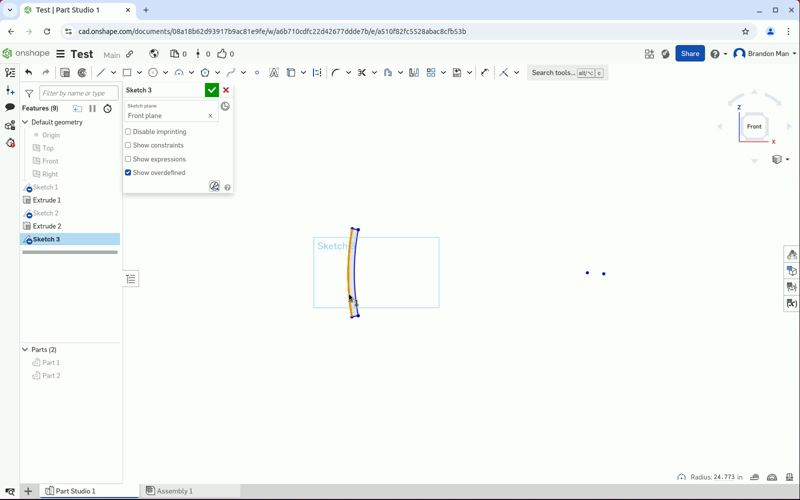
scroll(-6)
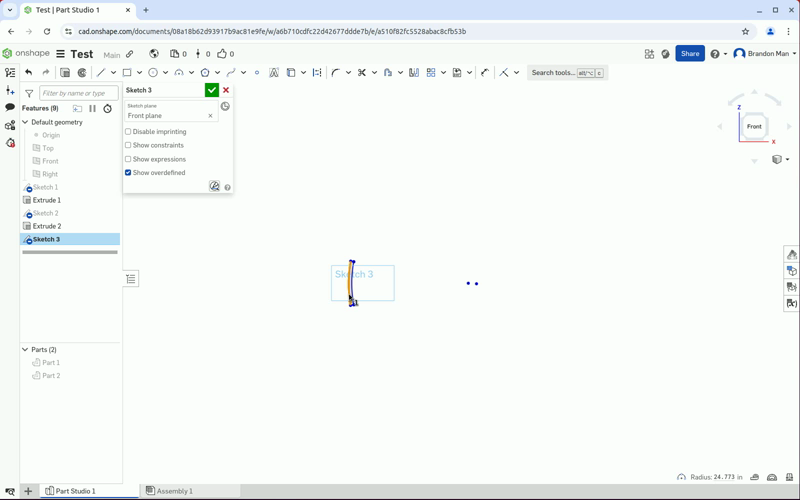
mouse_move(73, 352)
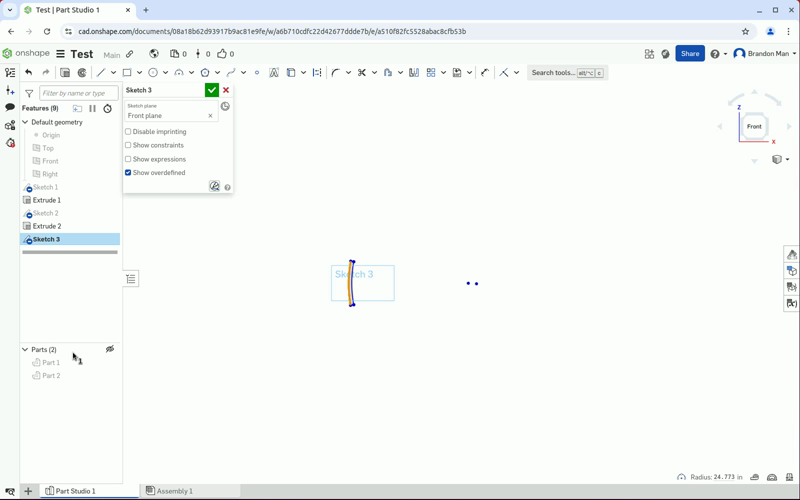
key(shift+y)
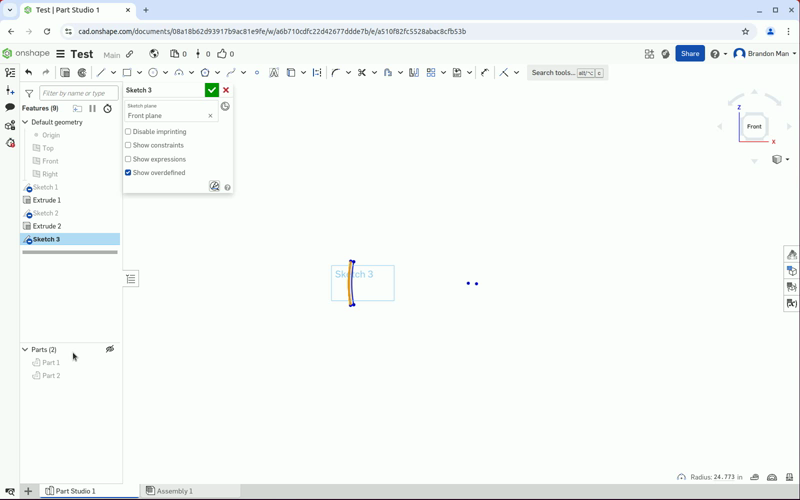
key(shift+e)
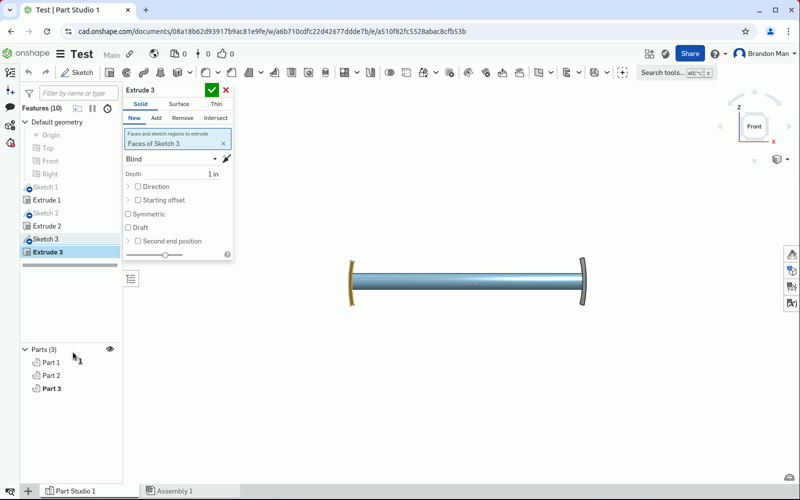
mouse_move(143, 106)
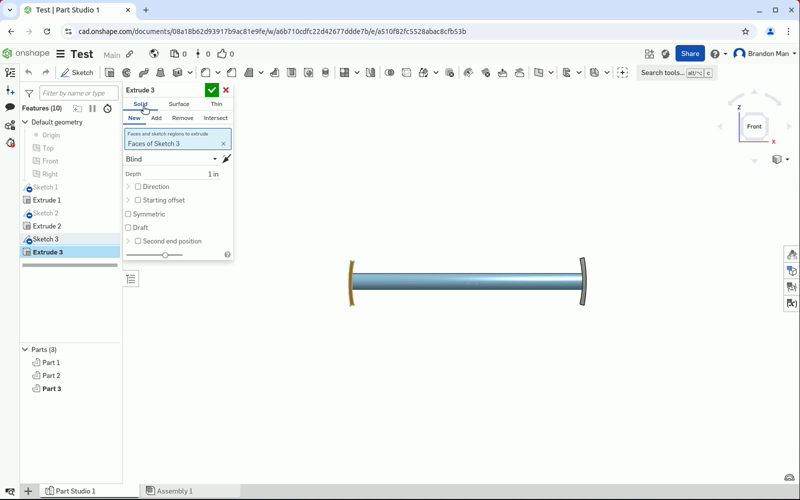
click(143, 106)
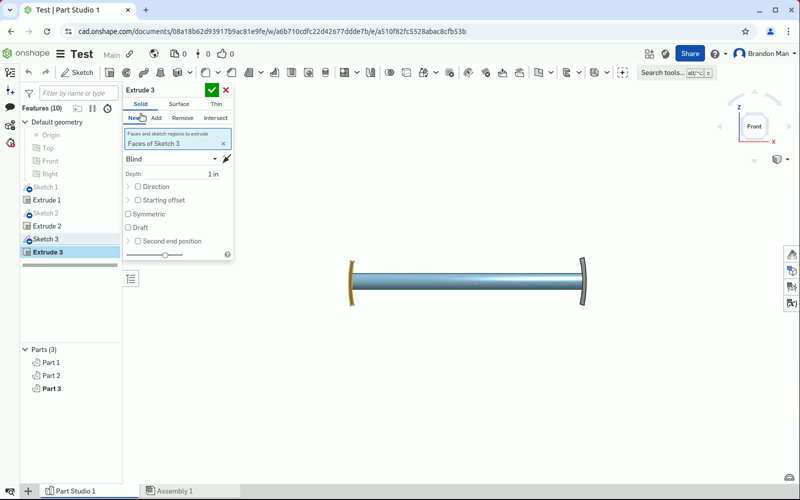
mouse_move(137, 120)
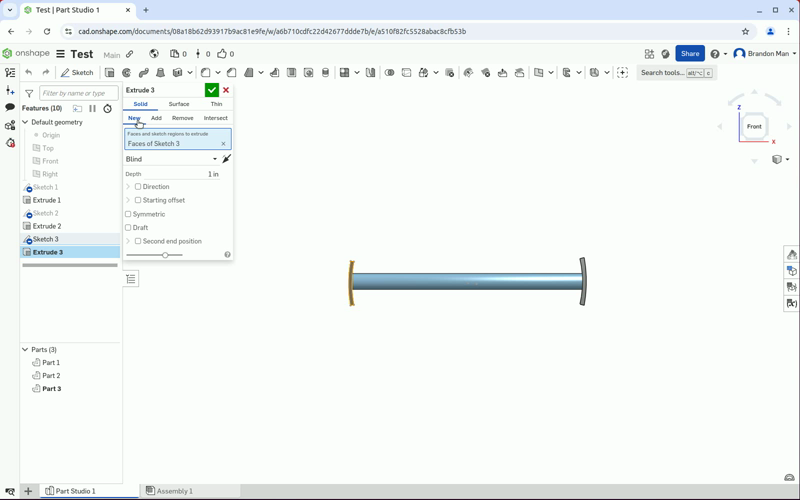
click(137, 120)
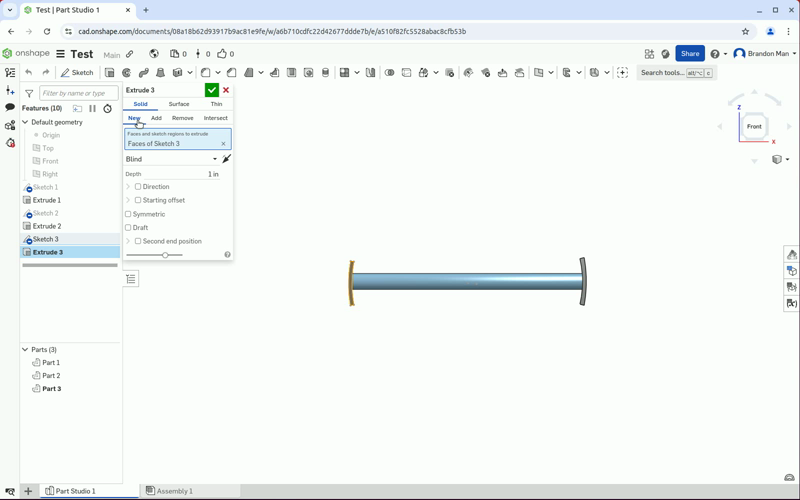
key(tab, 4)
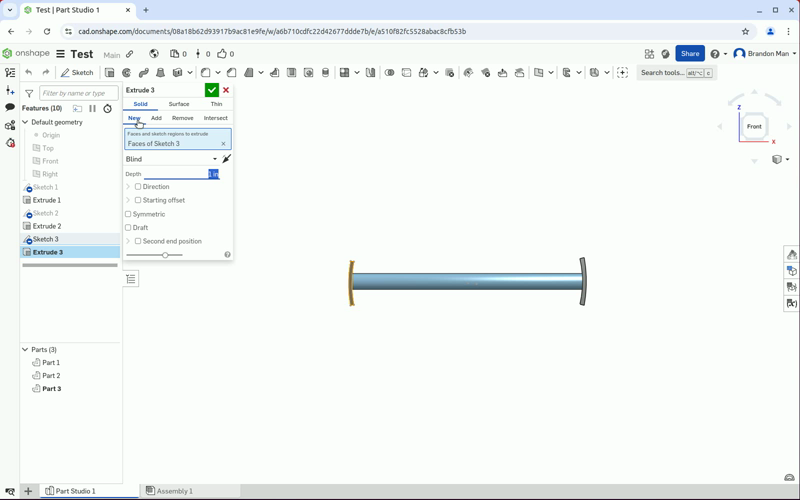
text(14.442)
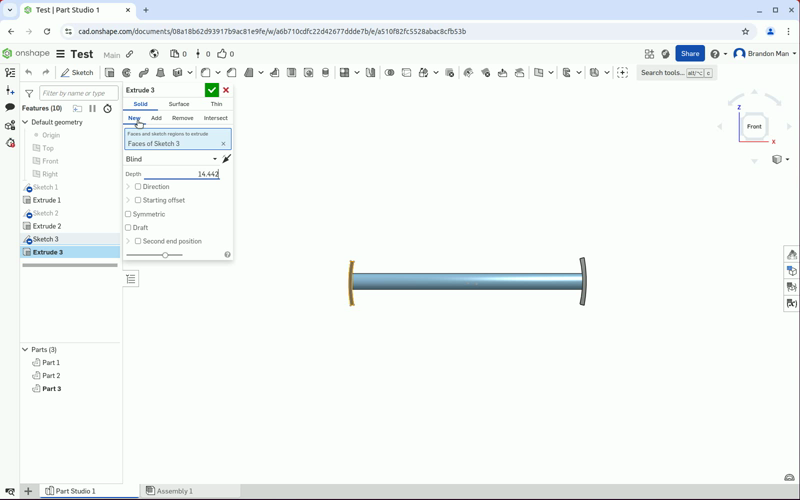
key(tab, 3)
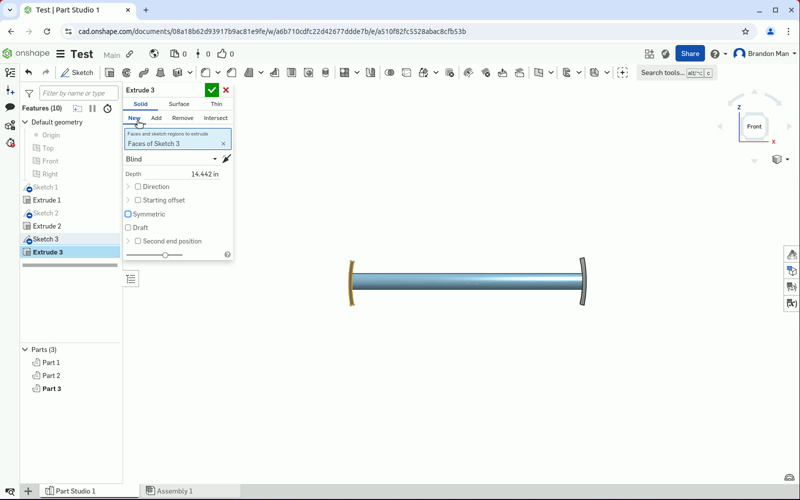
key(space)
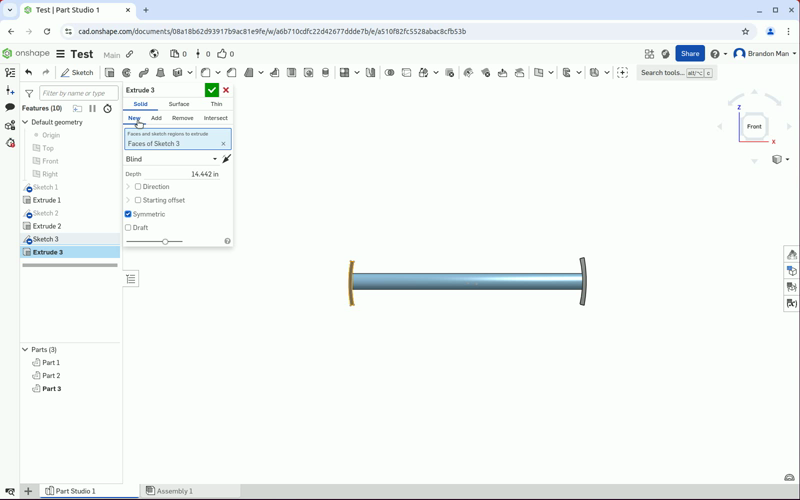
key(enter)
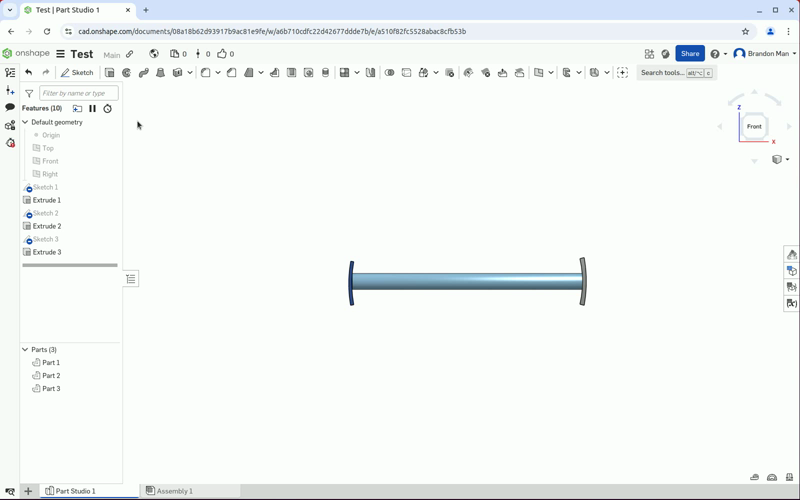
key(shift+h)
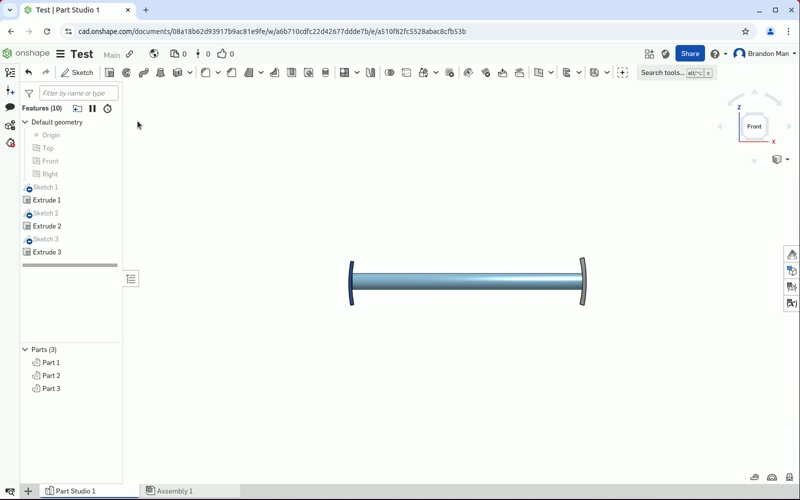
key(shift+h)
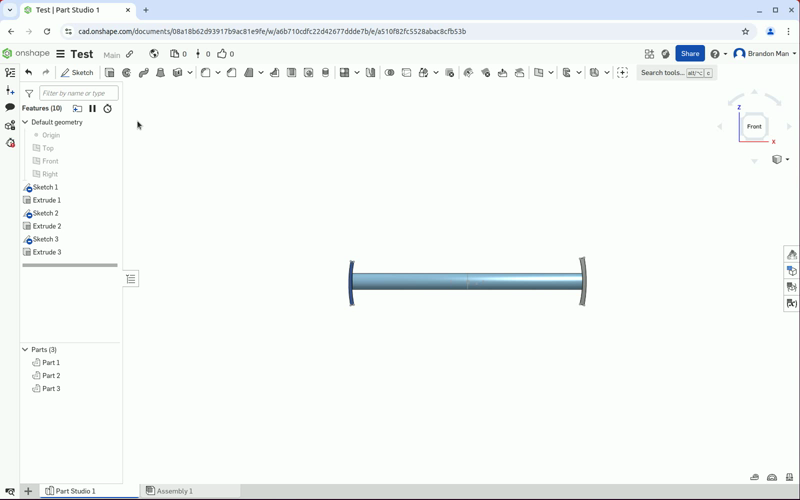
key(shift+7)
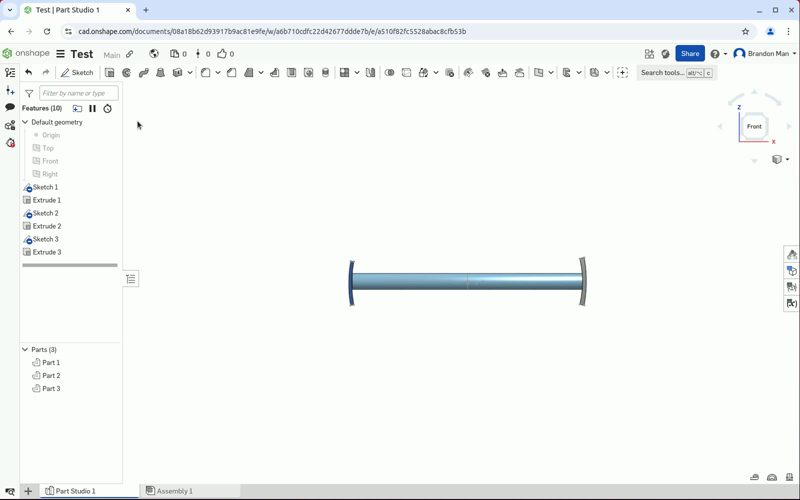
key(left, 2)
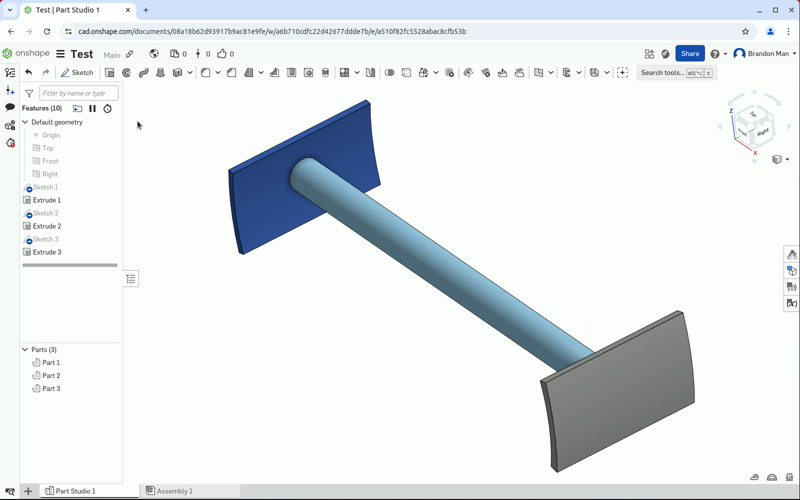
key(down, 2)
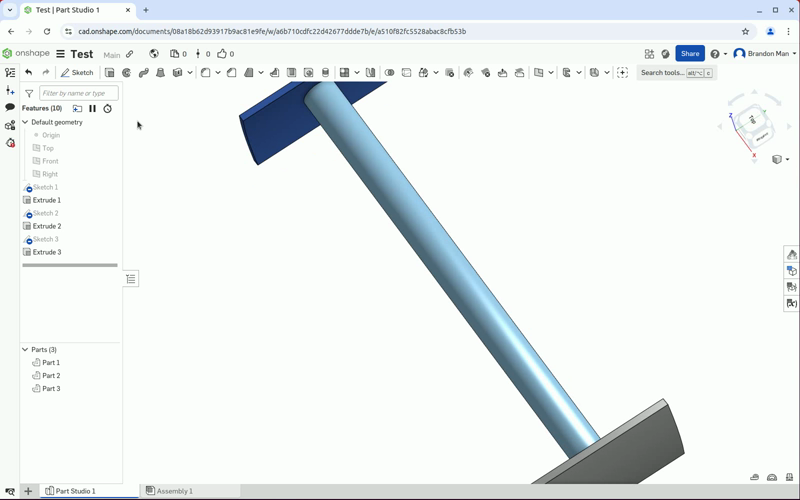
key(up, 2)
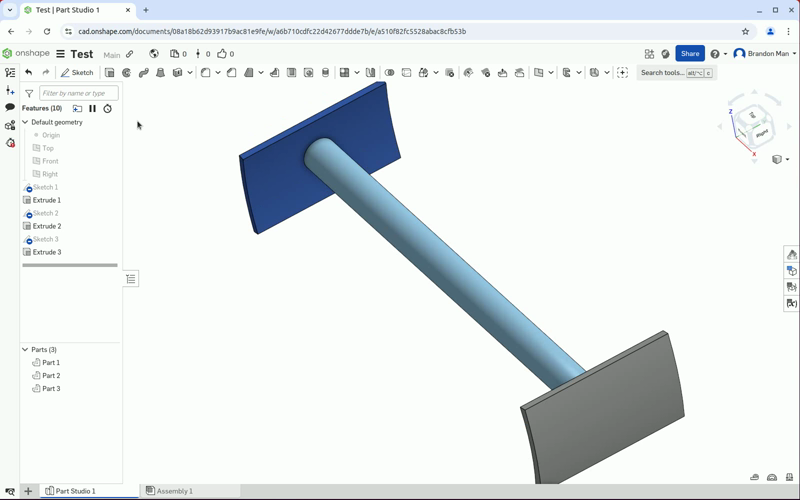
key(right, 2)
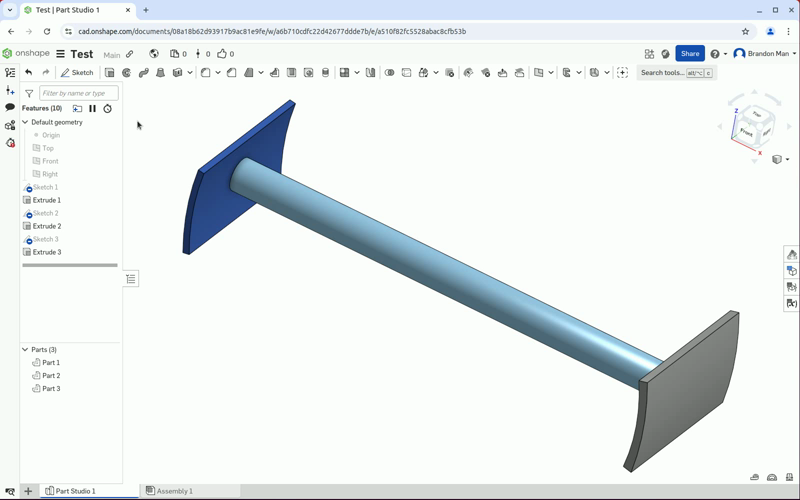
mouse_move(73, 189)
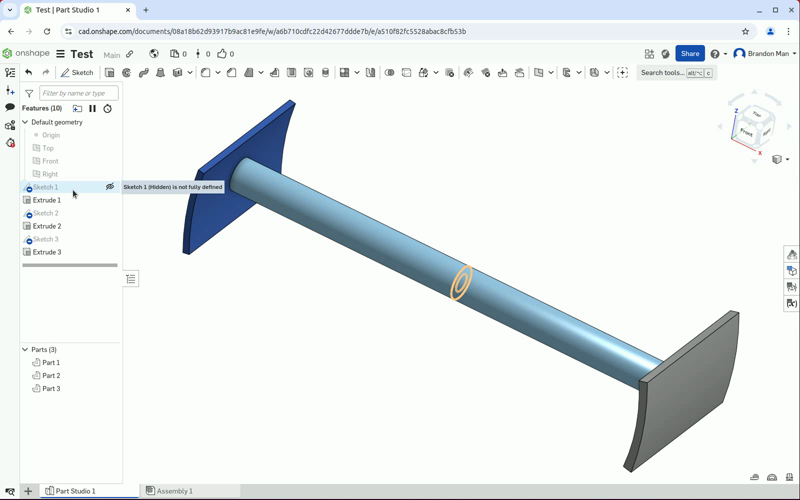
click(73, 189)